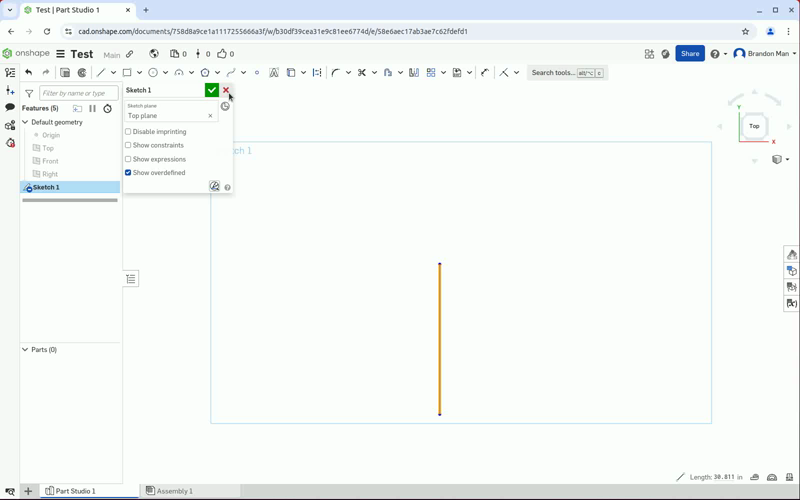
key(shift+h)
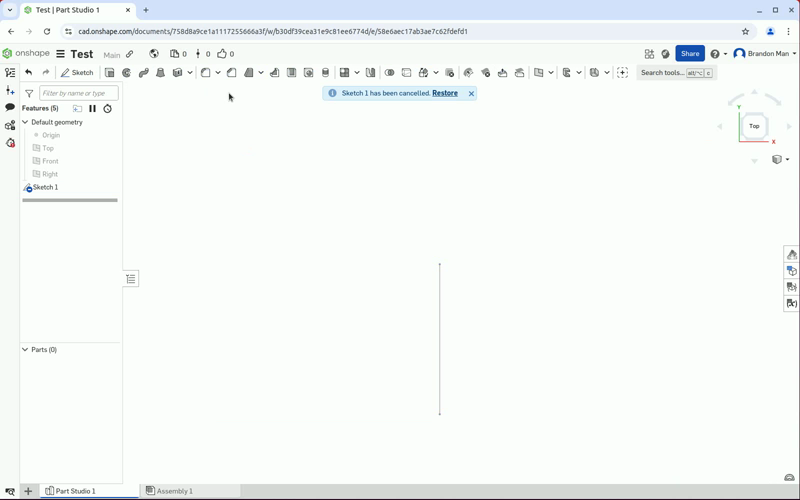
key(shift+s)
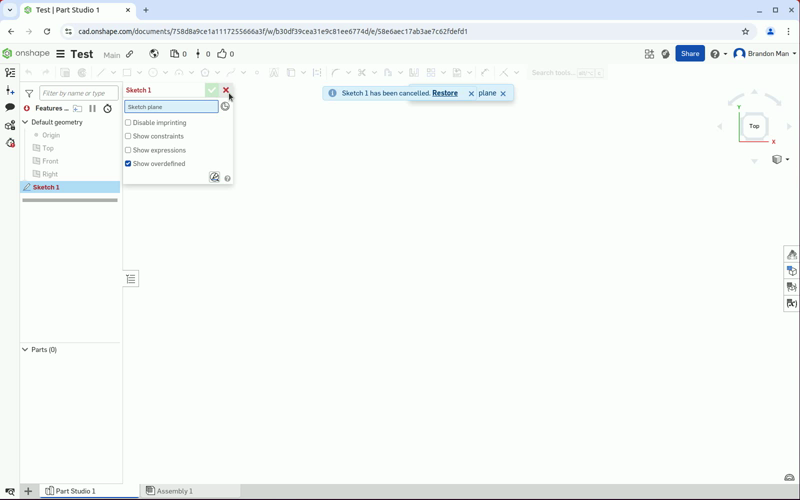
mouse_move(73, 150)
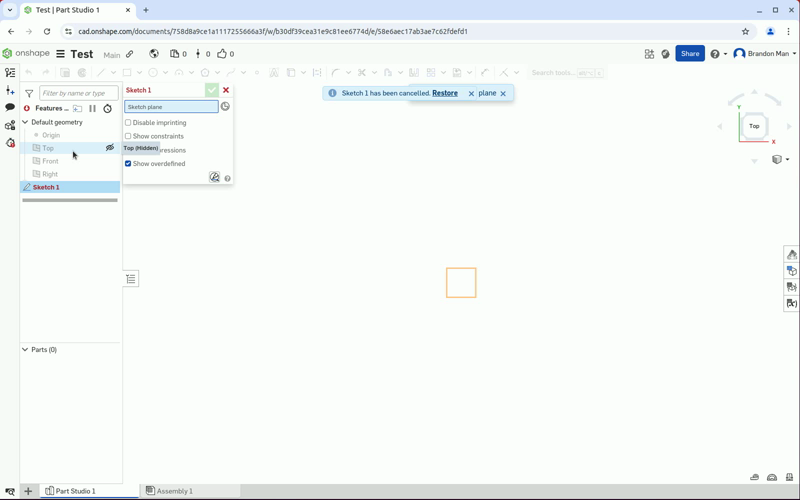
click(73, 150)
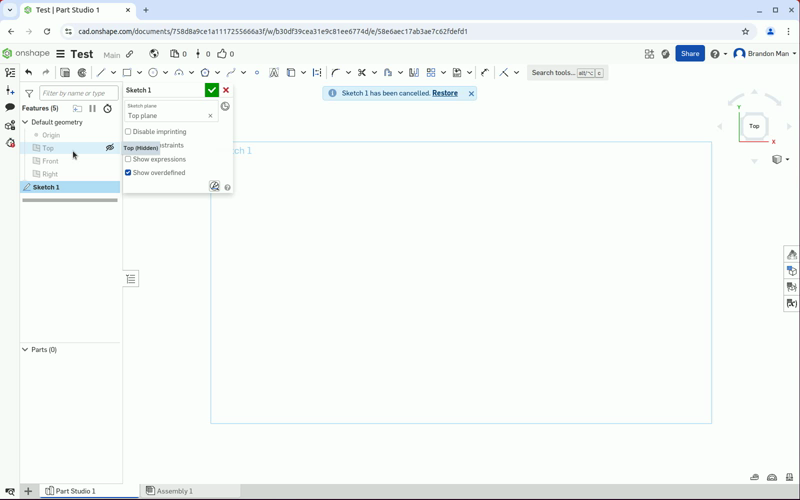
mouse_move(73, 352)
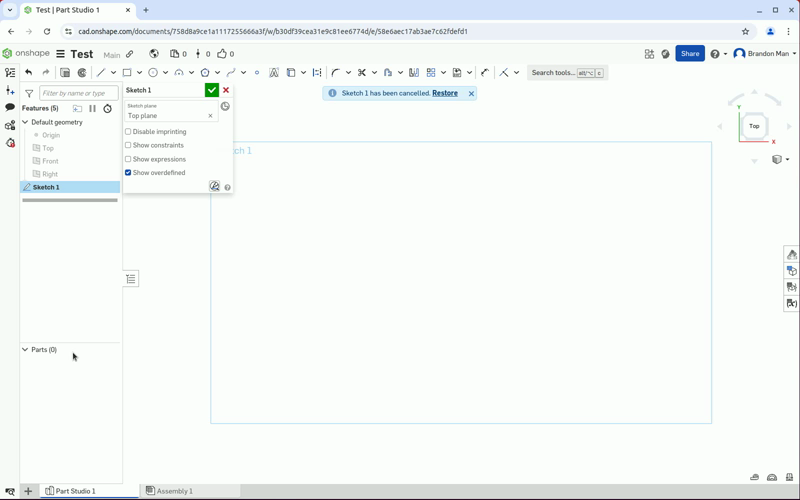
key(y)
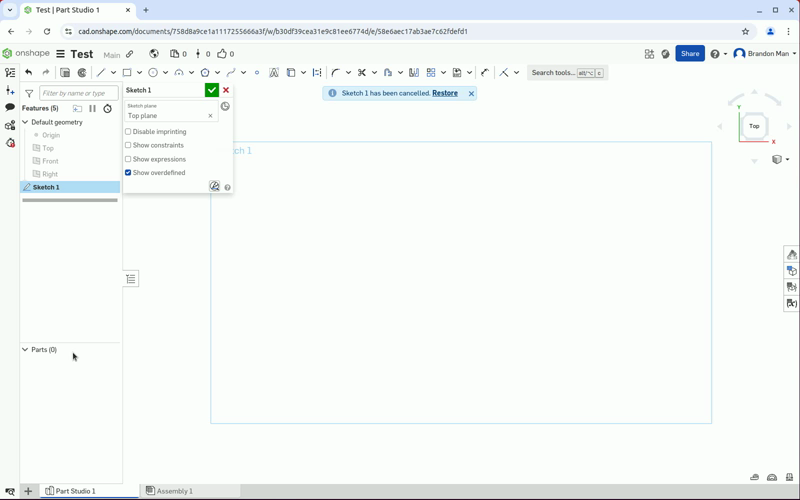
key(a)
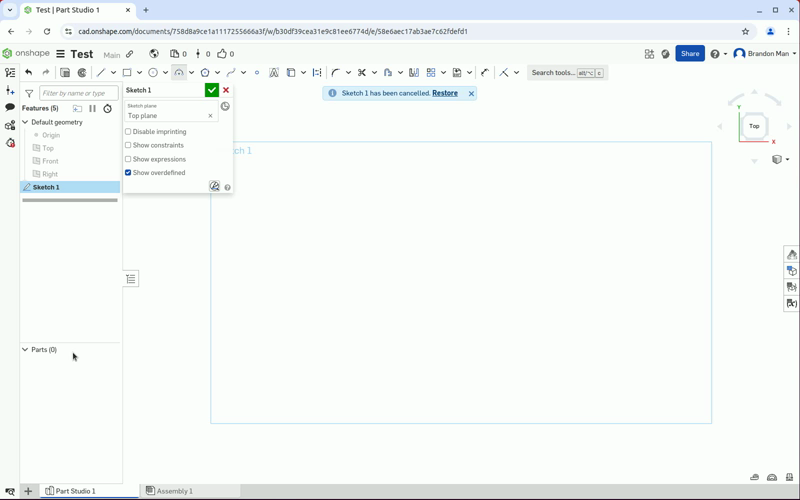
key_down(shift)
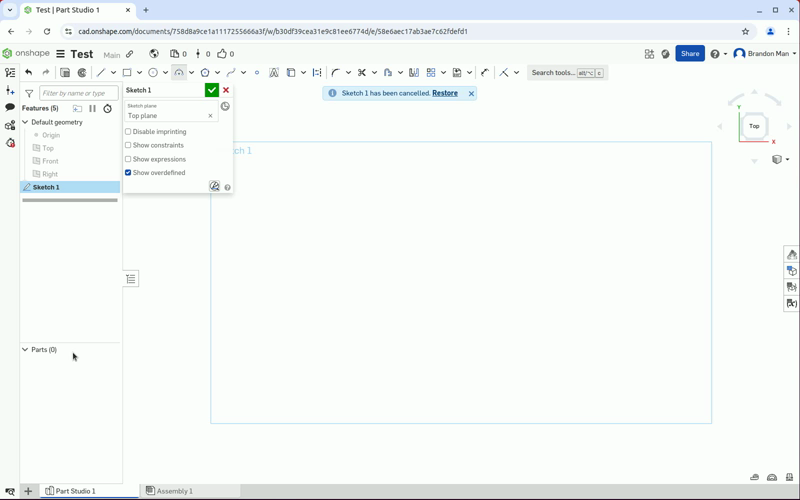
mouse_move(369, 282)
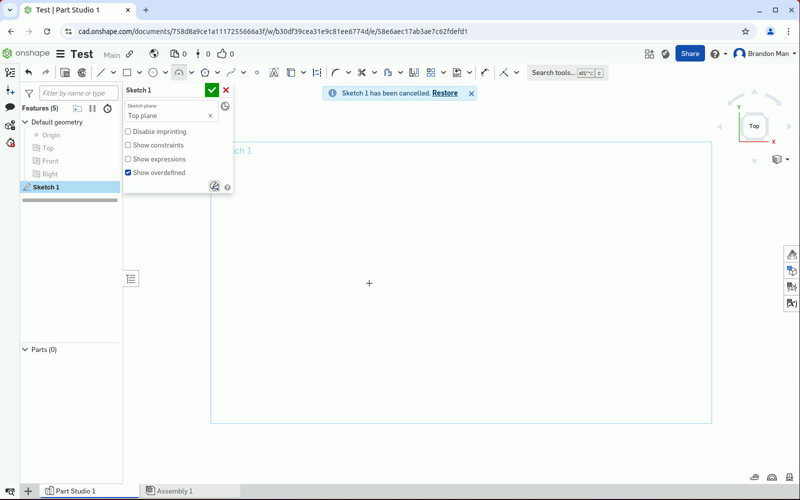
click(369, 282)
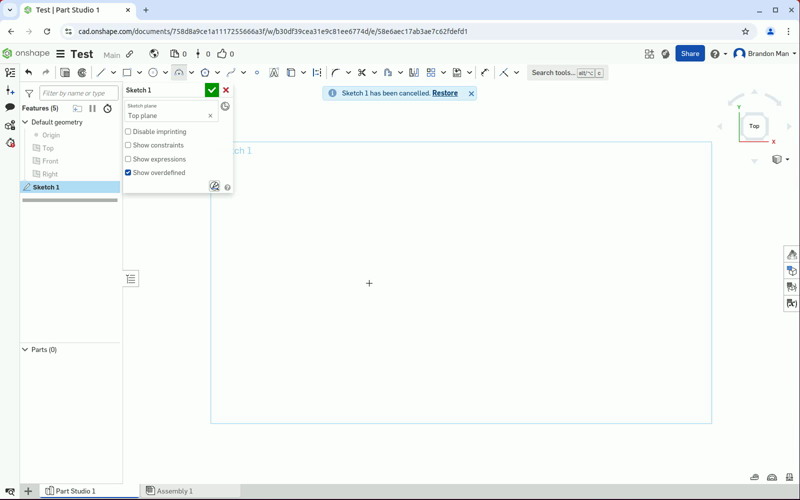
key_up(shift)
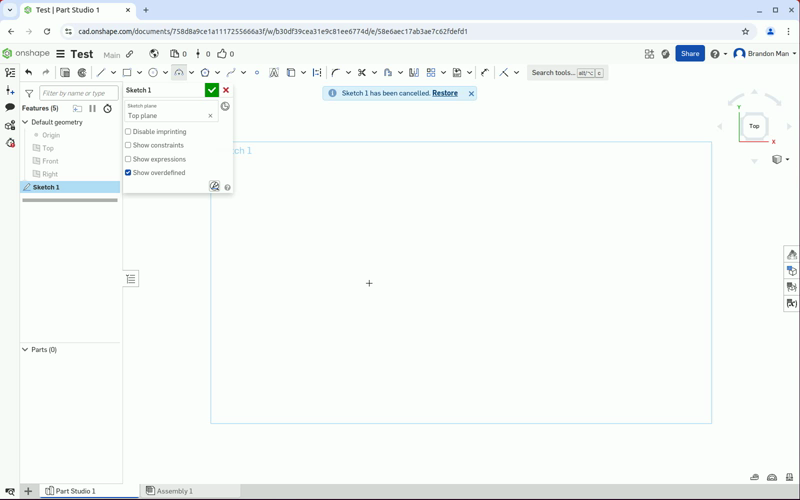
key_down(shift)
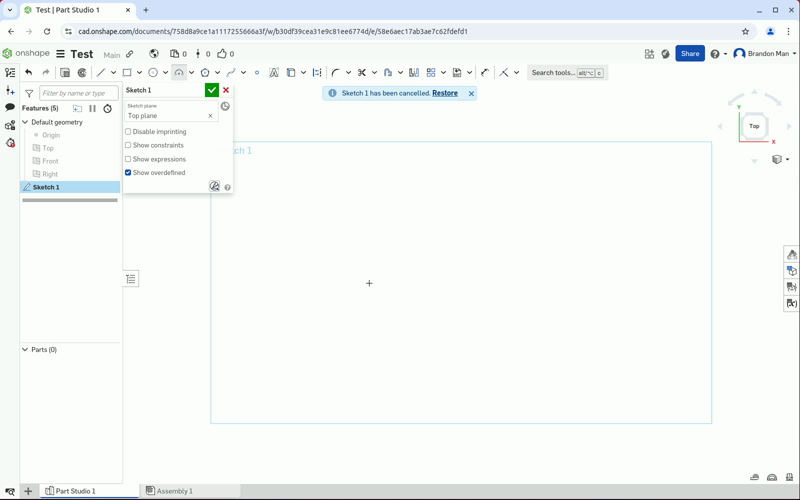
mouse_move(427, 229)
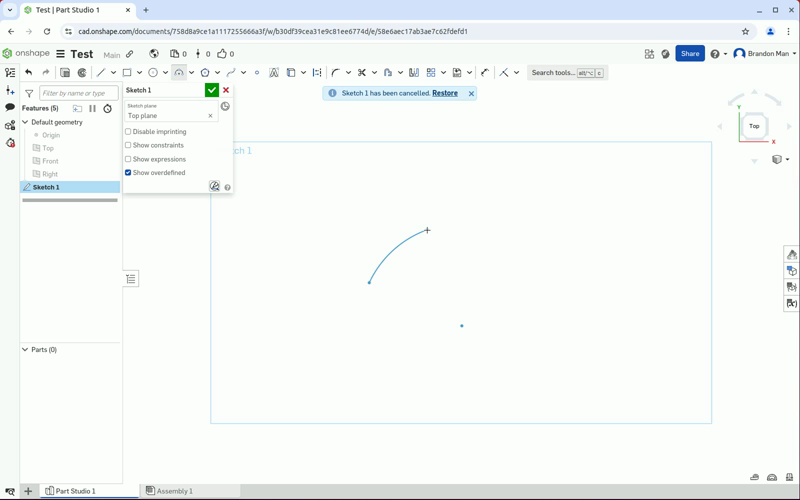
click(427, 229)
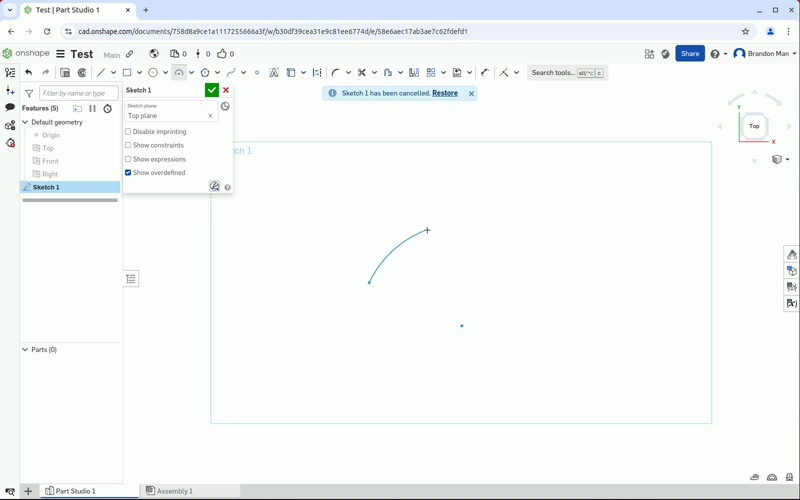
mouse_move(362, 217)
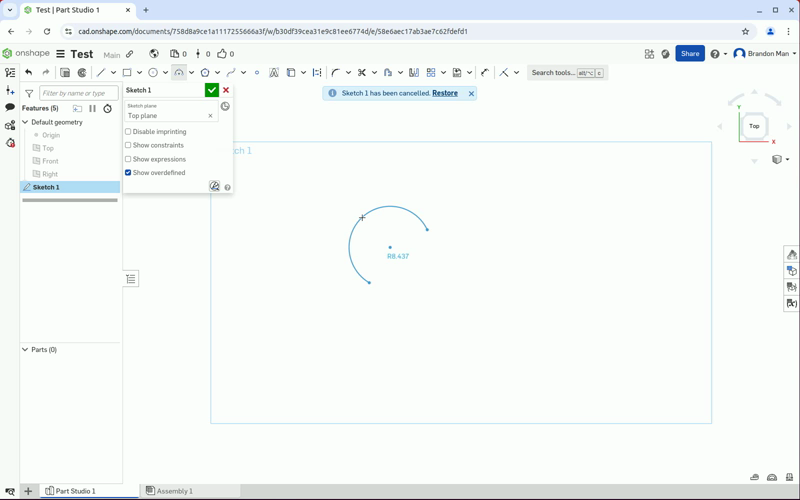
click(362, 217)
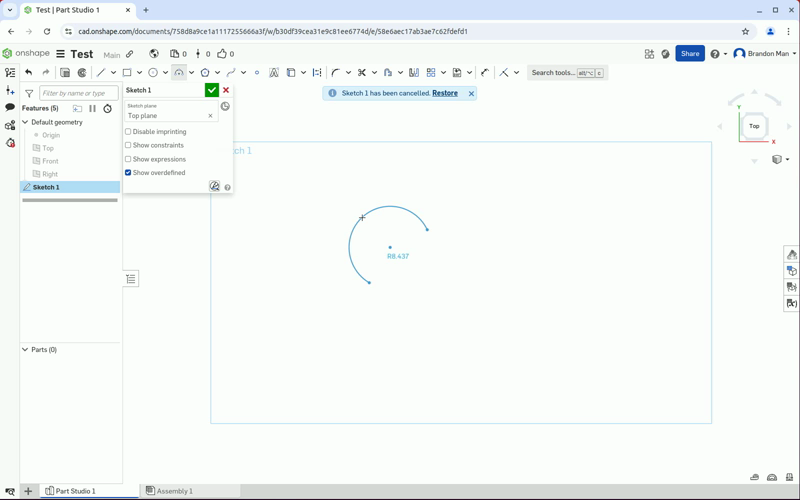
key_up(shift)
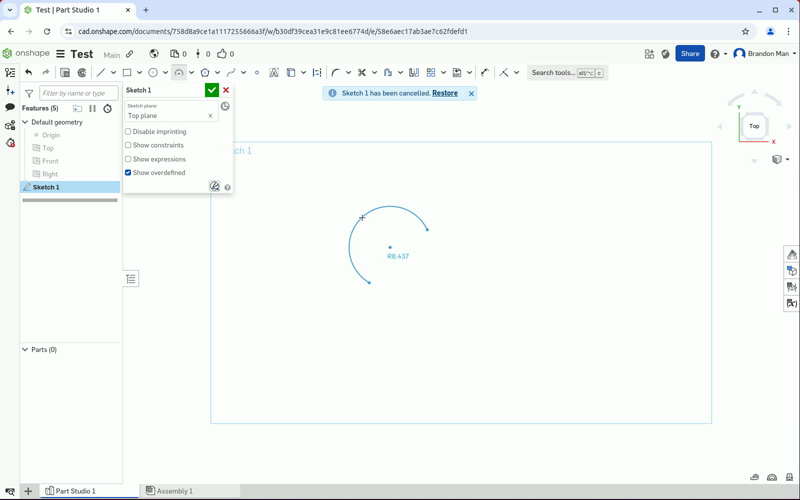
key(esc)
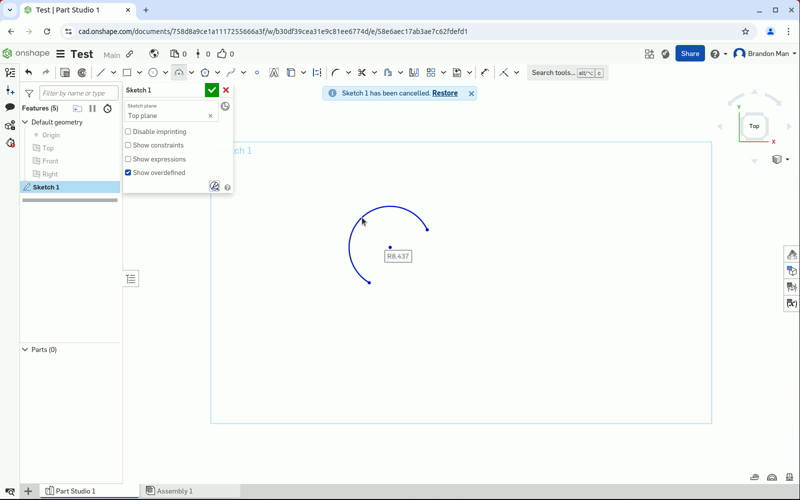
key(l)
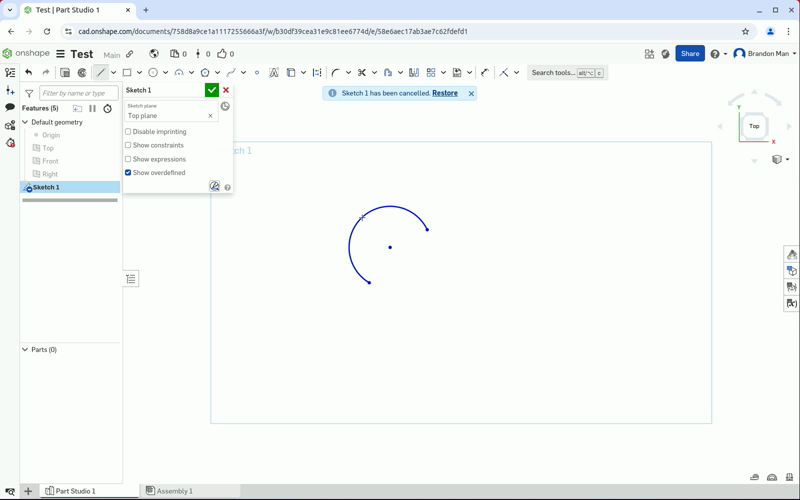
mouse_move(427, 229)
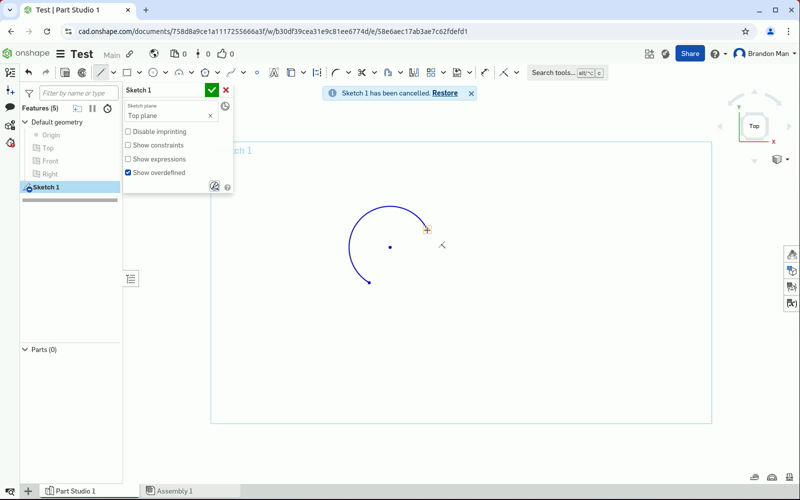
click(427, 229)
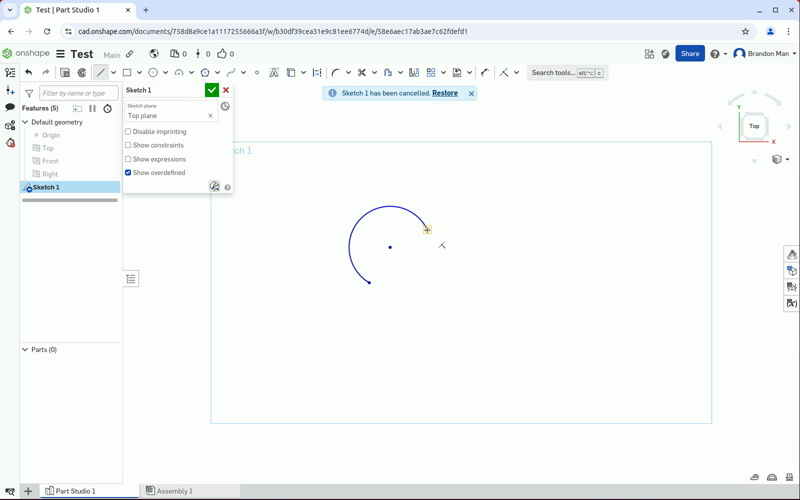
key_down(shift)
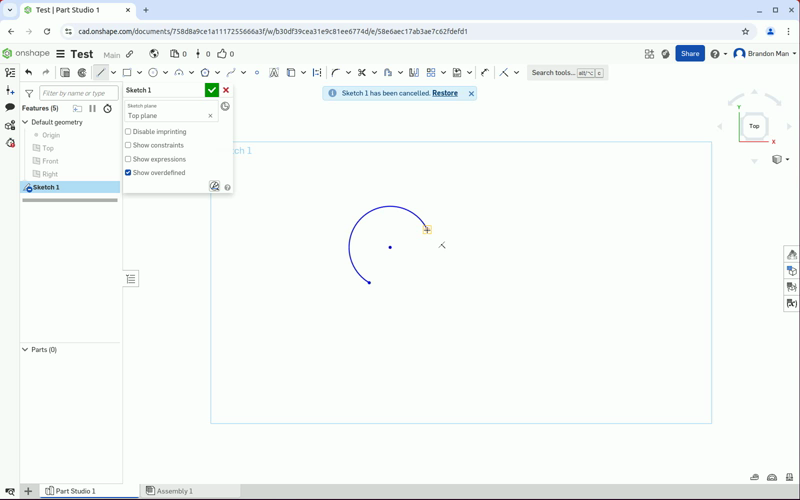
mouse_move(457, 229)
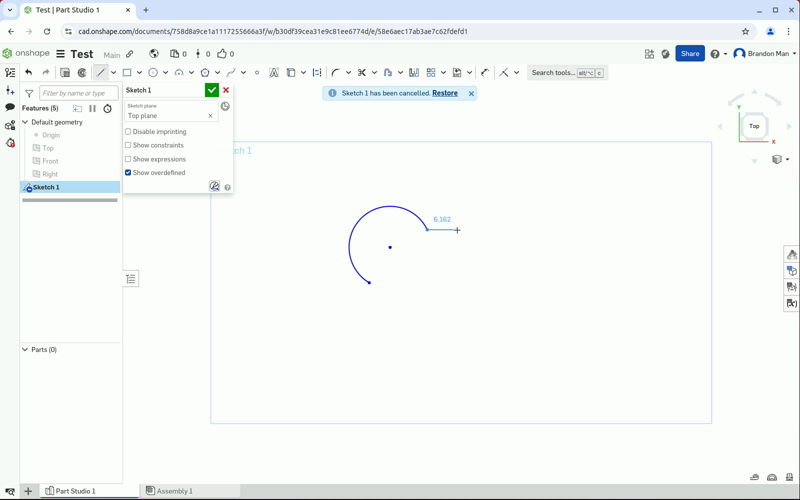
mouse_move(433, 229)
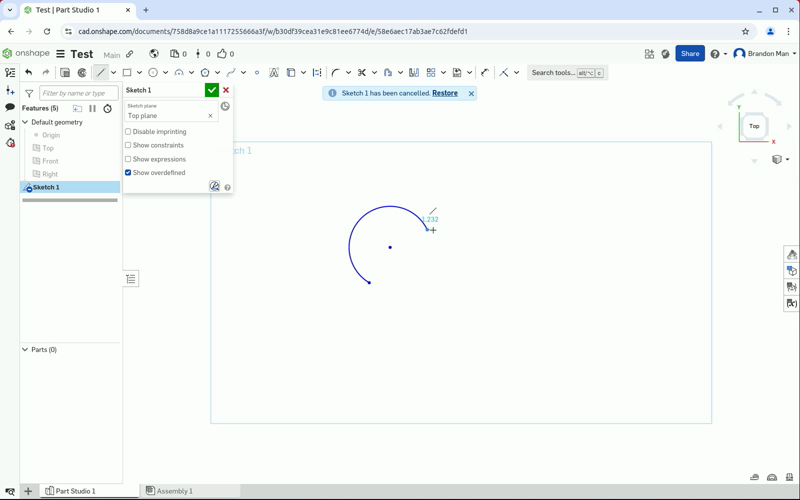
scroll(6)
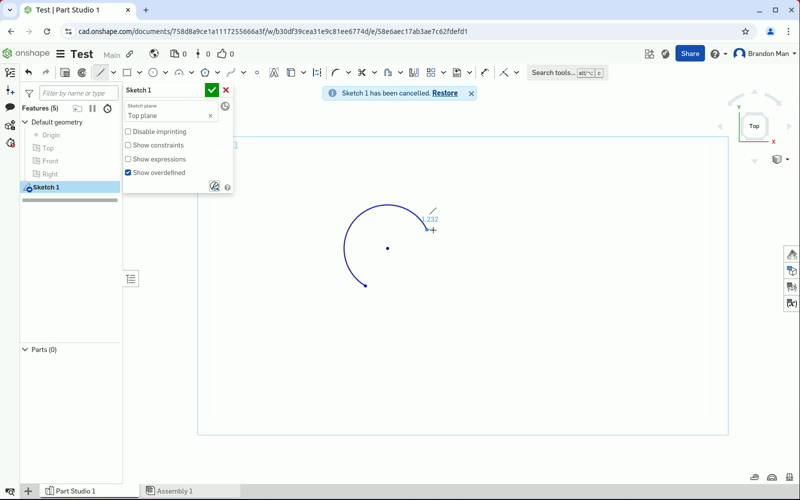
scroll(6)
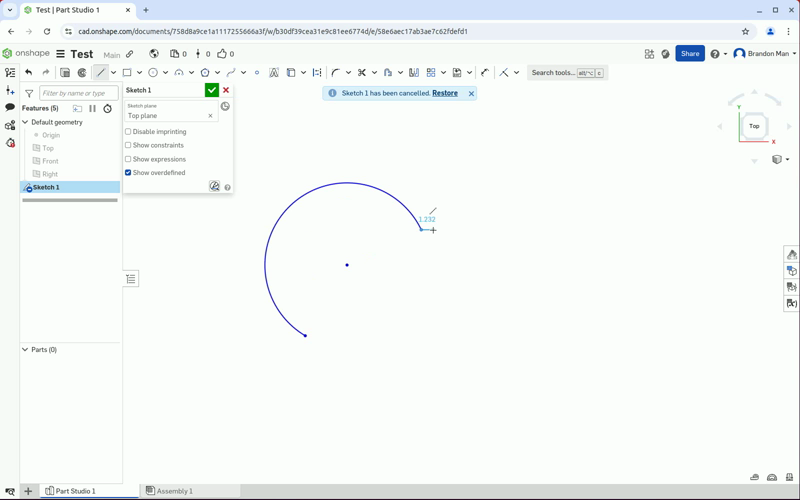
scroll(6)
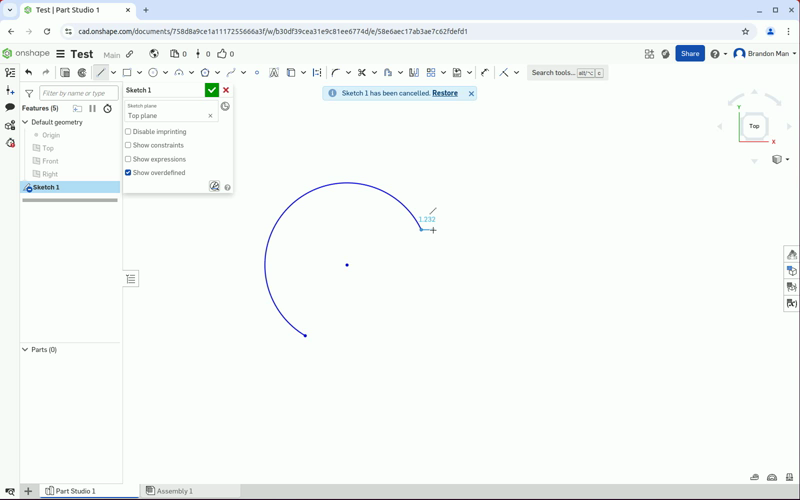
scroll(6)
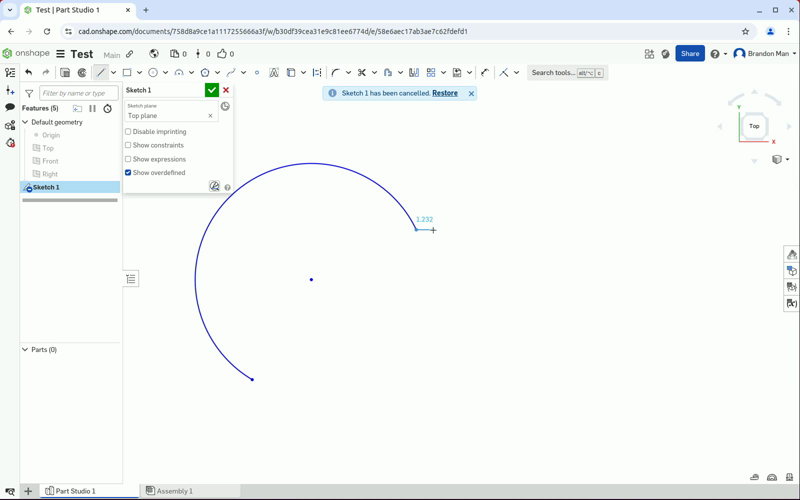
scroll(6)
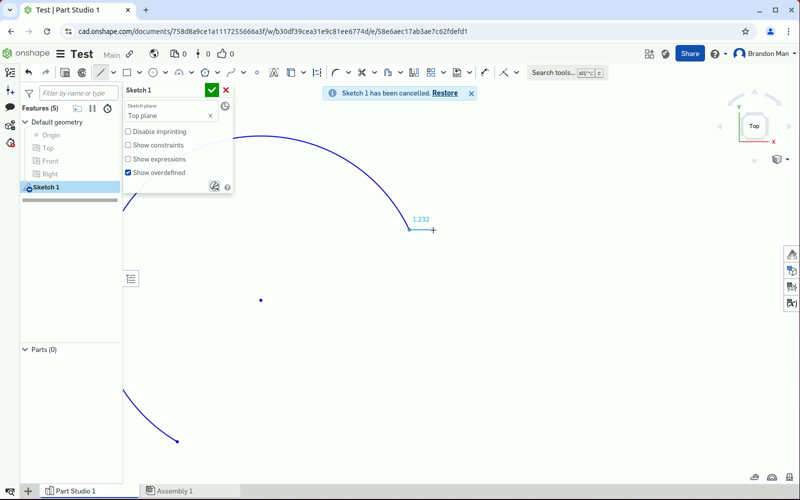
scroll(6)
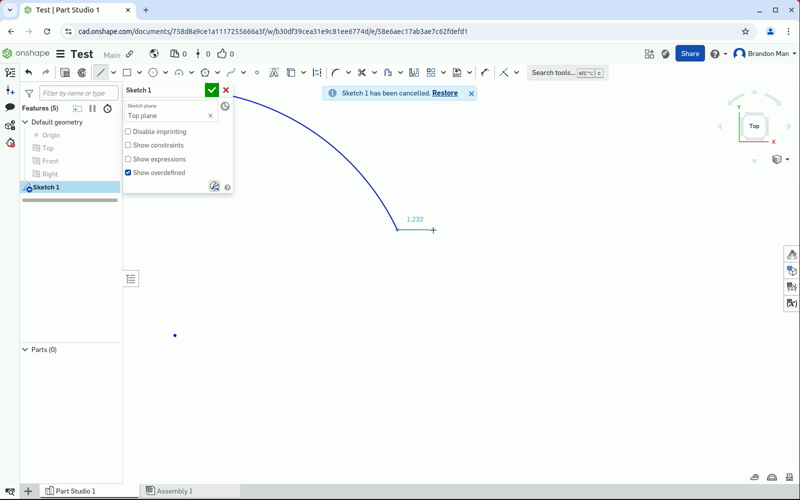
scroll(6)
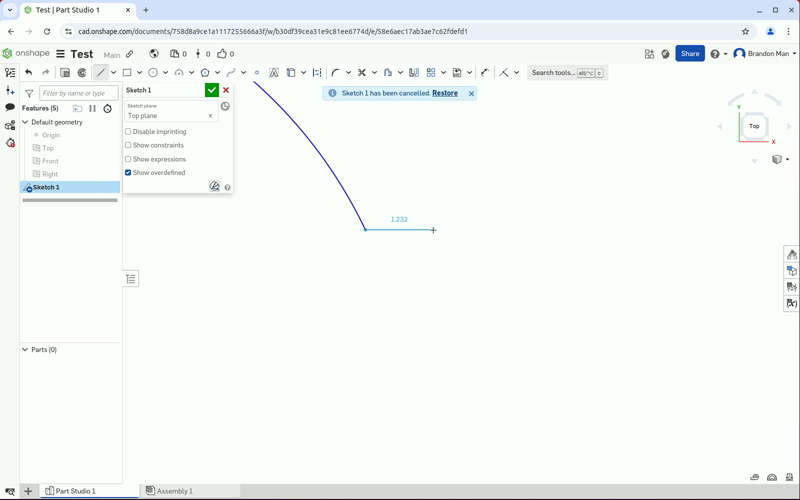
click(433, 229)
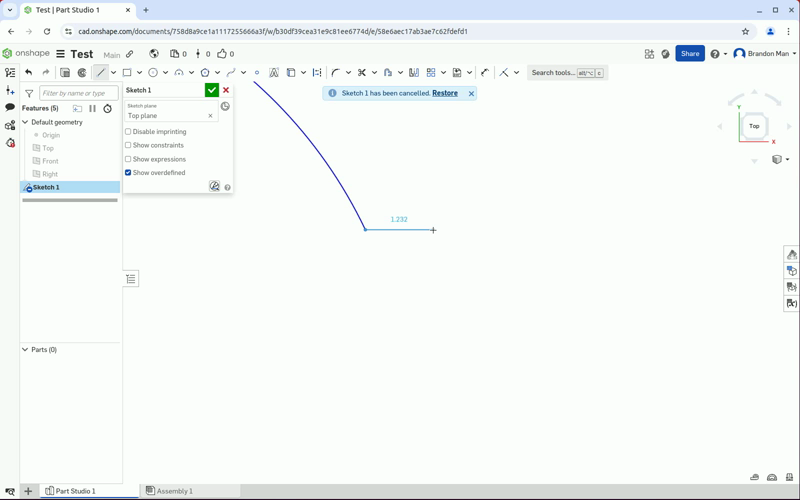
scroll(-6)
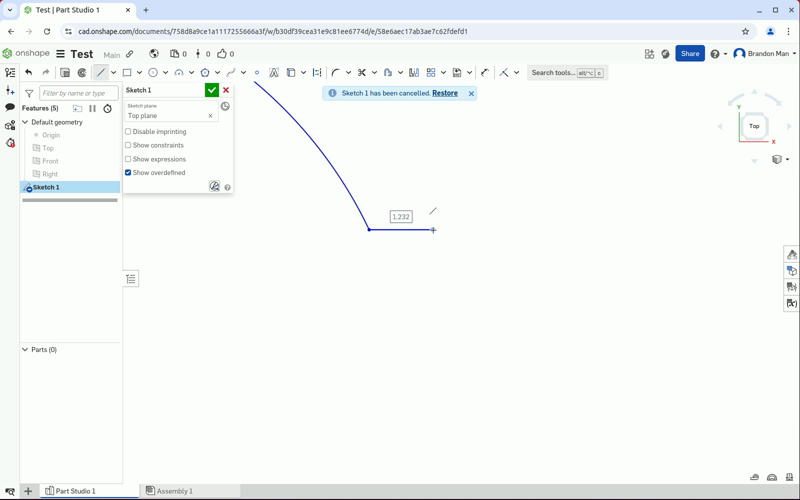
scroll(-6)
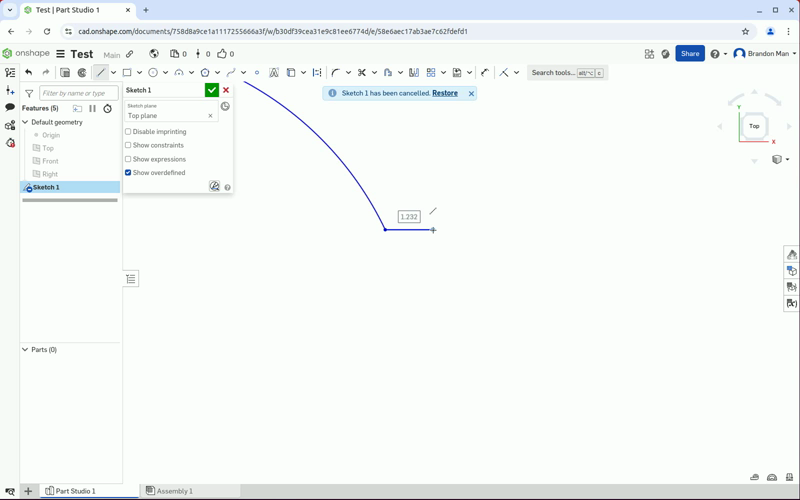
scroll(-6)
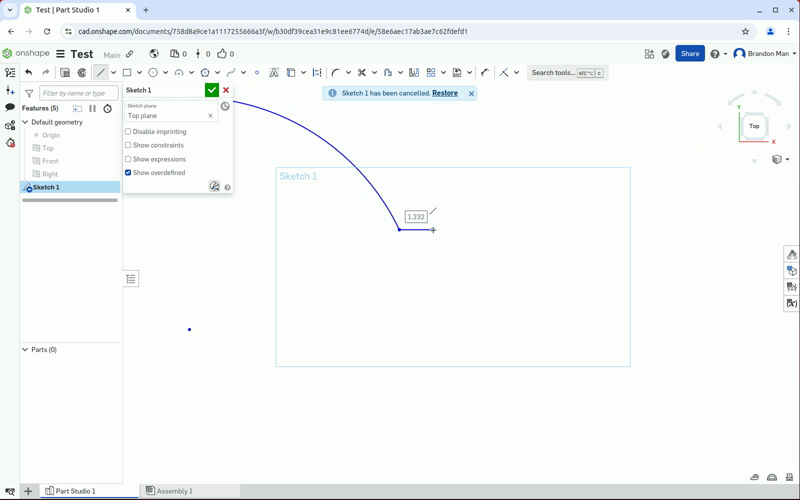
scroll(-6)
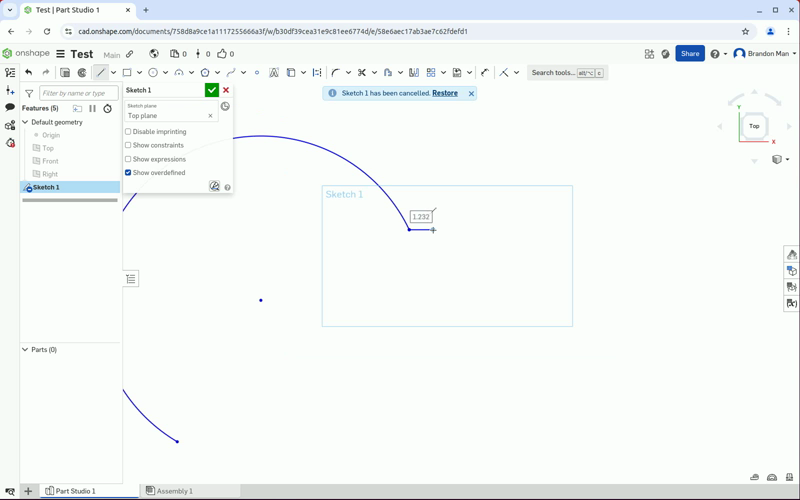
scroll(-6)
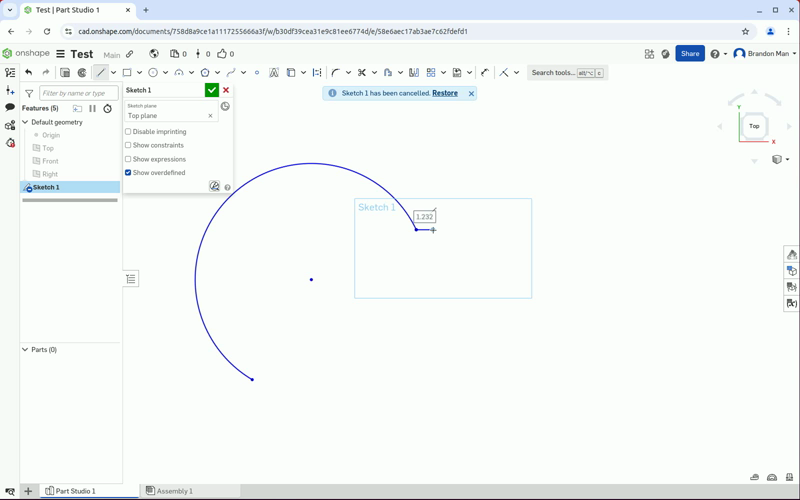
scroll(-6)
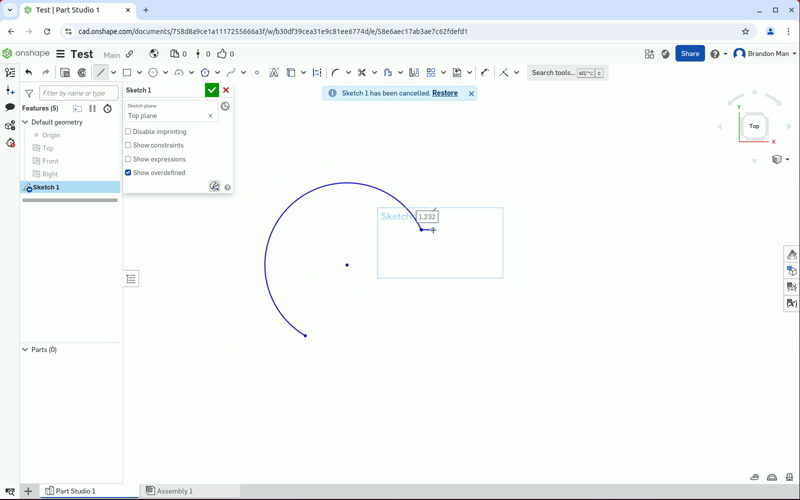
scroll(-6)
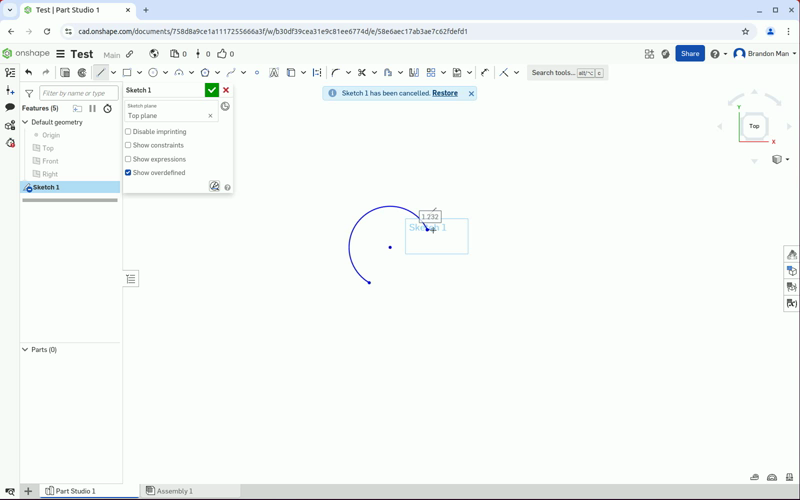
key_up(shift)
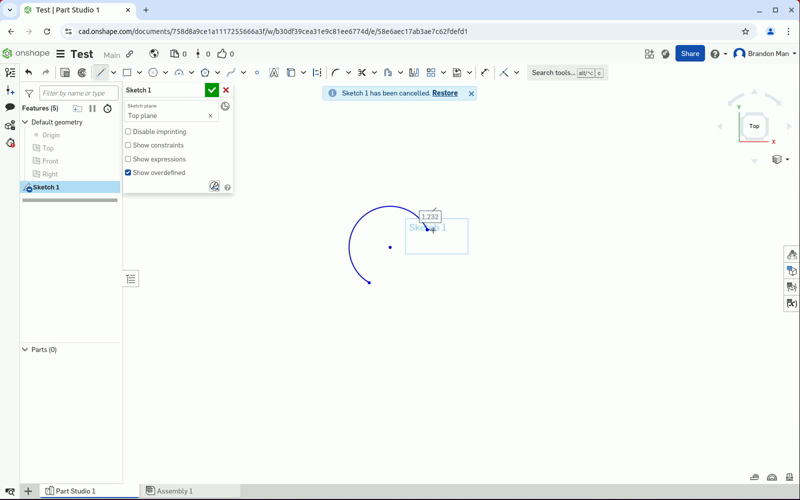
key(esc)
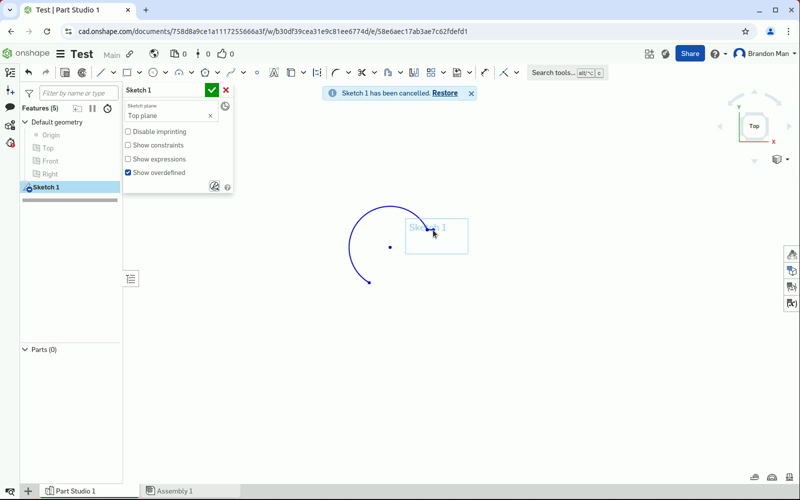
key(a)
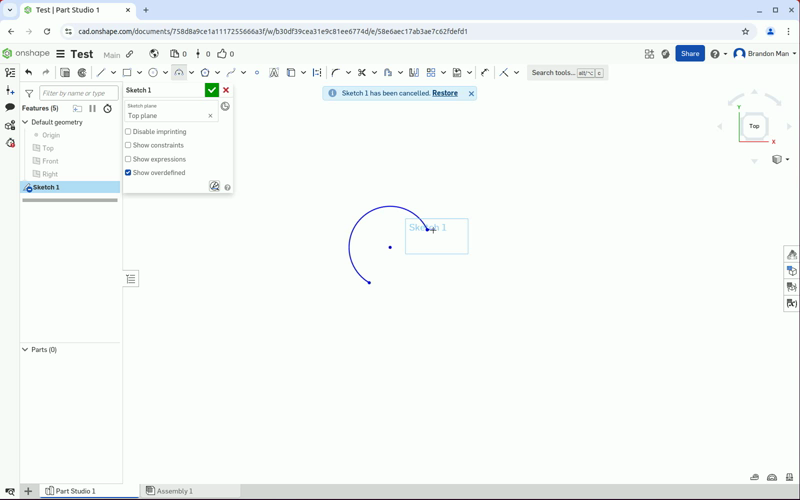
mouse_move(433, 229)
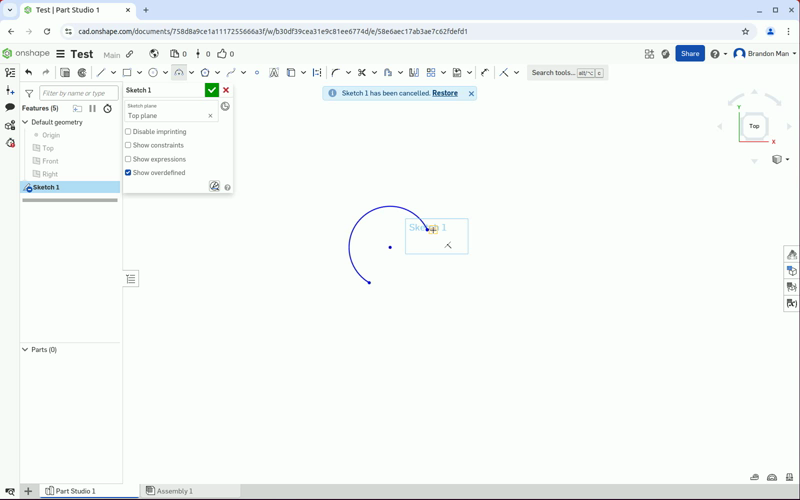
click(433, 229)
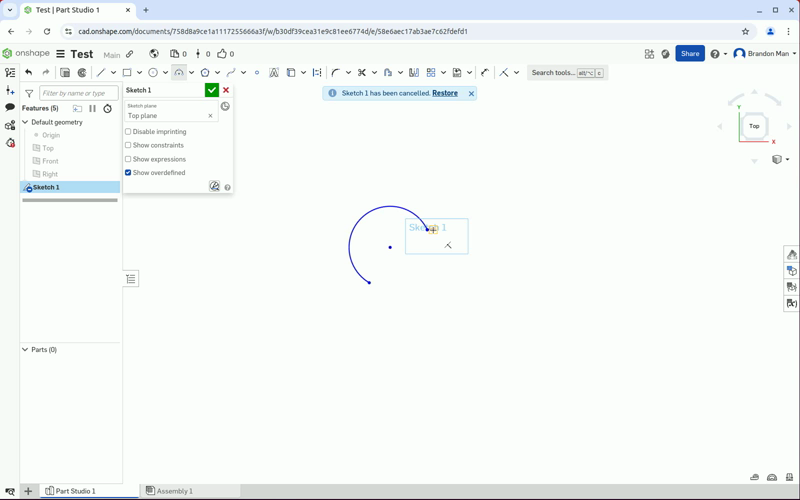
key_down(shift)
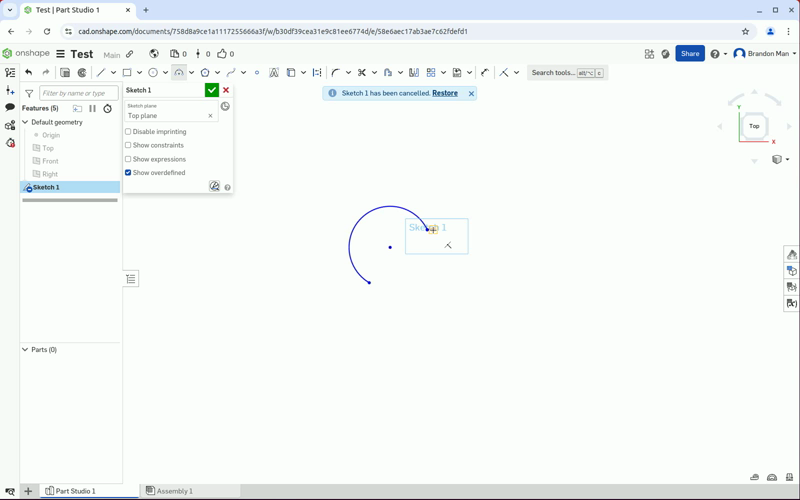
mouse_move(489, 229)
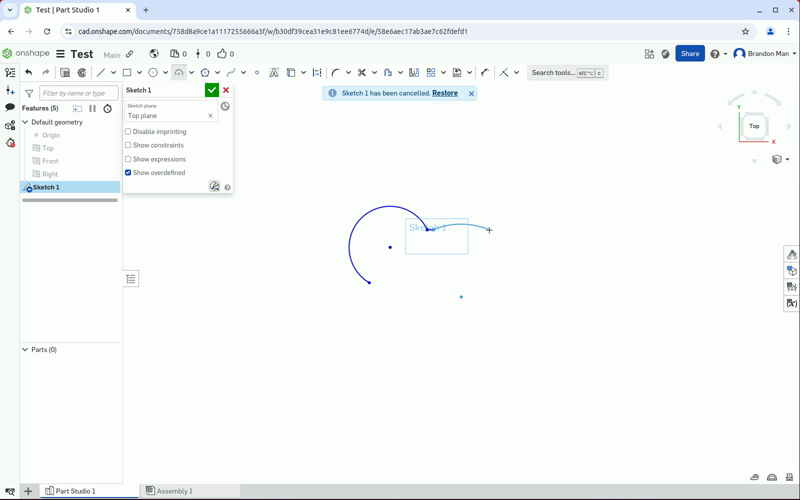
click(489, 229)
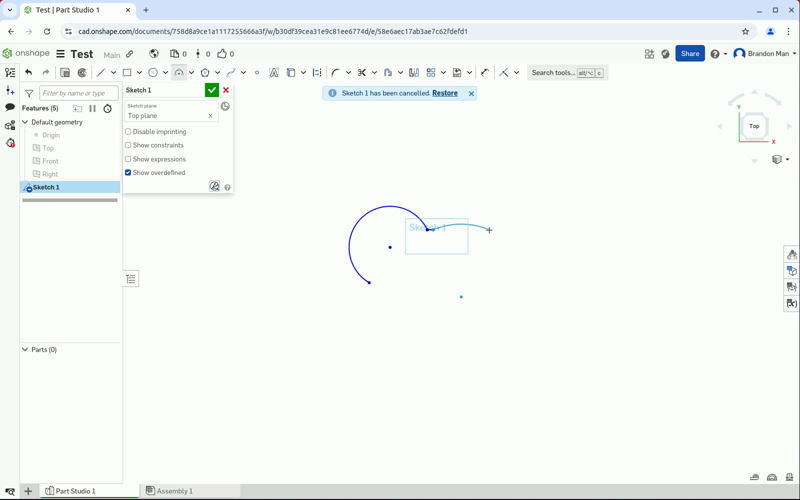
mouse_move(461, 208)
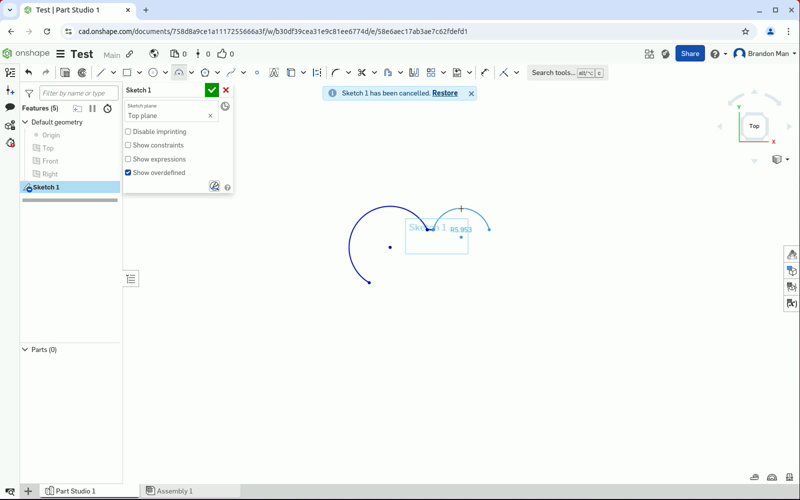
click(461, 208)
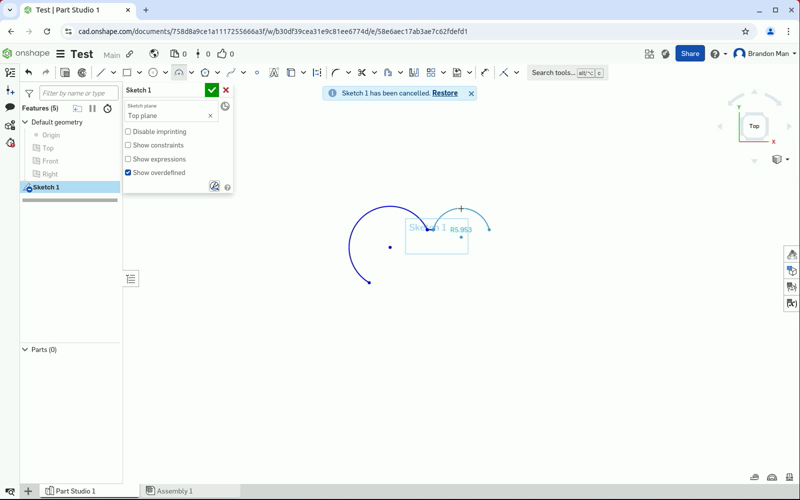
key_up(shift)
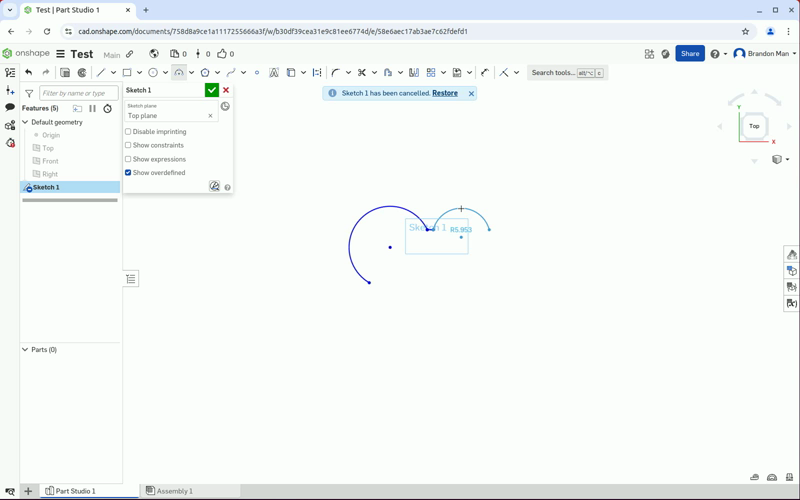
key(esc)
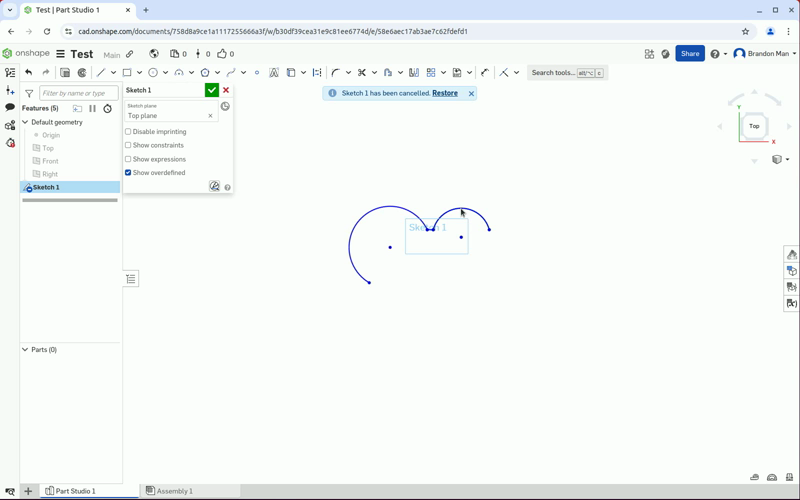
key(l)
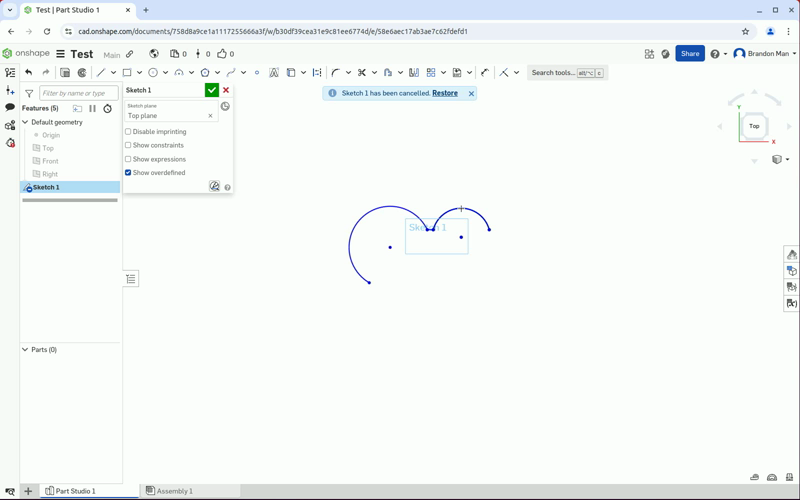
mouse_move(489, 229)
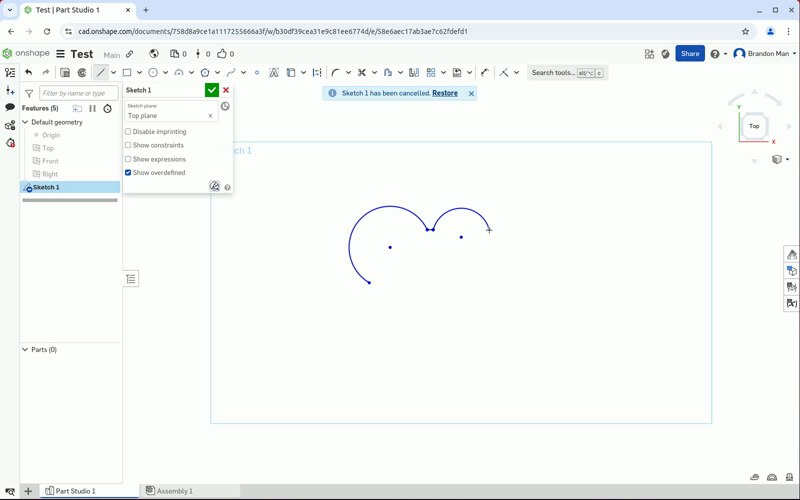
click(489, 229)
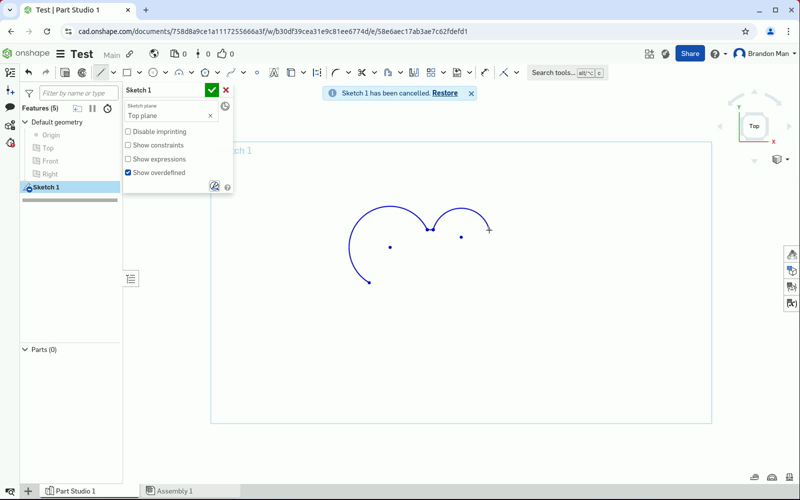
key_down(shift)
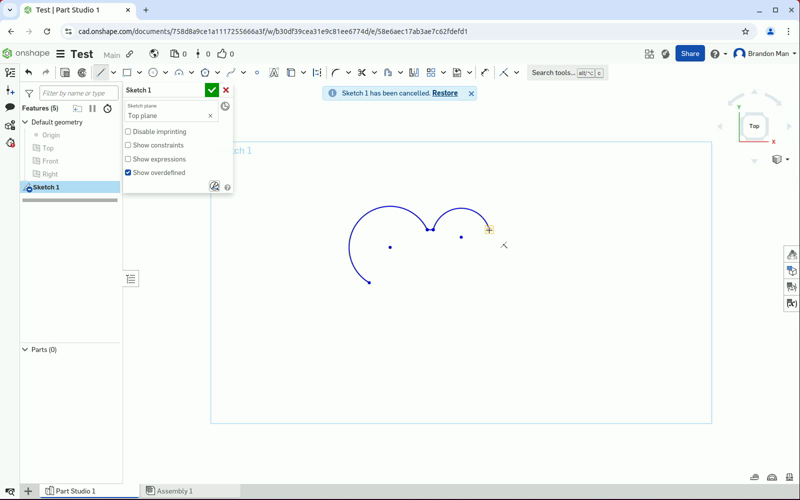
mouse_move(519, 229)
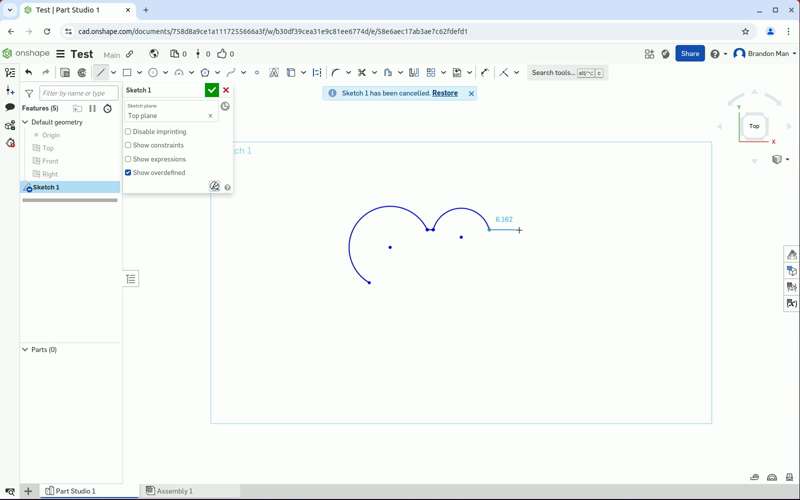
mouse_move(495, 229)
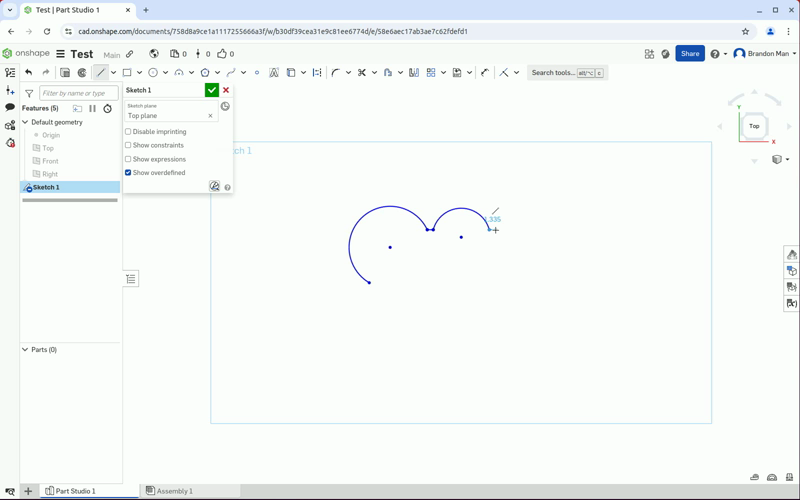
scroll(6)
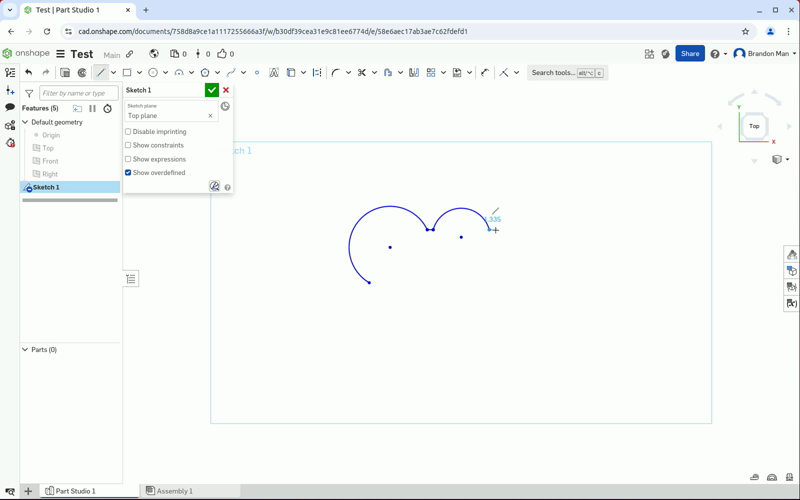
scroll(6)
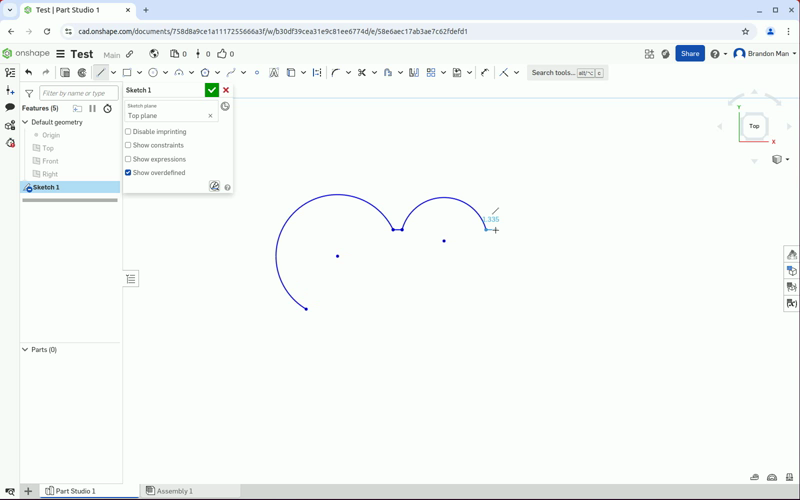
scroll(6)
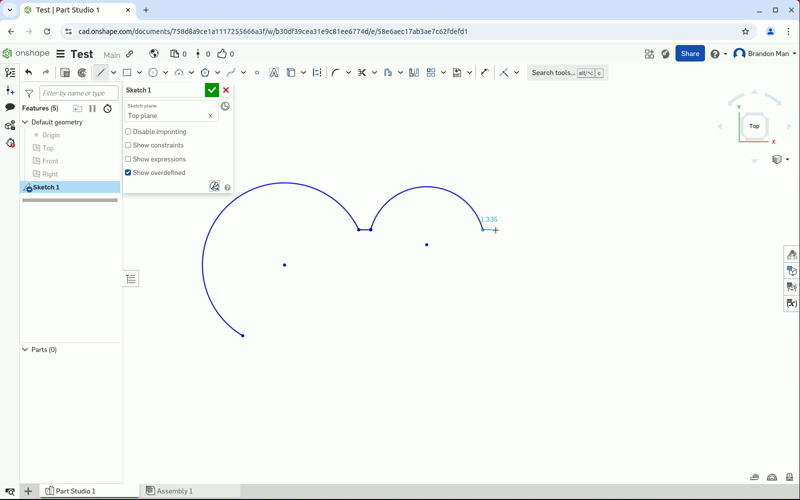
scroll(6)
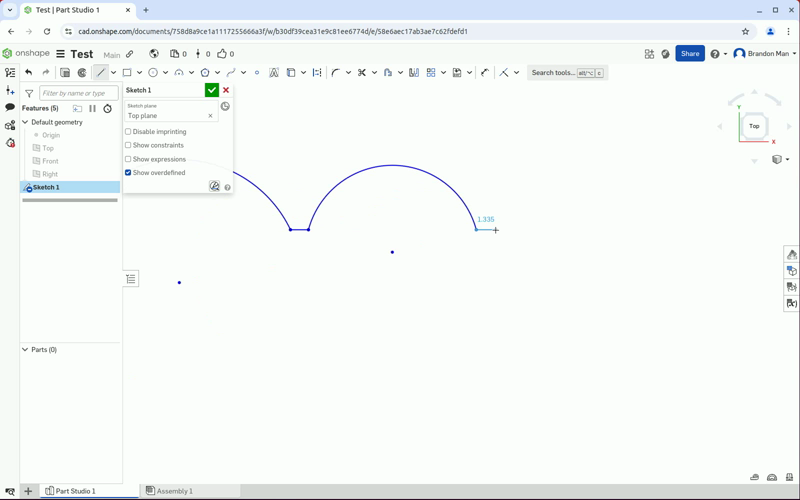
scroll(6)
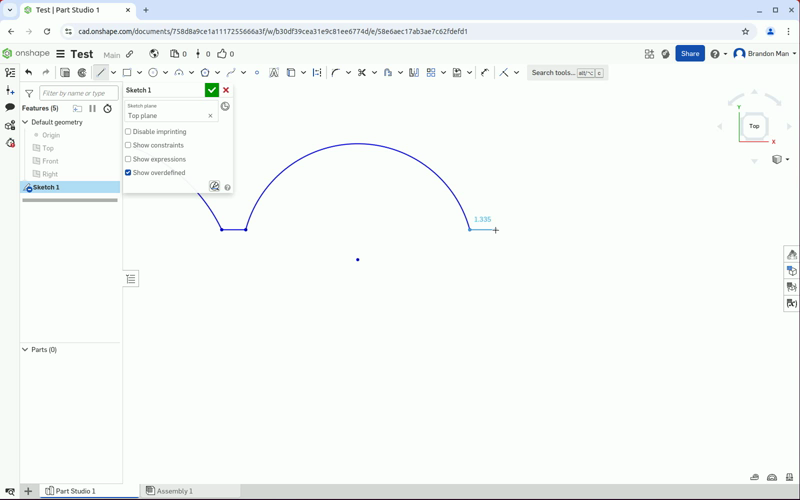
scroll(6)
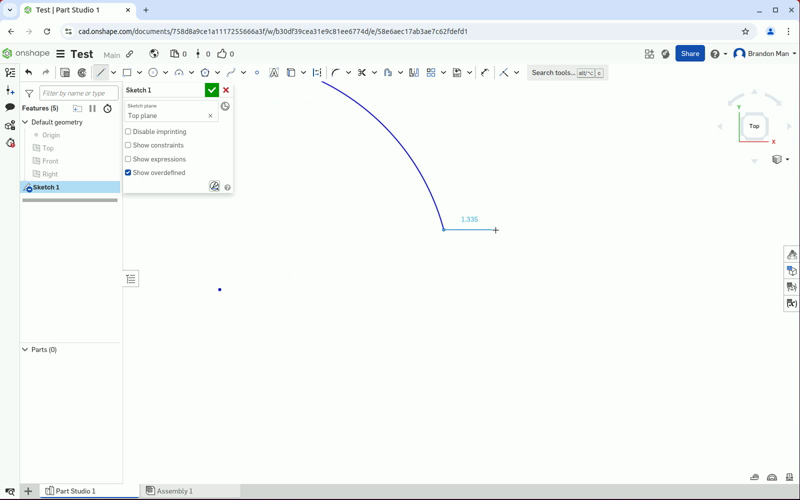
scroll(6)
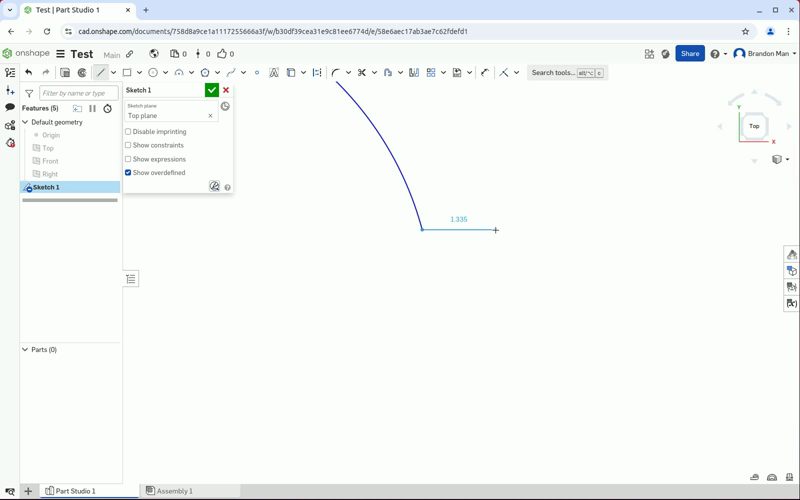
click(495, 229)
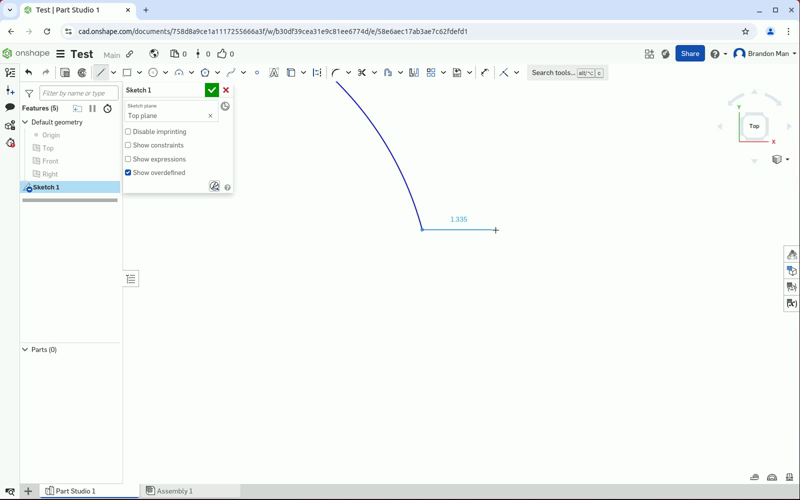
scroll(-6)
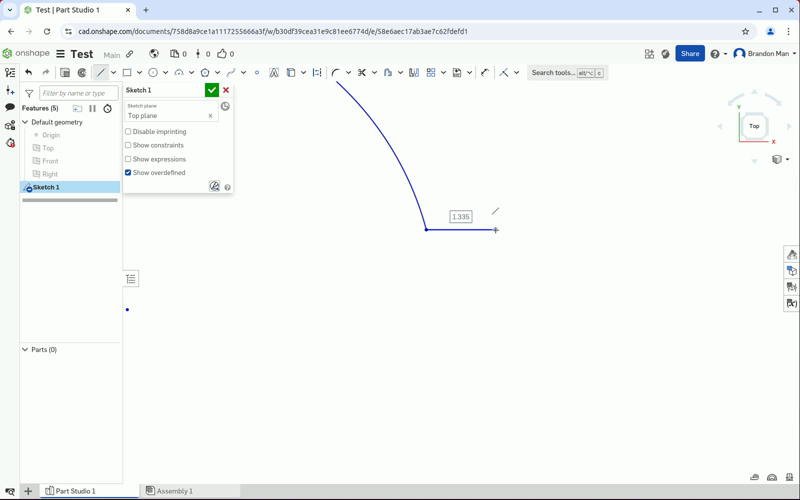
scroll(-6)
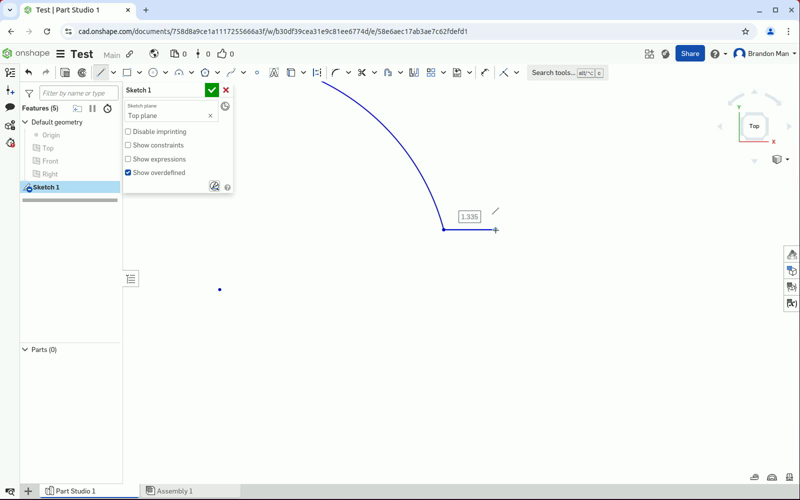
scroll(-6)
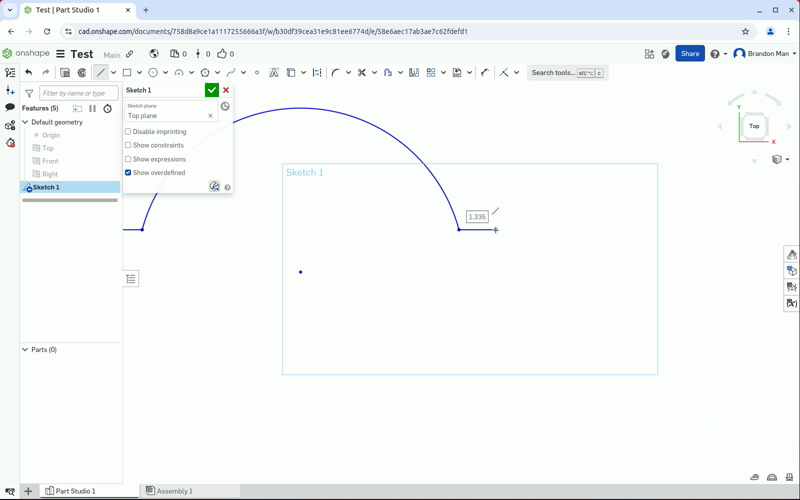
scroll(-6)
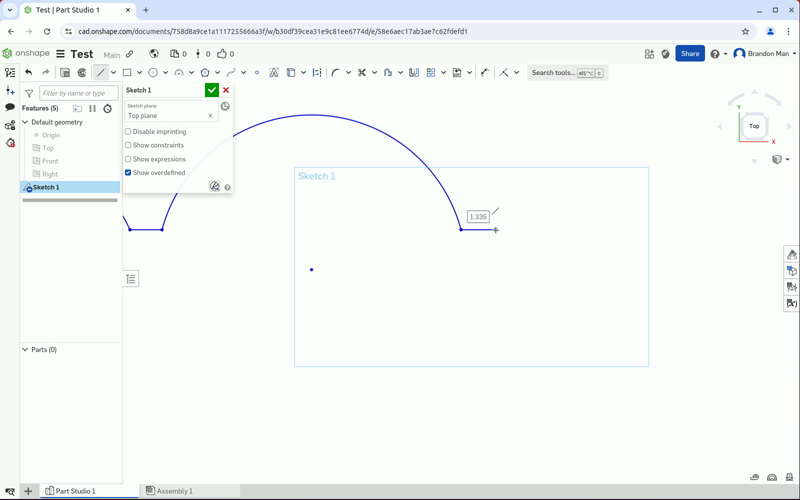
scroll(-6)
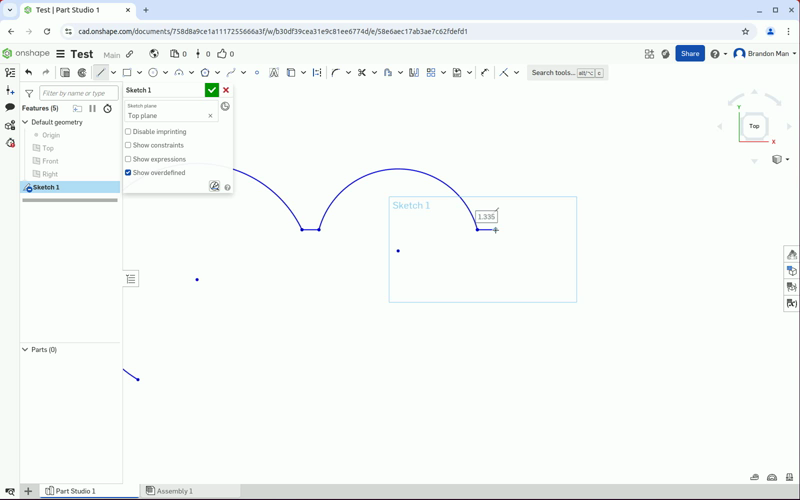
scroll(-6)
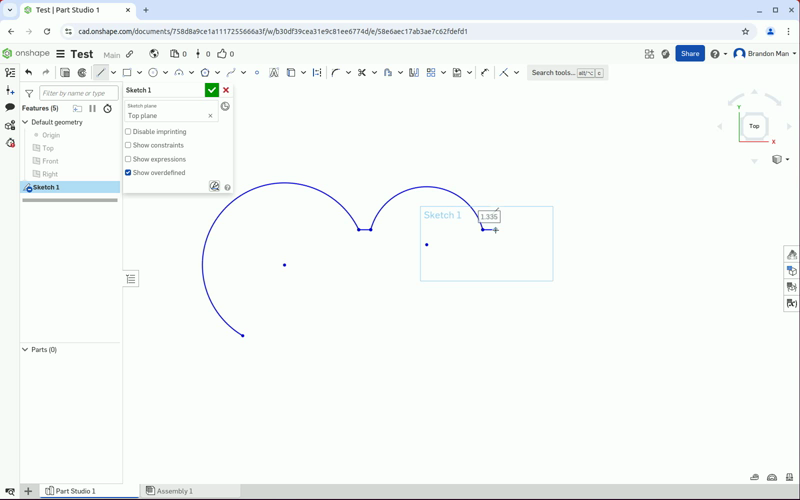
scroll(-6)
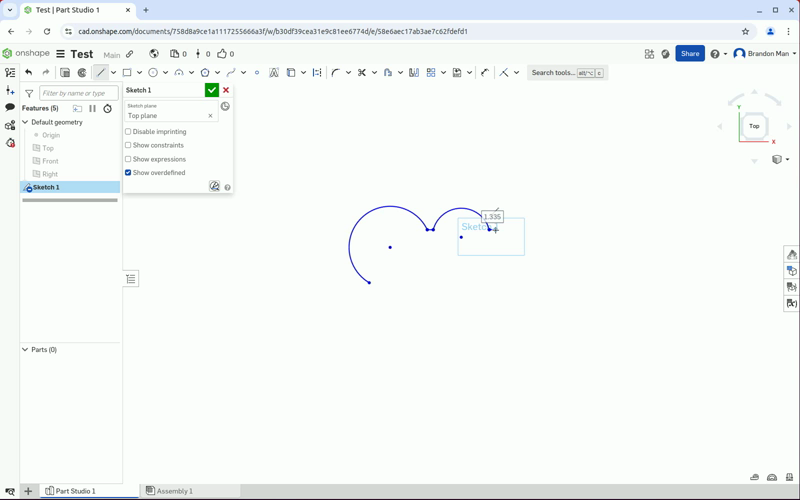
key_up(shift)
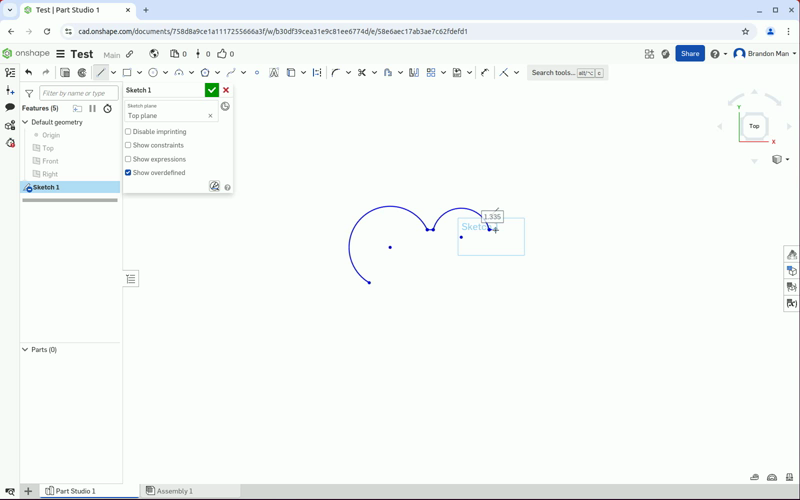
key(esc)
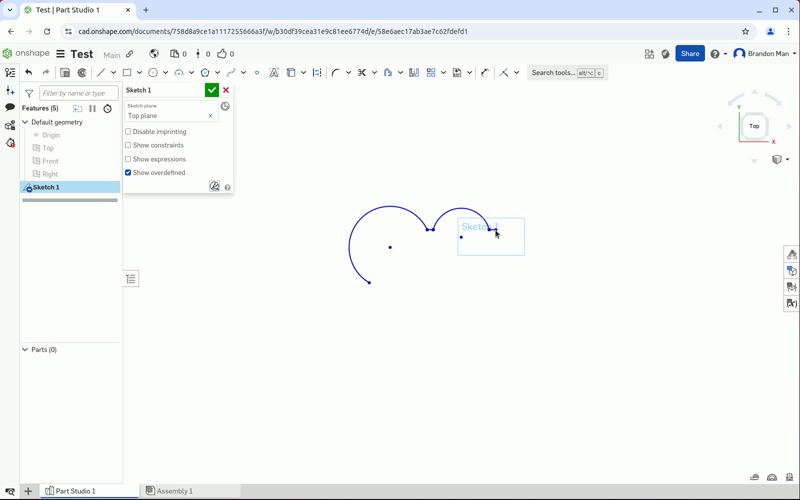
key(a)
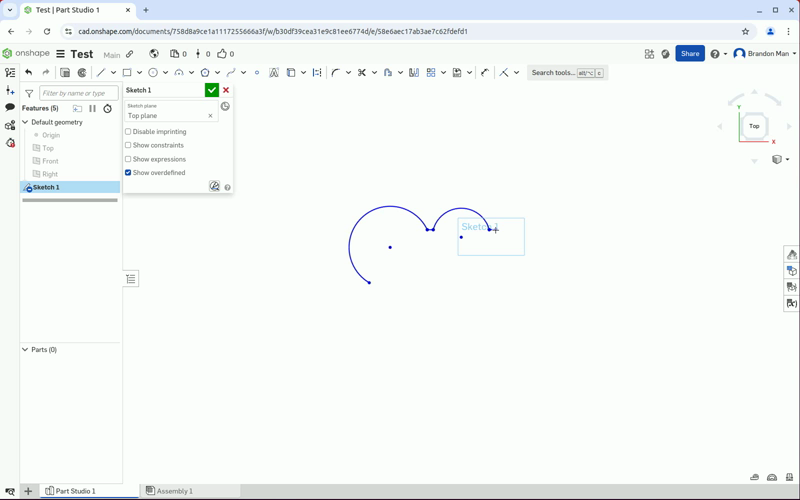
mouse_move(495, 229)
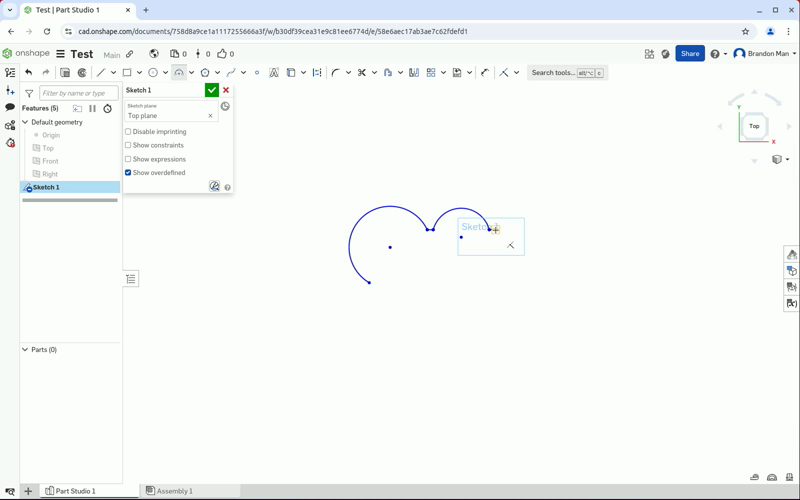
click(495, 229)
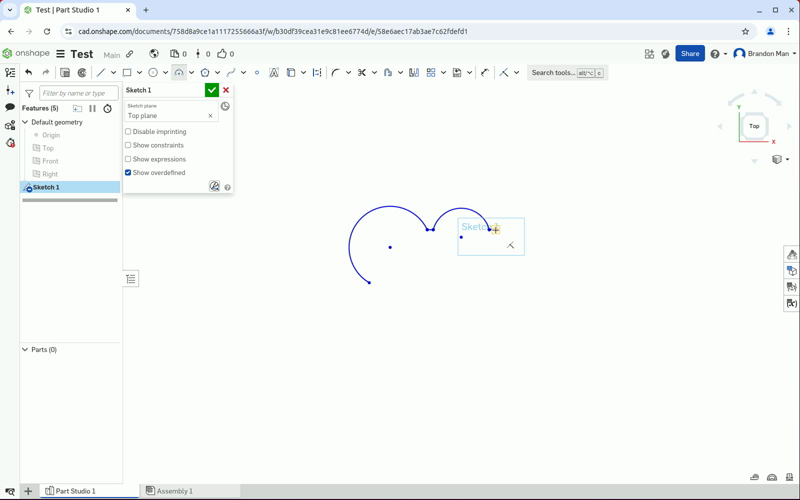
key_down(shift)
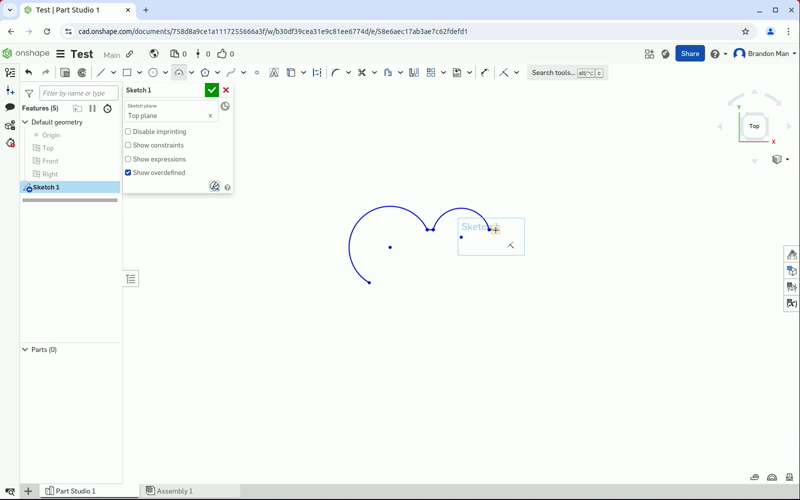
mouse_move(551, 282)
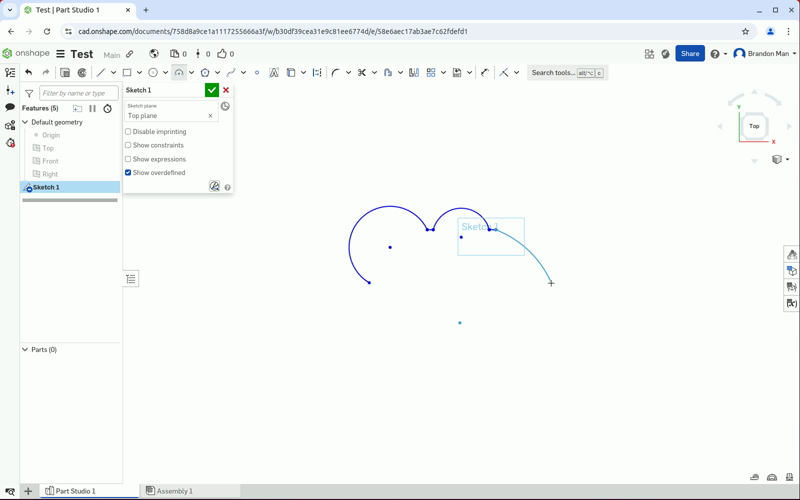
click(551, 282)
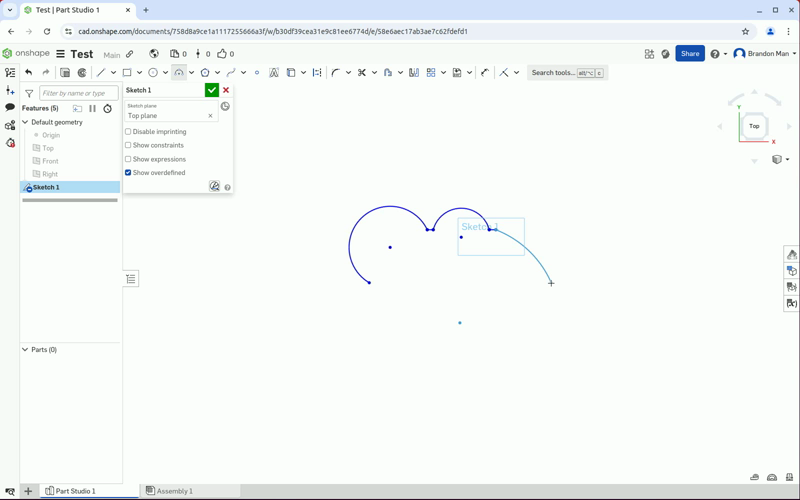
mouse_move(559, 218)
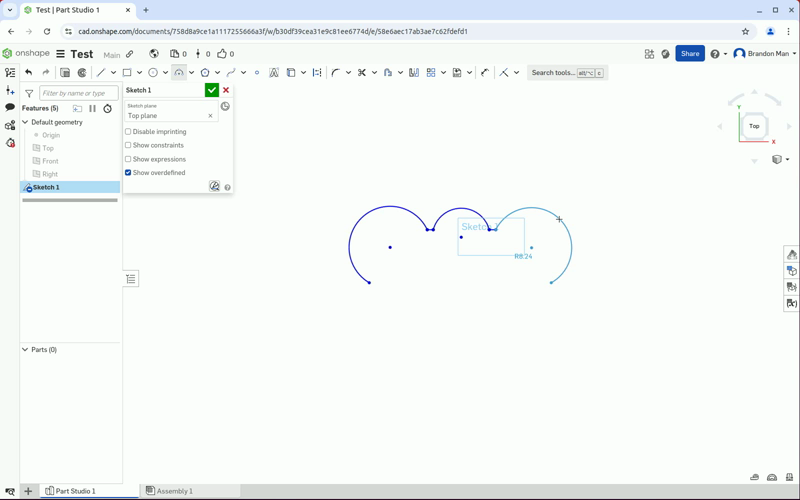
click(559, 218)
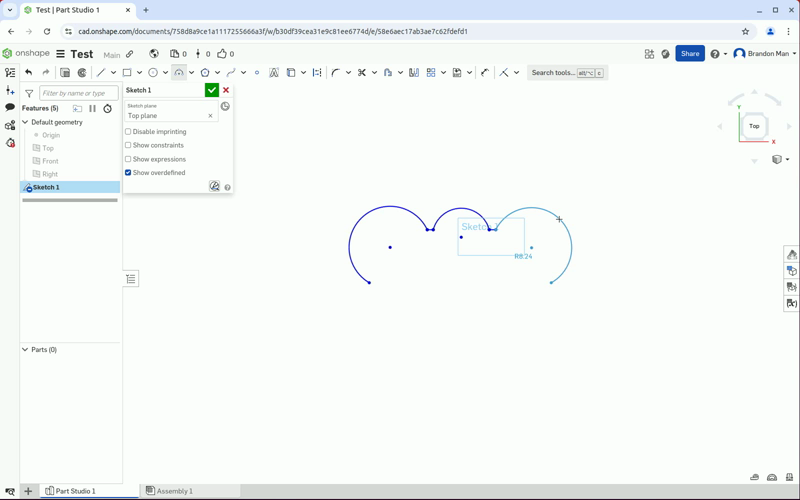
key_up(shift)
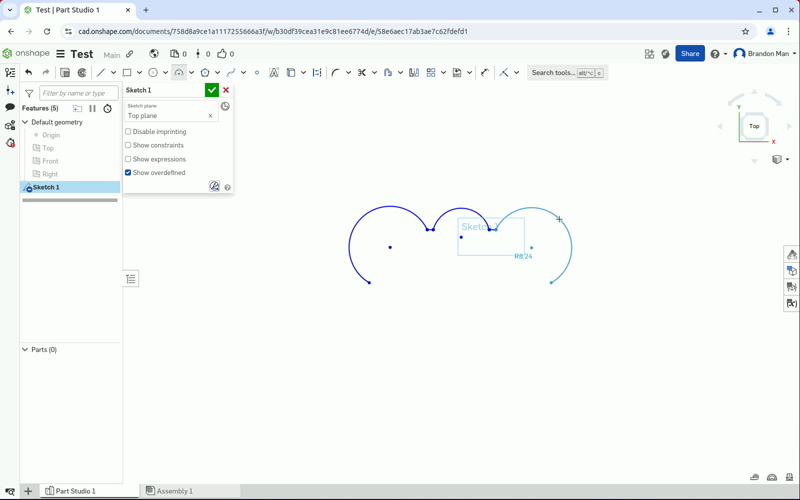
mouse_move(551, 282)
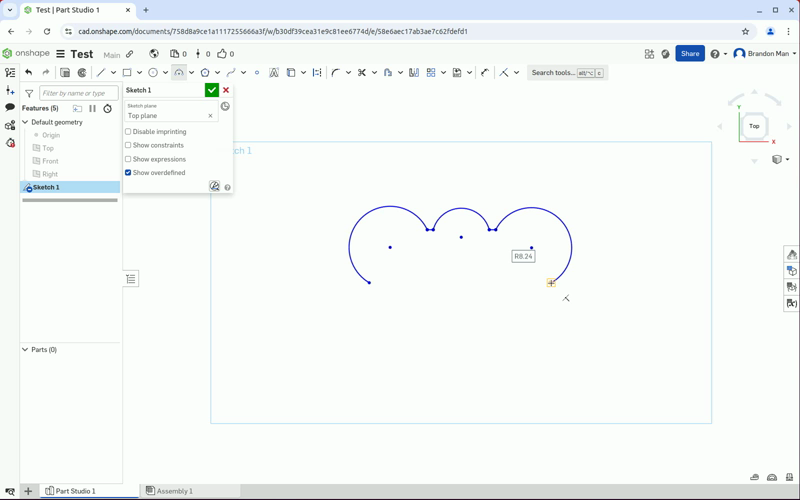
click(551, 282)
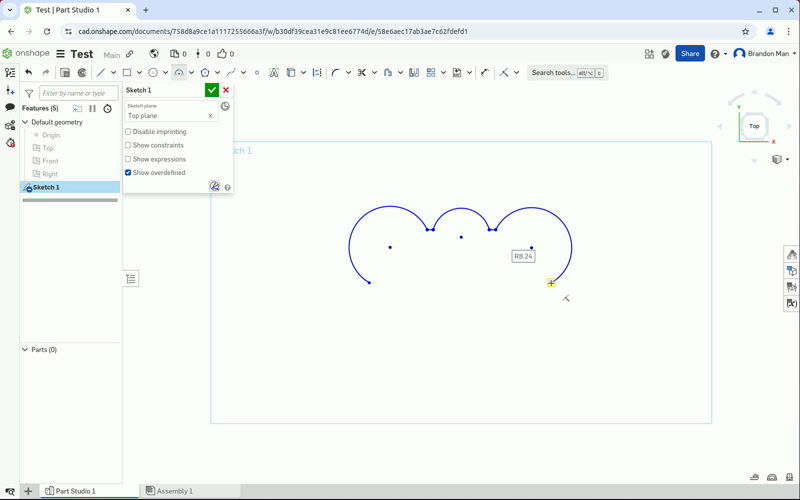
key_down(shift)
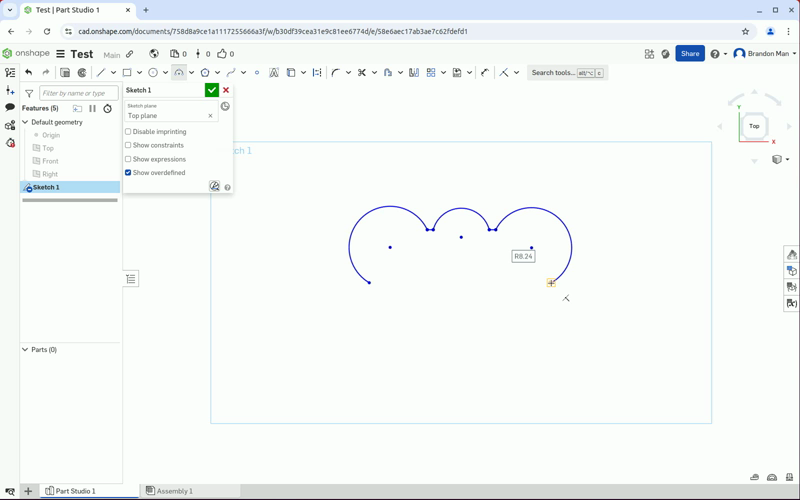
mouse_move(495, 336)
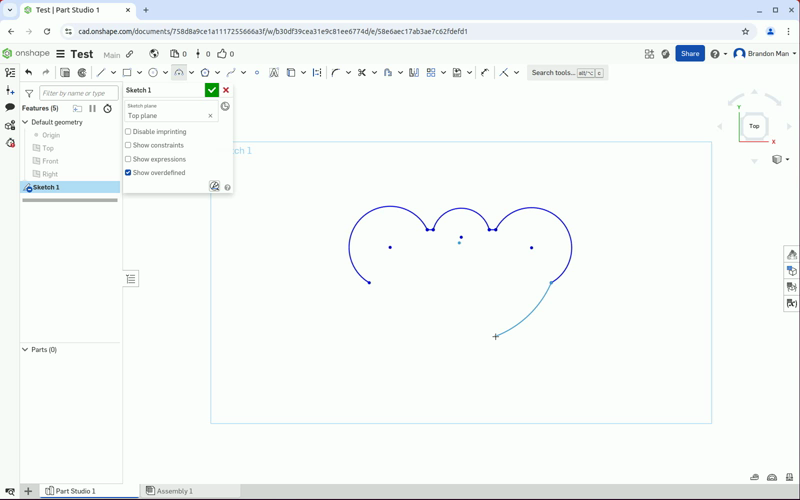
click(495, 336)
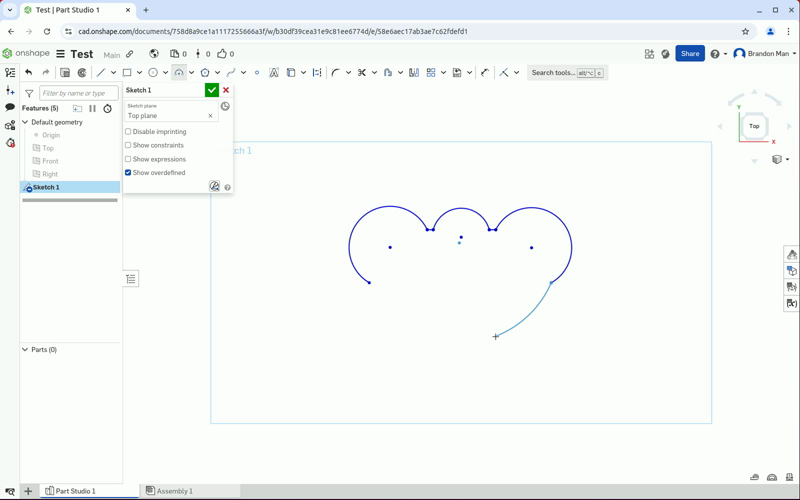
mouse_move(559, 347)
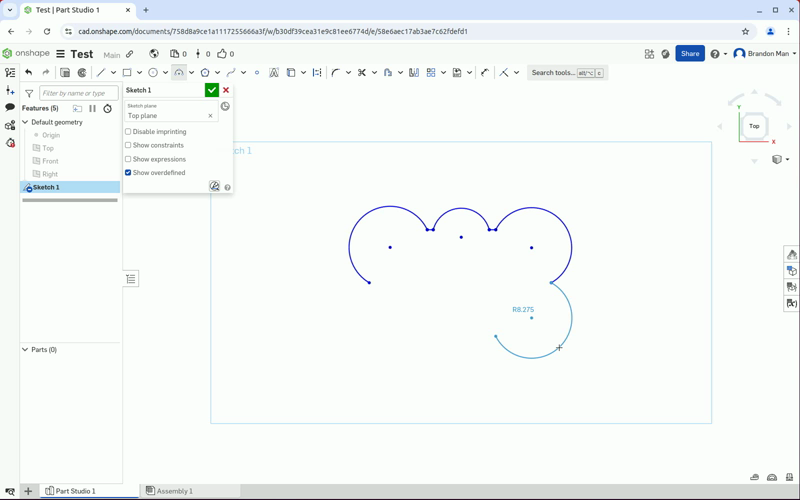
click(559, 347)
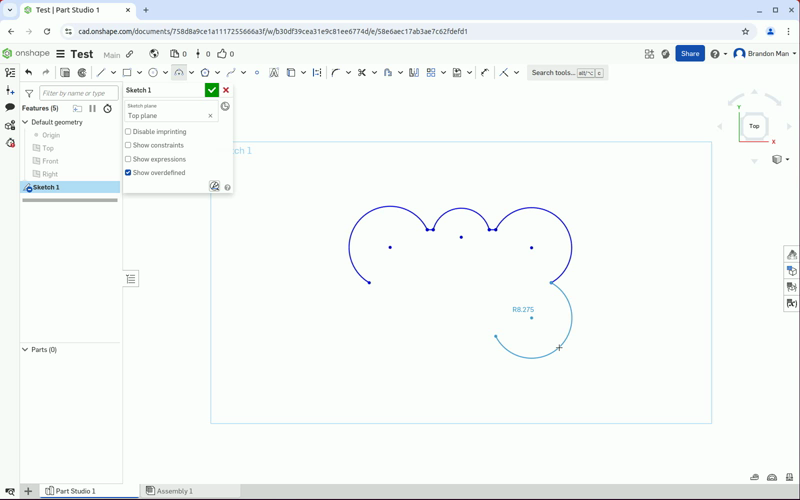
key_up(shift)
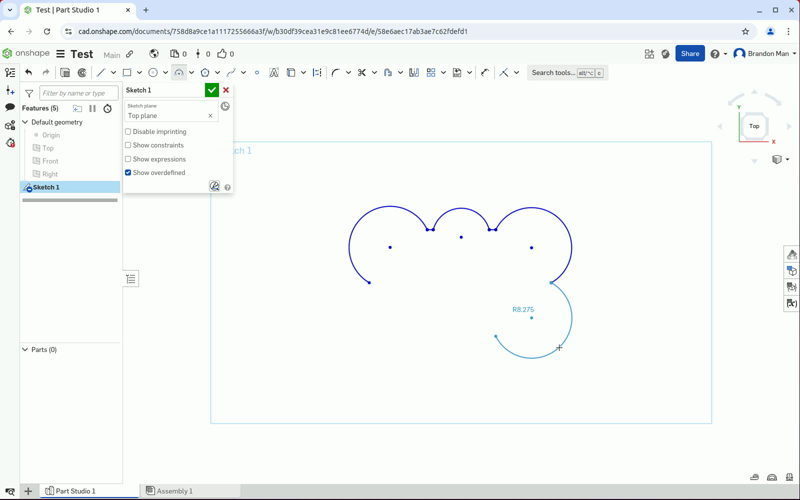
key(esc)
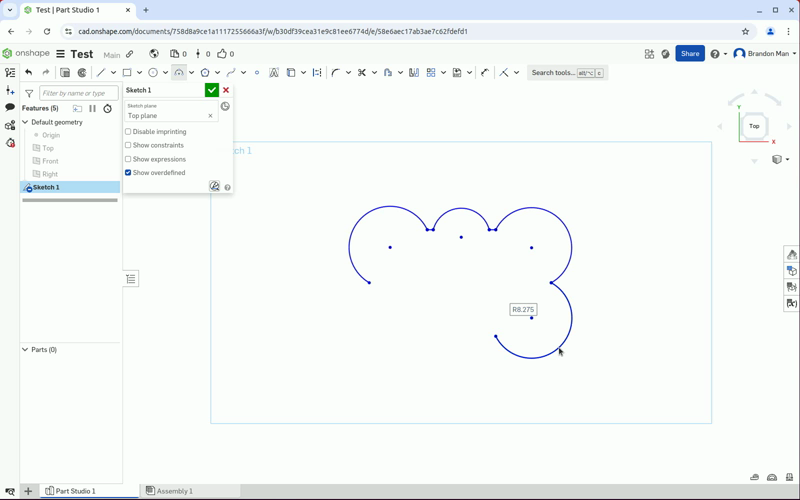
key(l)
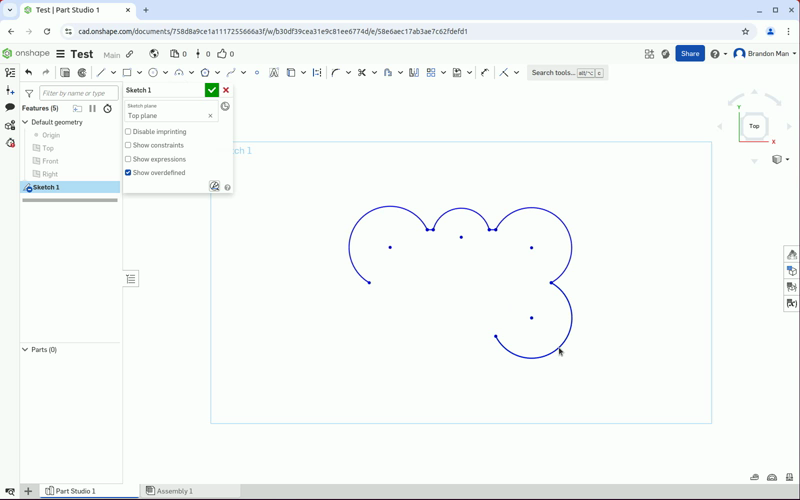
mouse_move(495, 336)
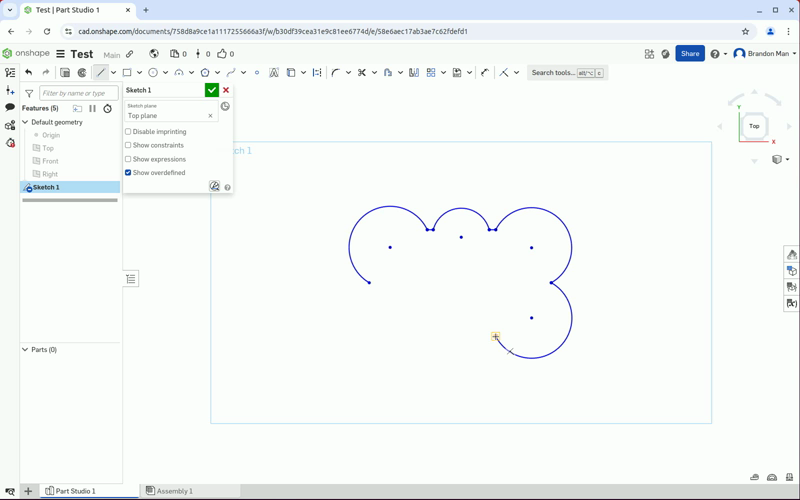
click(495, 336)
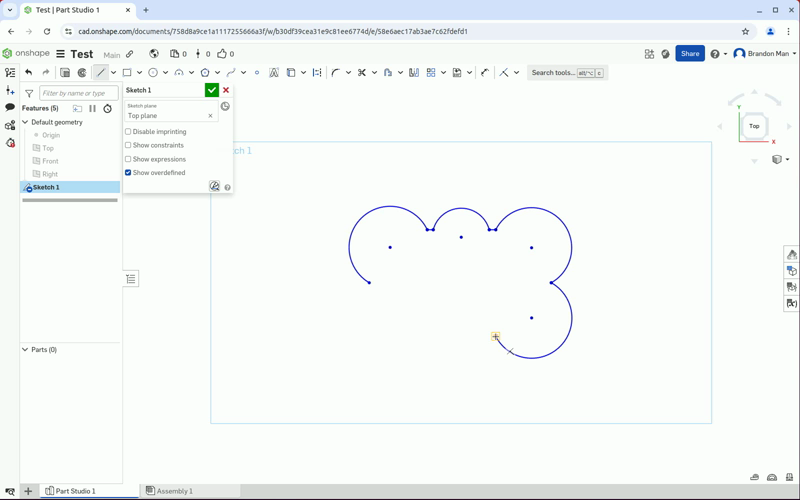
key_down(shift)
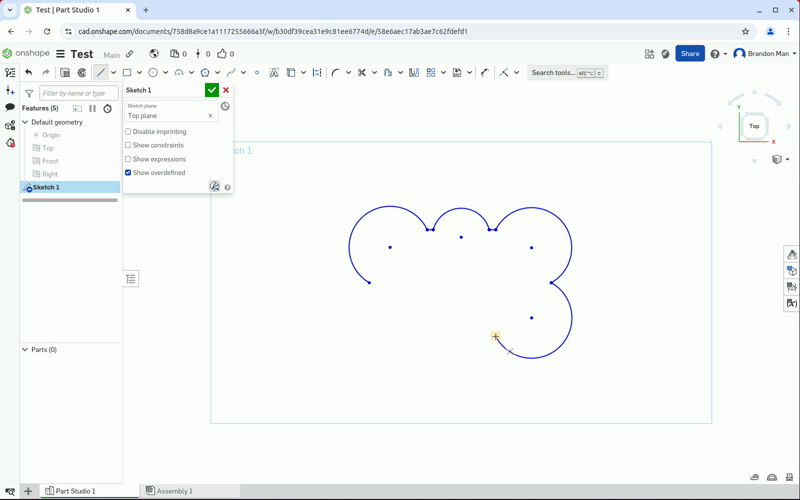
mouse_move(427, 336)
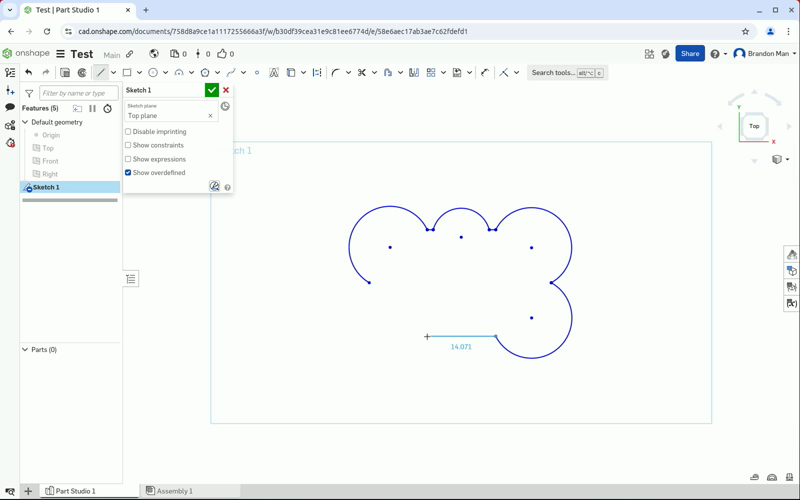
click(427, 336)
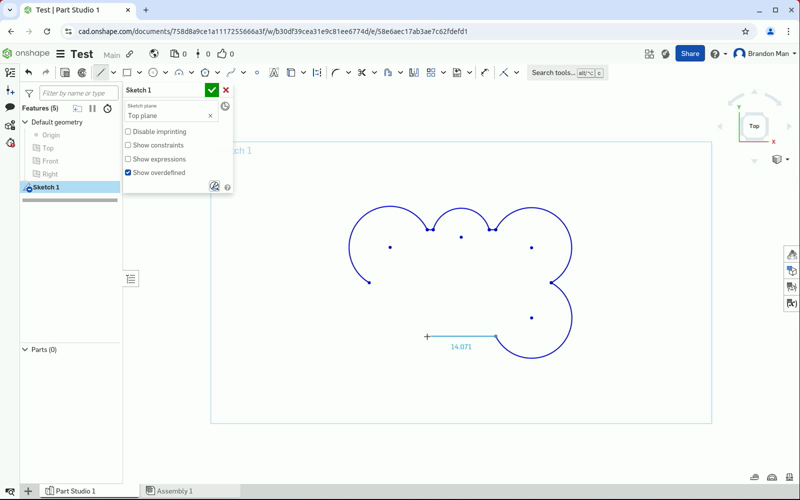
key_up(shift)
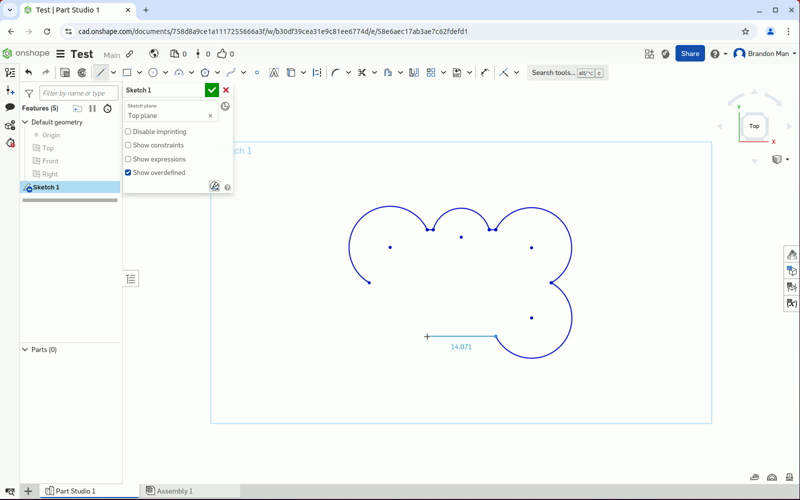
key(esc)
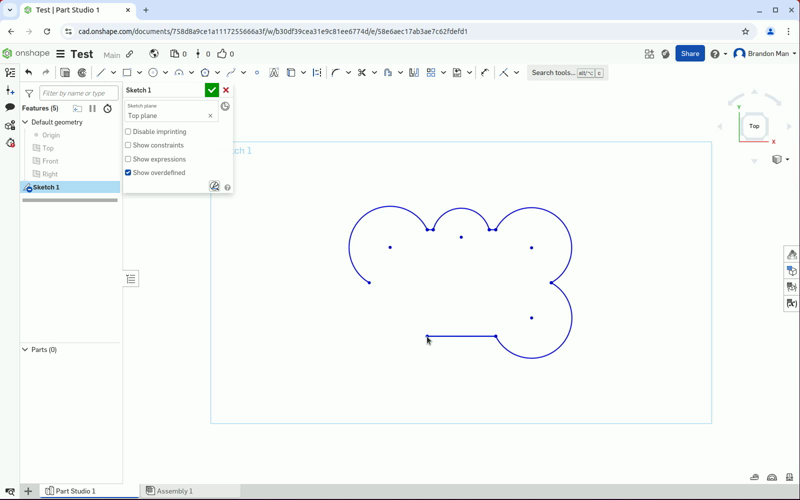
key(a)
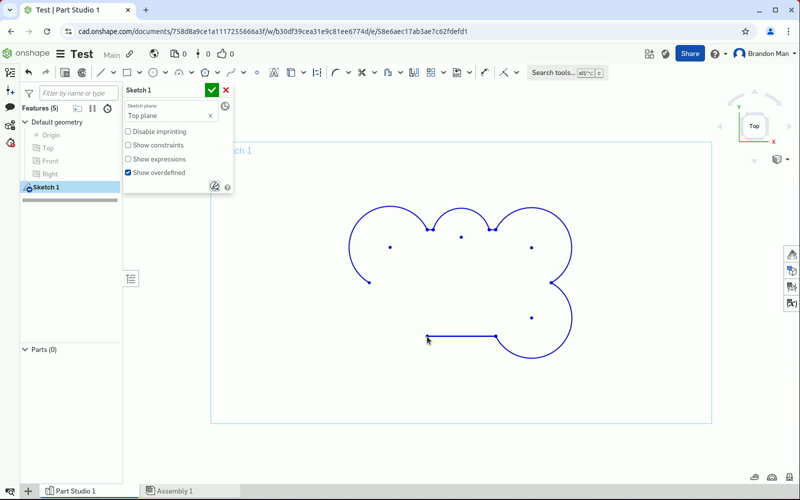
mouse_move(427, 336)
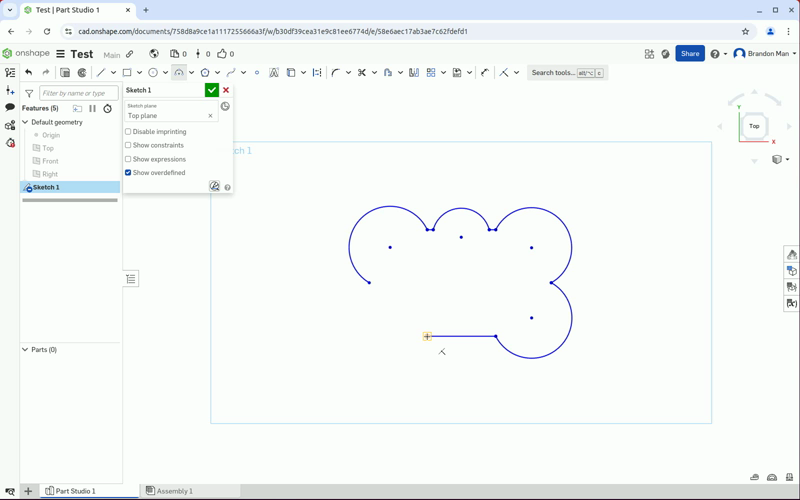
click(427, 336)
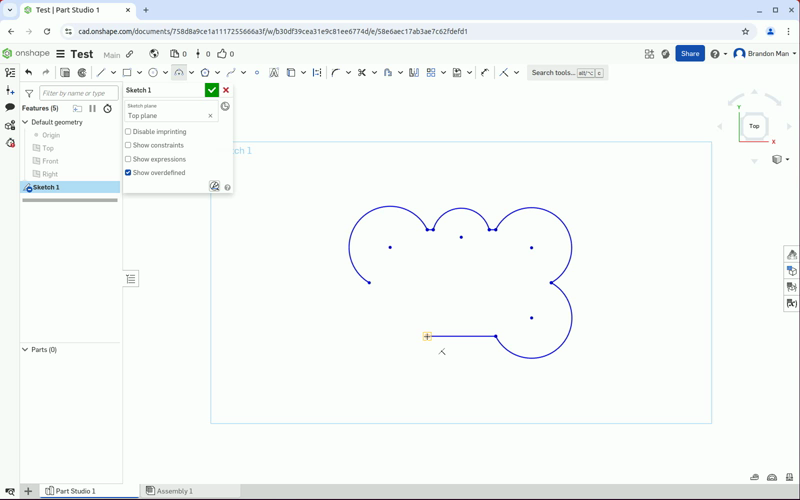
mouse_move(369, 282)
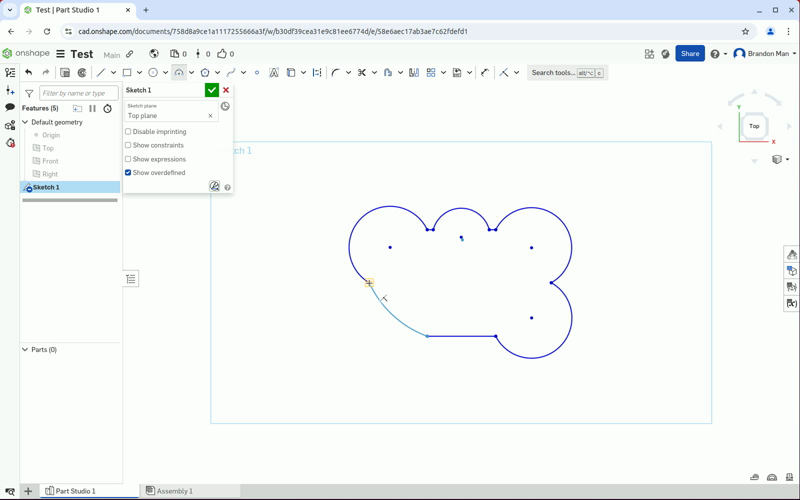
click(369, 282)
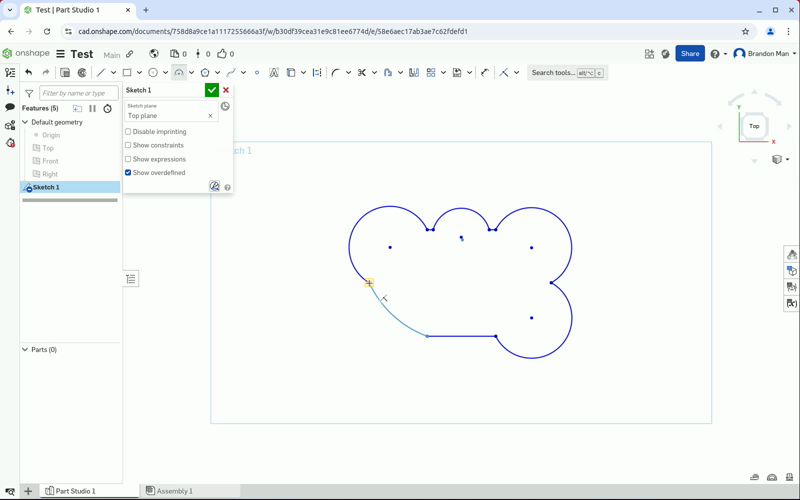
key_down(shift)
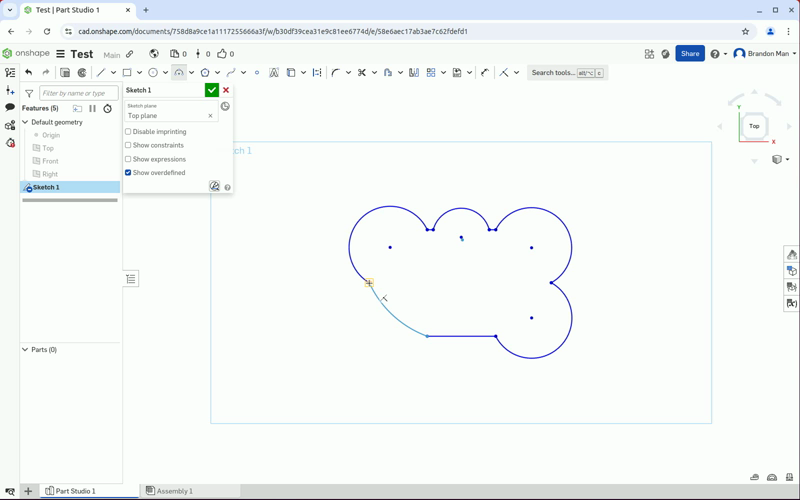
mouse_move(362, 348)
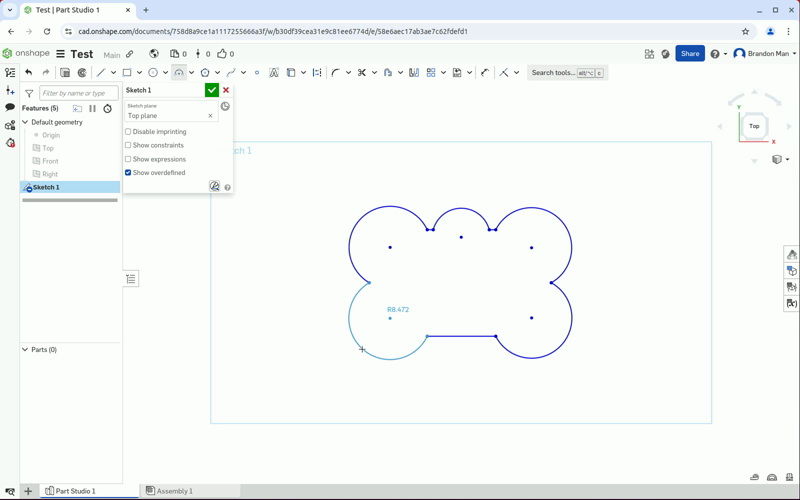
click(362, 348)
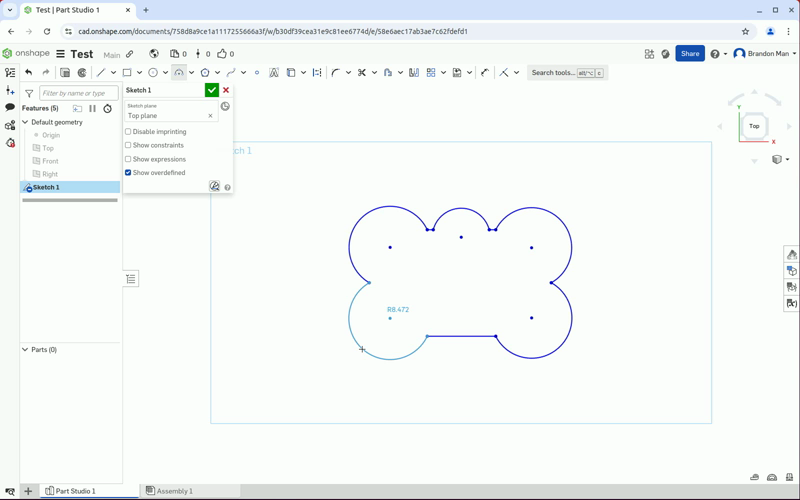
key_up(shift)
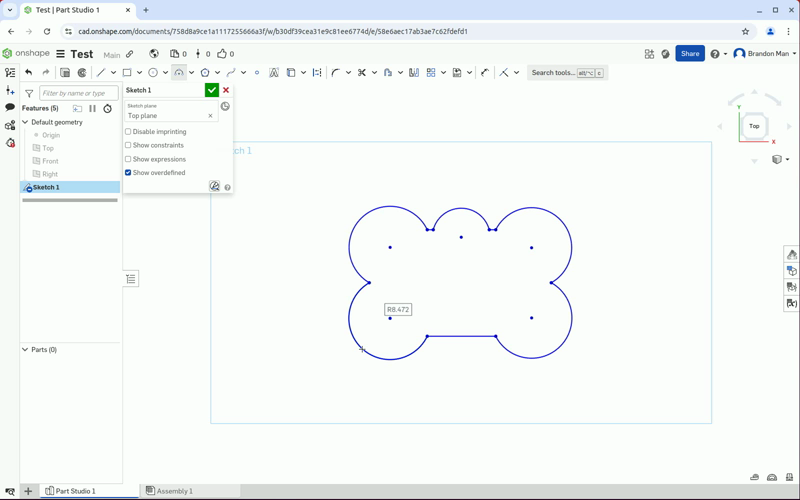
key(esc)
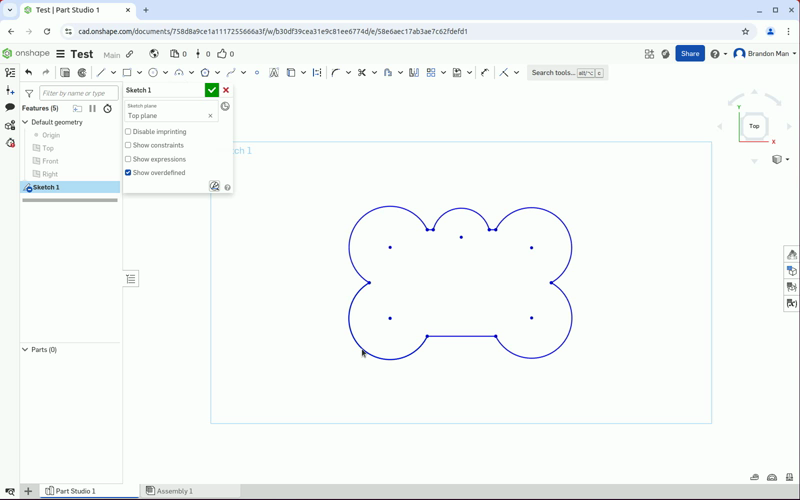
key(a)
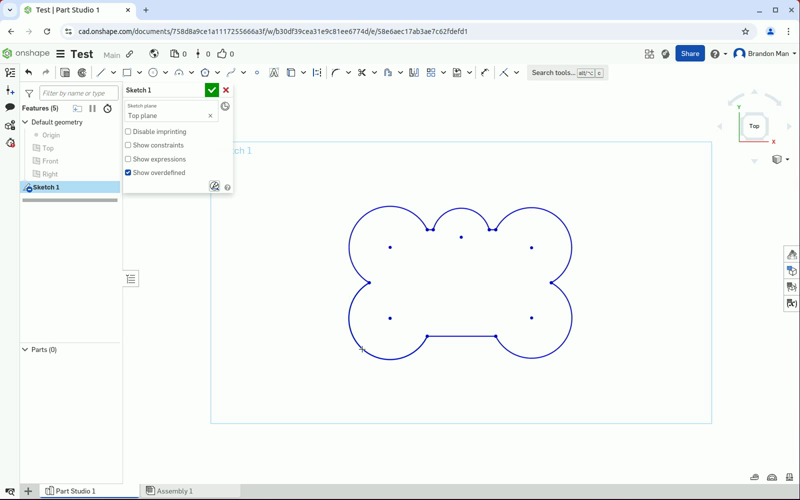
key_down(shift)
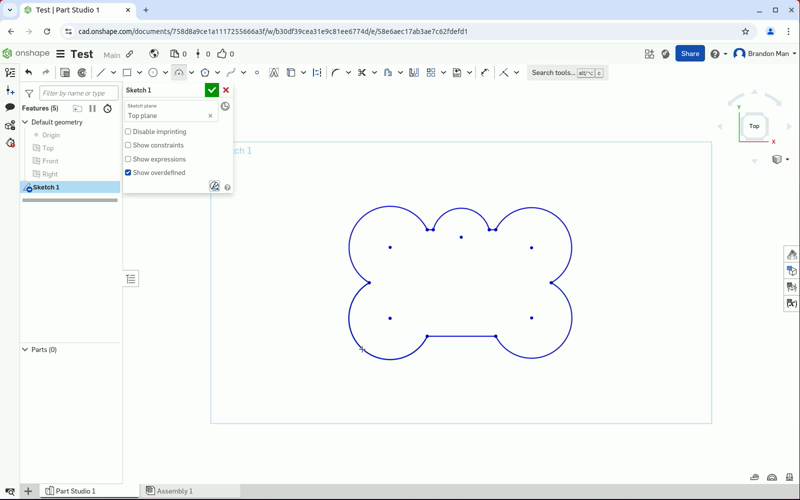
mouse_move(390, 282)
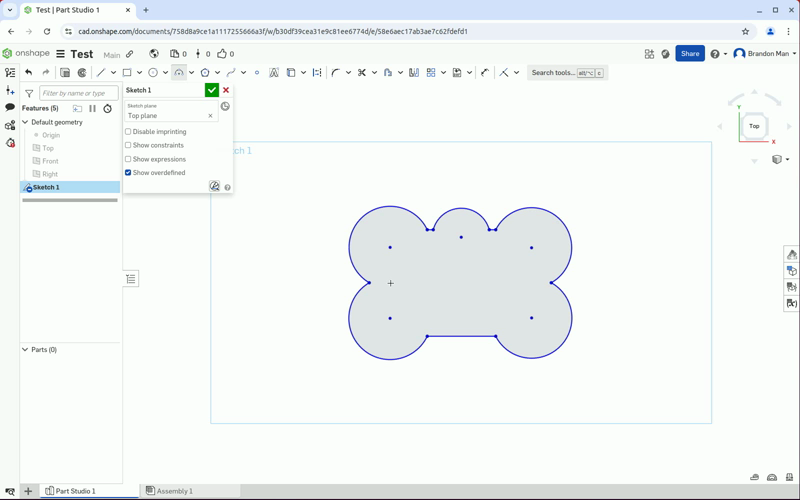
click(390, 282)
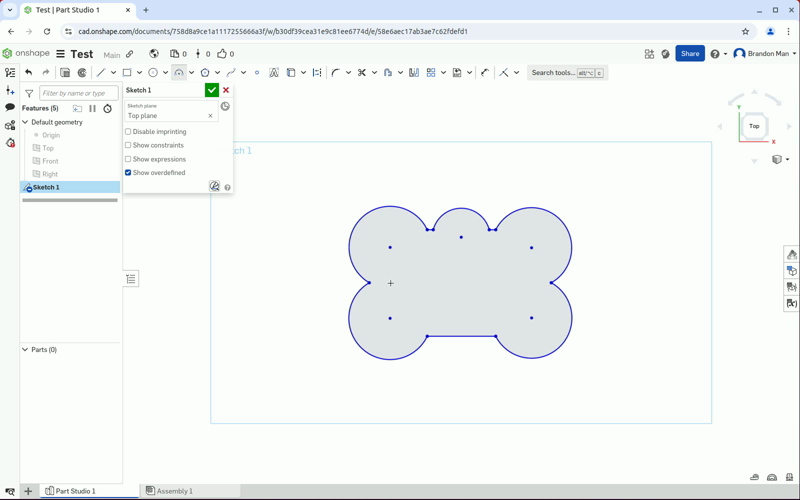
key_up(shift)
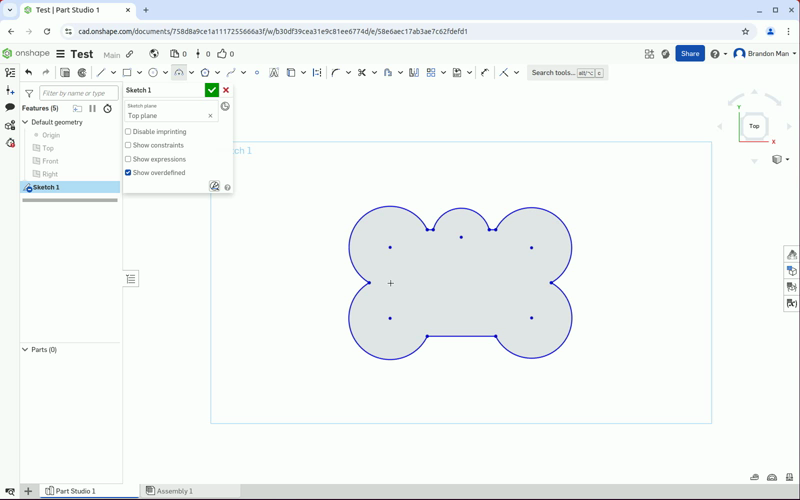
key_down(shift)
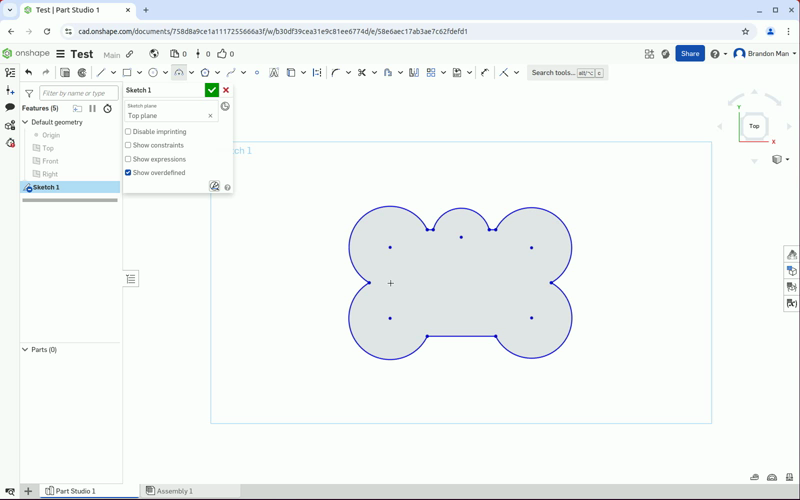
mouse_move(422, 332)
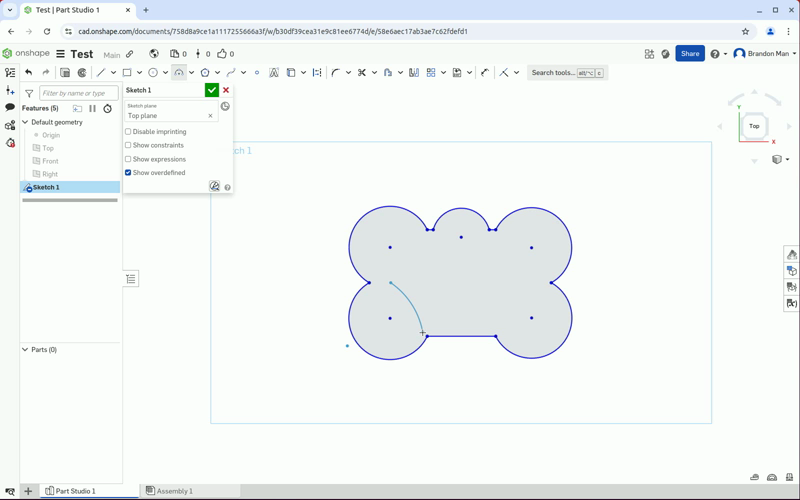
click(422, 332)
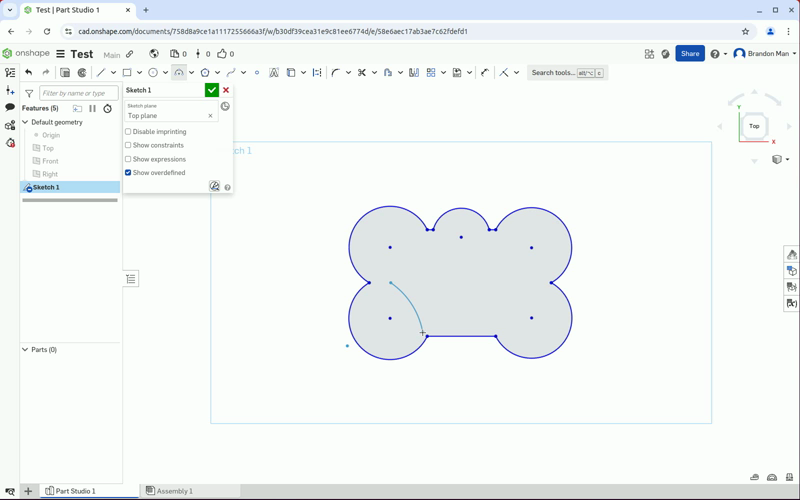
mouse_move(360, 337)
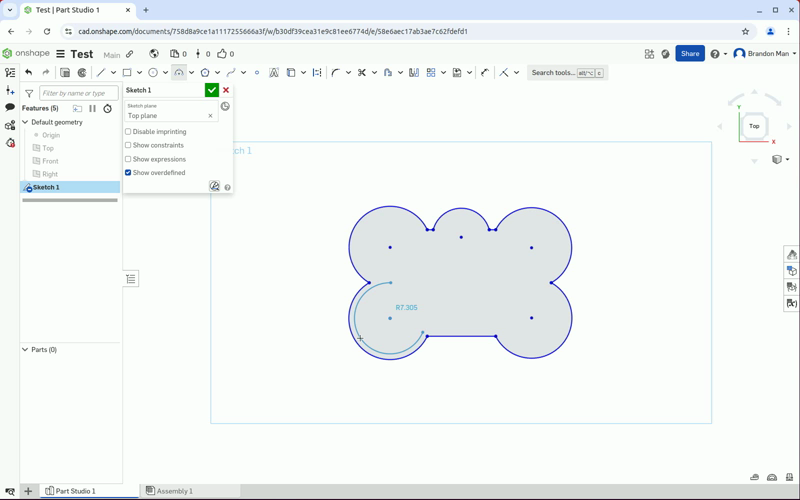
click(360, 337)
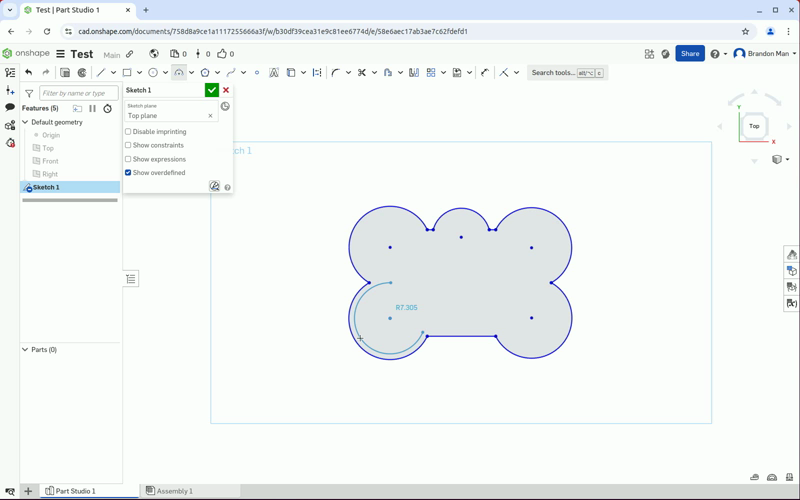
key_up(shift)
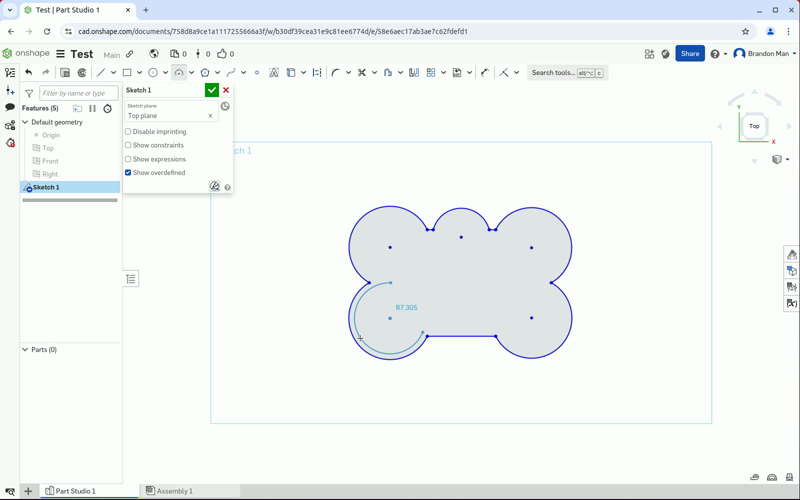
key(esc)
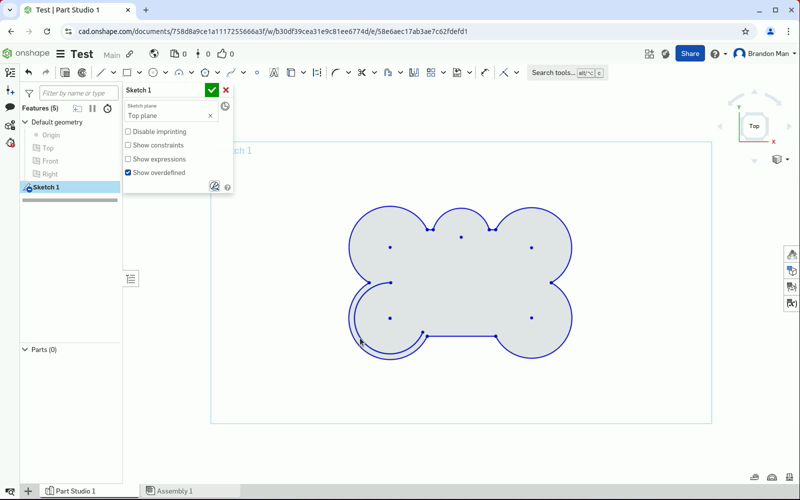
key(l)
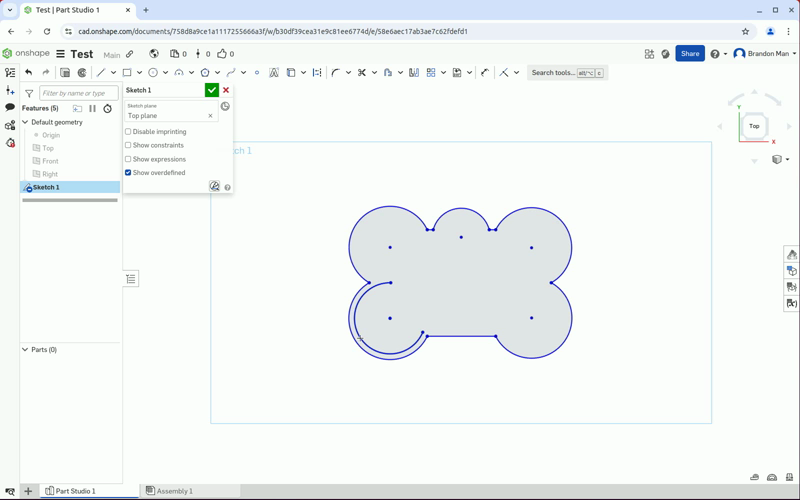
mouse_move(422, 332)
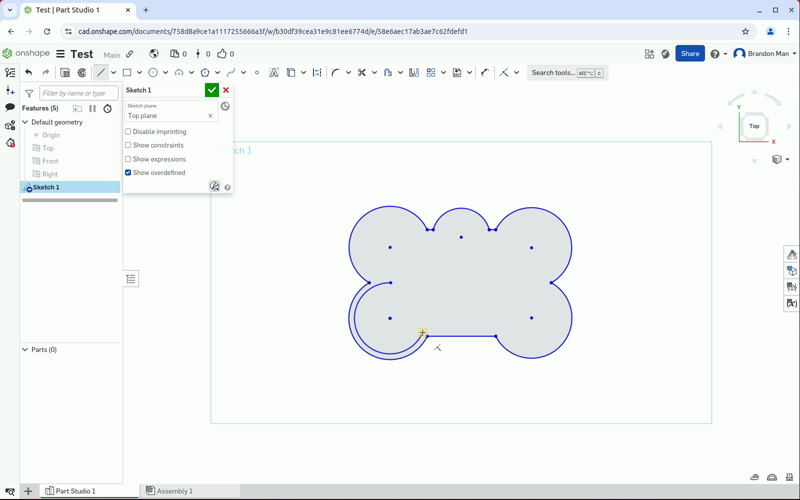
click(422, 332)
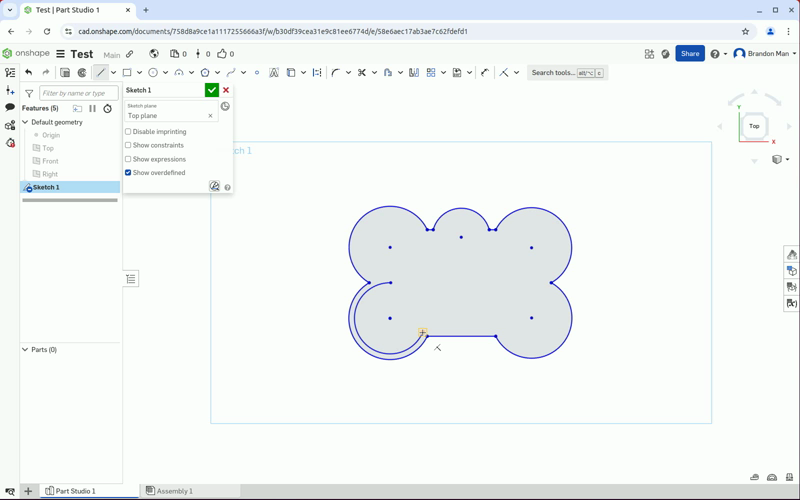
key_down(shift)
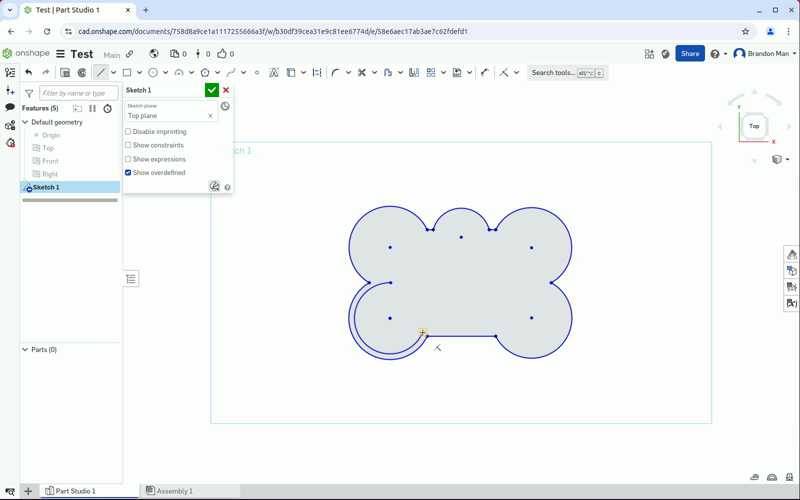
mouse_move(497, 332)
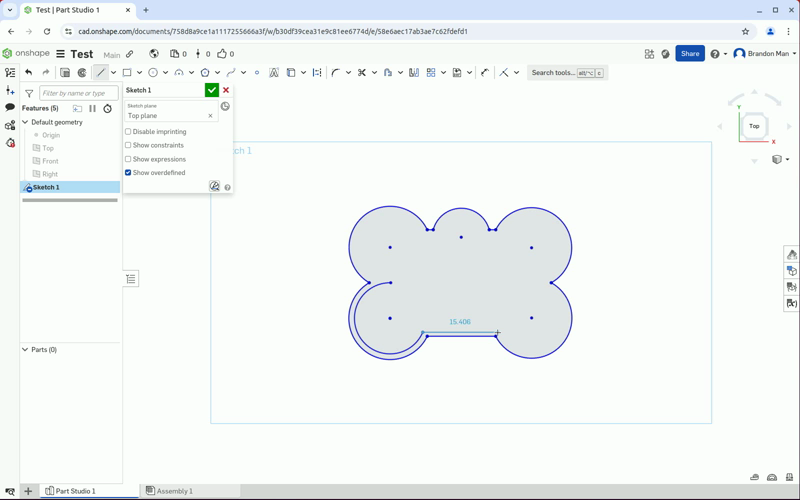
click(497, 332)
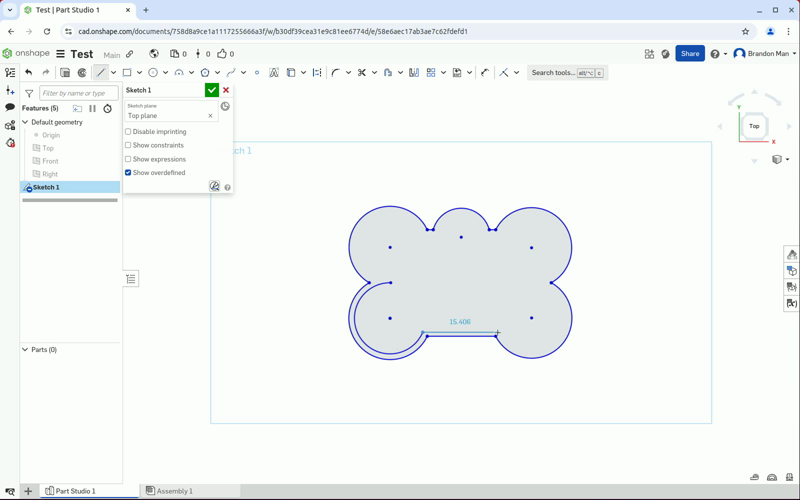
key_up(shift)
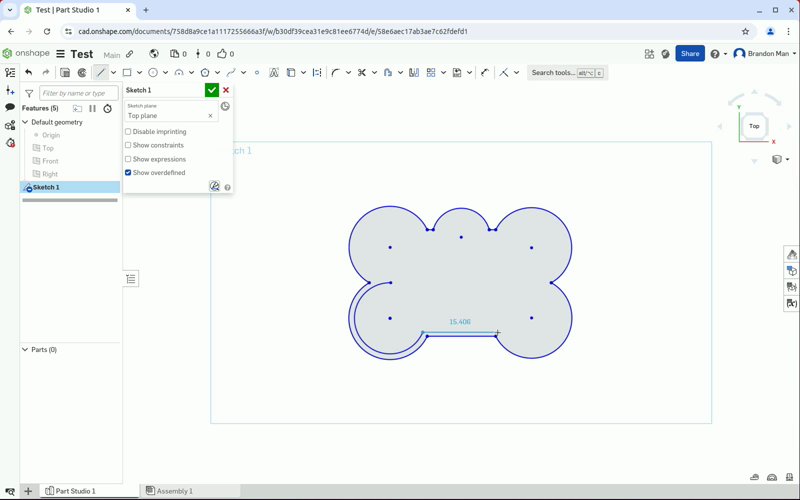
key(esc)
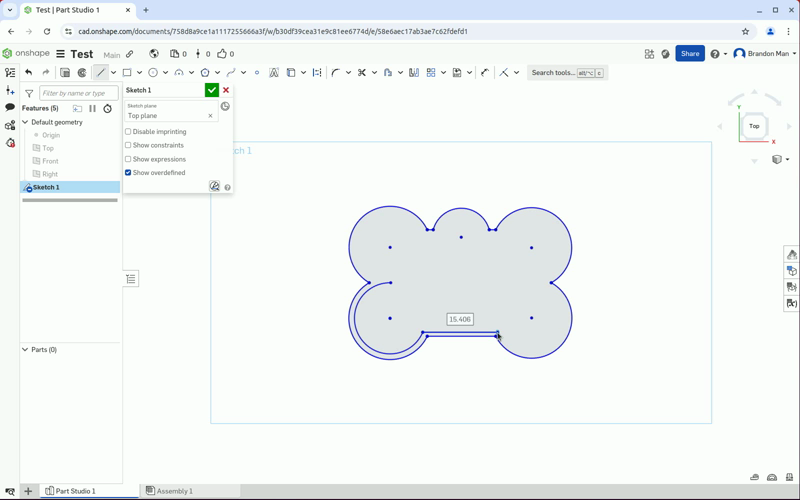
key(a)
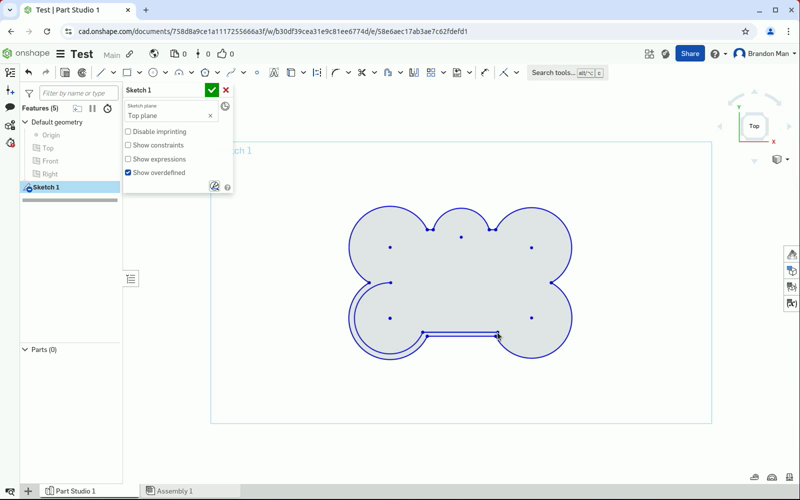
mouse_move(497, 332)
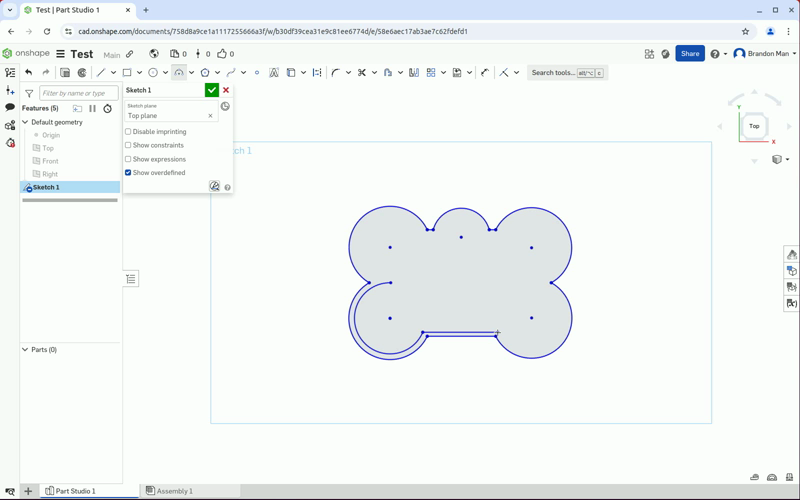
click(497, 332)
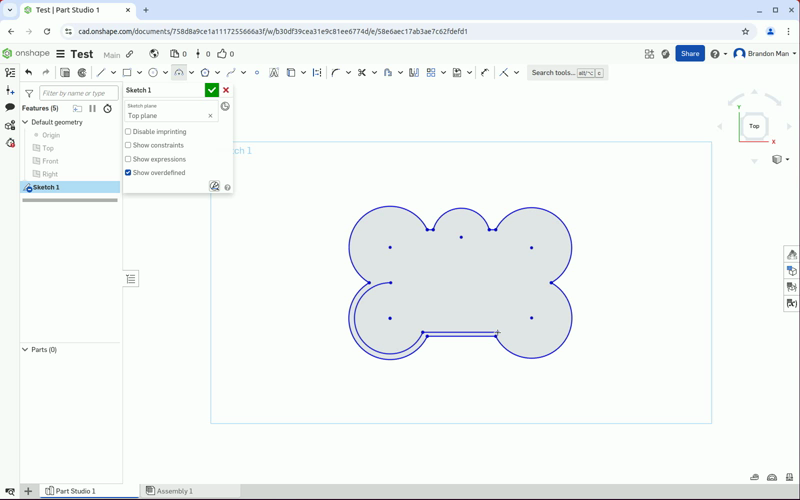
key_down(shift)
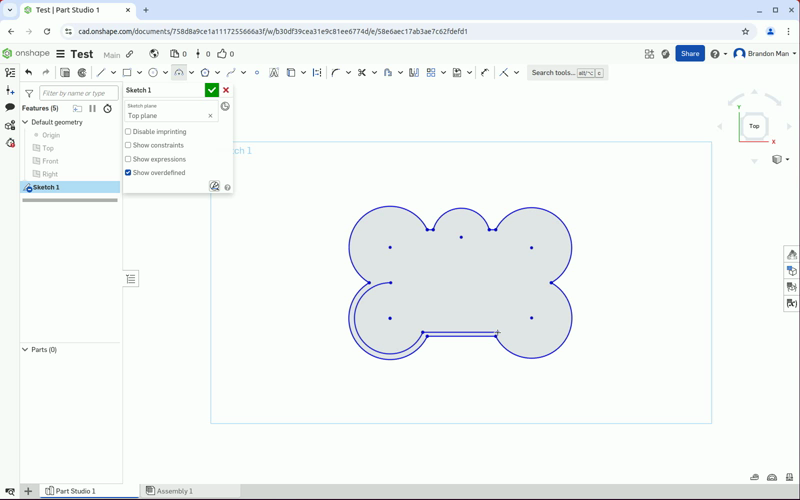
mouse_move(531, 282)
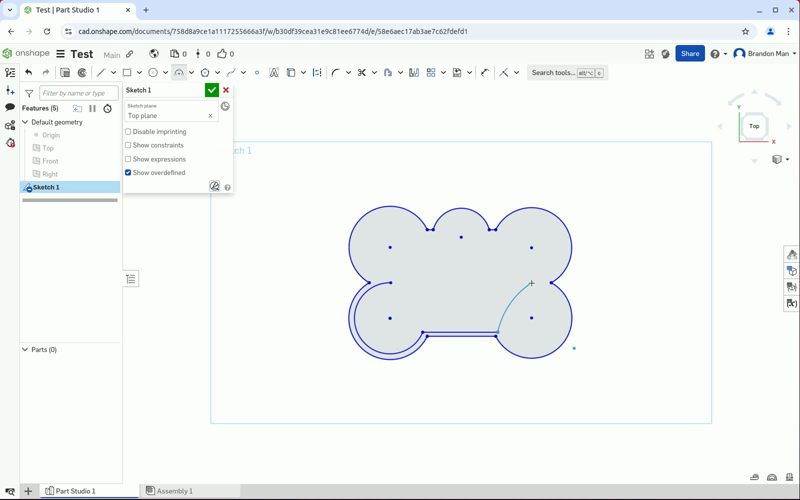
click(531, 282)
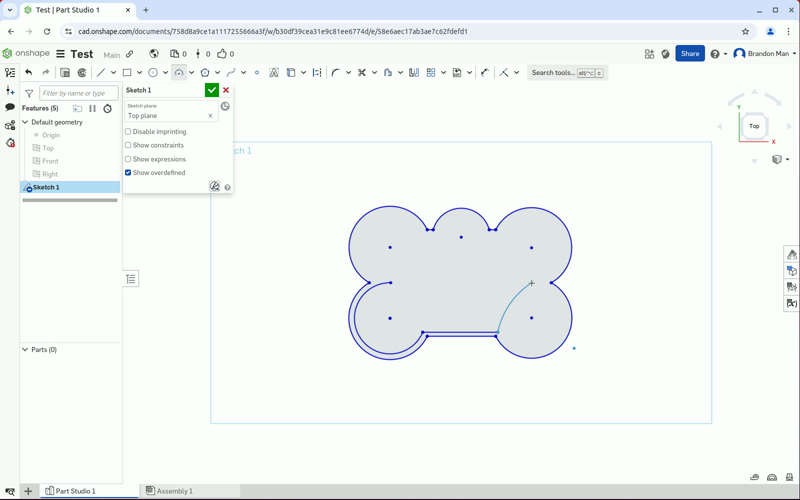
mouse_move(561, 339)
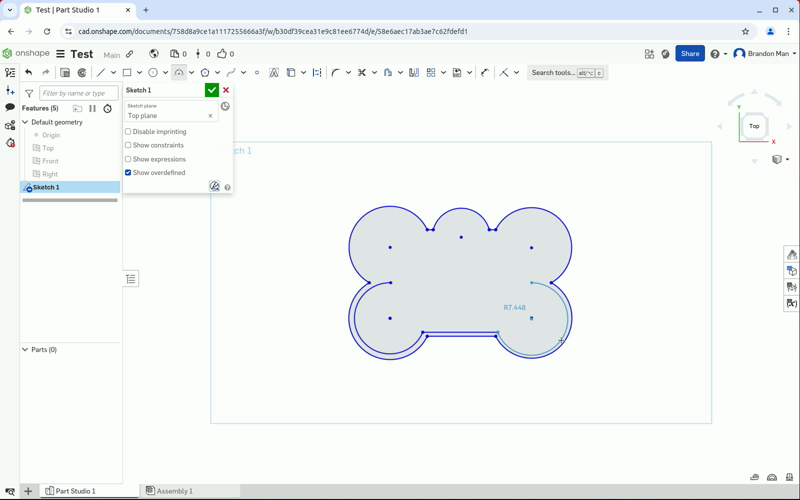
click(561, 339)
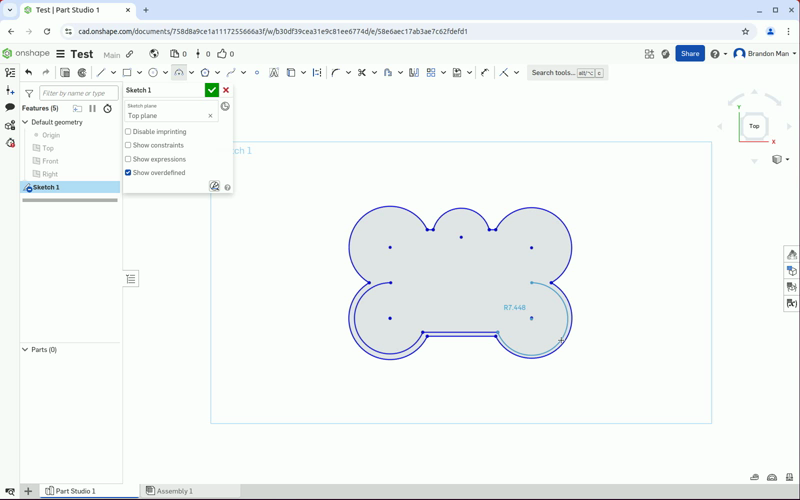
key_up(shift)
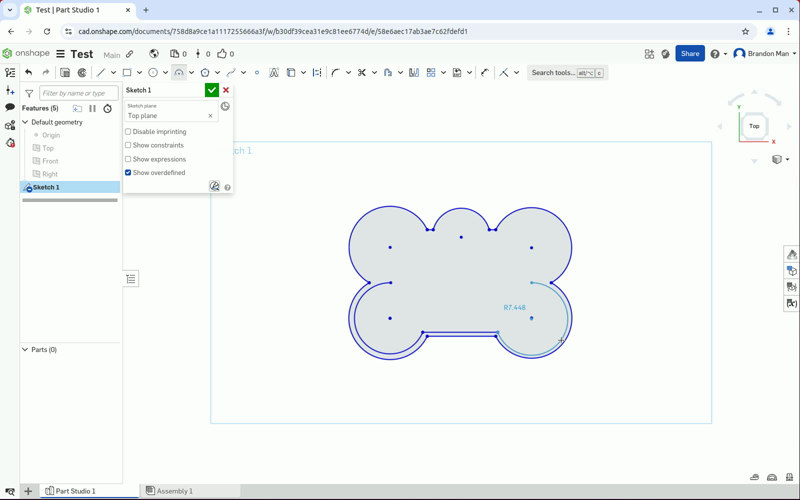
mouse_move(531, 282)
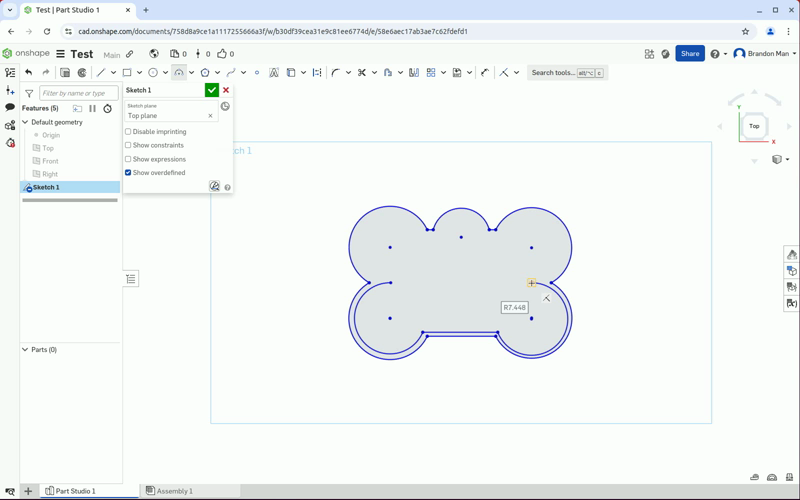
click(531, 282)
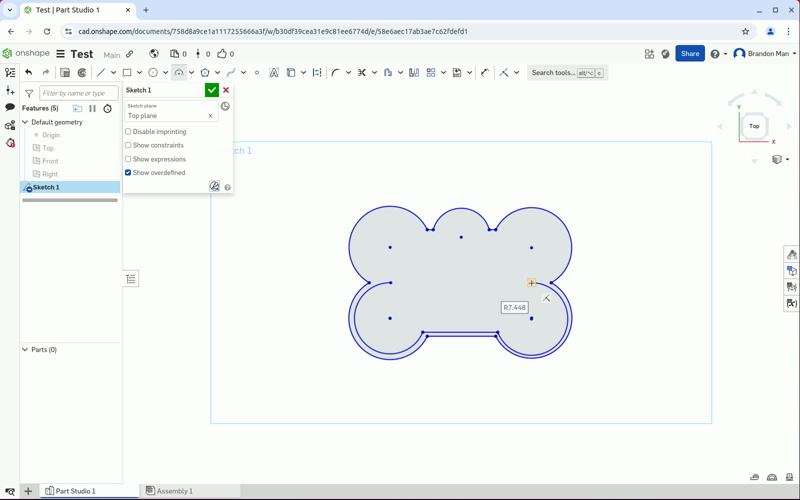
key_down(shift)
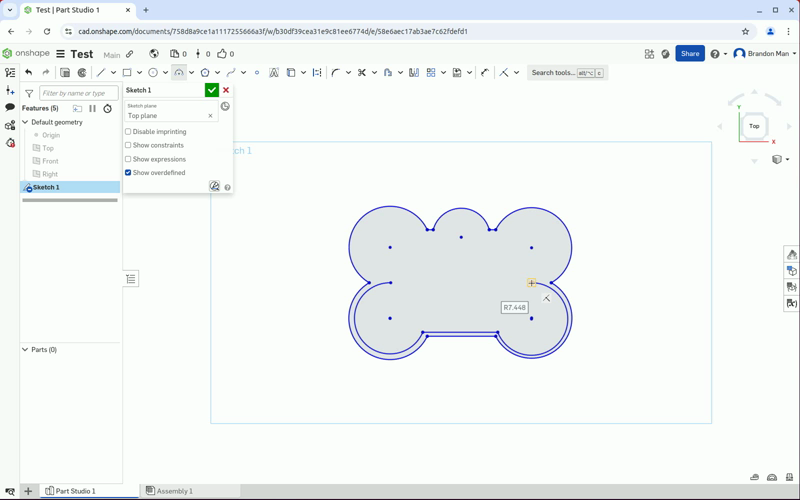
mouse_move(497, 233)
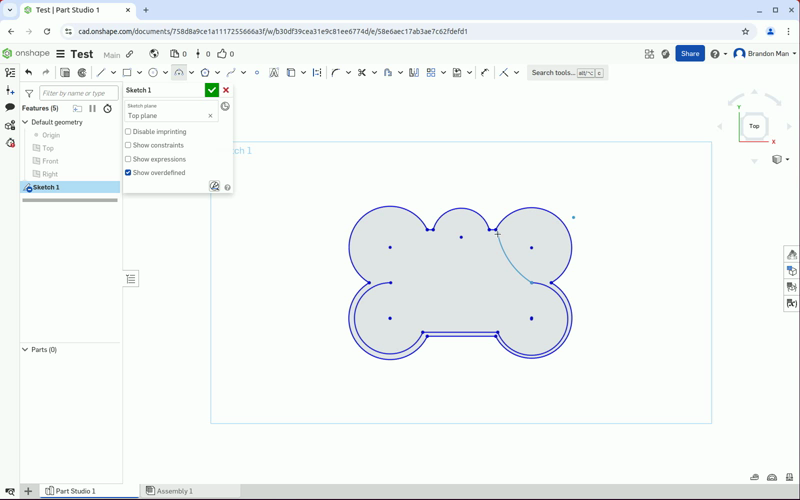
click(497, 233)
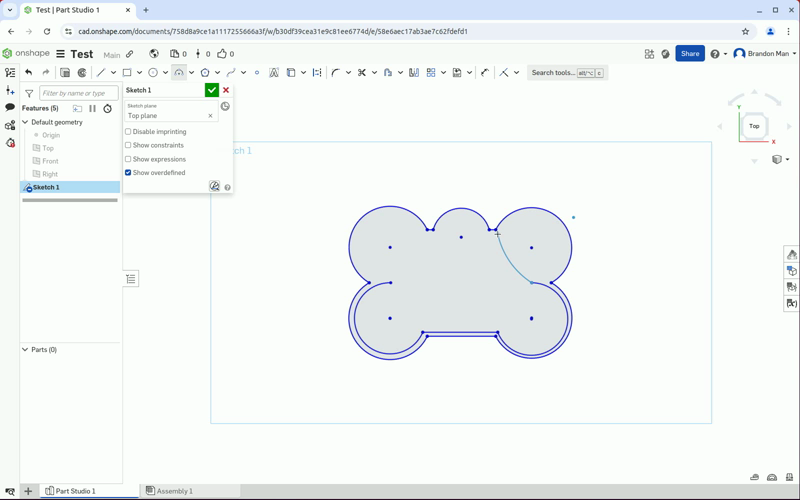
mouse_move(561, 225)
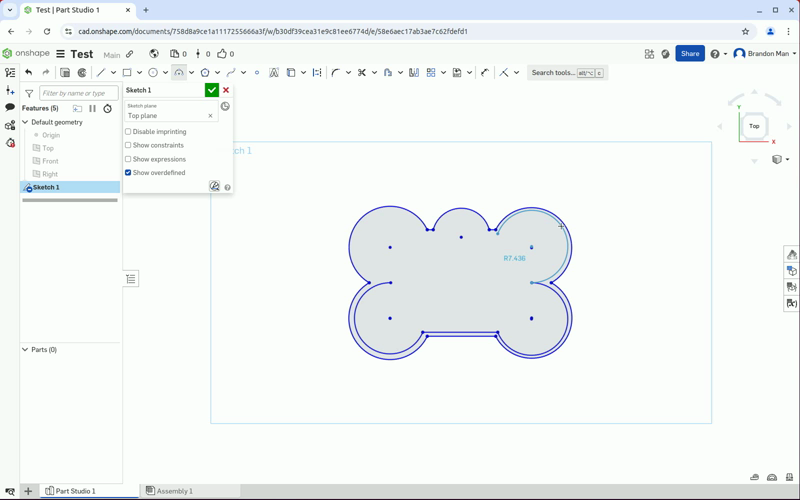
click(561, 225)
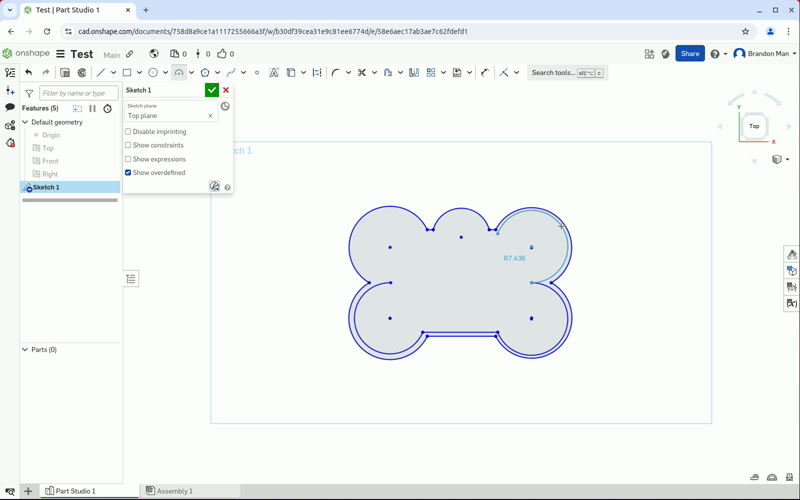
key_up(shift)
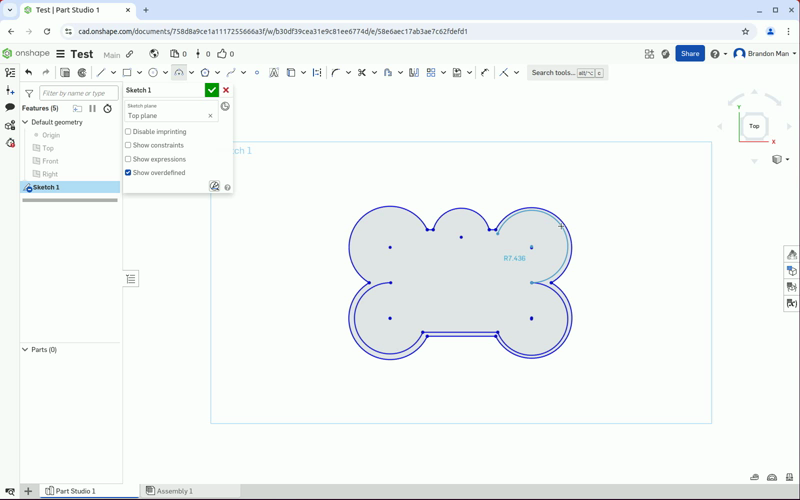
key(esc)
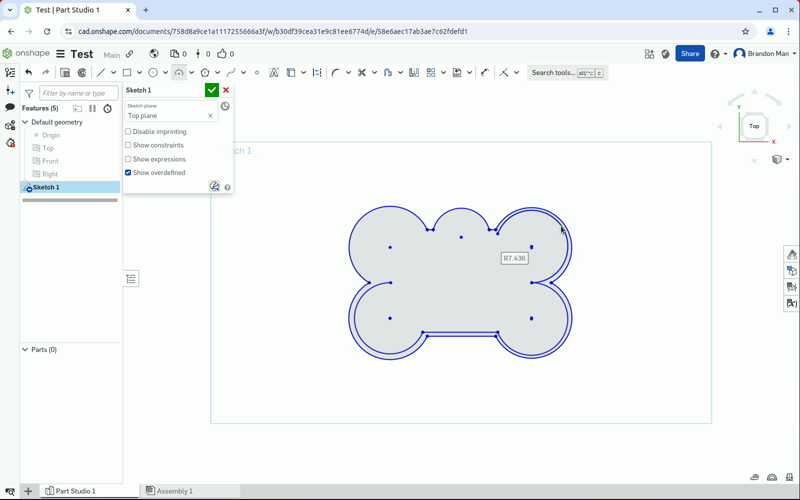
key(l)
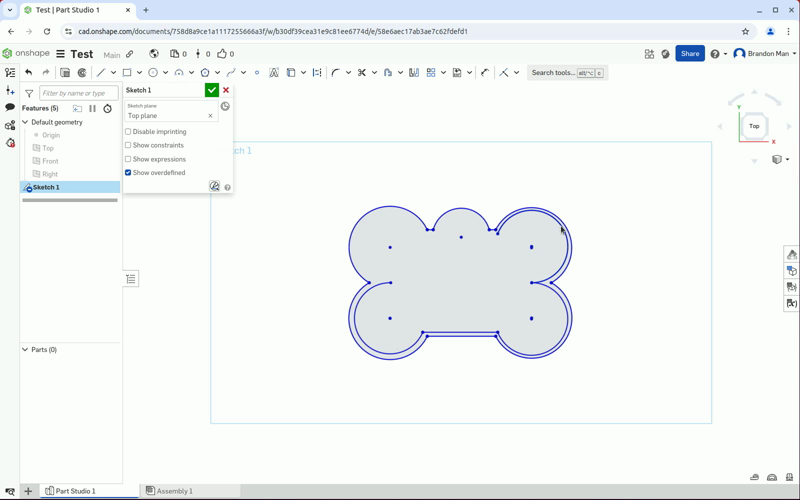
mouse_move(497, 233)
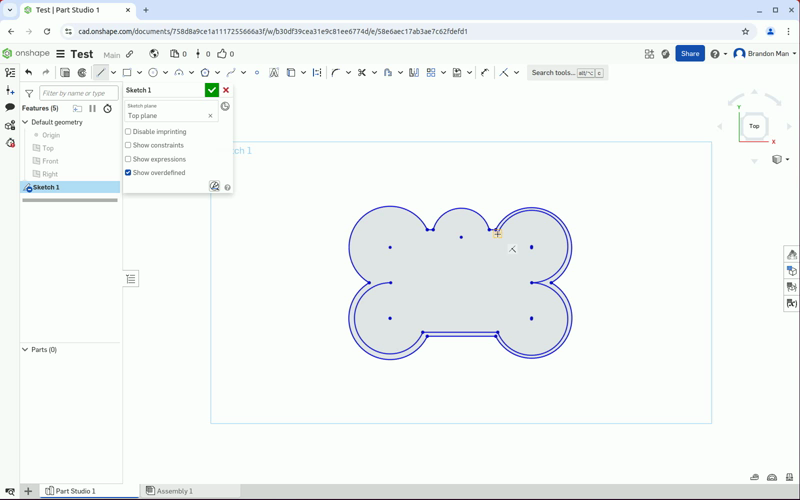
click(497, 233)
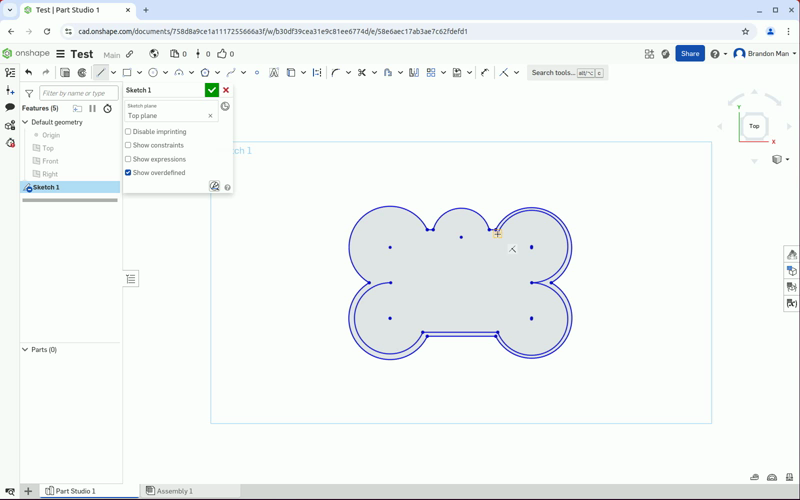
key_down(shift)
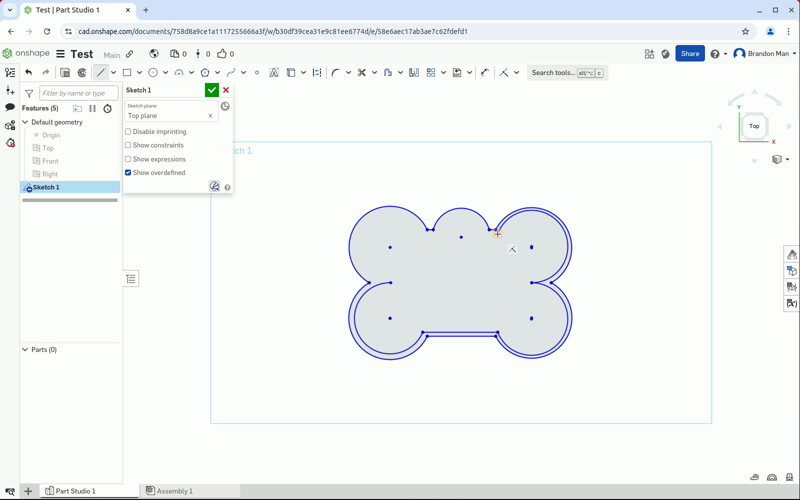
mouse_move(527, 233)
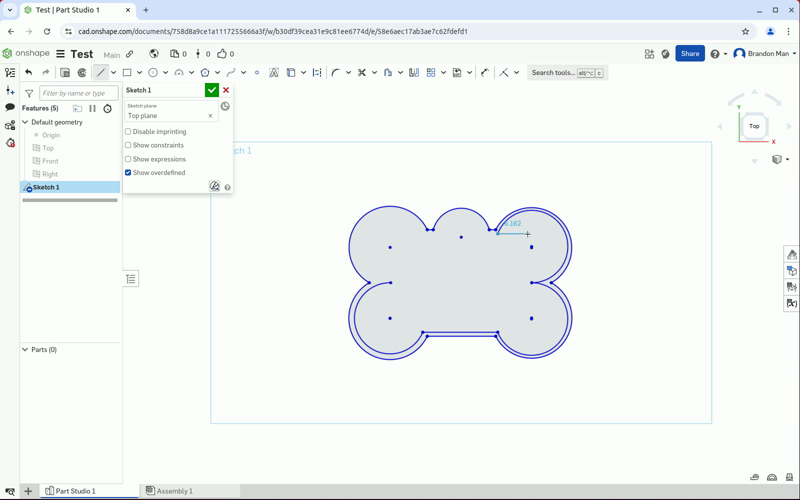
mouse_move(484, 233)
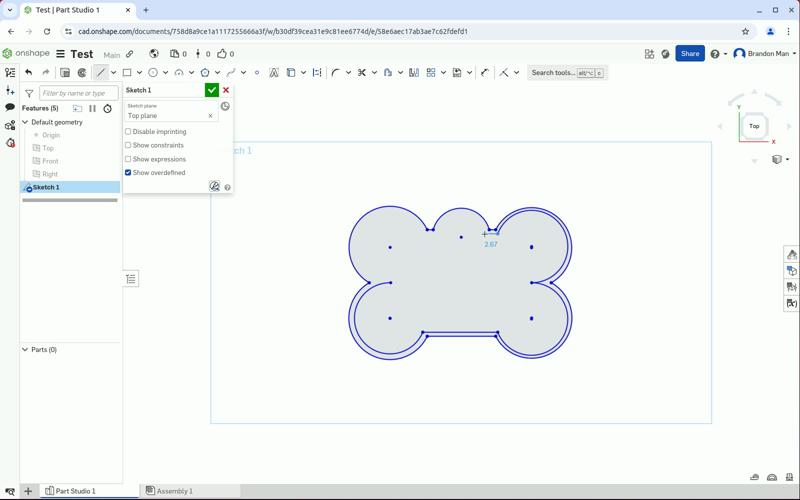
click(484, 233)
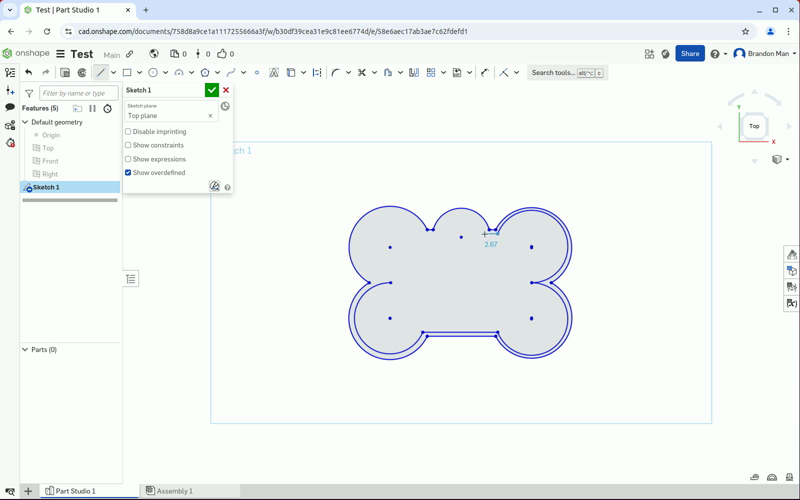
key_up(shift)
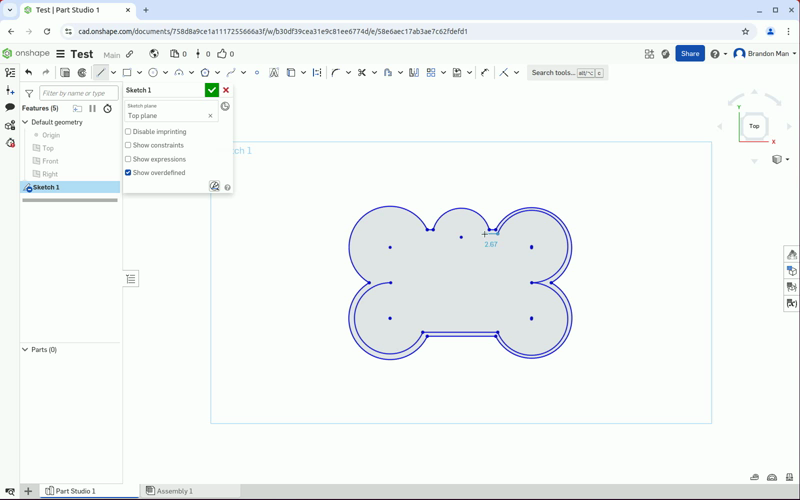
key(esc)
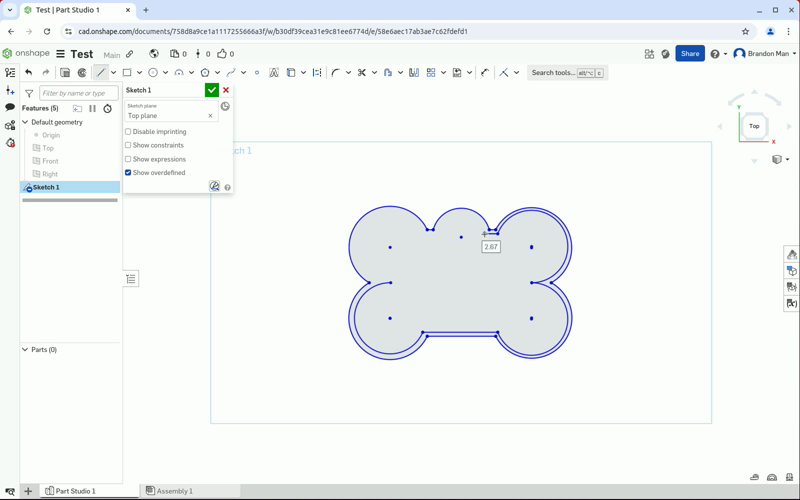
key(a)
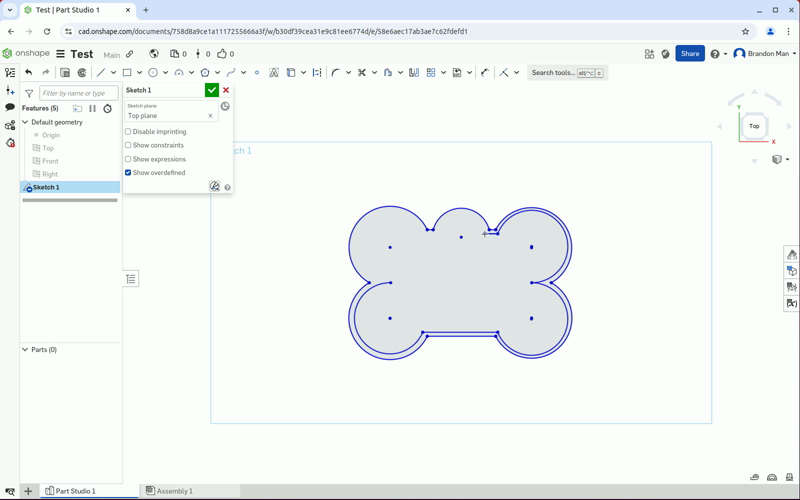
mouse_move(484, 233)
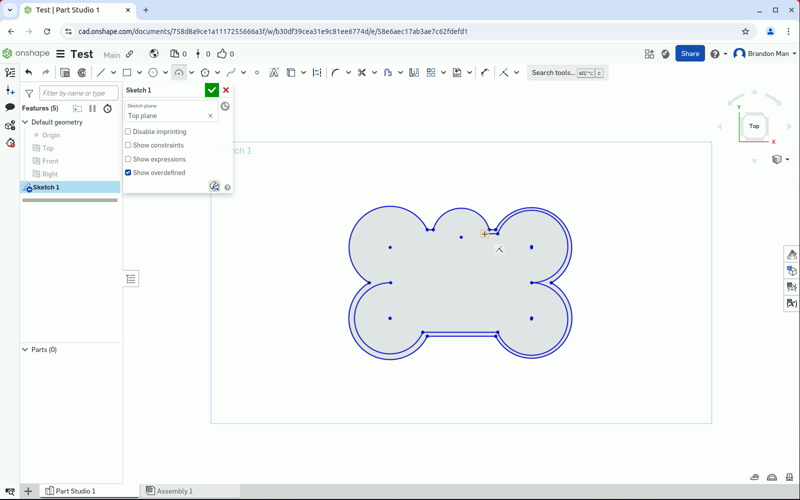
click(484, 233)
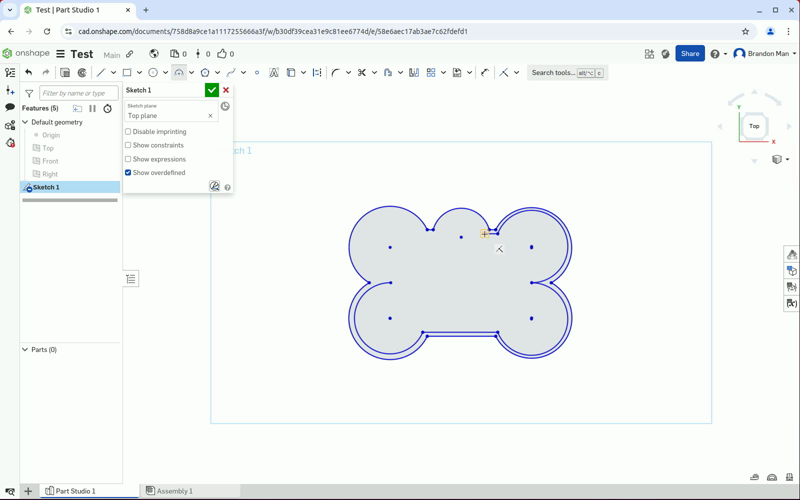
key_down(shift)
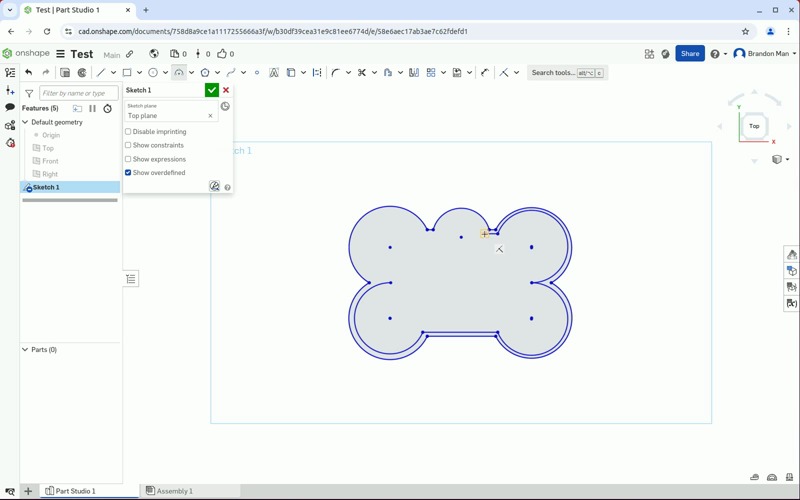
mouse_move(437, 233)
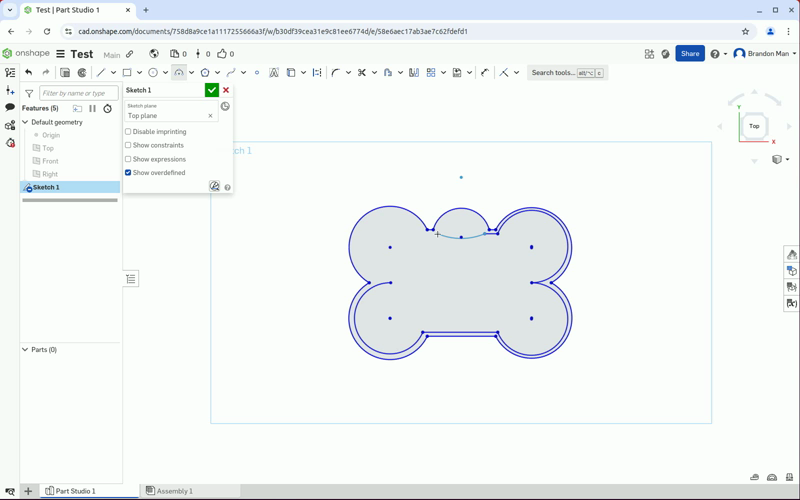
click(437, 233)
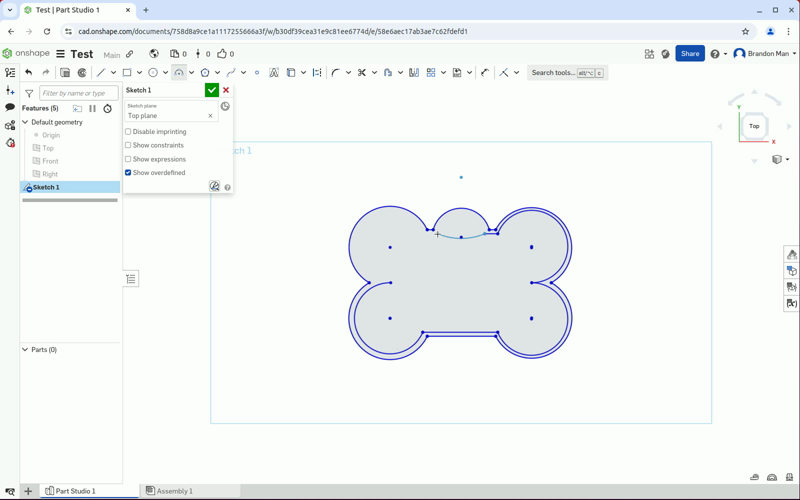
mouse_move(461, 211)
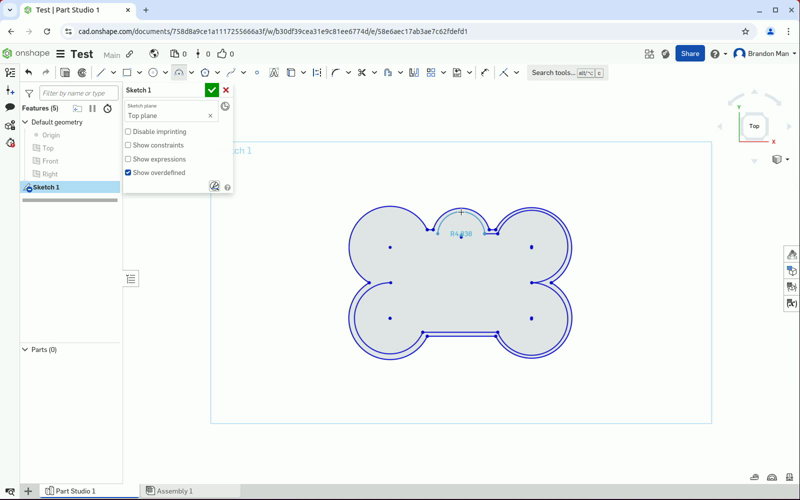
scroll(6)
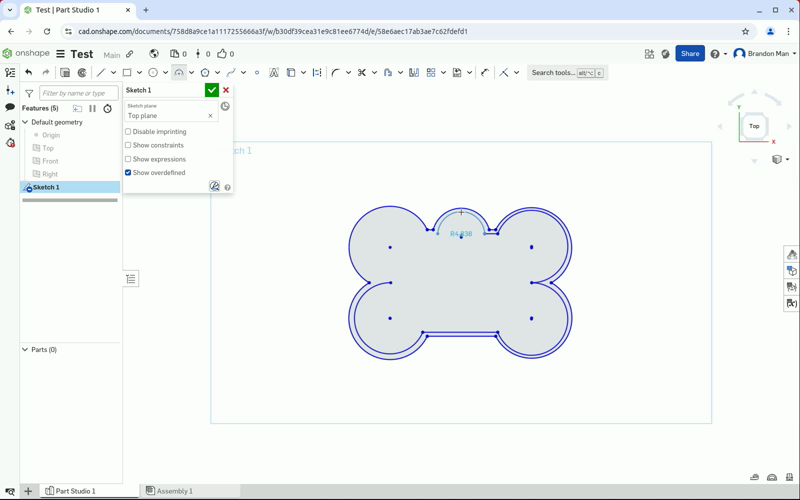
scroll(6)
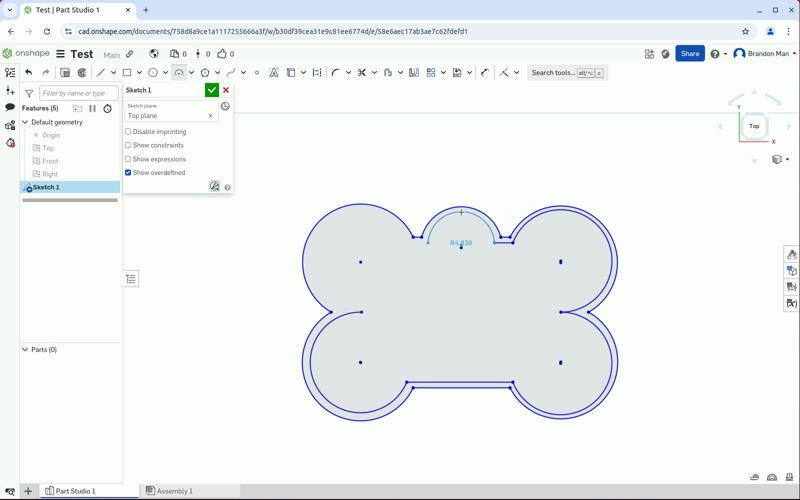
scroll(6)
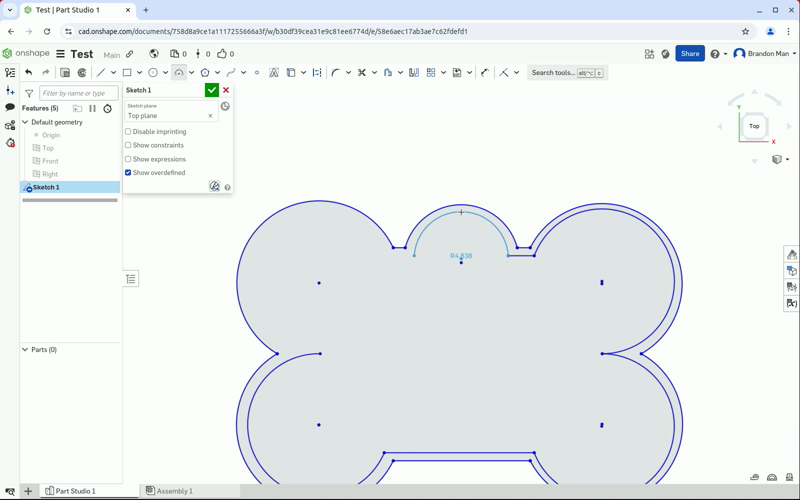
scroll(6)
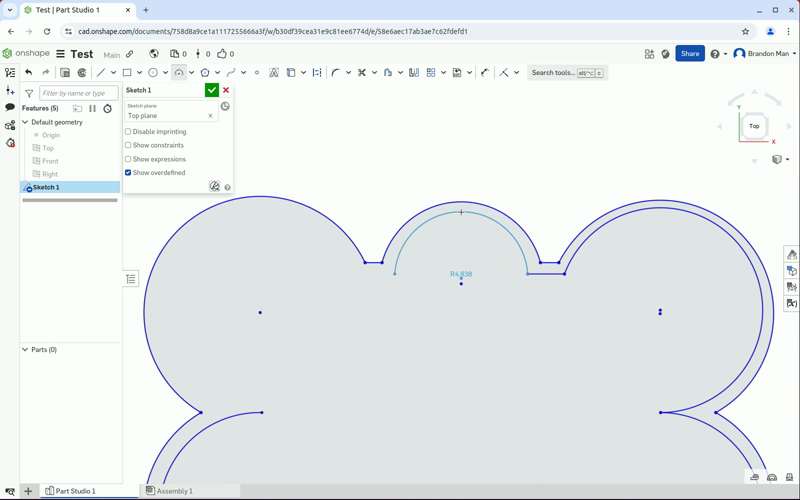
scroll(6)
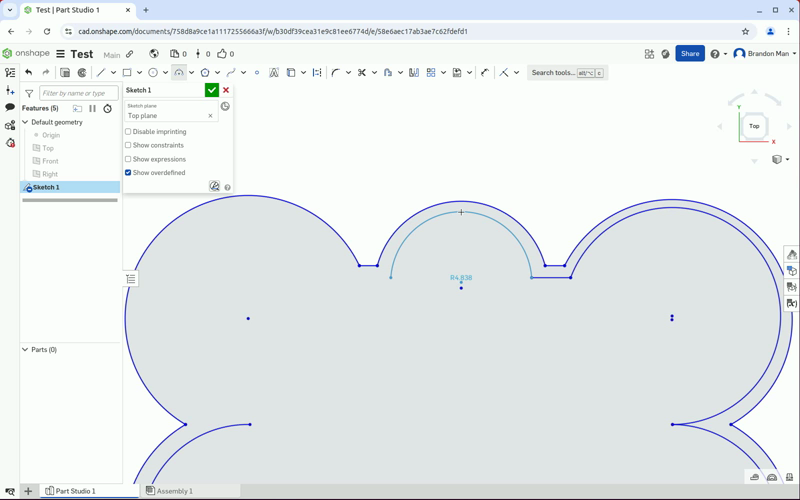
scroll(6)
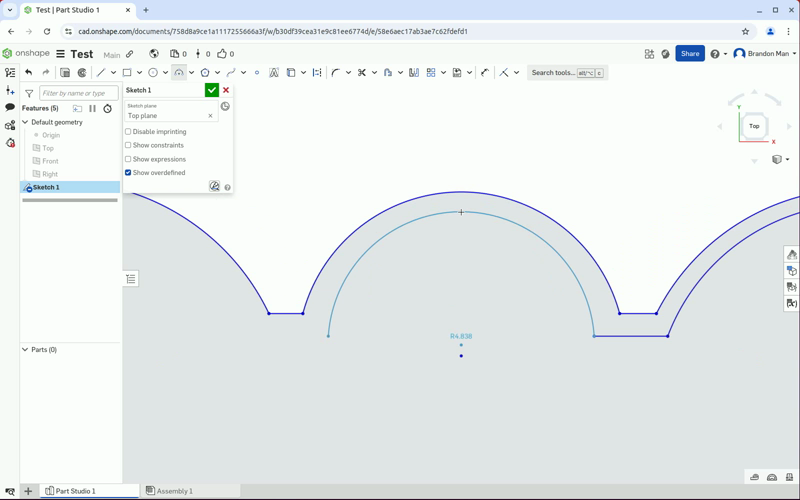
scroll(6)
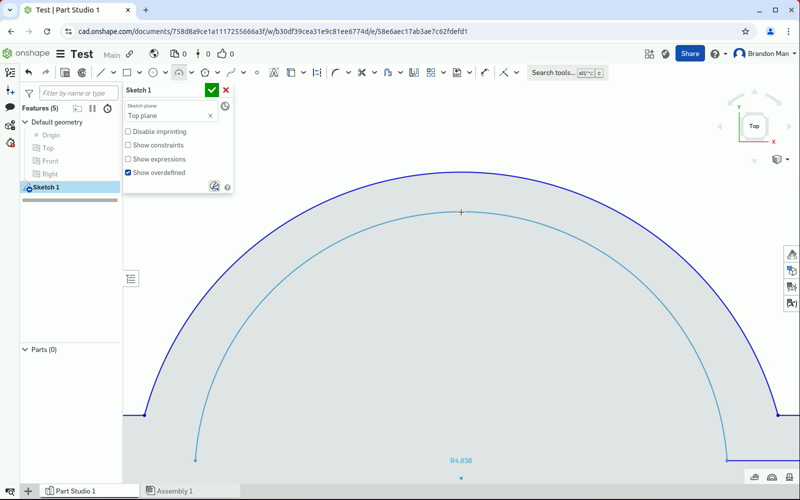
click(461, 211)
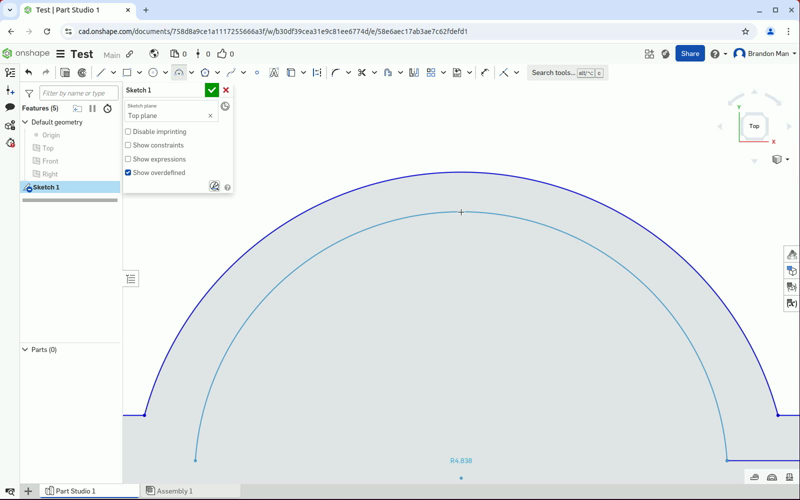
scroll(-6)
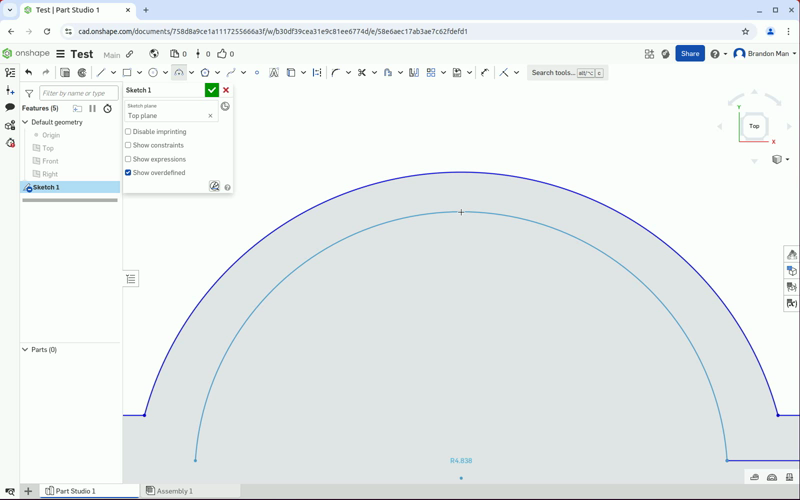
scroll(-6)
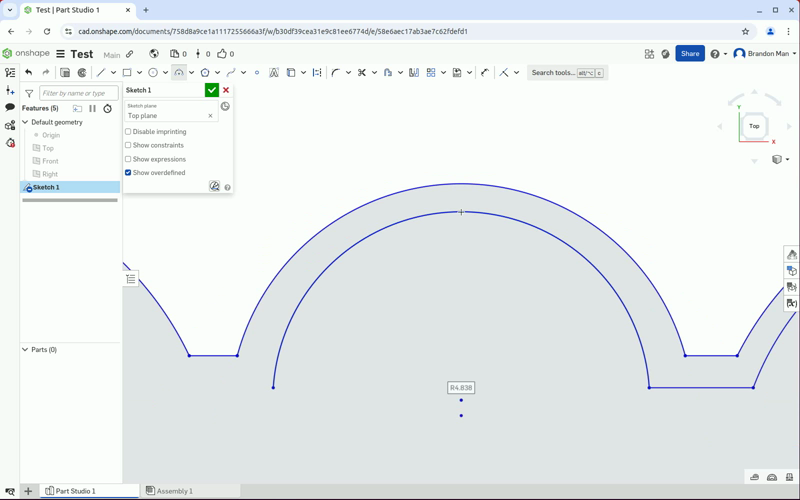
scroll(-6)
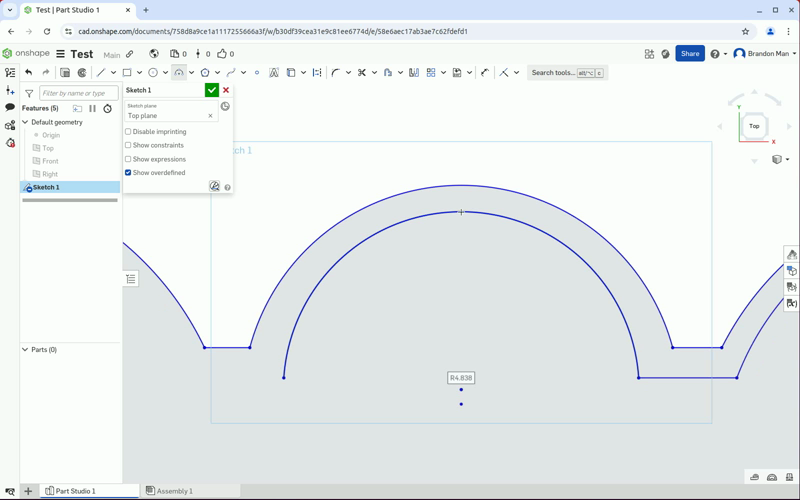
scroll(-6)
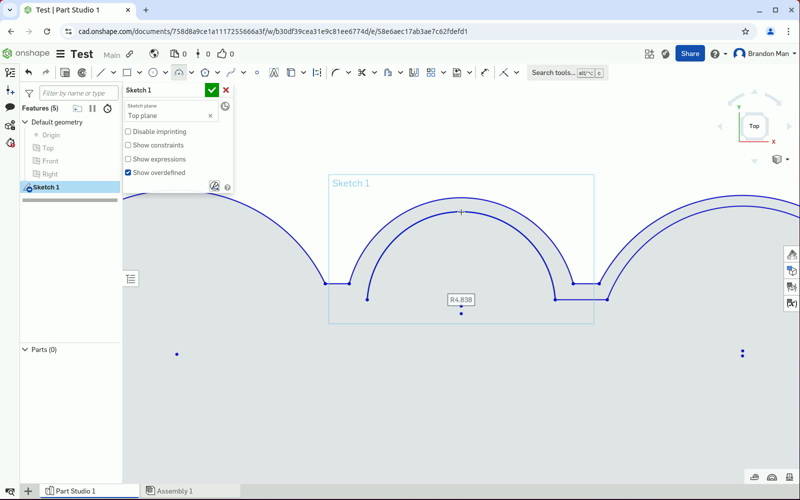
scroll(-6)
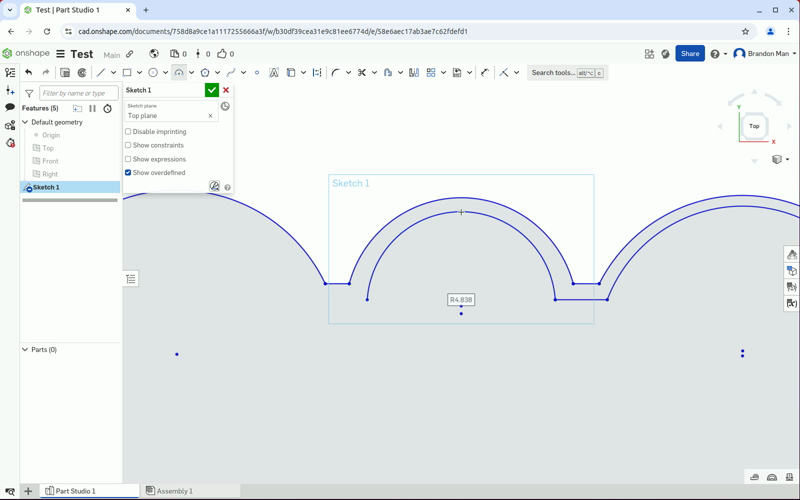
scroll(-6)
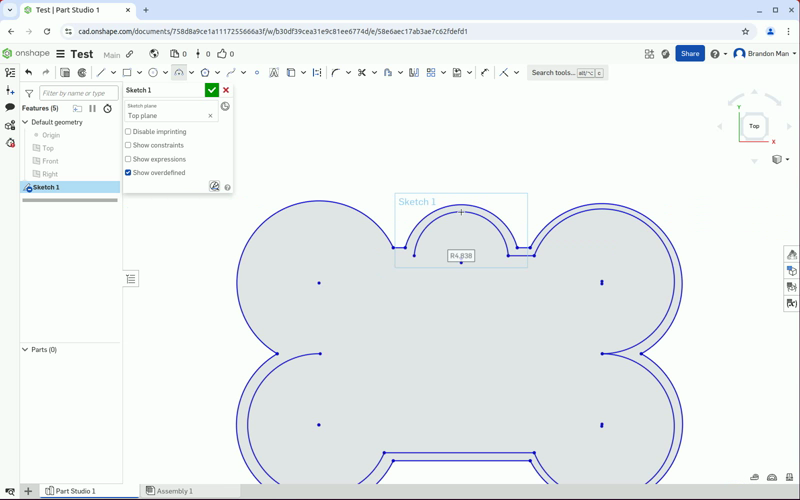
scroll(-6)
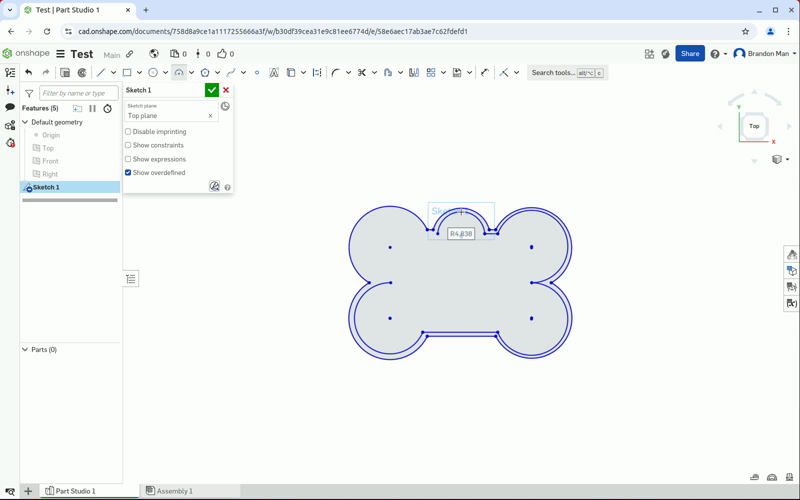
key_up(shift)
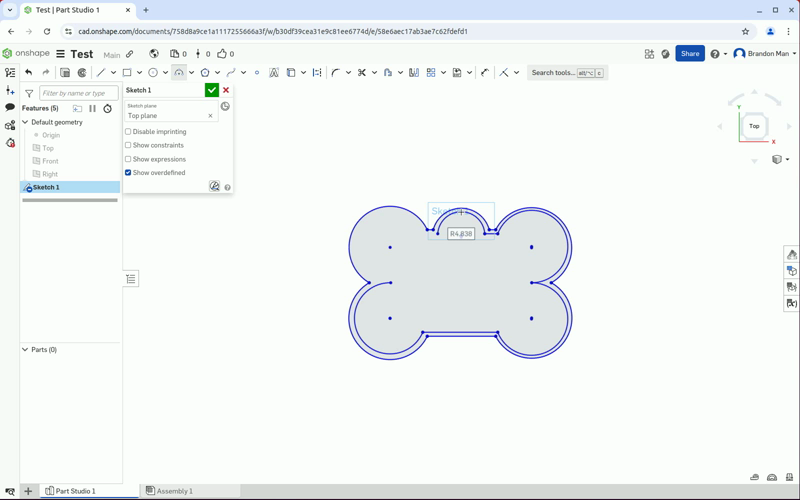
key(esc)
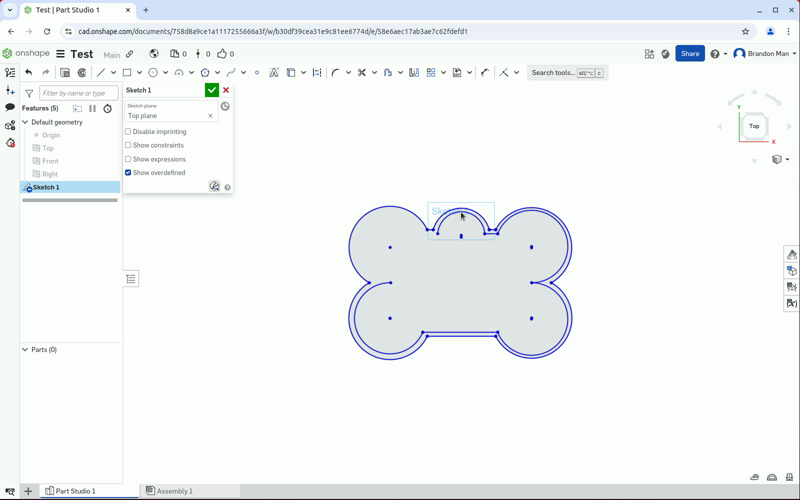
key(l)
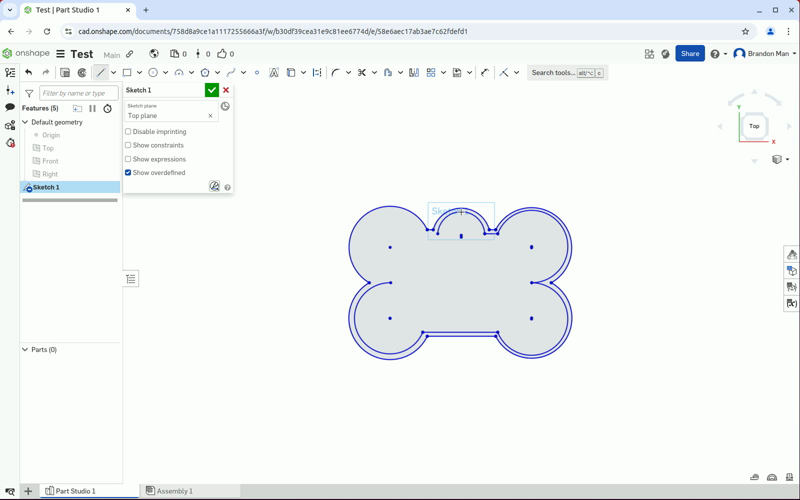
mouse_move(437, 233)
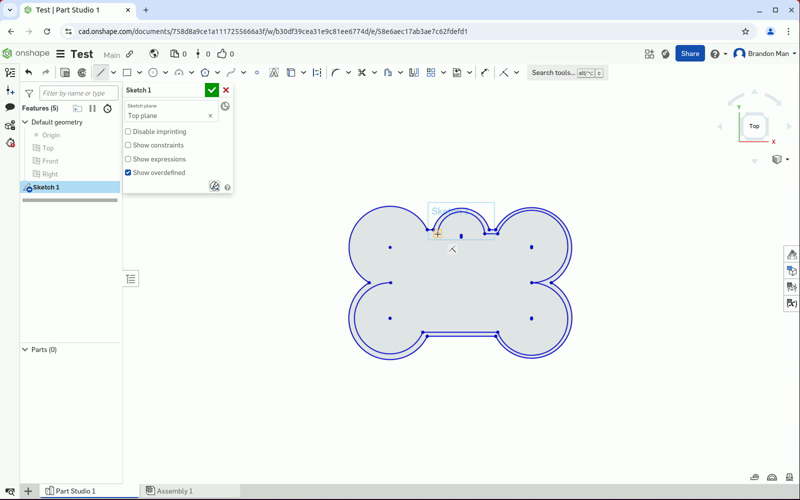
click(437, 233)
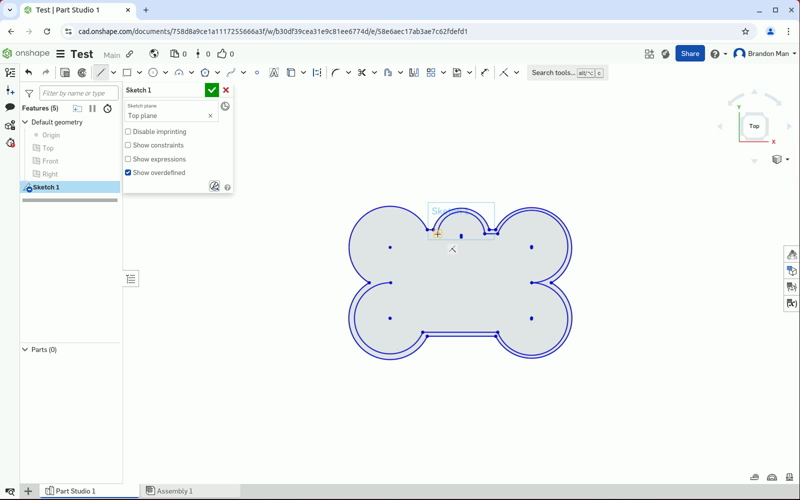
key_down(shift)
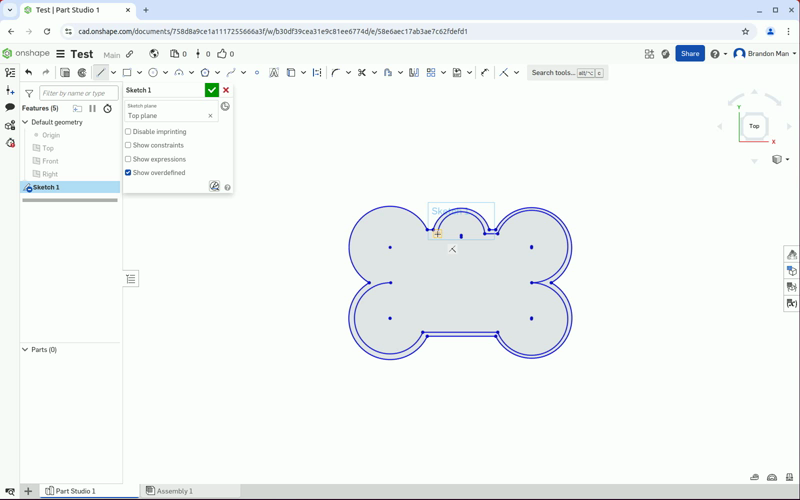
mouse_move(467, 233)
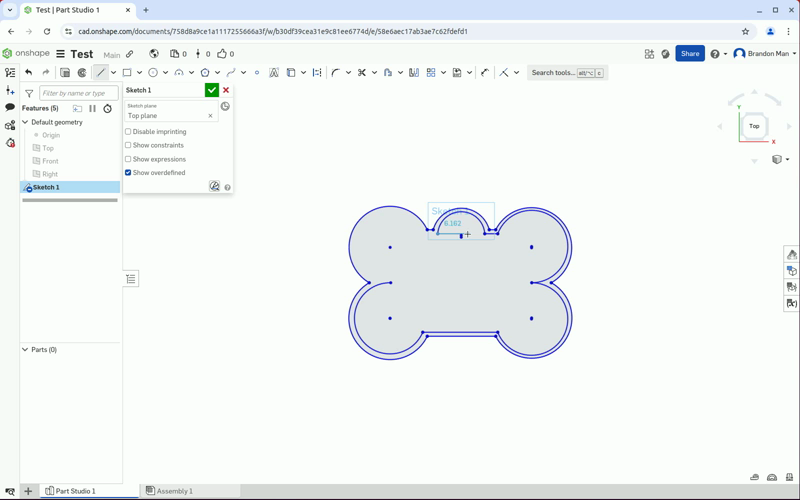
mouse_move(422, 233)
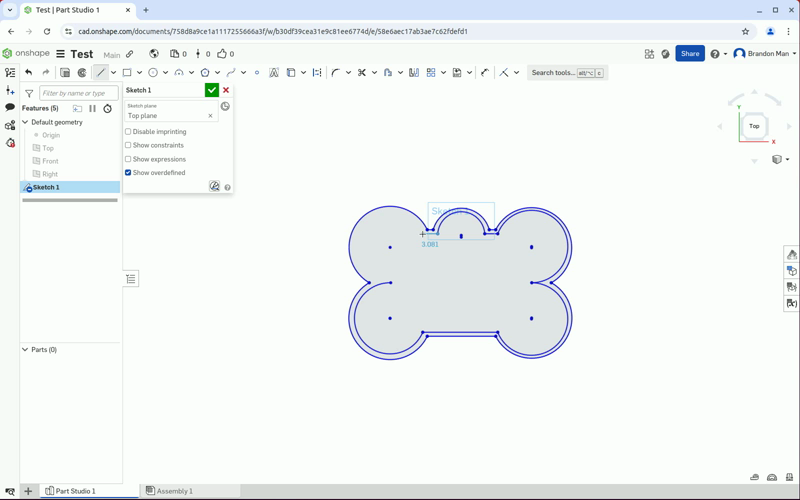
click(422, 233)
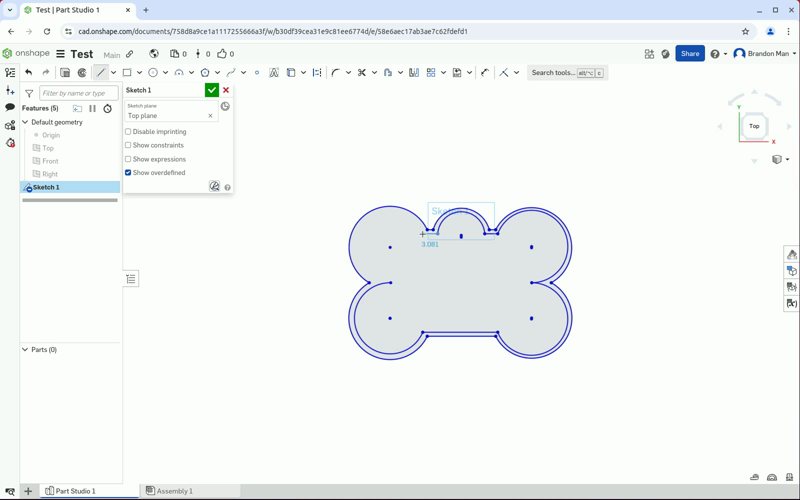
key_up(shift)
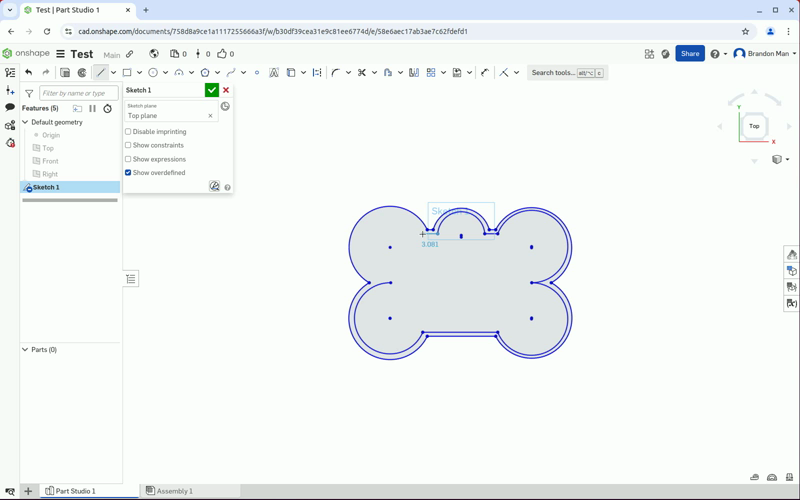
key(esc)
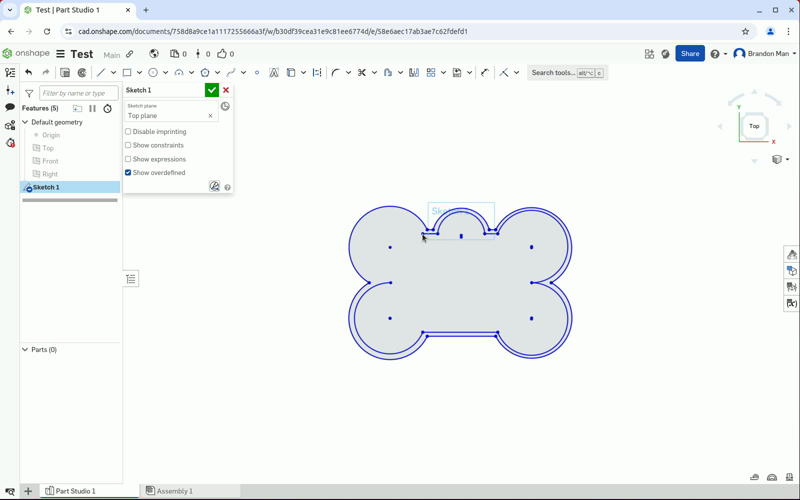
key(a)
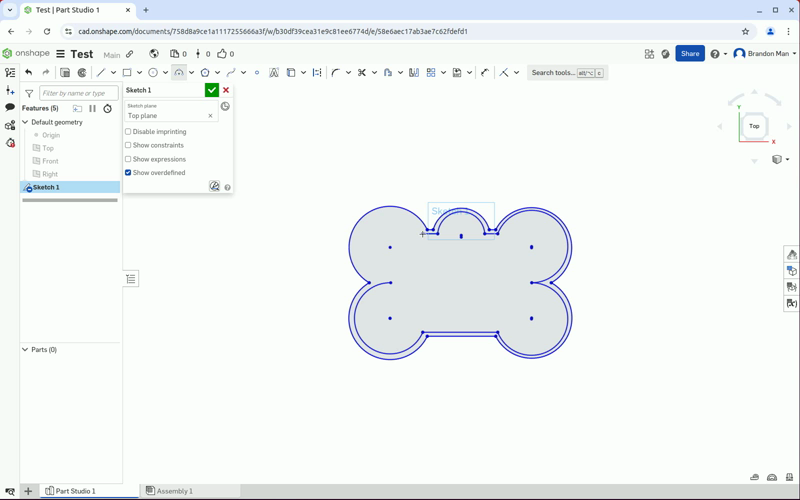
mouse_move(422, 233)
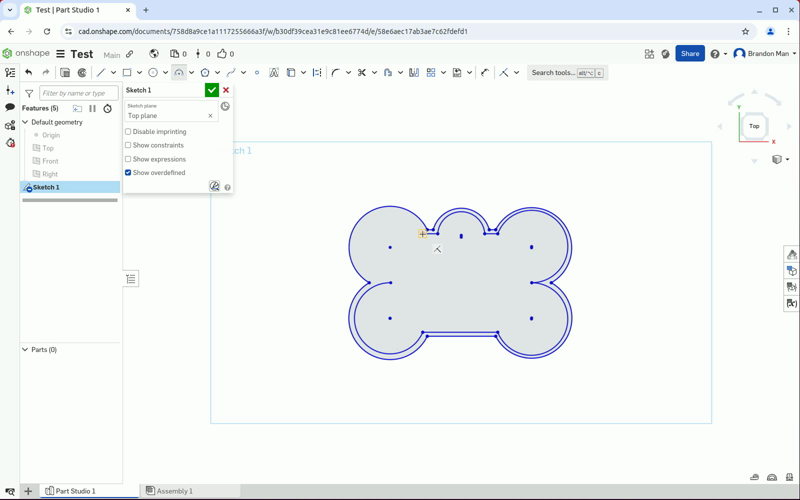
click(422, 233)
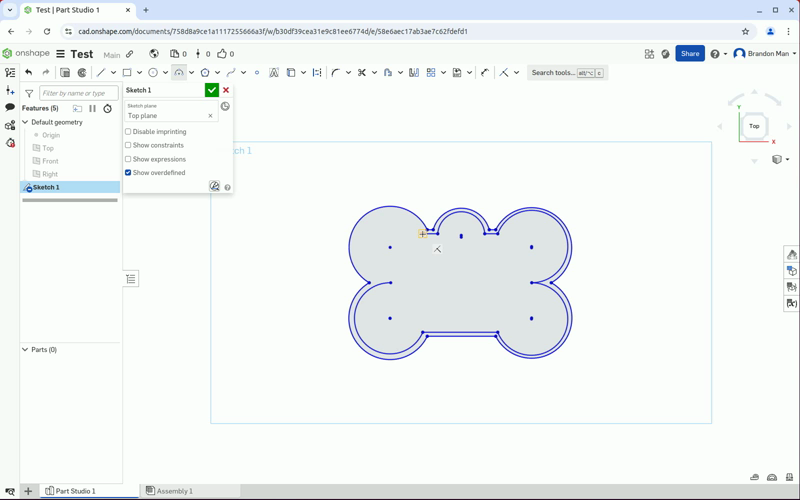
key_down(shift)
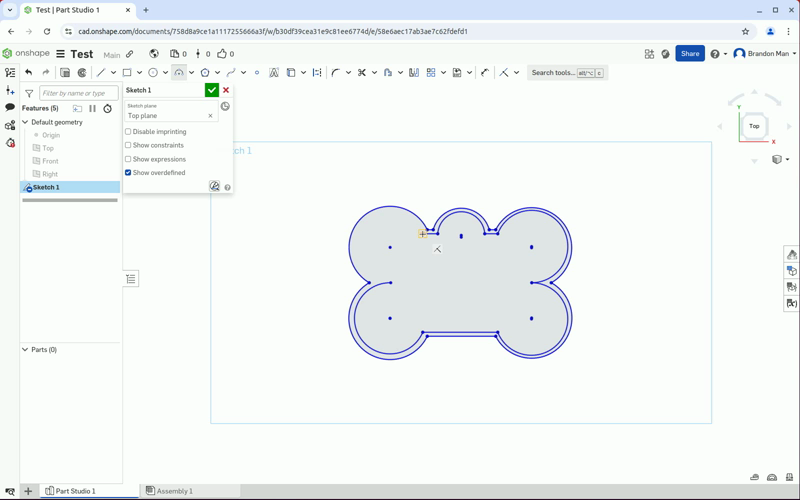
mouse_move(390, 282)
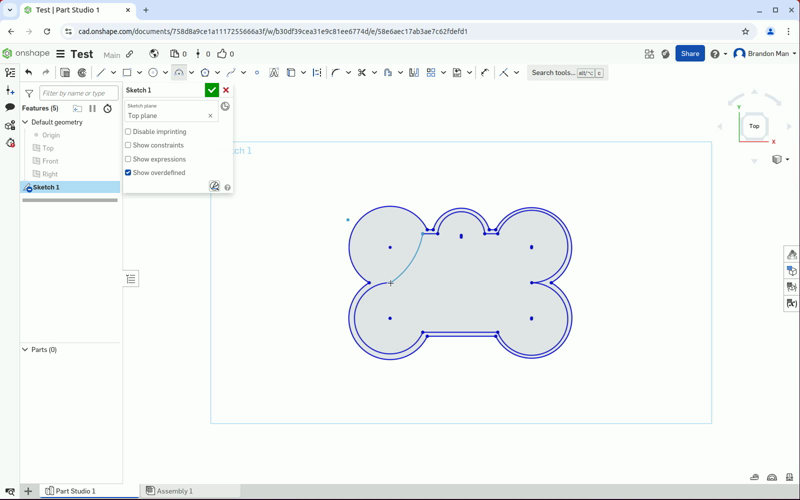
click(390, 282)
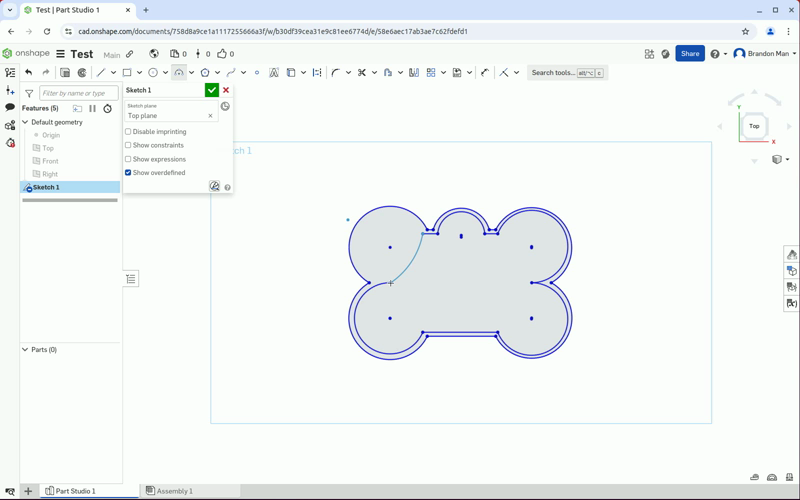
mouse_move(360, 228)
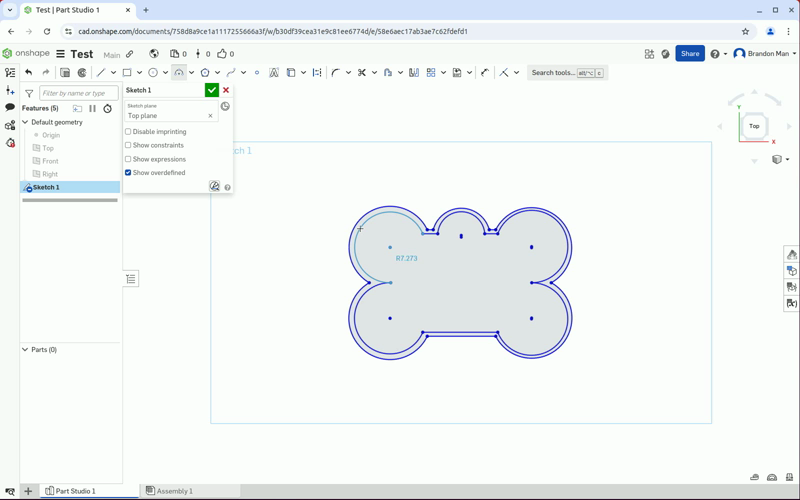
click(360, 228)
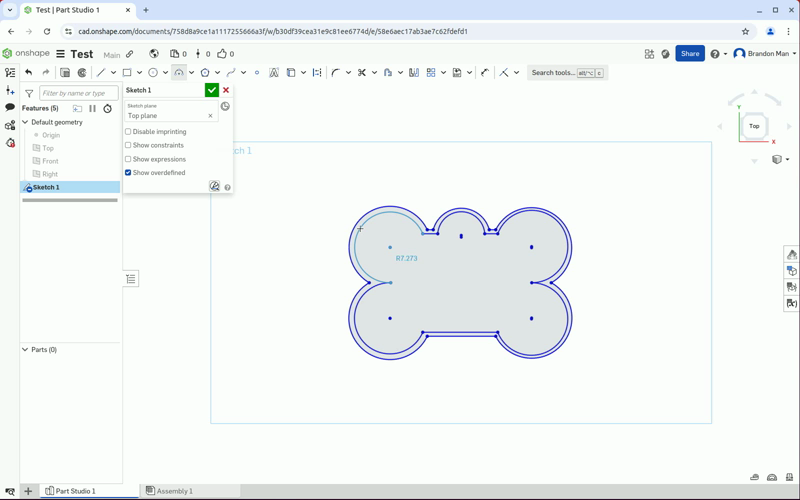
key_up(shift)
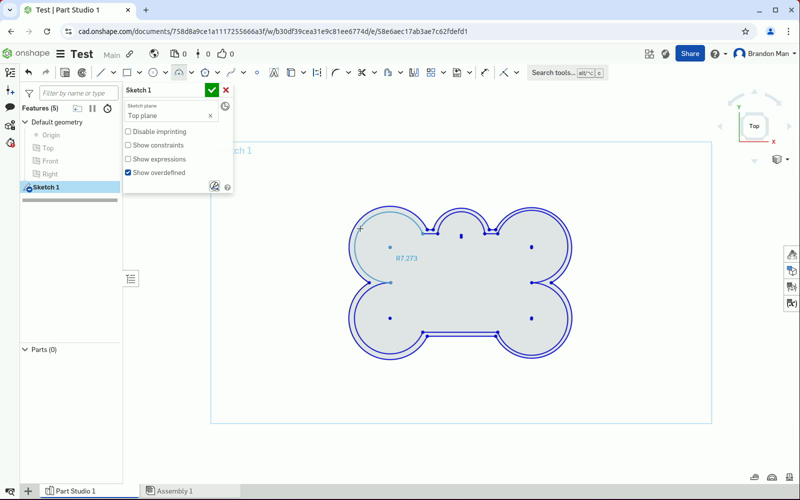
key(esc)
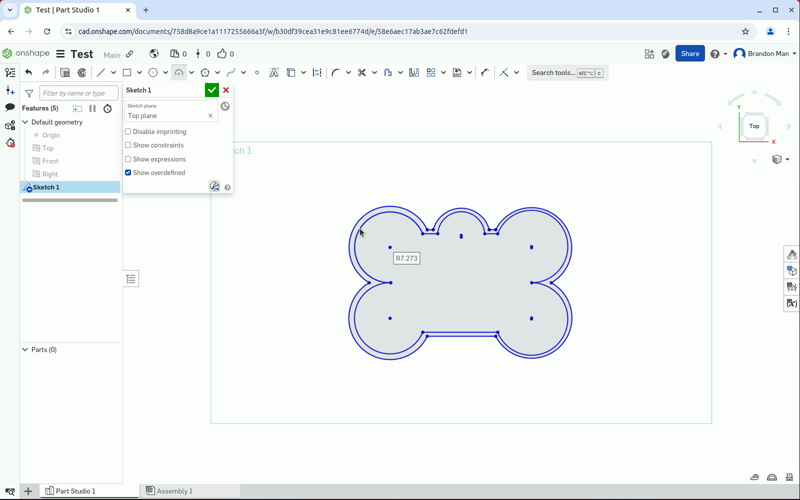
key(l)
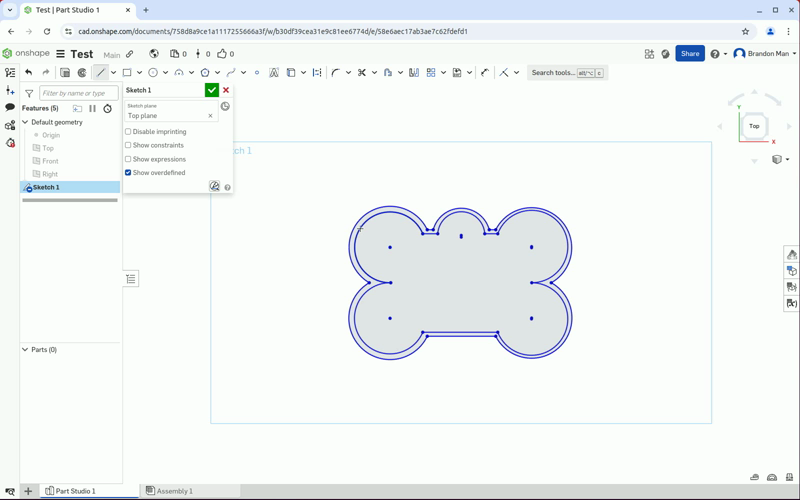
mouse_move(390, 282)
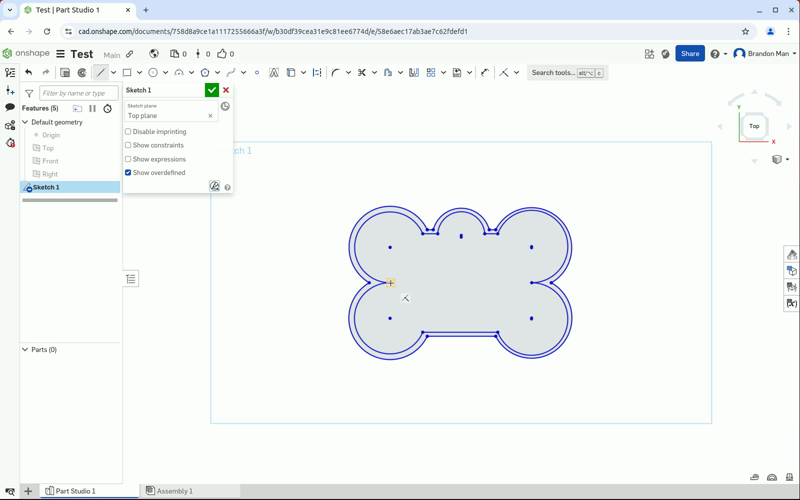
click(390, 282)
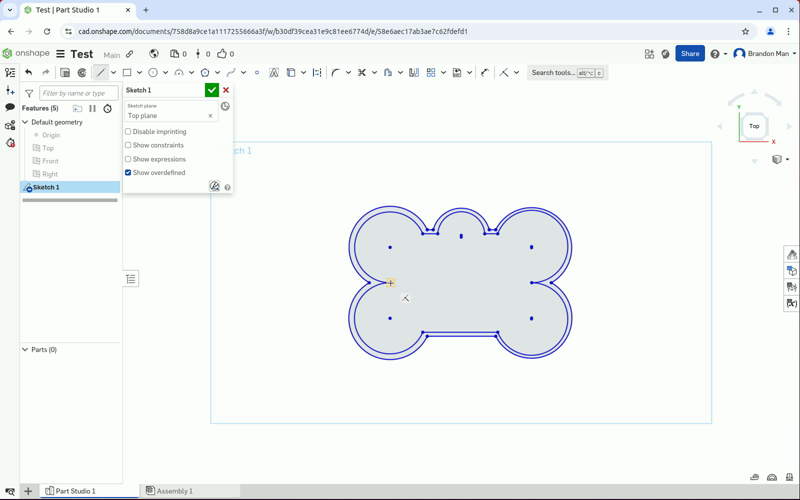
key(esc)
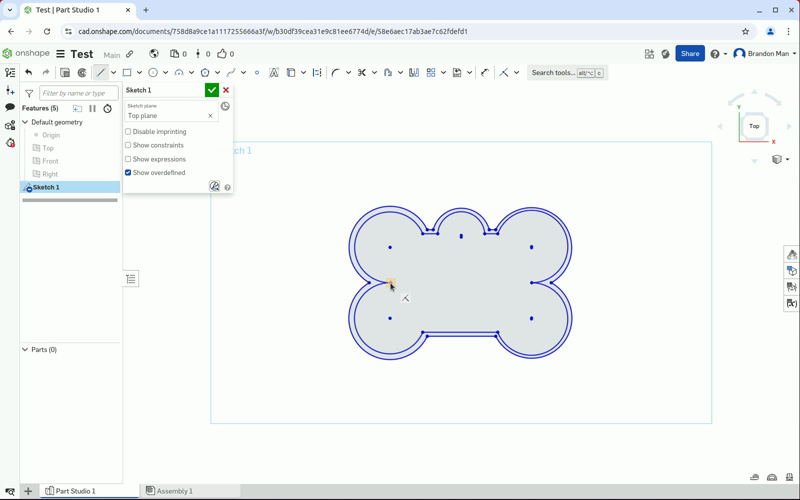
mouse_move(524, 298)
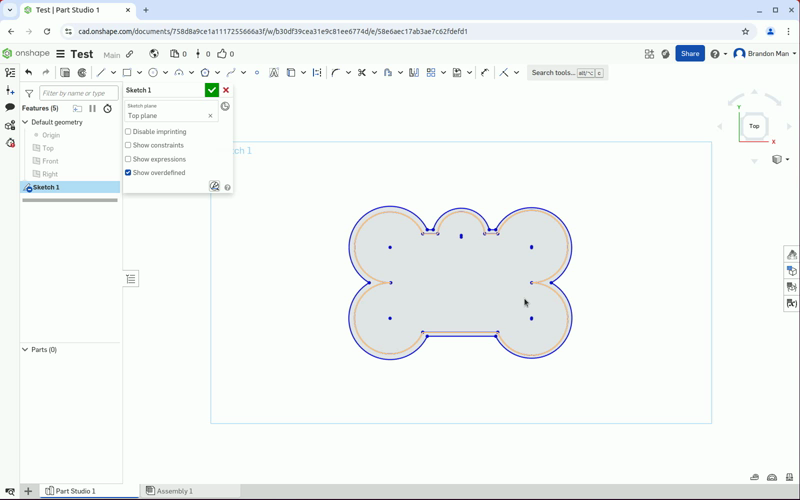
click(524, 298)
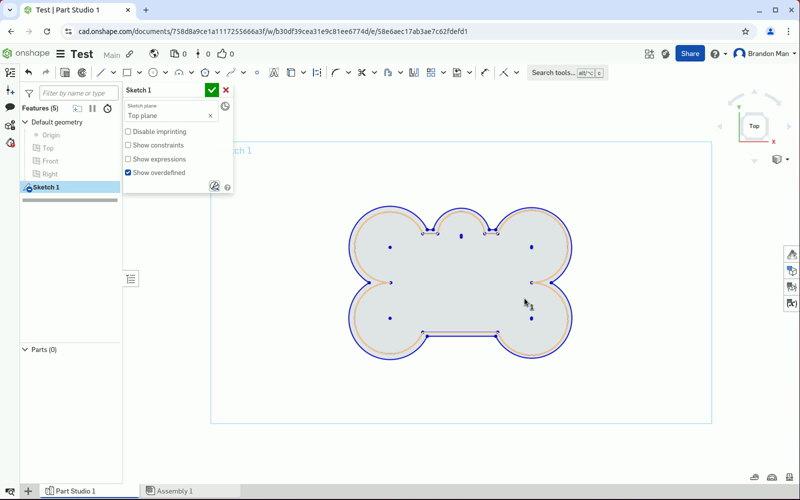
mouse_move(73, 352)
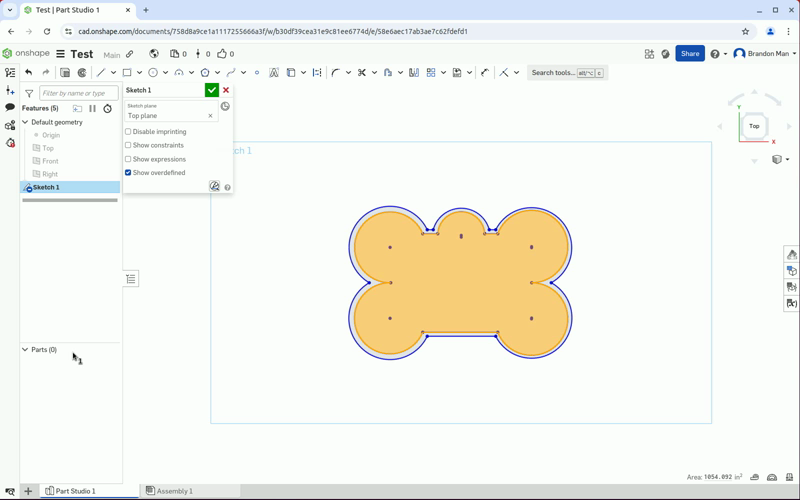
key(shift+y)
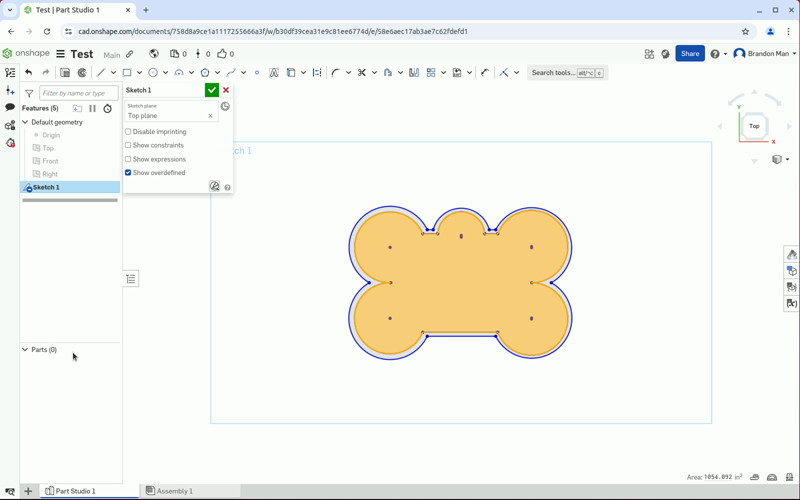
key(shift+e)
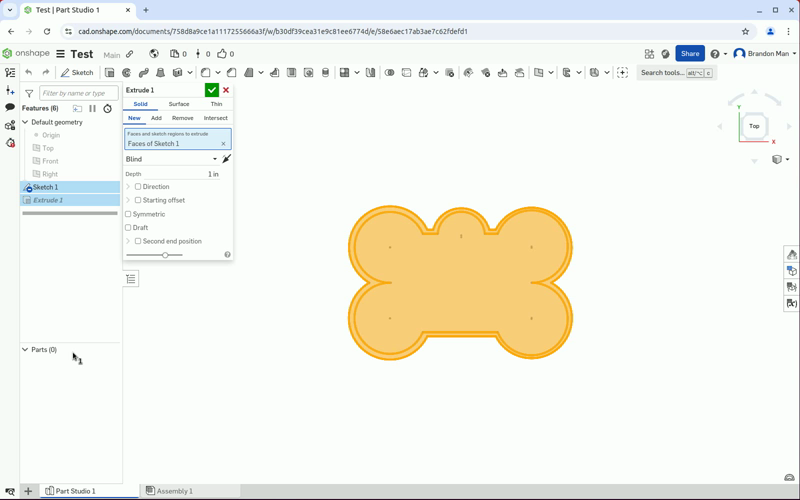
mouse_move(143, 106)
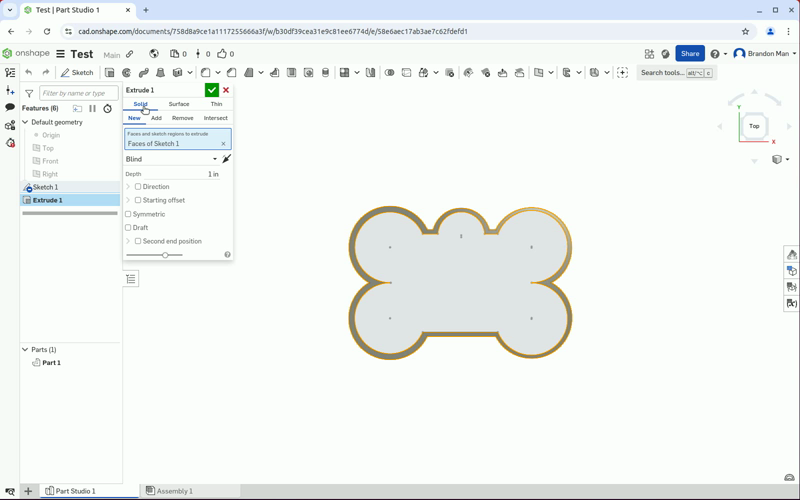
click(143, 106)
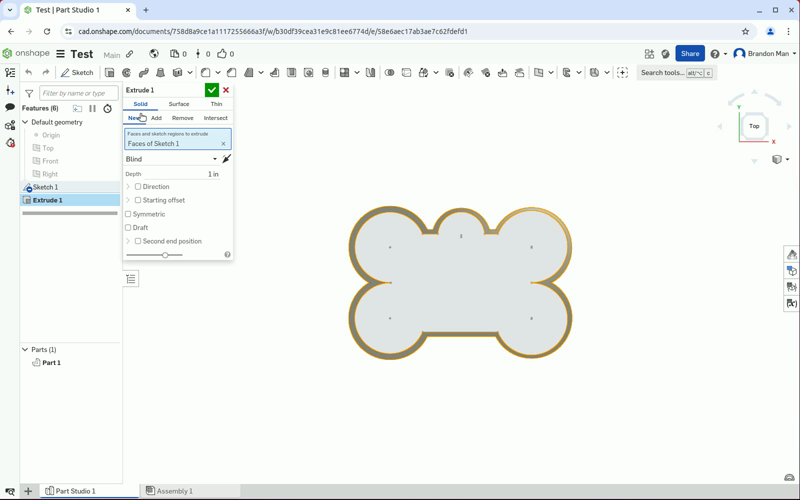
mouse_move(137, 120)
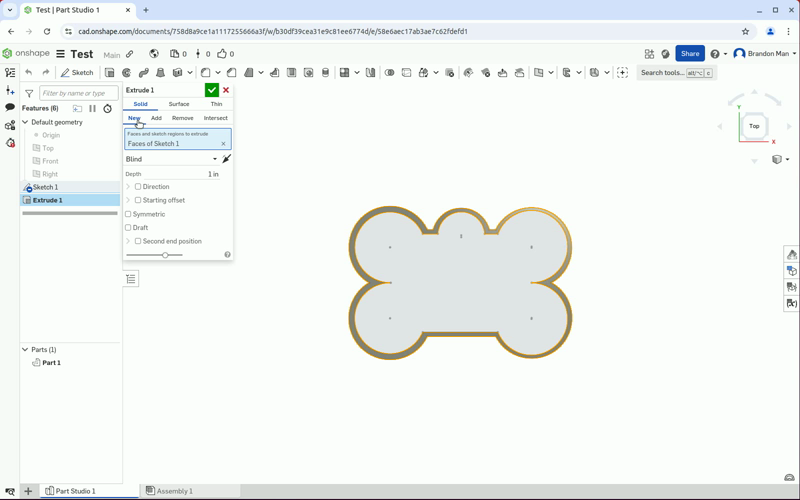
click(137, 120)
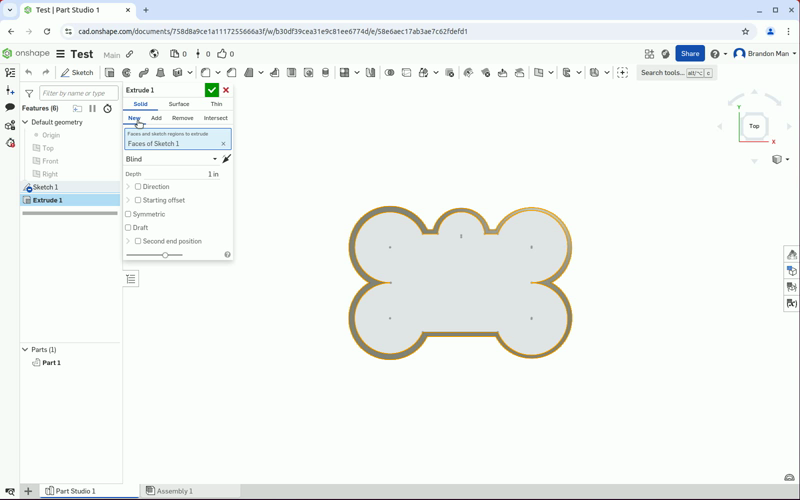
key(tab, 4)
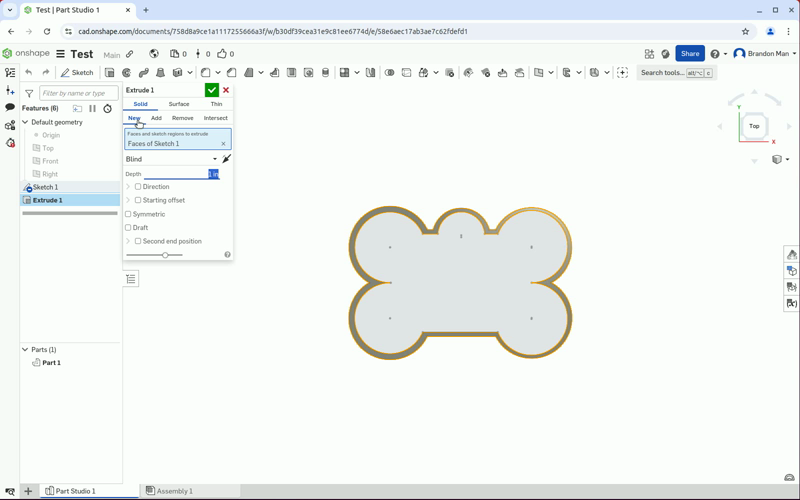
text(2.407)
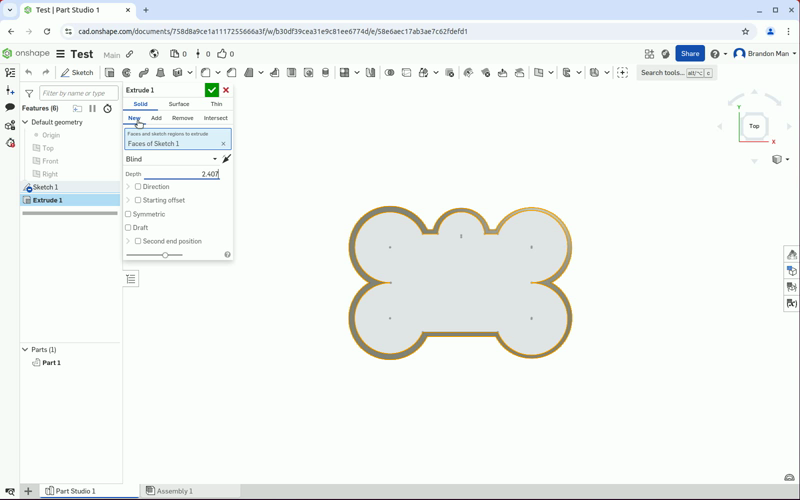
key(enter)
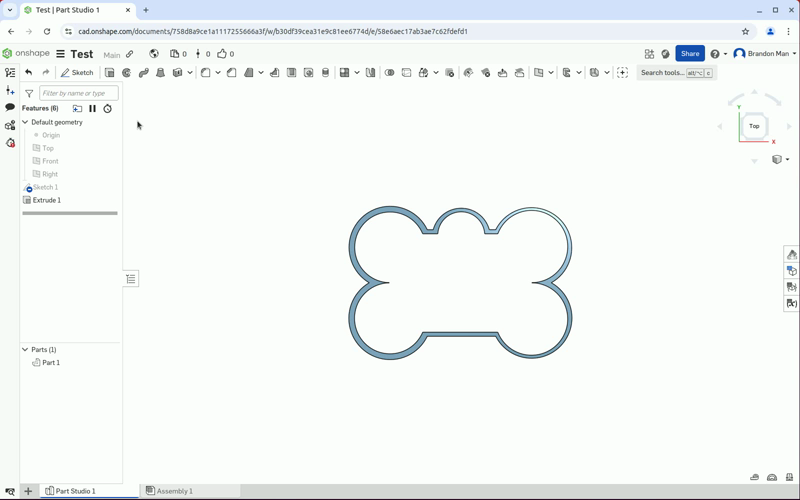
key(shift+h)
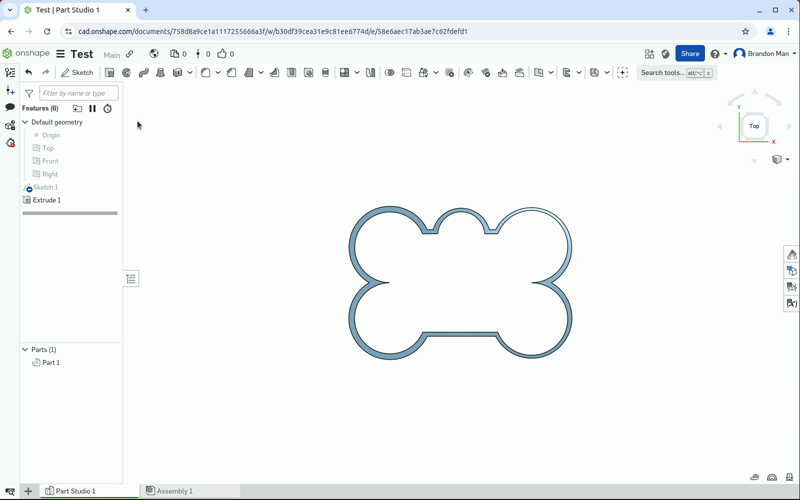
key(shift+h)
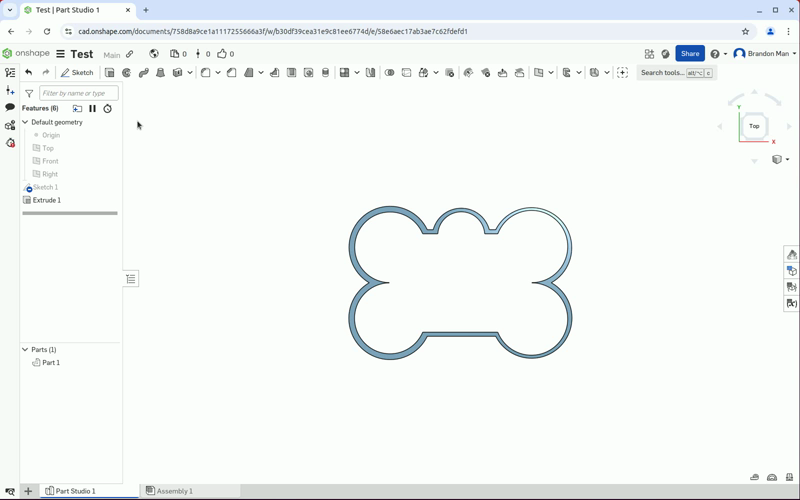
mouse_move(73, 189)
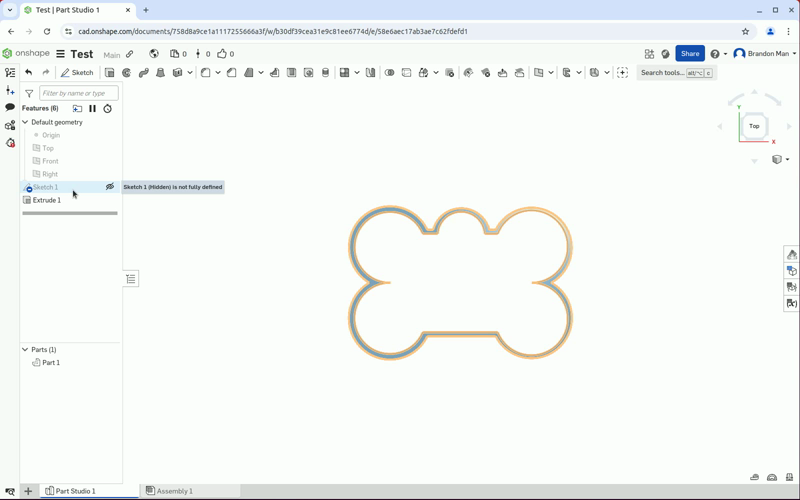
click(73, 189)
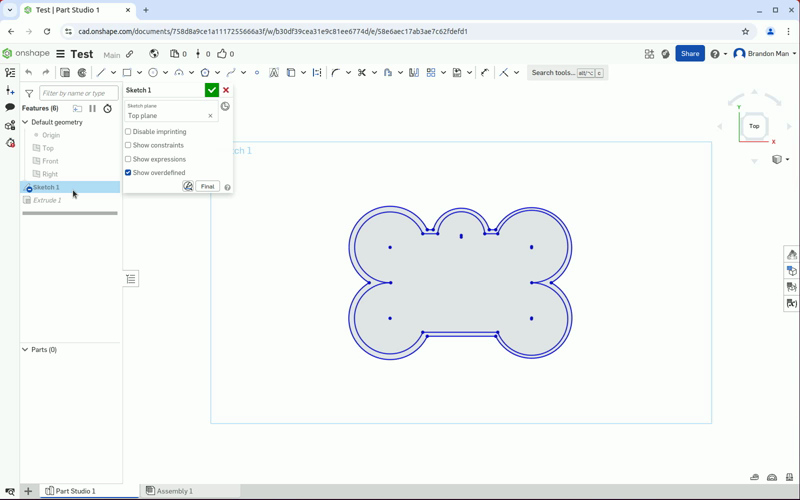
mouse_move(229, 92)
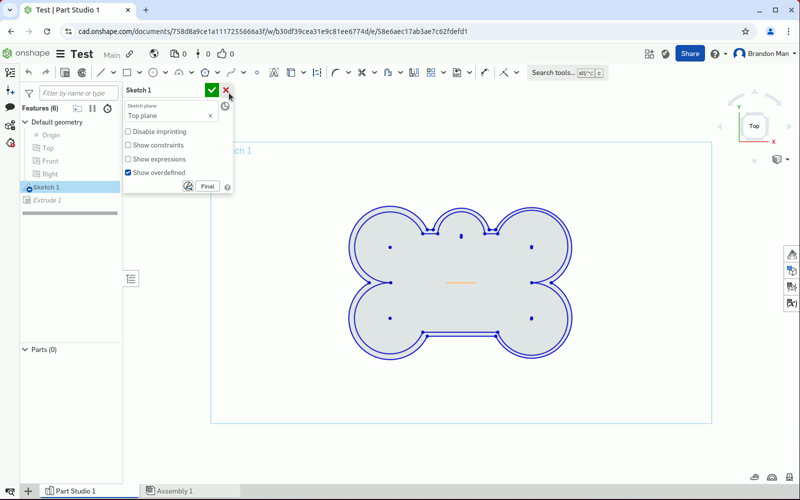
click(229, 92)
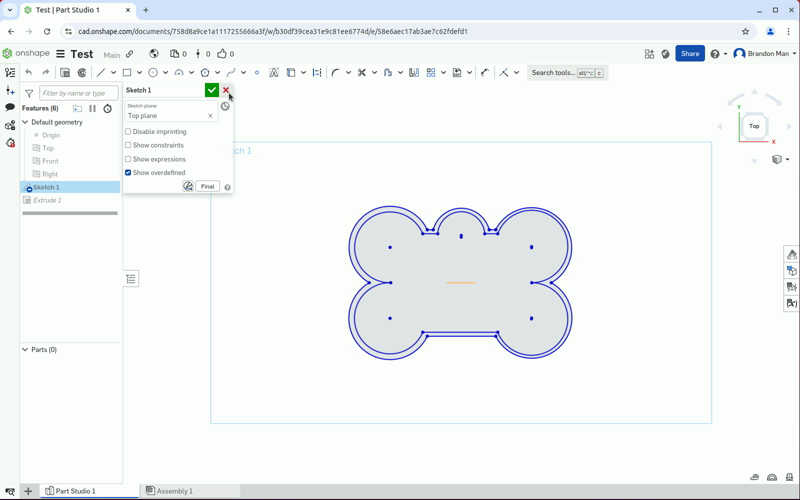
key(shift+s)
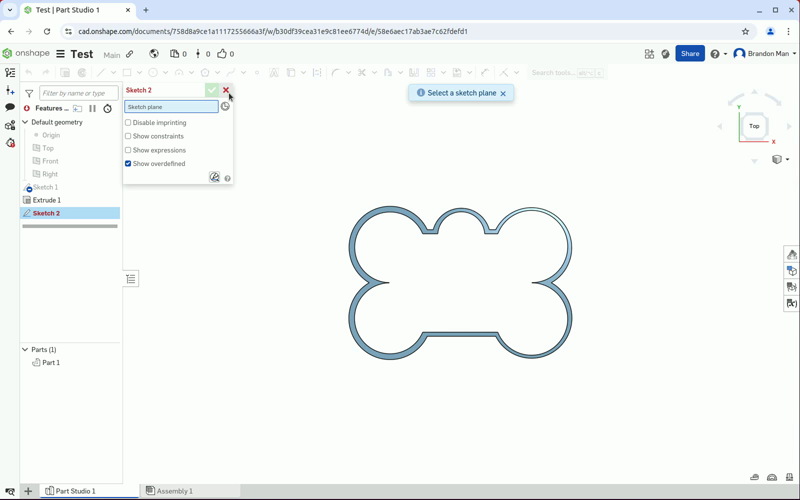
mouse_move(73, 150)
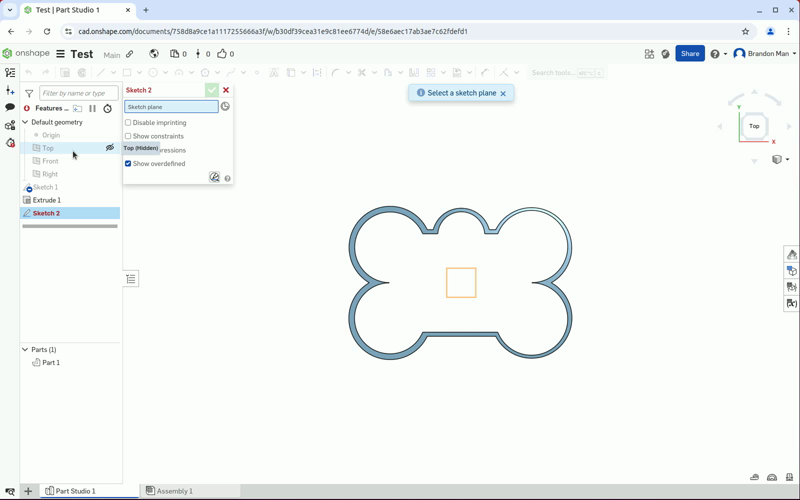
click(73, 150)
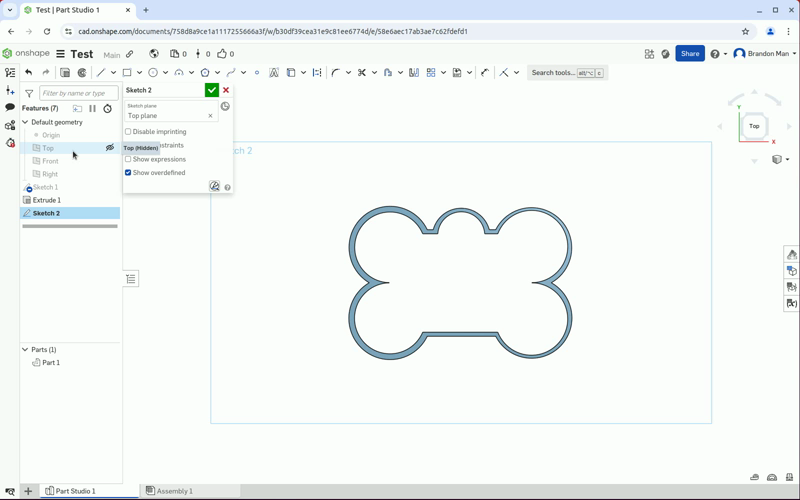
mouse_move(73, 352)
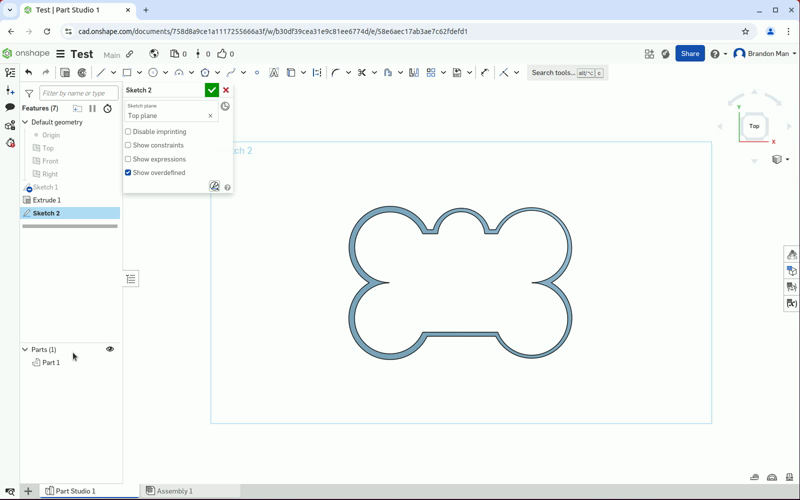
key(y)
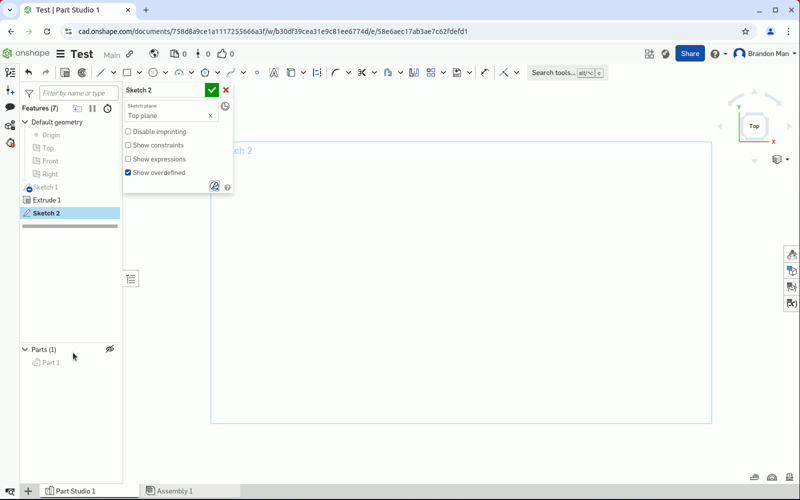
key(a)
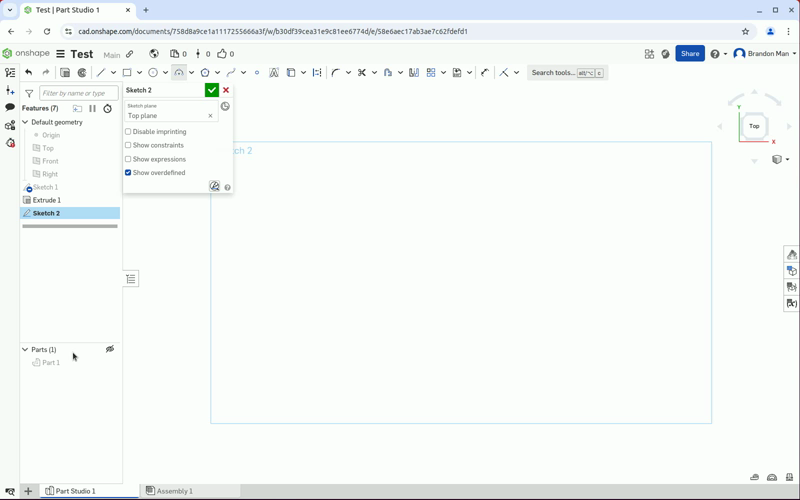
key_down(shift)
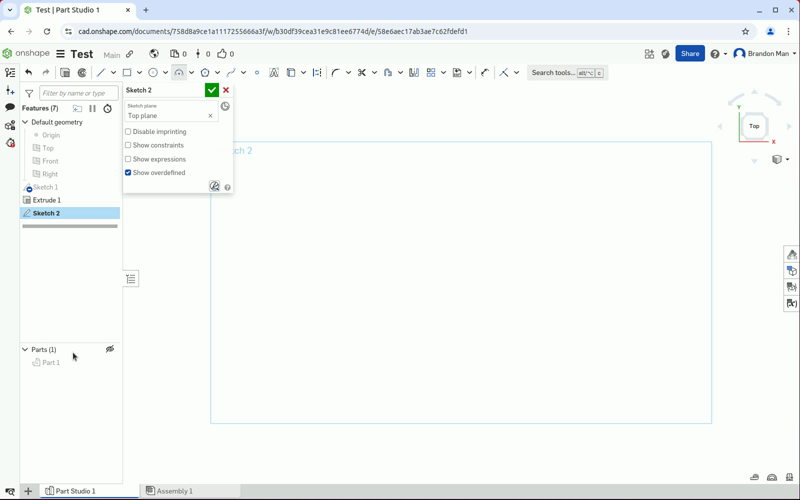
mouse_move(389, 282)
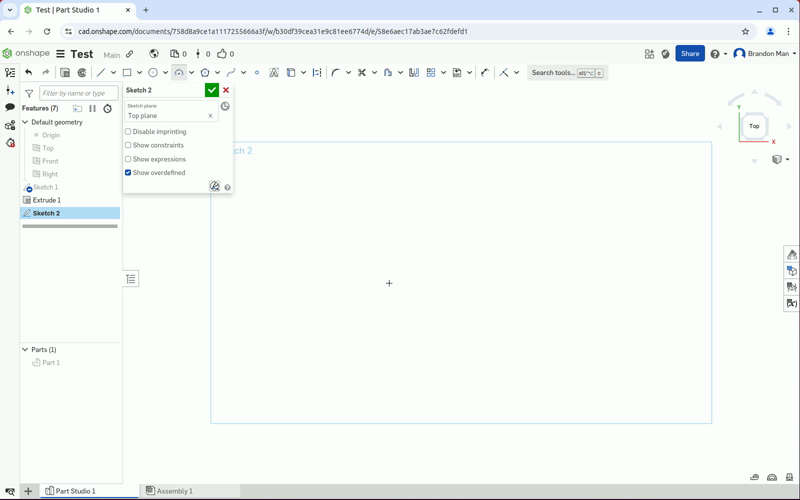
click(389, 282)
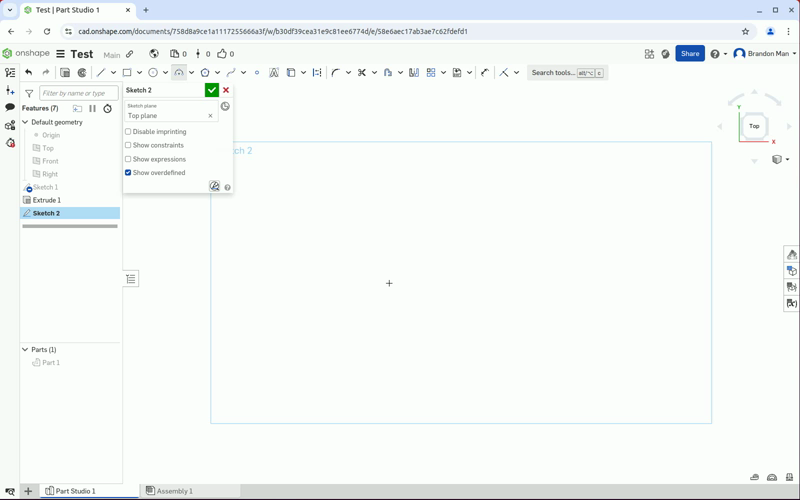
key_up(shift)
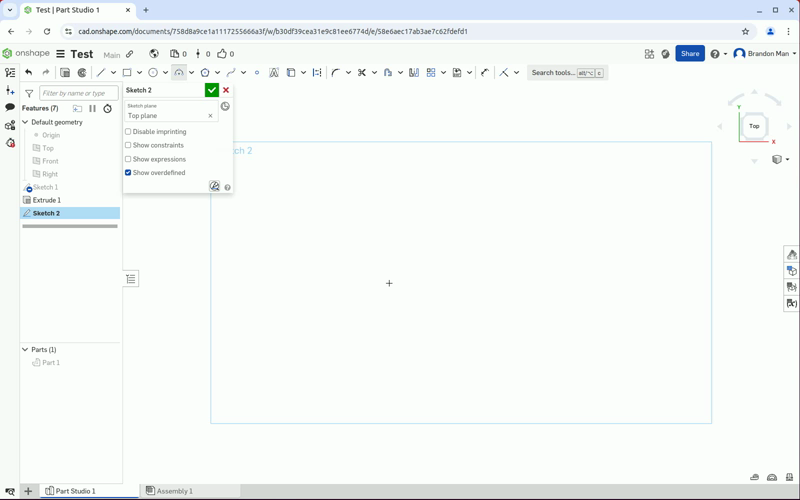
key_down(shift)
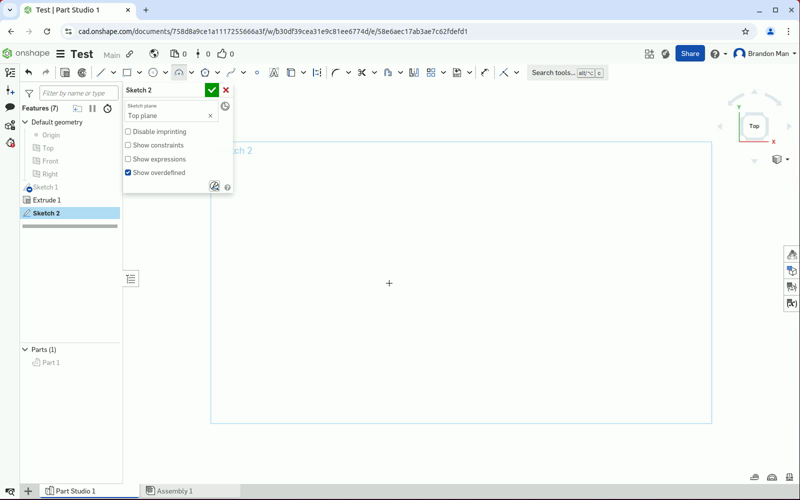
mouse_move(422, 331)
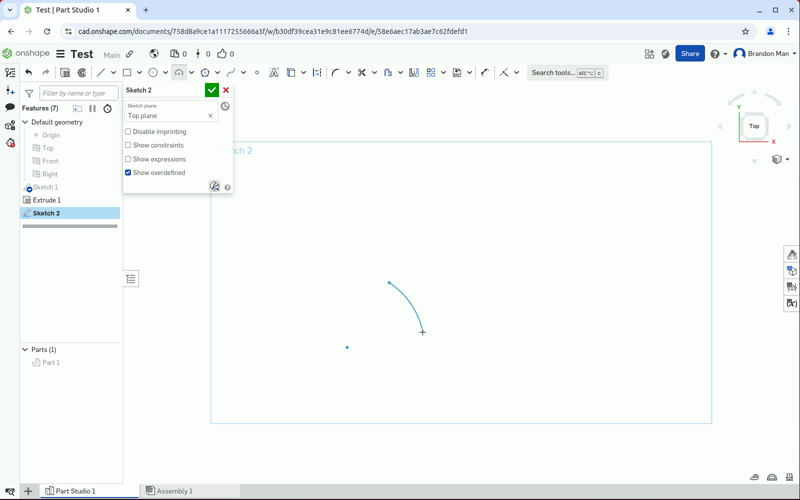
click(422, 331)
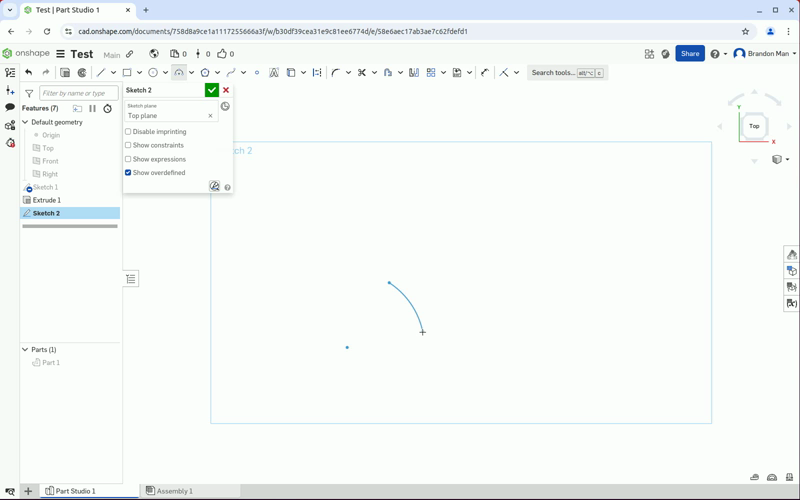
mouse_move(359, 339)
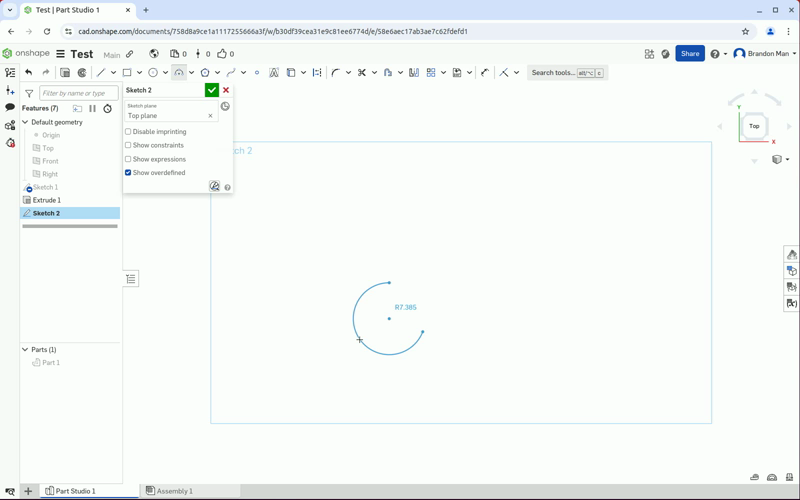
click(359, 339)
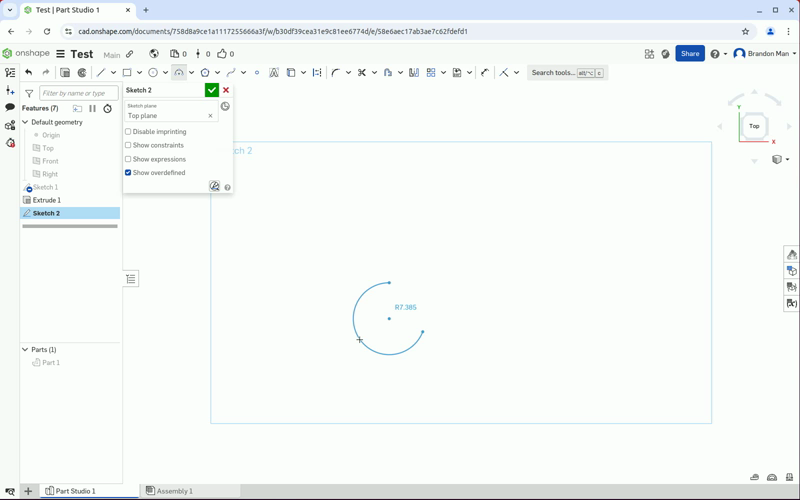
key_up(shift)
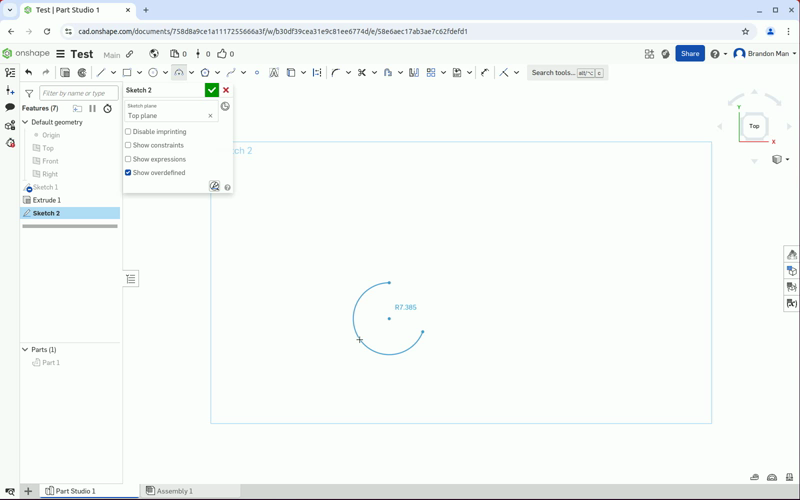
key(esc)
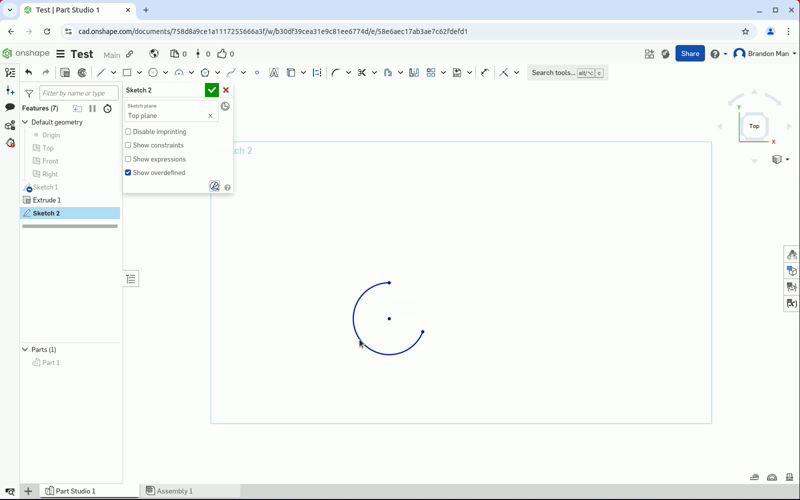
key(l)
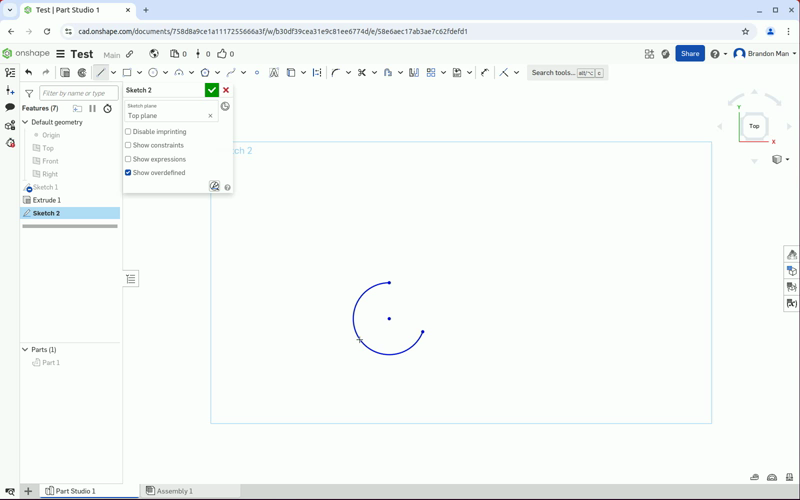
mouse_move(422, 331)
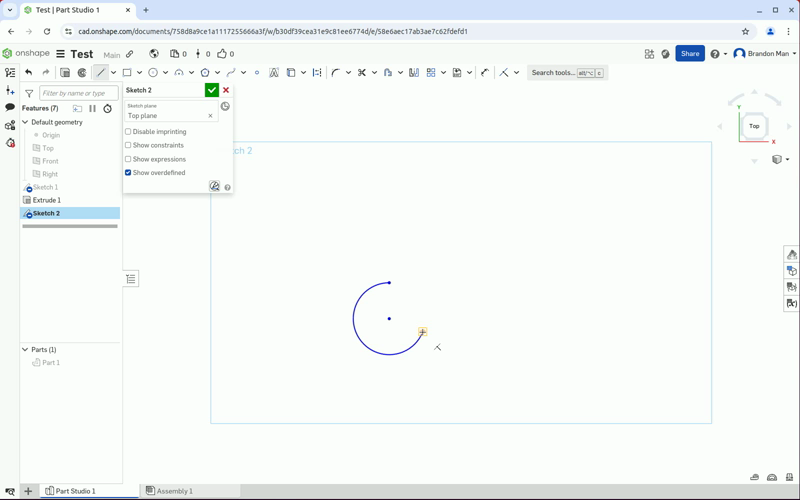
click(422, 331)
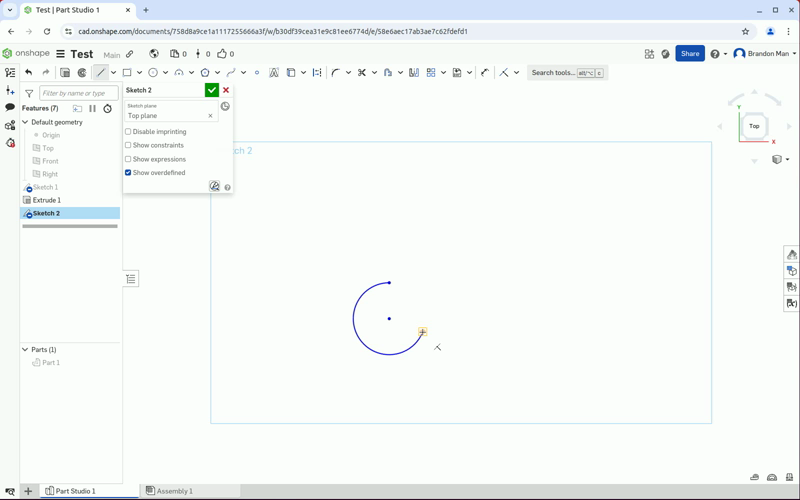
key_down(shift)
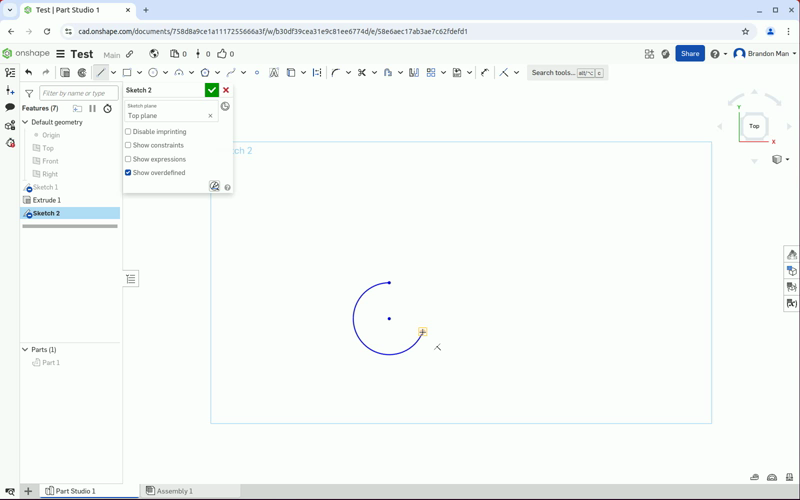
mouse_move(497, 331)
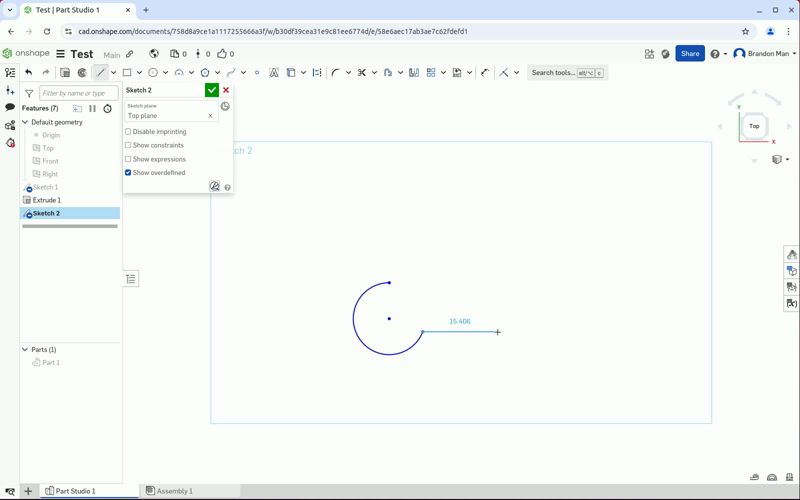
click(497, 331)
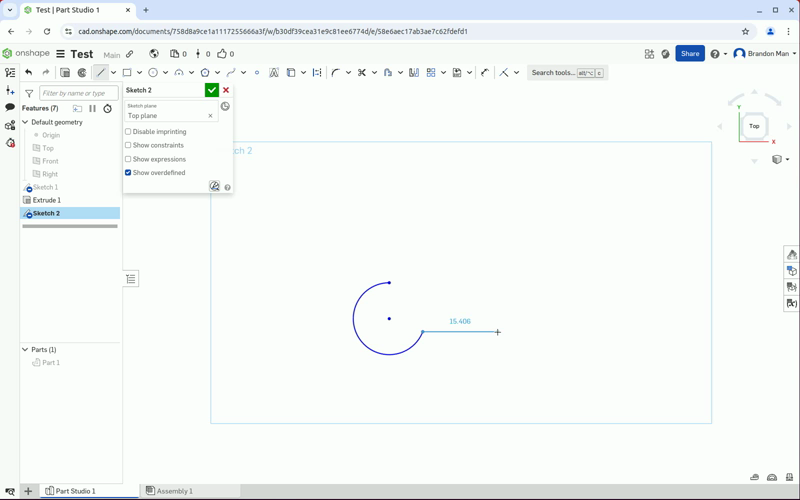
key_up(shift)
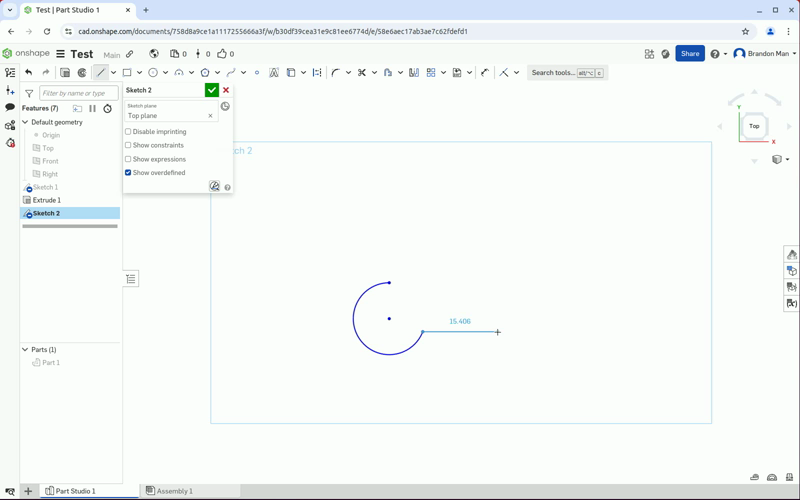
key(esc)
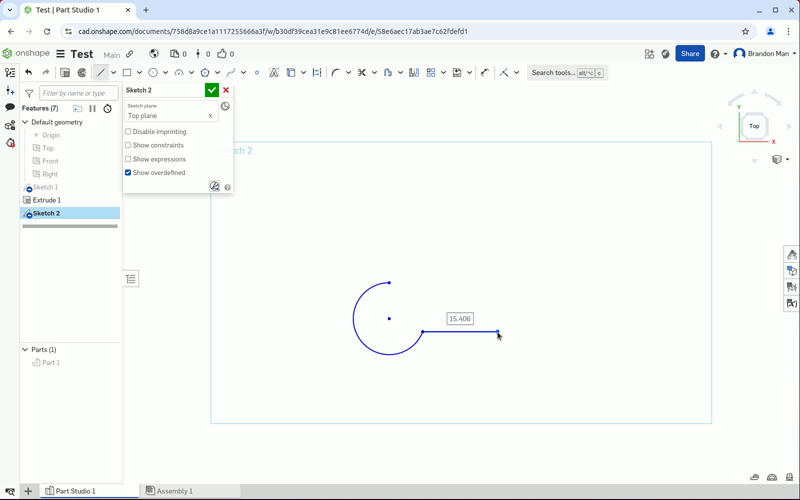
key(a)
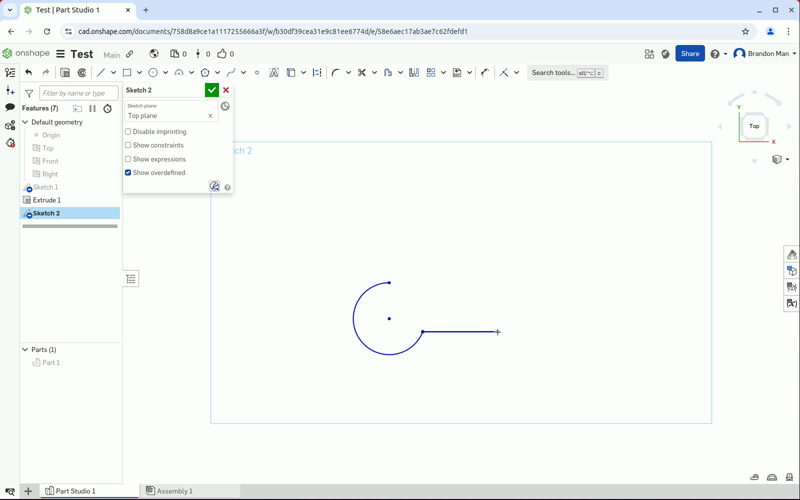
mouse_move(497, 331)
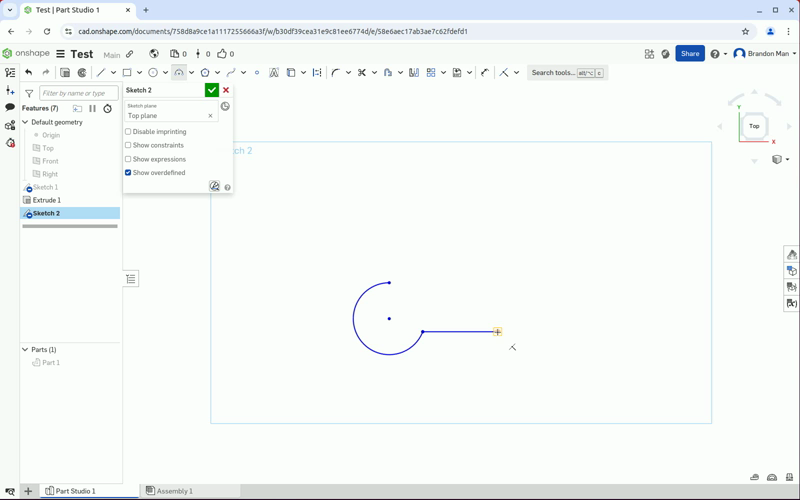
click(497, 331)
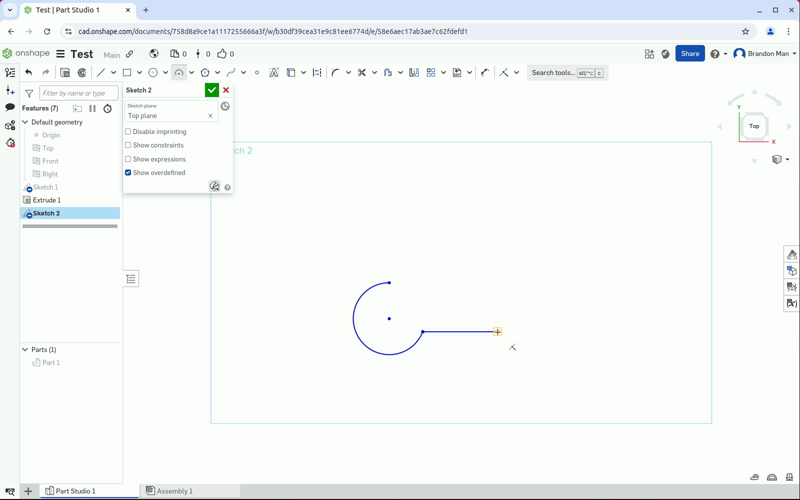
key_down(shift)
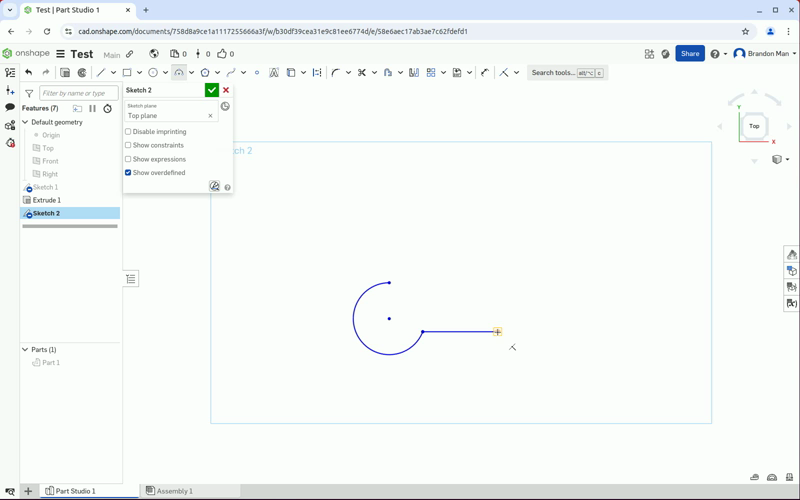
mouse_move(531, 282)
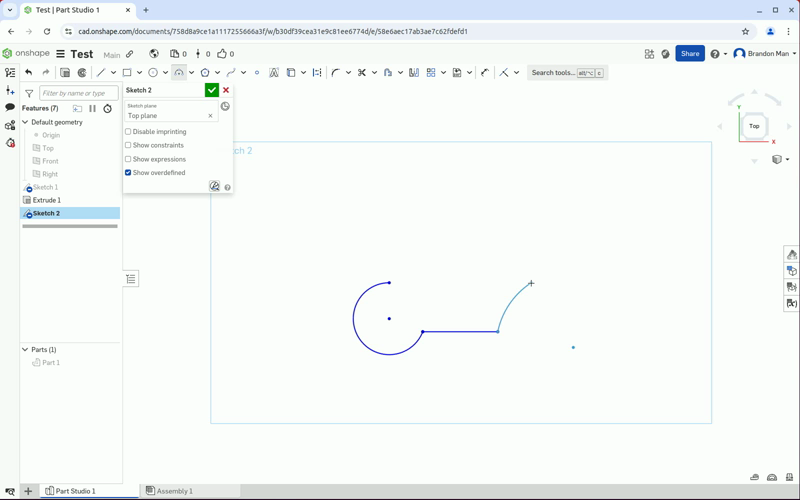
click(531, 282)
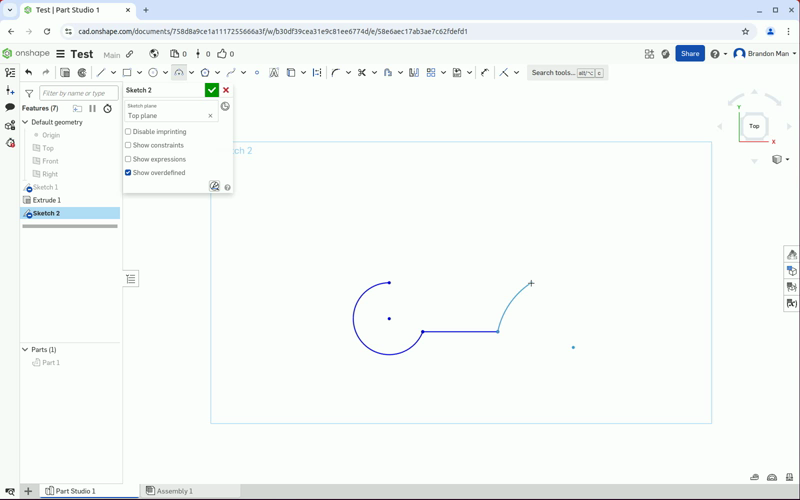
mouse_move(560, 339)
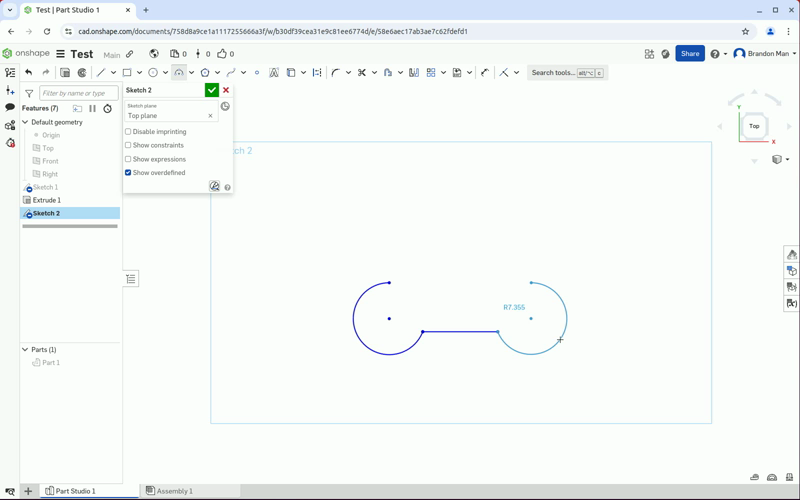
click(560, 339)
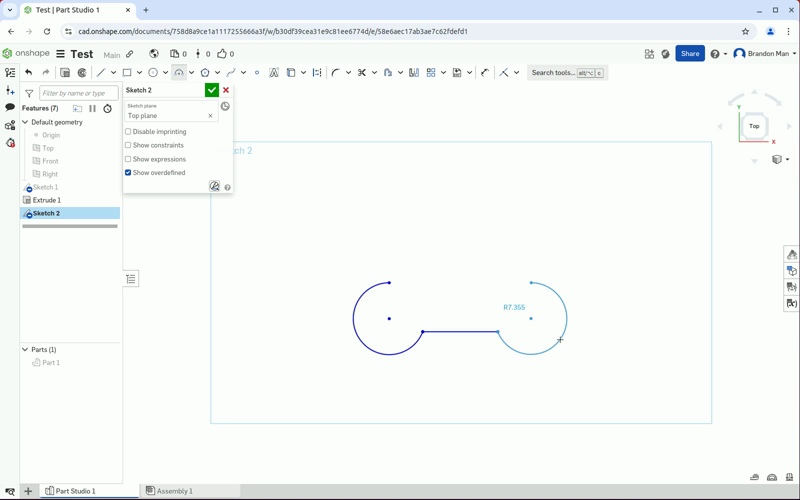
key_up(shift)
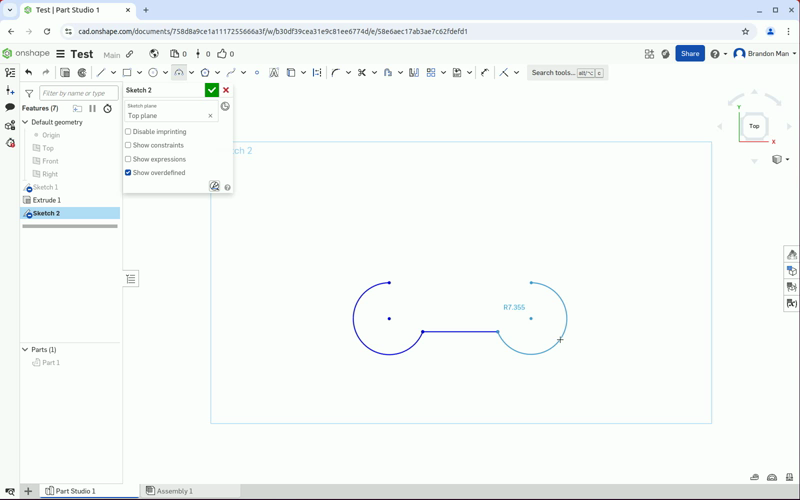
mouse_move(531, 282)
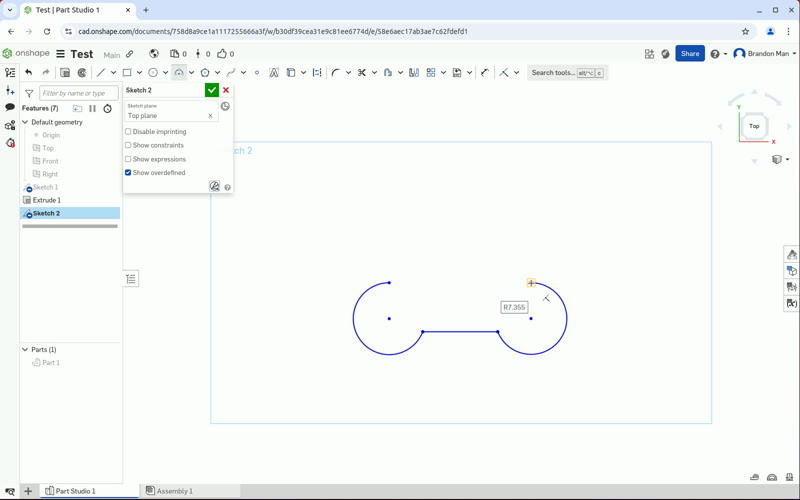
click(531, 282)
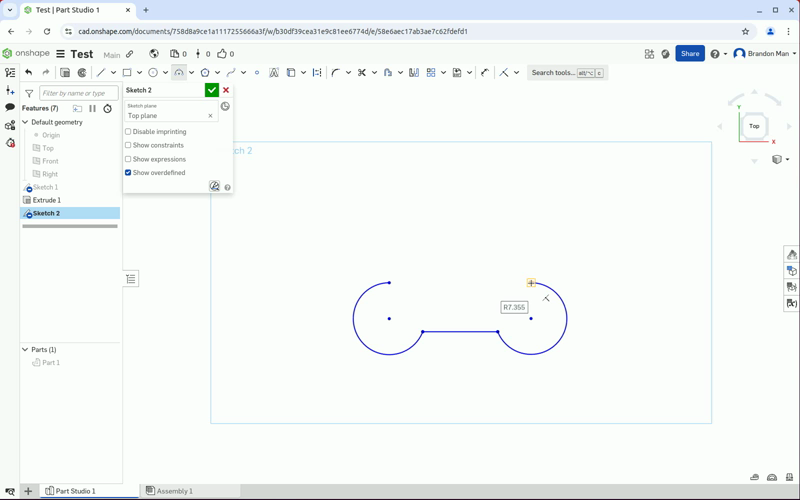
key_down(shift)
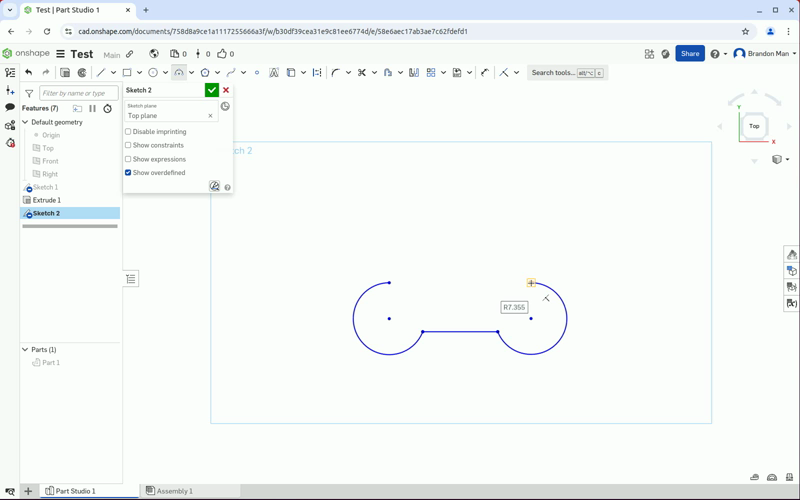
mouse_move(497, 234)
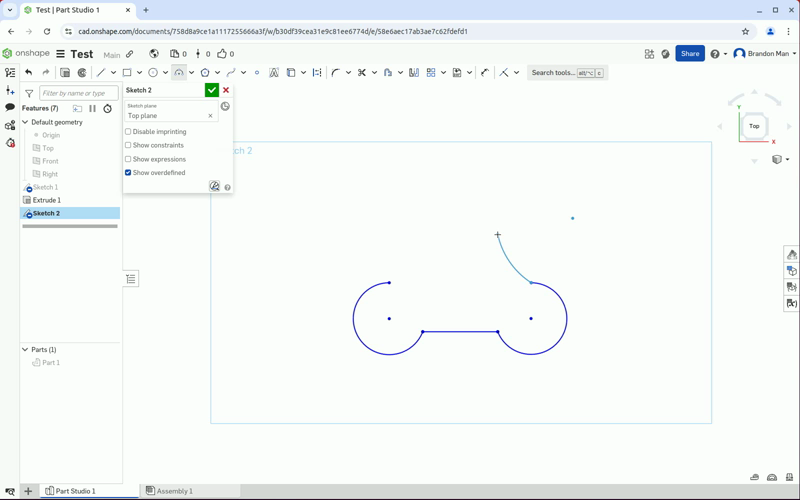
click(497, 234)
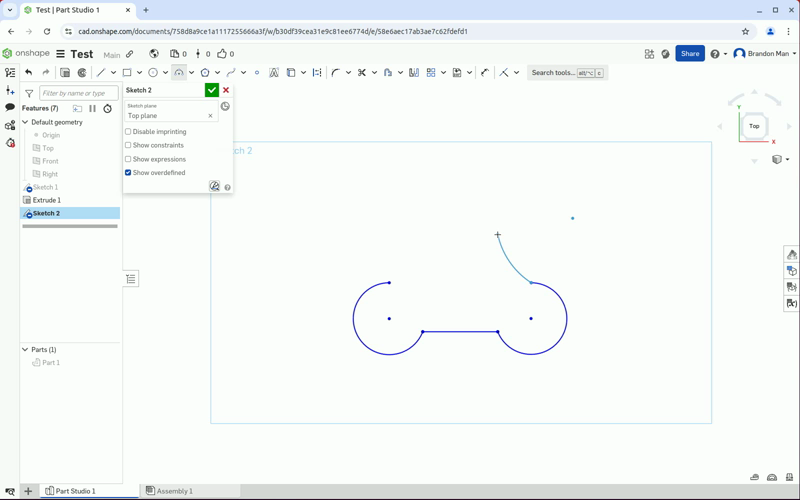
mouse_move(560, 226)
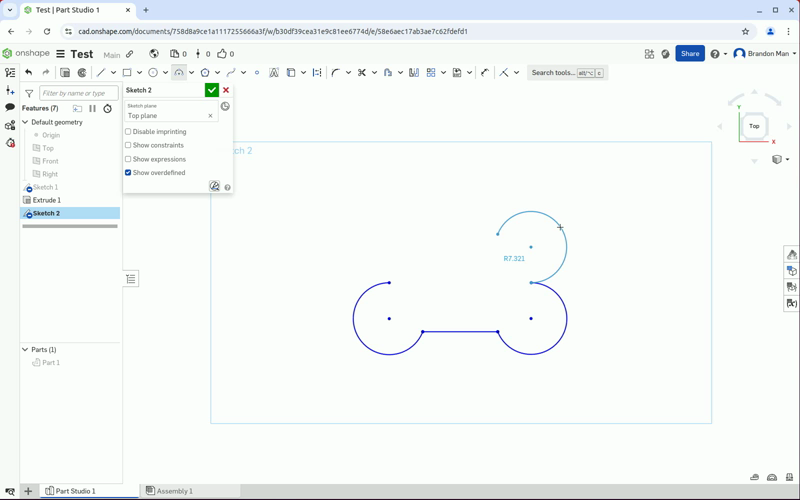
click(560, 226)
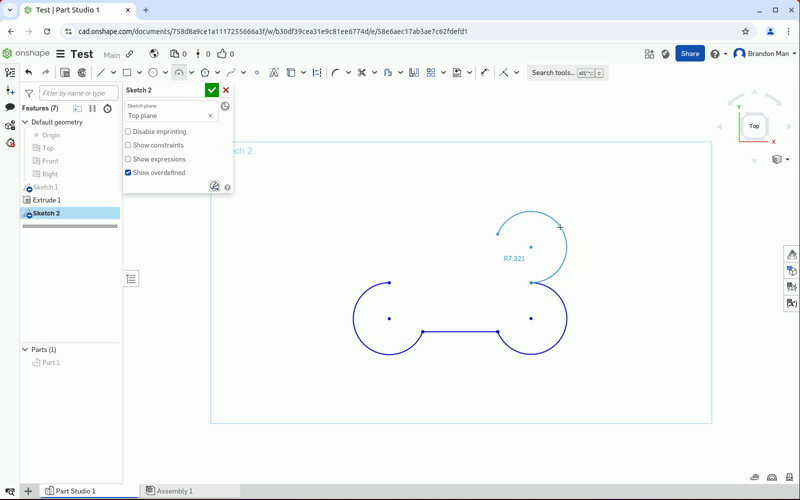
key_up(shift)
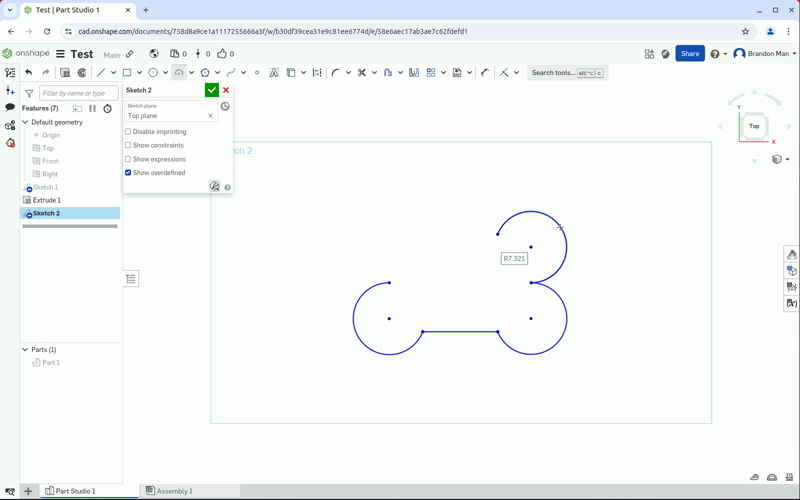
key(esc)
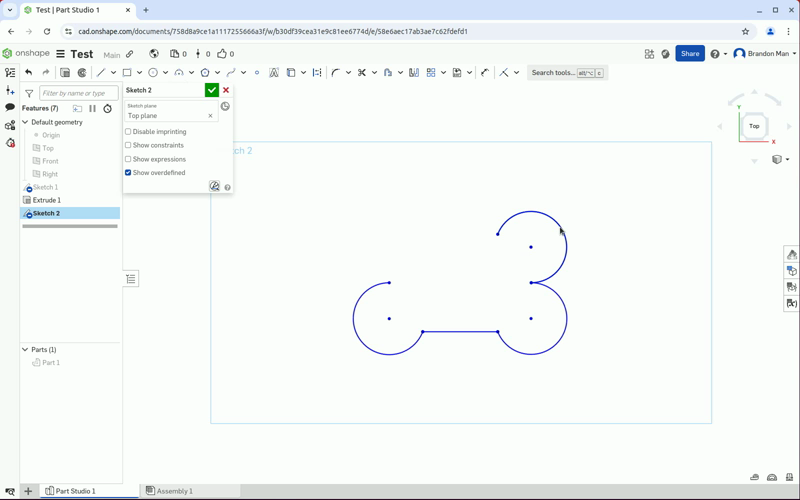
key(l)
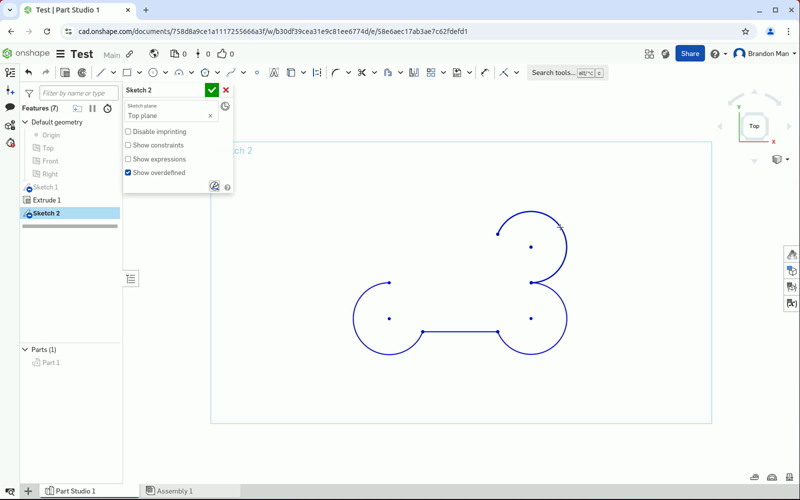
mouse_move(497, 234)
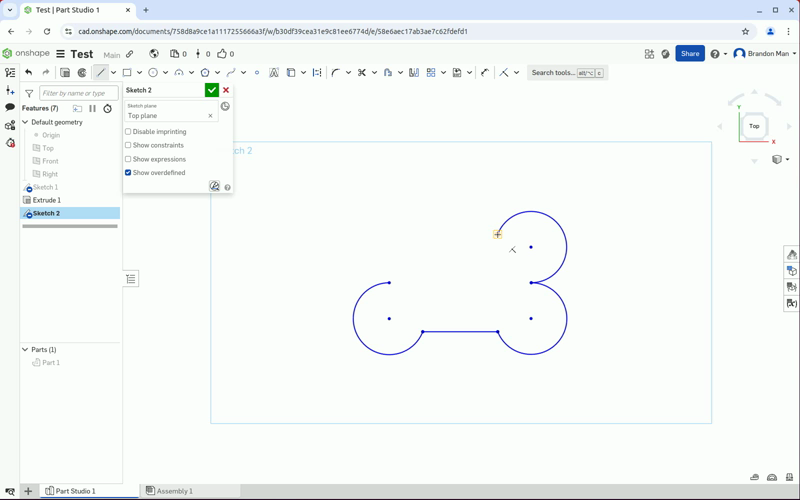
click(497, 234)
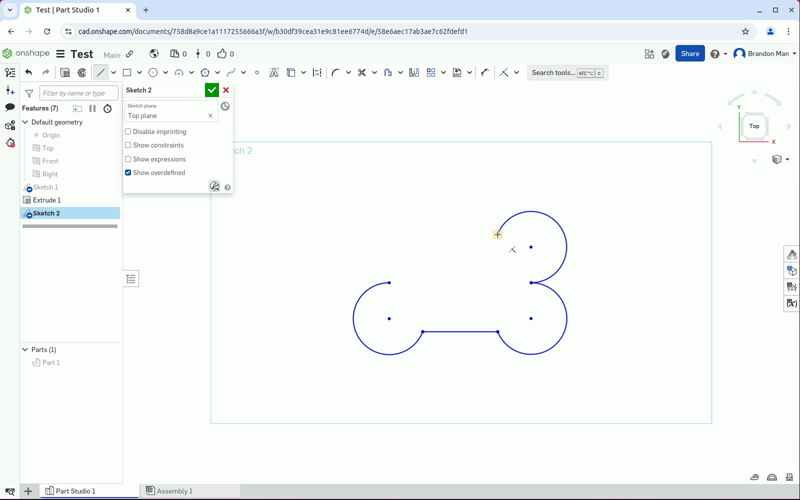
key_down(shift)
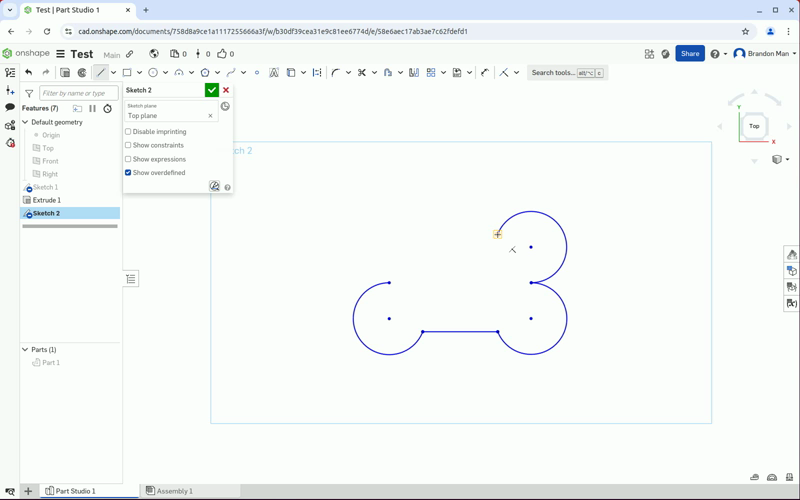
mouse_move(527, 234)
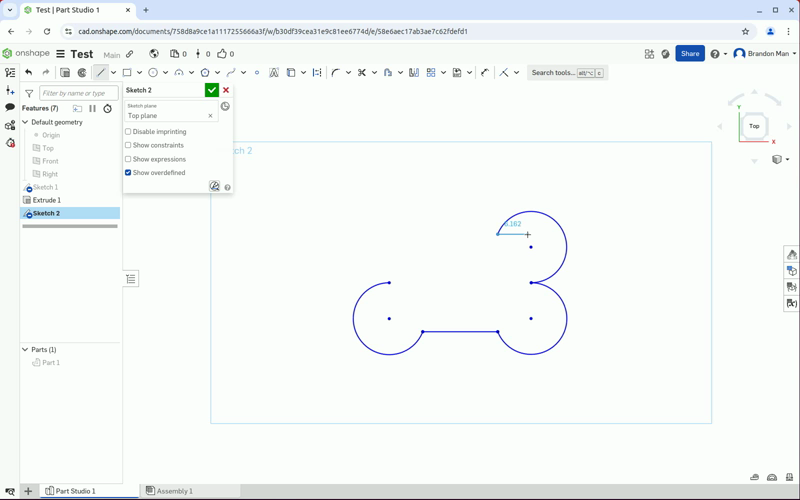
mouse_move(484, 234)
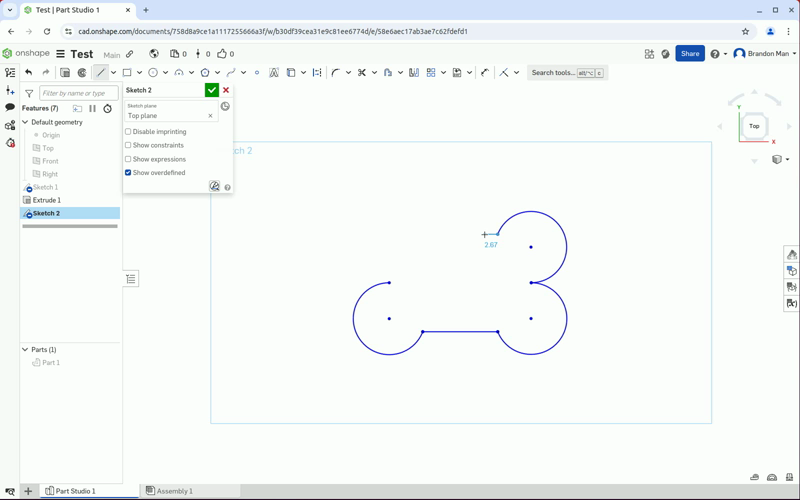
click(484, 234)
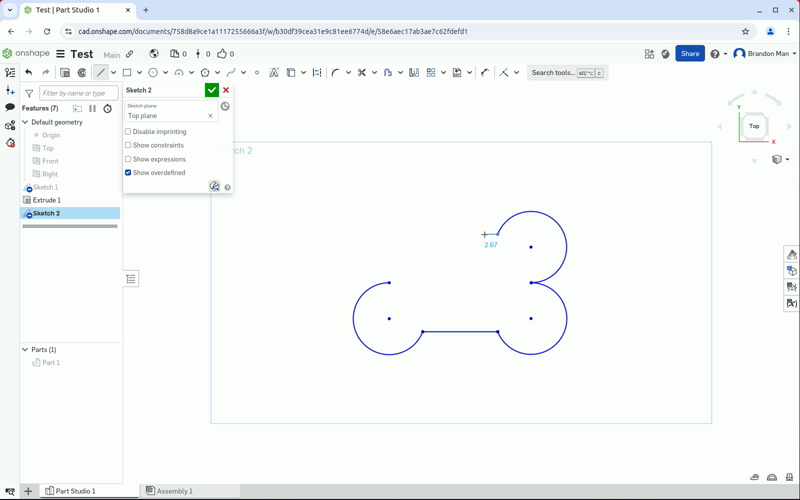
key_up(shift)
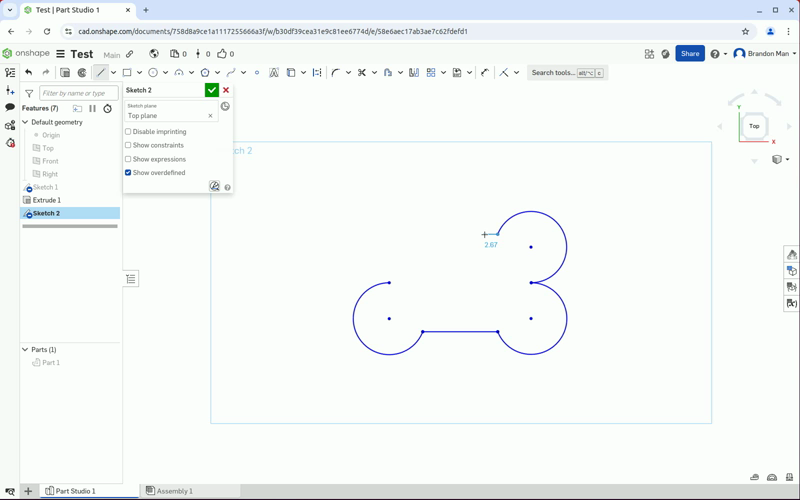
key(esc)
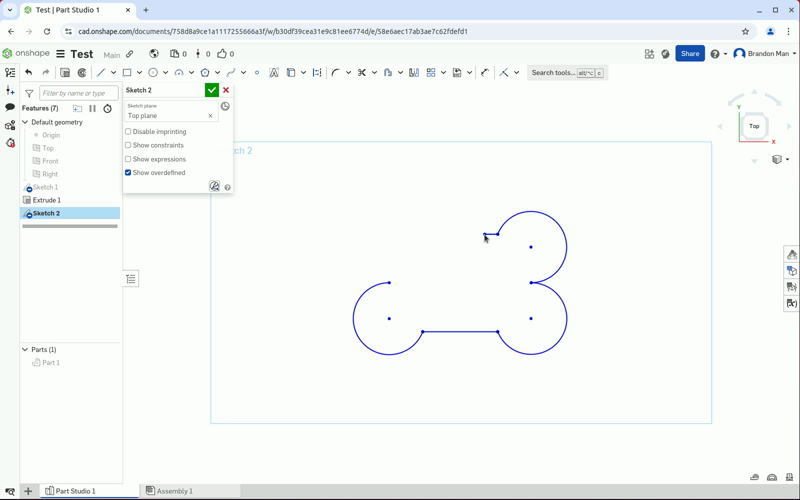
key(a)
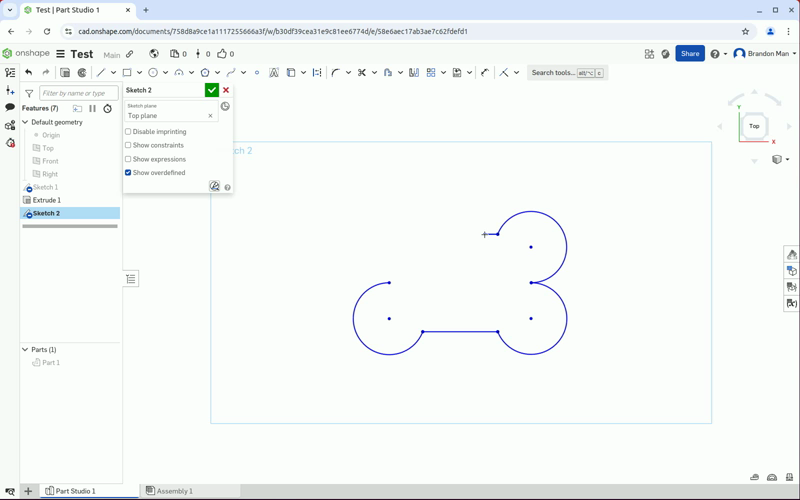
mouse_move(484, 234)
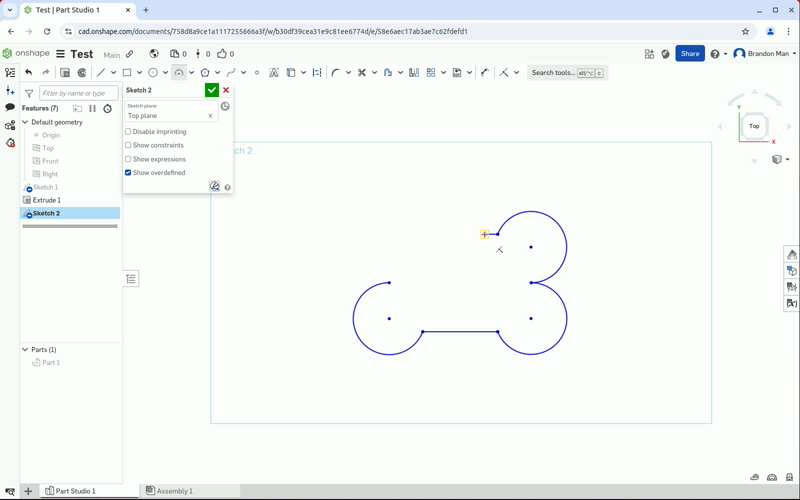
click(484, 234)
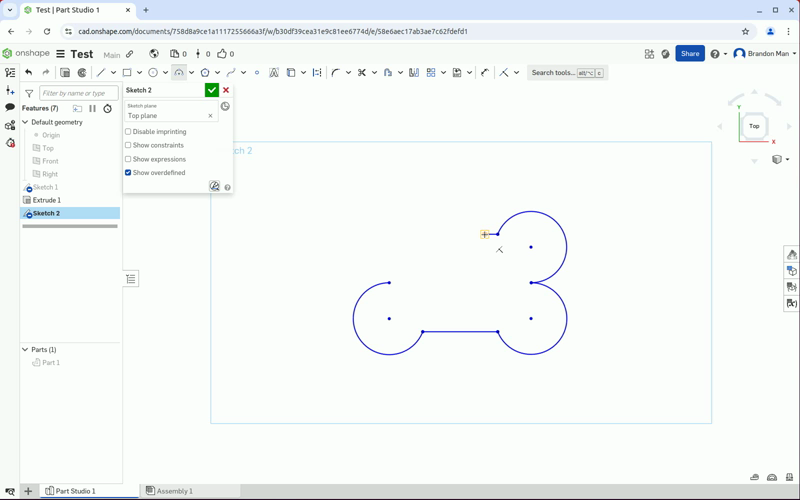
key_down(shift)
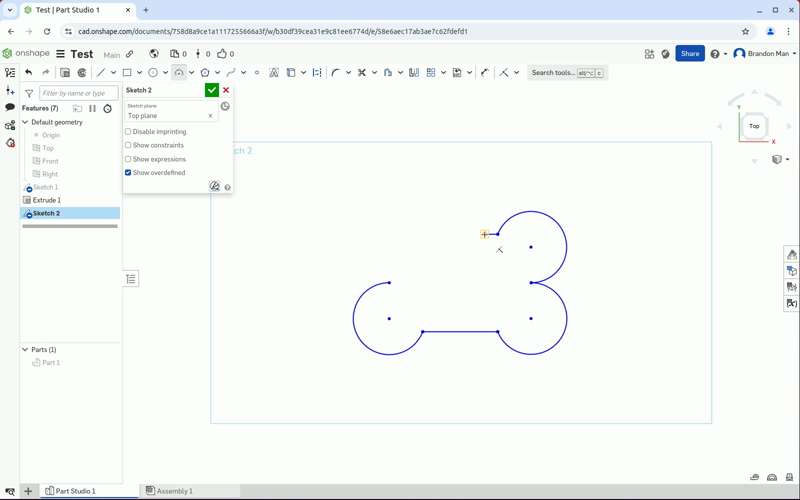
mouse_move(435, 234)
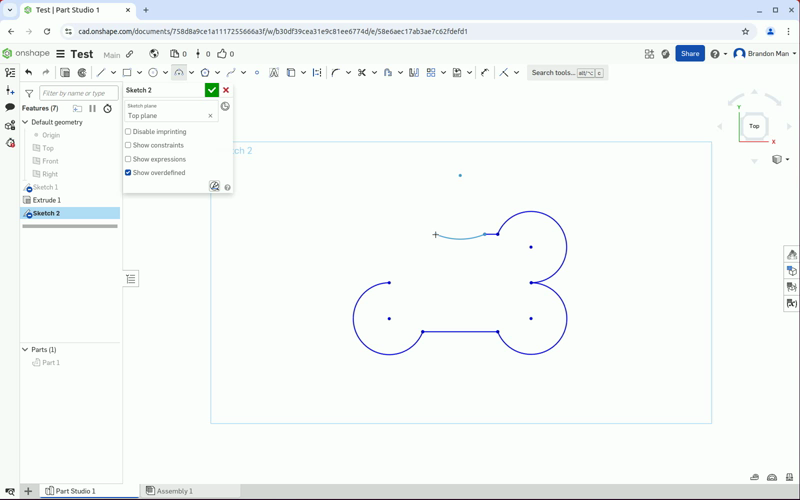
click(435, 234)
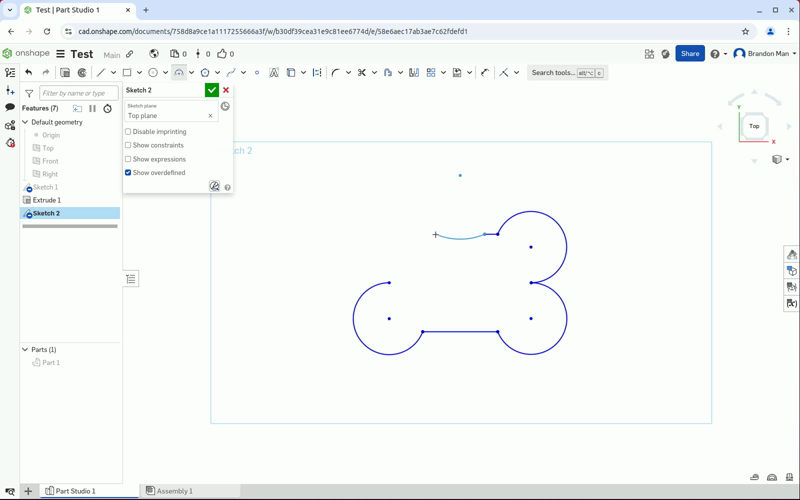
mouse_move(460, 211)
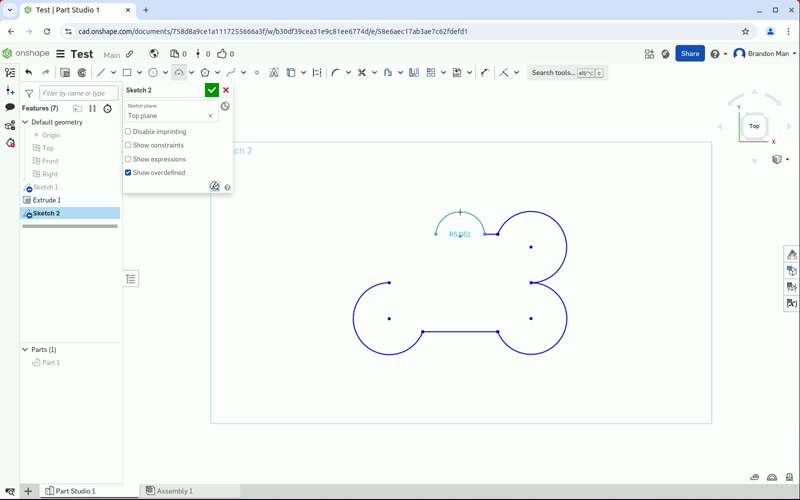
click(460, 211)
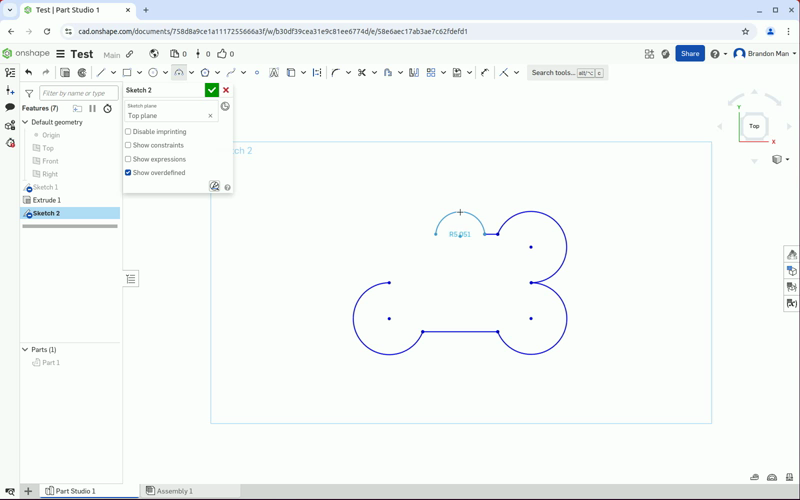
key_up(shift)
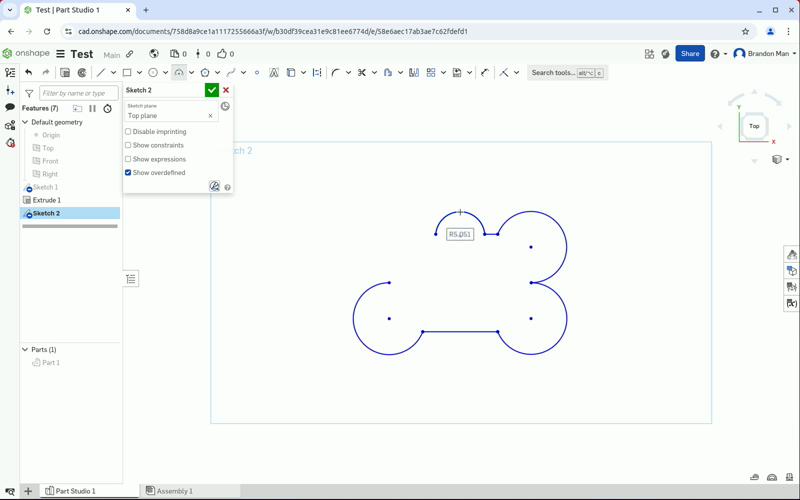
key(esc)
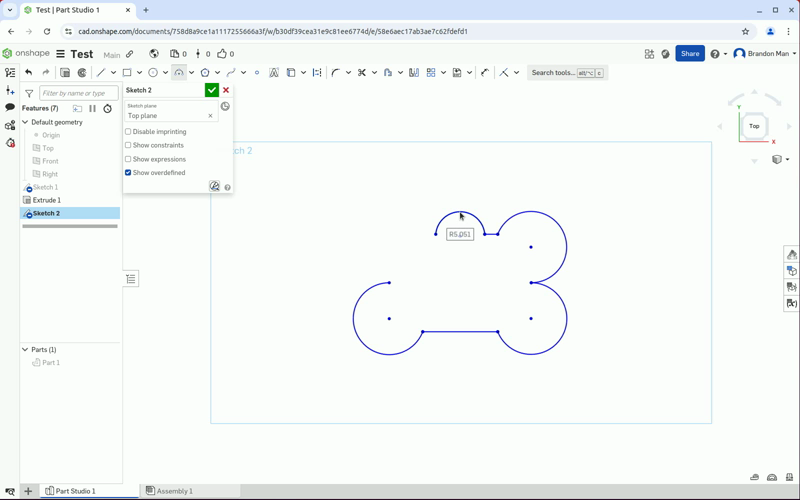
key(l)
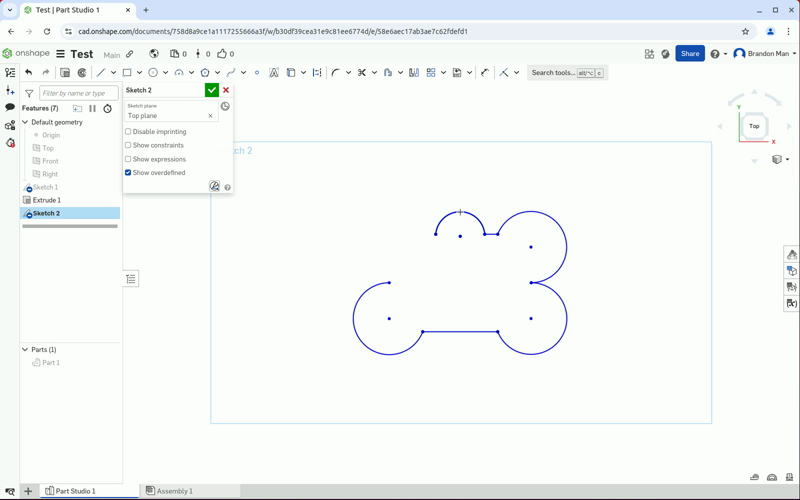
mouse_move(435, 234)
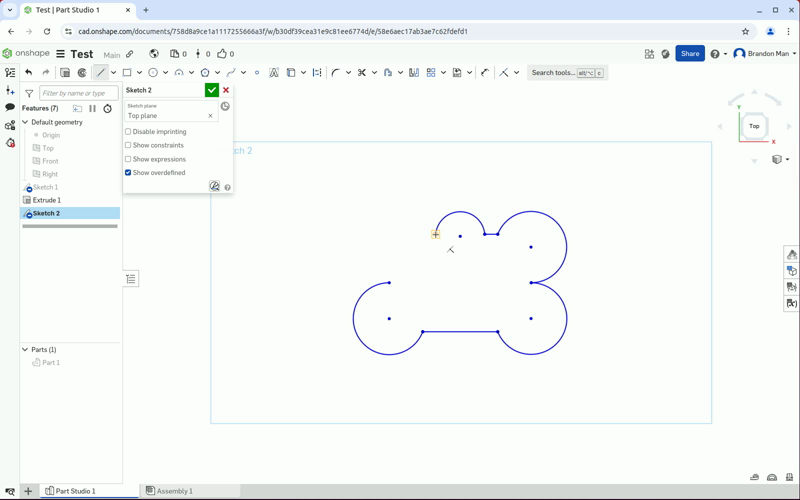
click(435, 234)
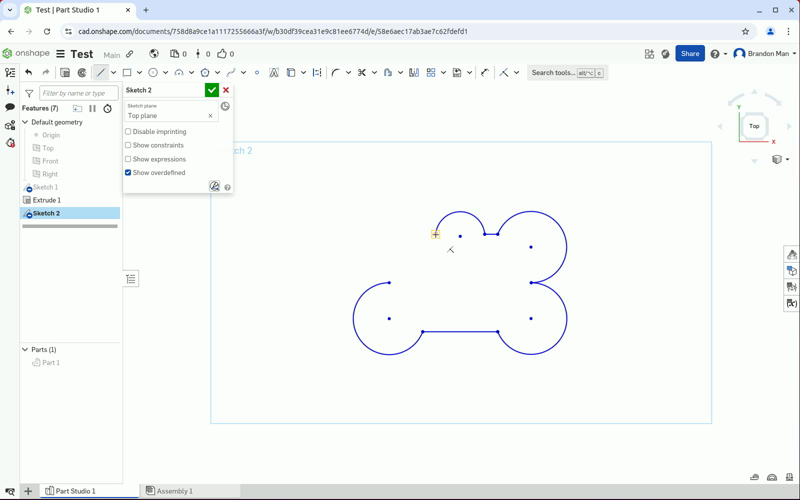
key_down(shift)
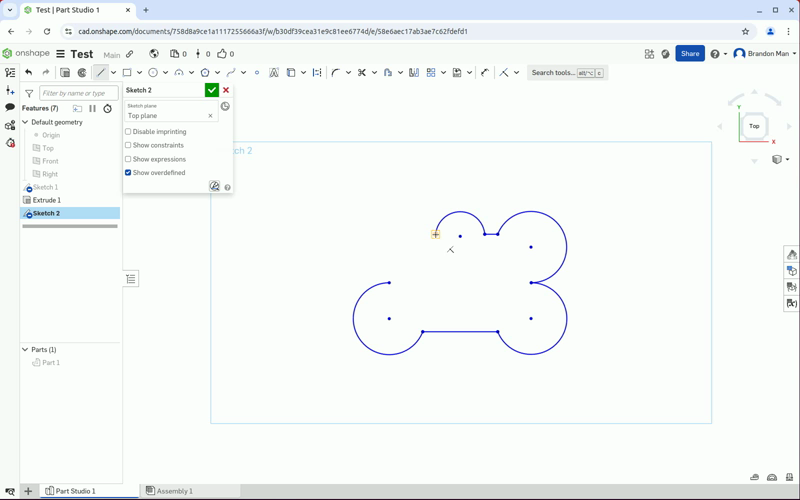
mouse_move(465, 234)
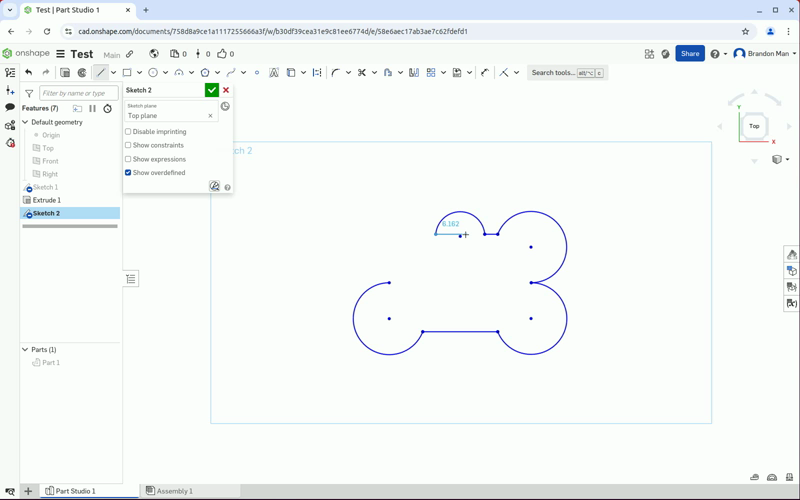
mouse_move(422, 234)
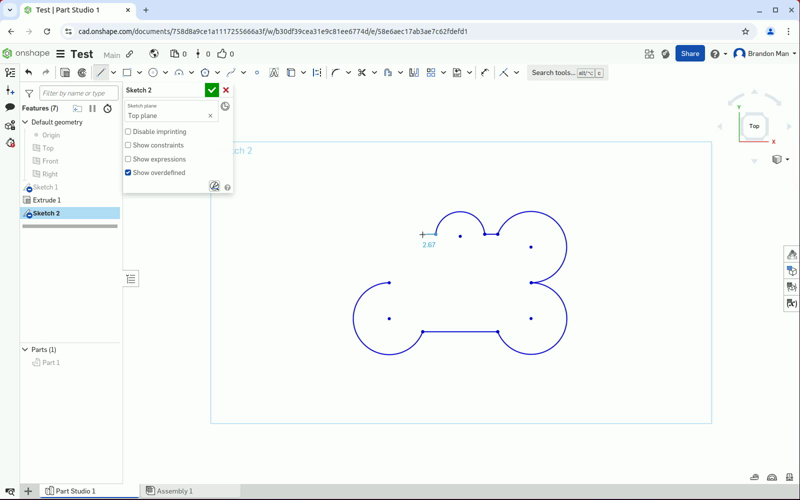
click(422, 234)
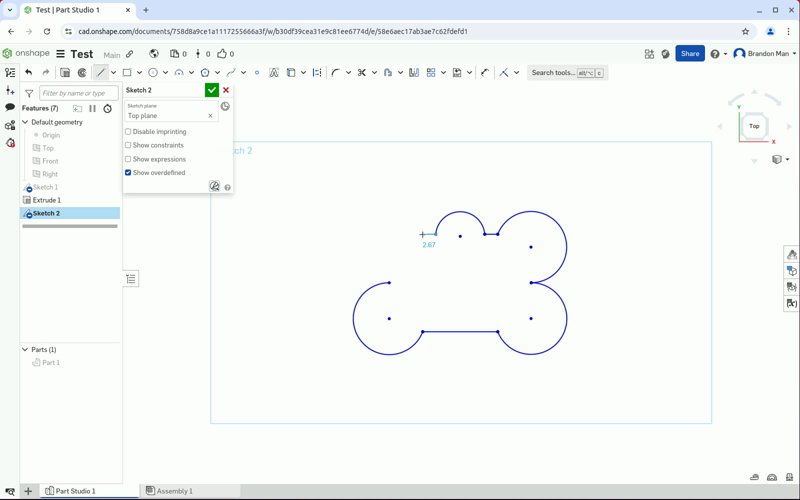
key_up(shift)
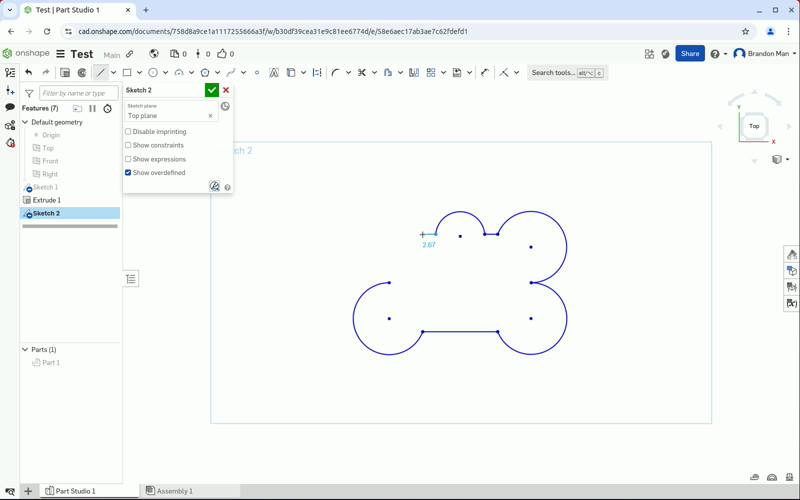
key(esc)
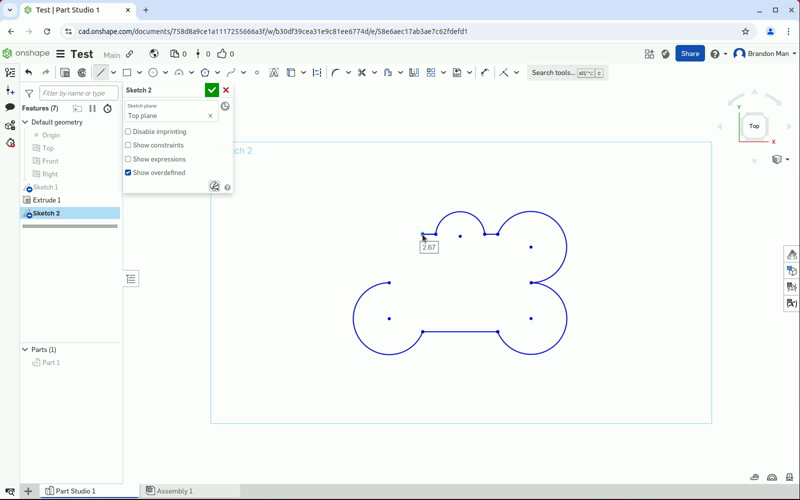
key(a)
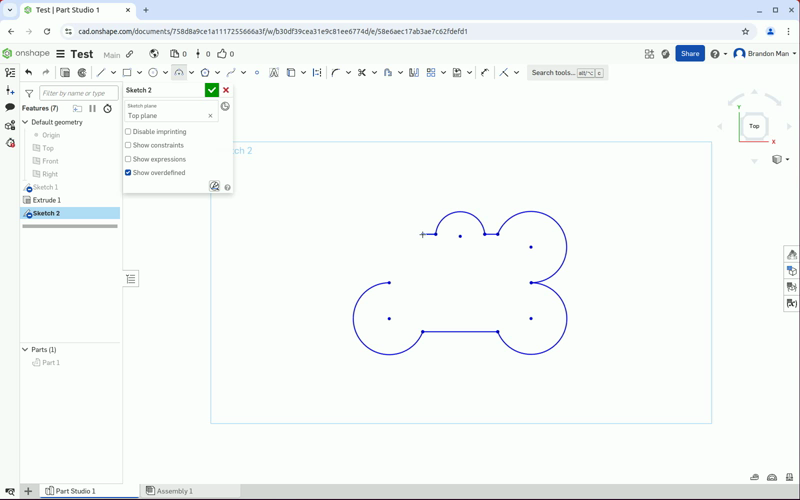
mouse_move(422, 234)
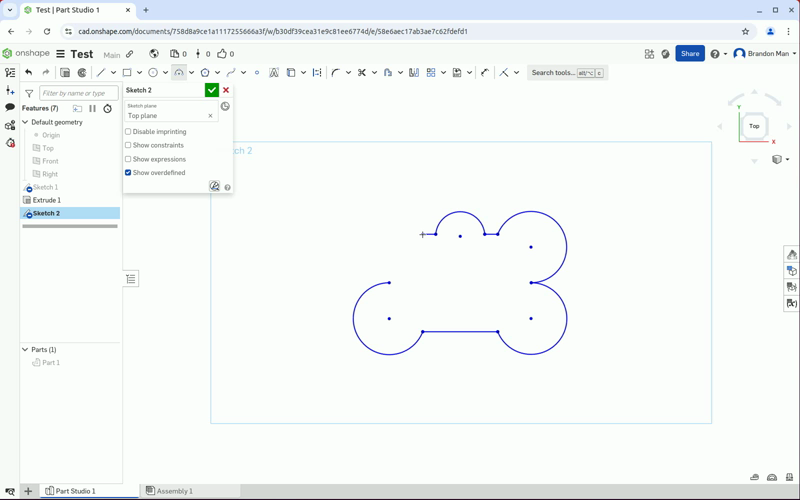
click(422, 234)
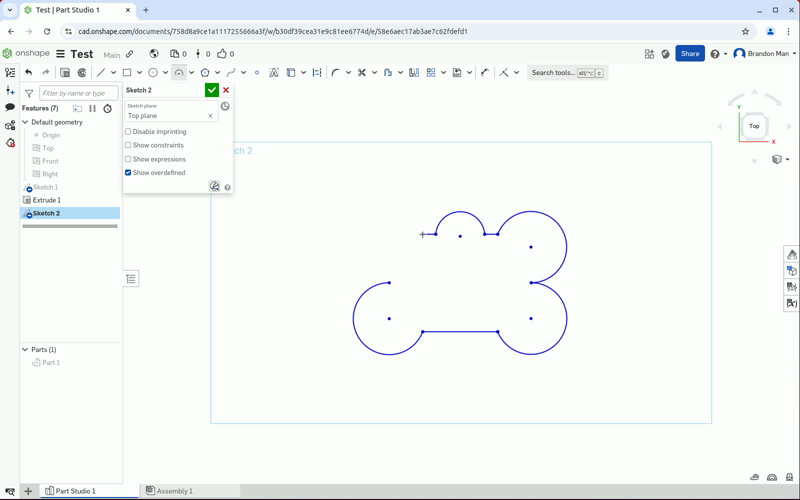
key_down(shift)
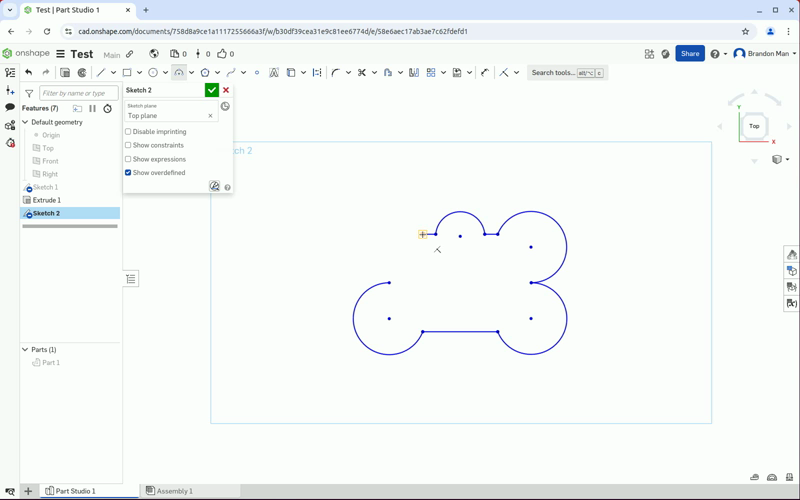
mouse_move(389, 282)
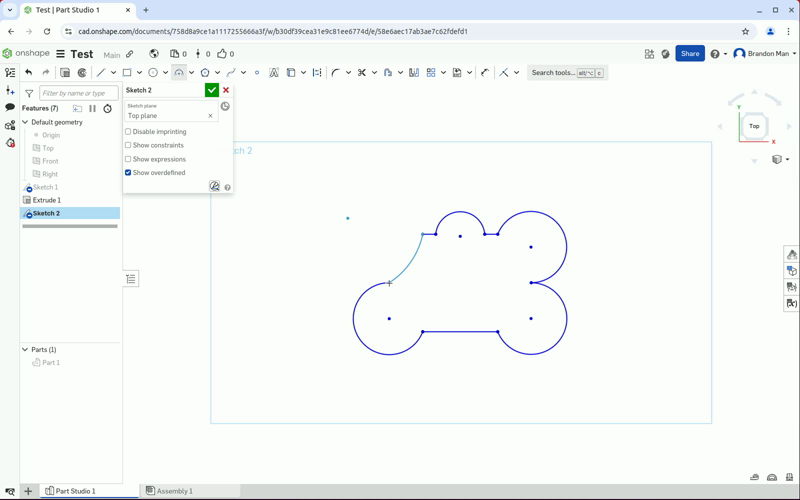
click(389, 282)
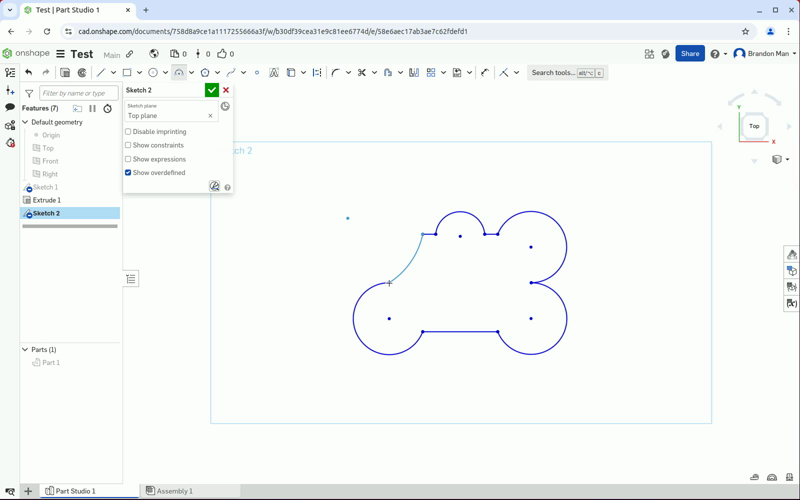
mouse_move(359, 226)
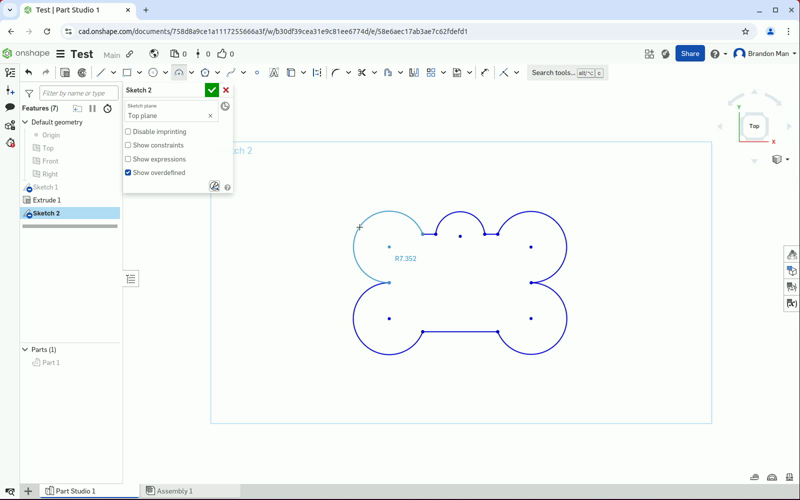
click(359, 226)
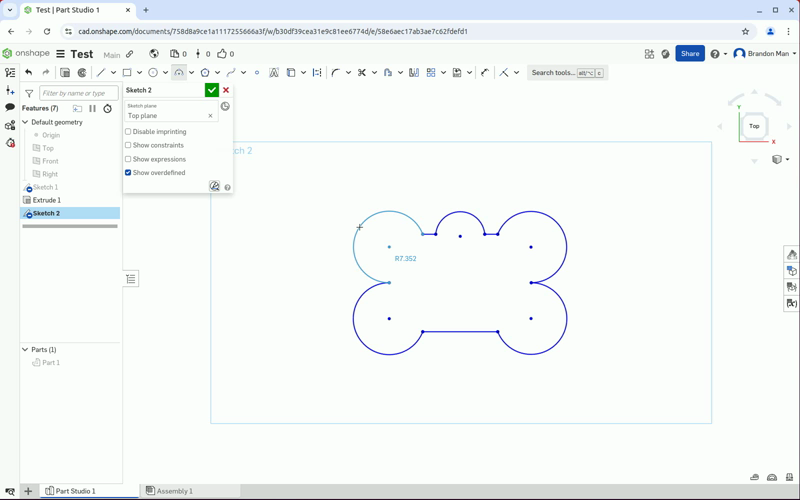
key_up(shift)
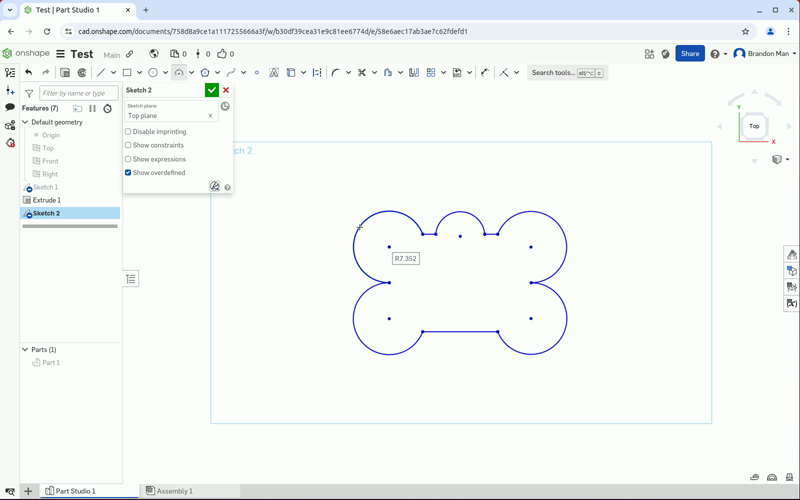
key(esc)
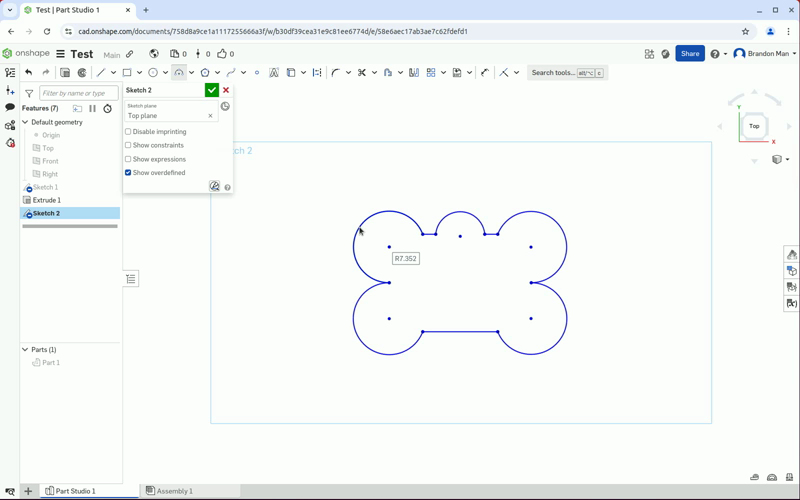
key(l)
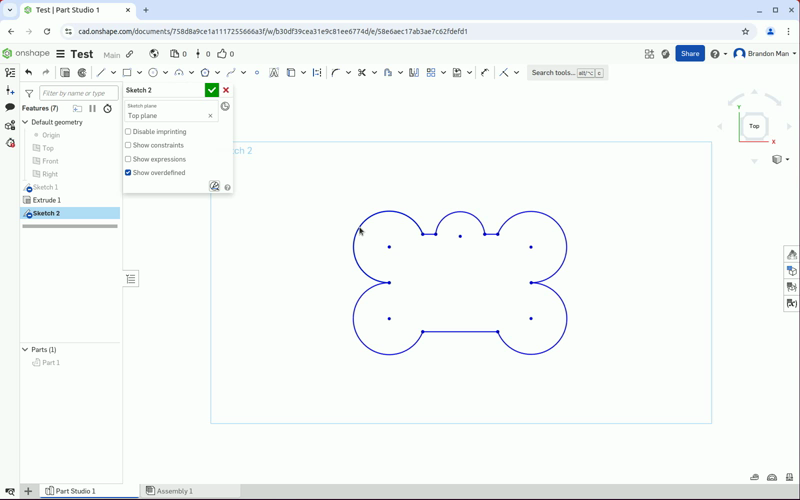
mouse_move(389, 282)
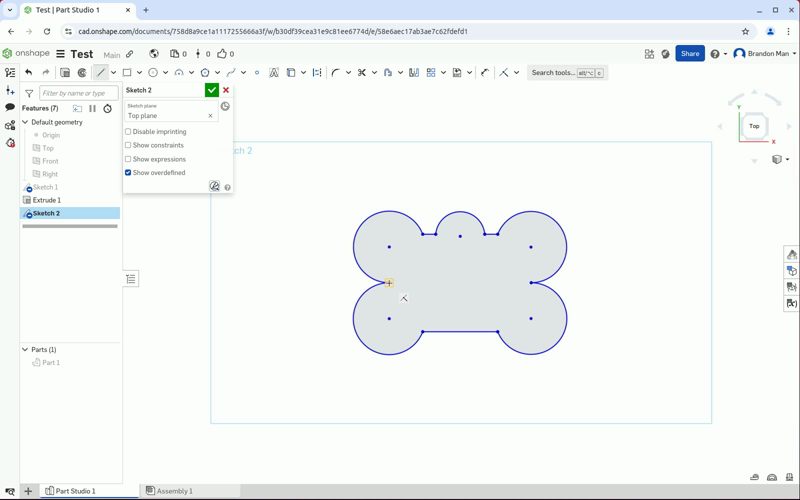
click(389, 282)
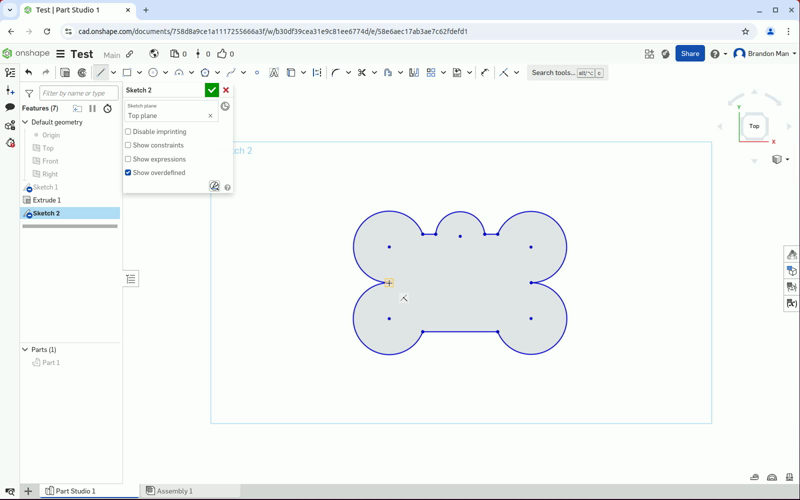
key(esc)
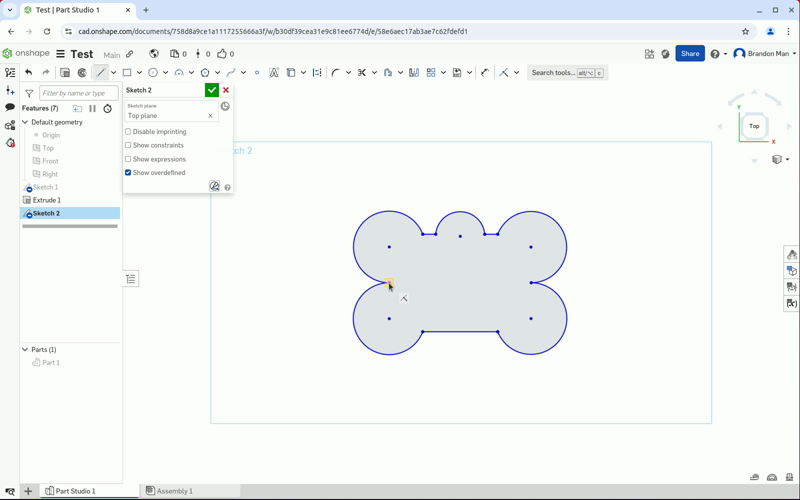
key(c)
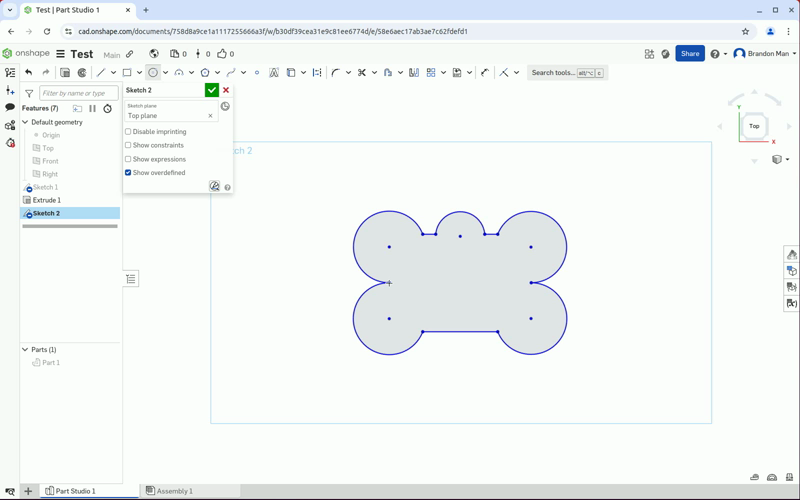
key_down(shift)
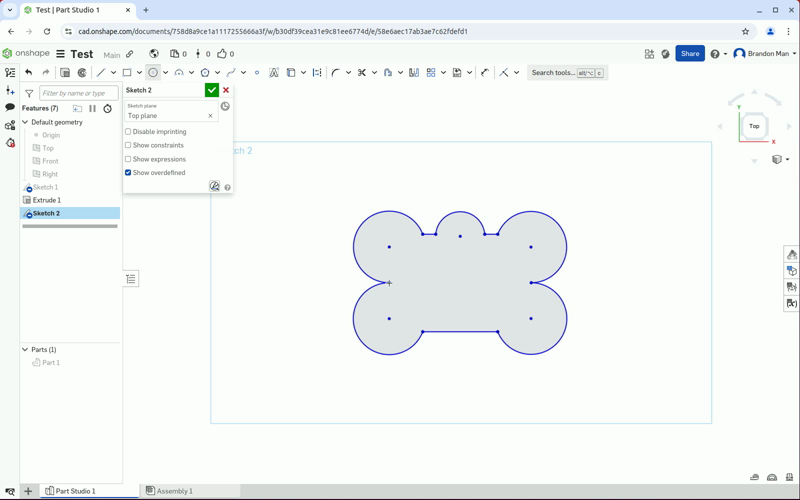
mouse_move(460, 236)
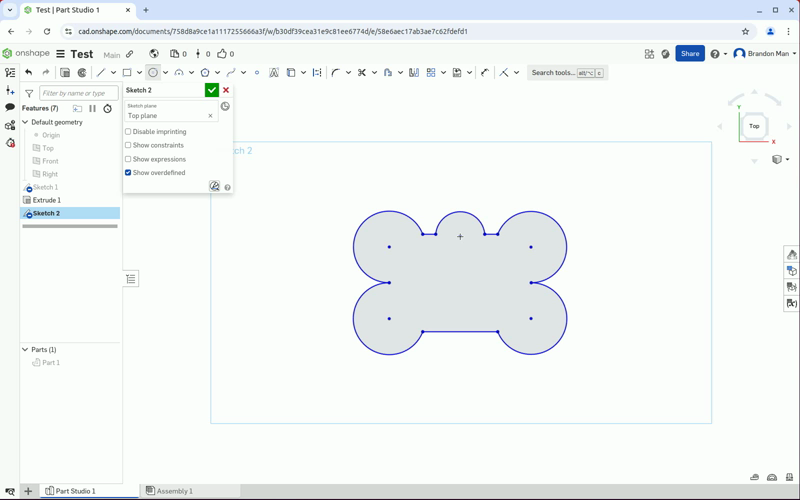
click(460, 236)
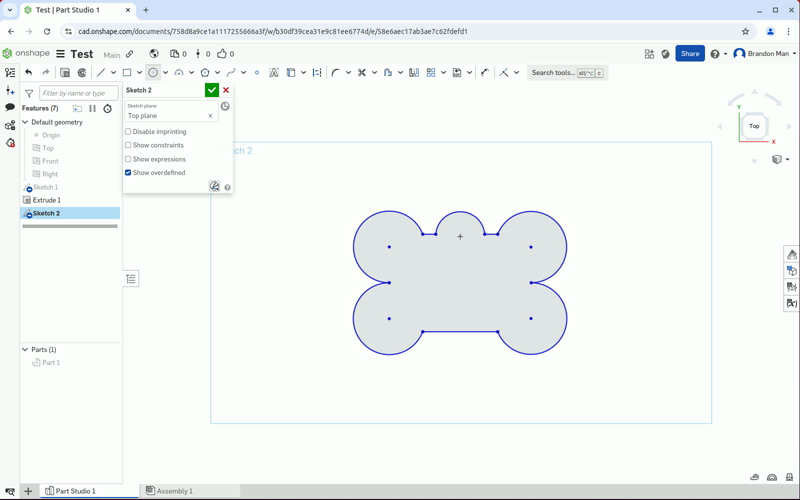
key_up(shift)
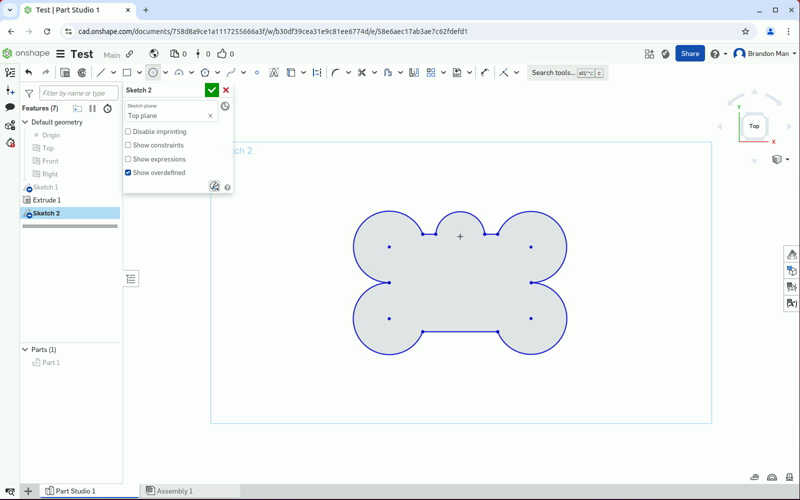
mouse_move(469, 236)
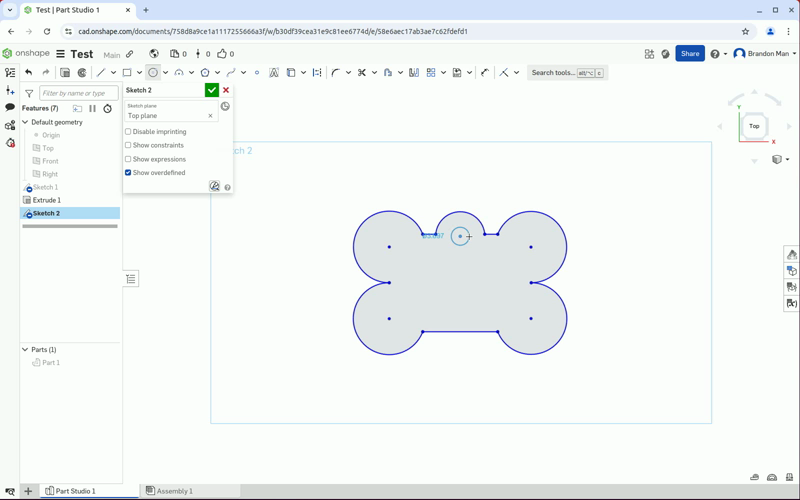
click(469, 236)
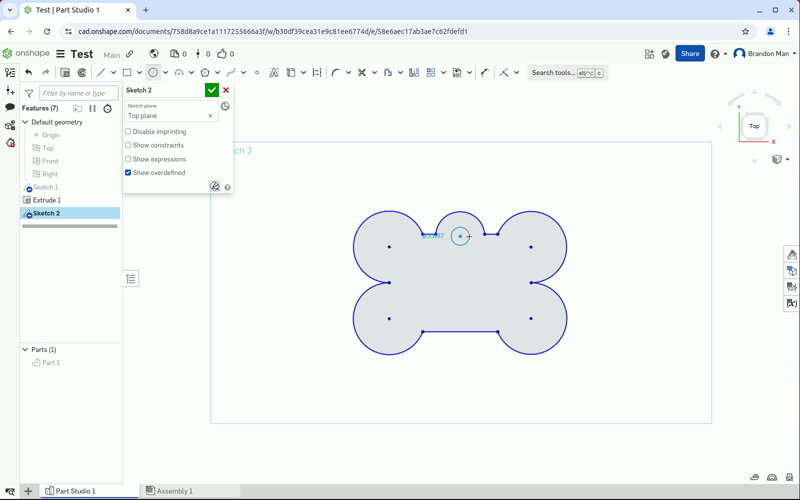
key(esc)
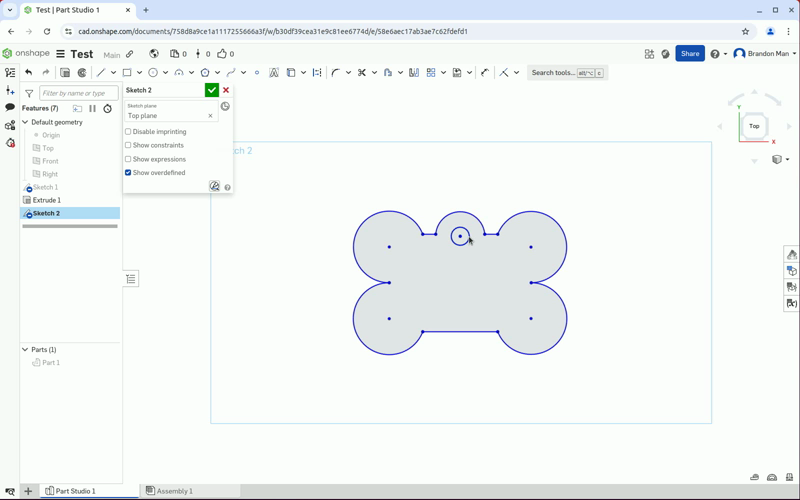
mouse_move(543, 248)
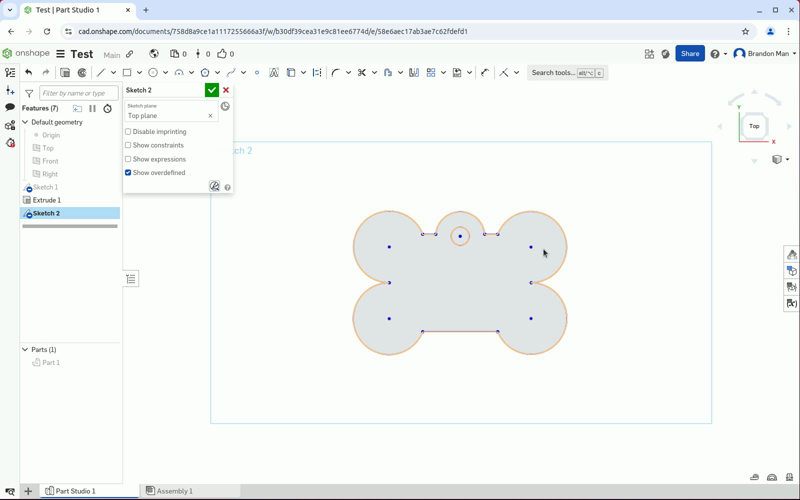
click(543, 248)
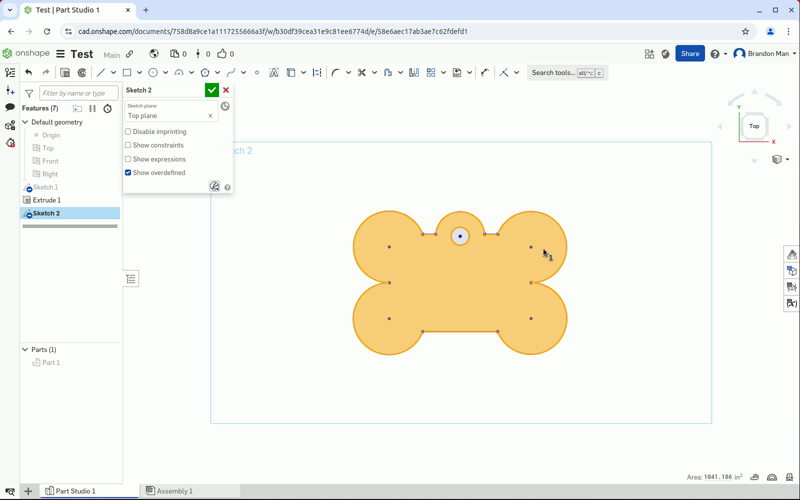
mouse_move(73, 352)
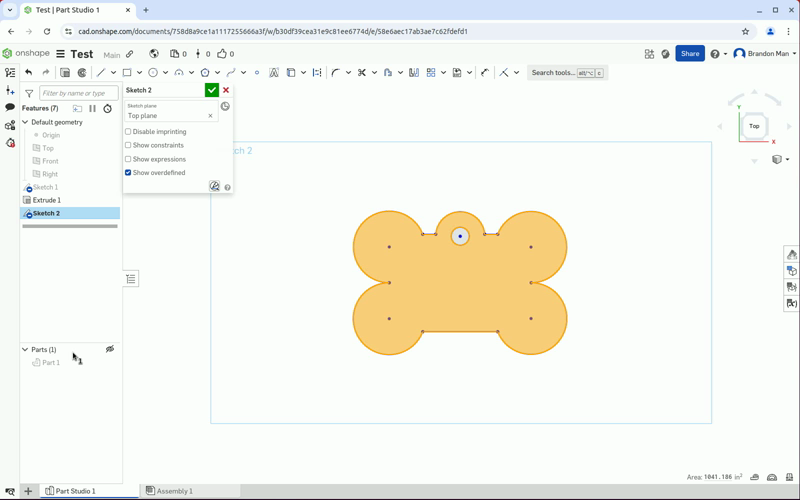
key(shift+y)
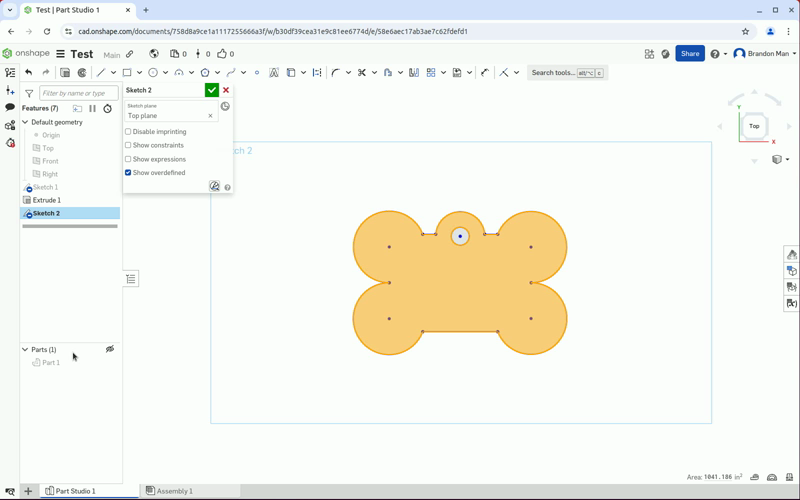
key(shift+e)
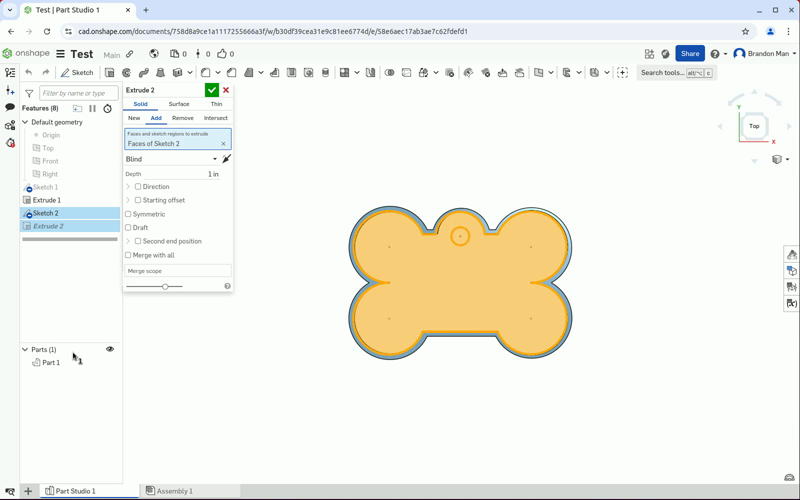
mouse_move(143, 106)
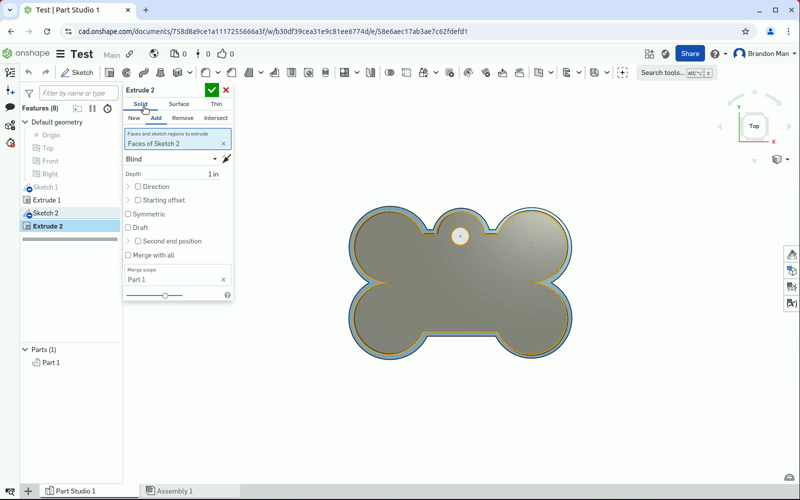
click(143, 106)
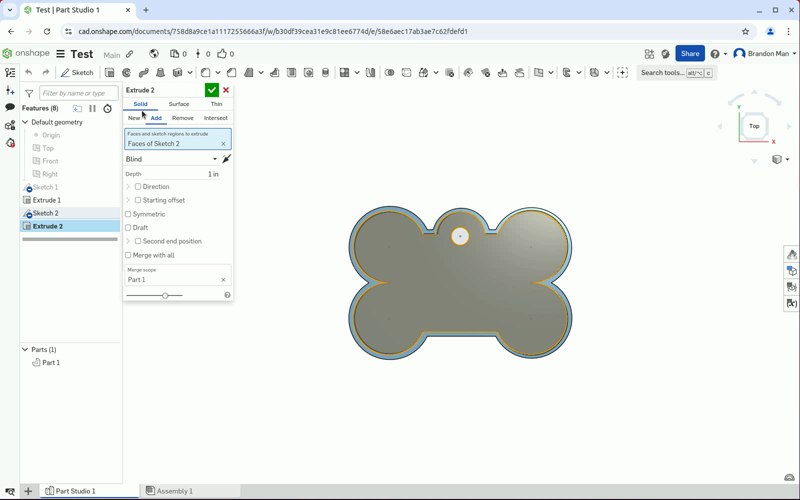
mouse_move(137, 120)
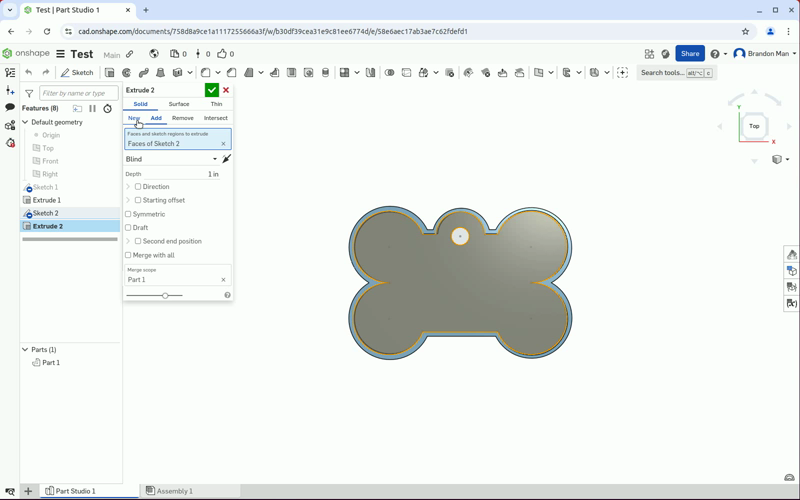
click(137, 120)
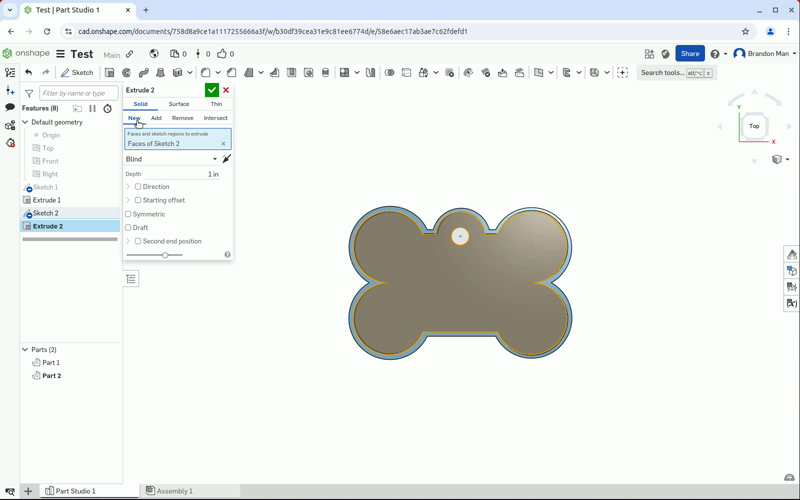
key(tab, 4)
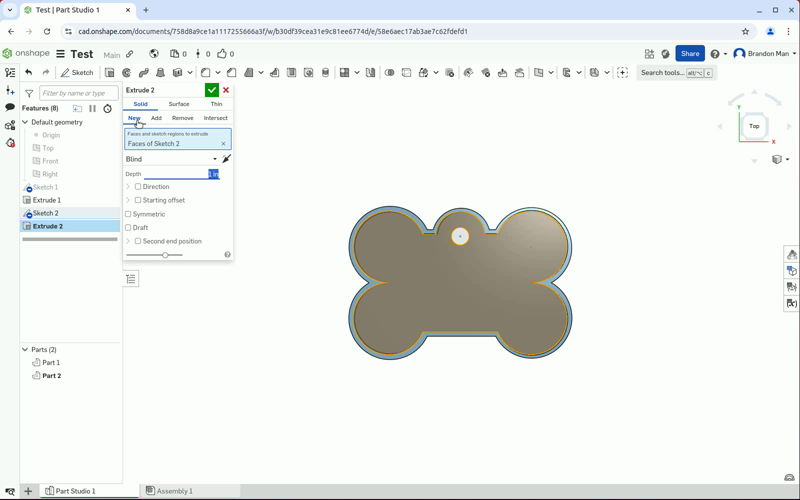
text(-1.685)
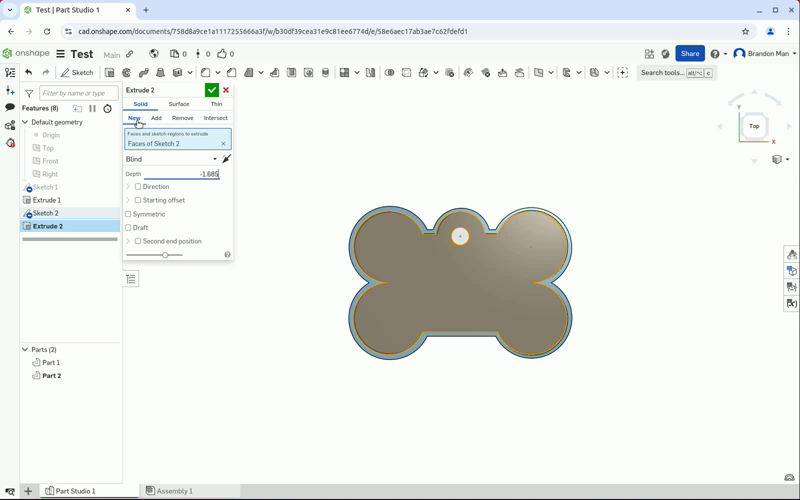
key(enter)
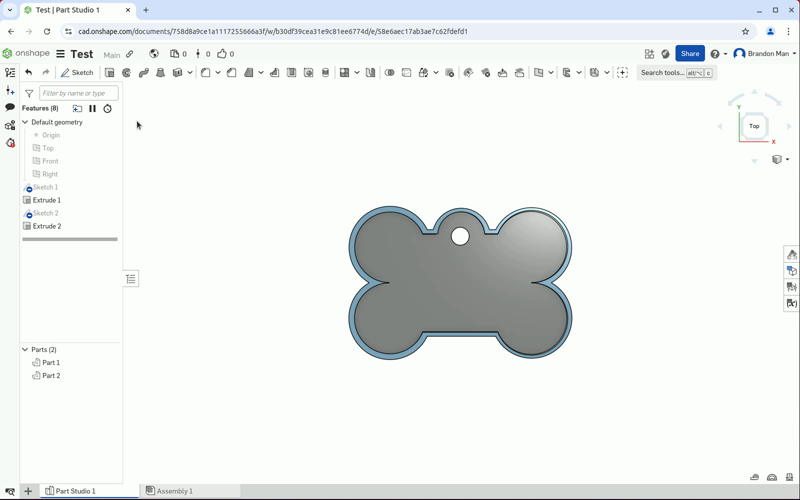
key(shift+h)
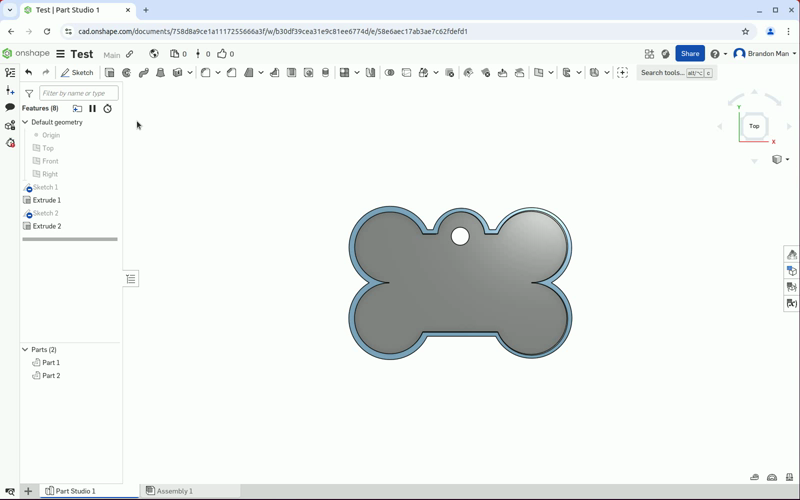
key(shift+h)
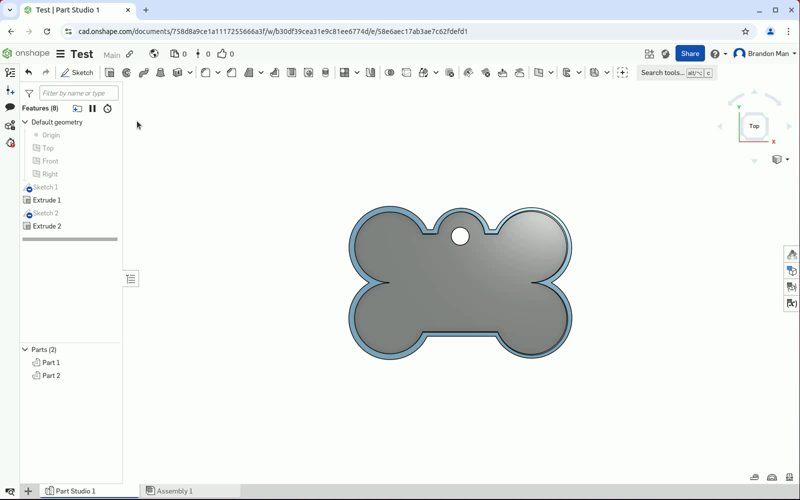
mouse_move(73, 189)
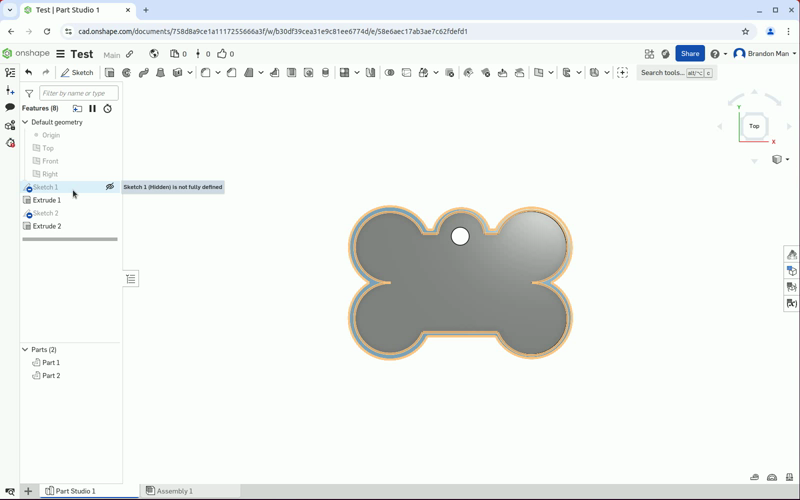
click(73, 189)
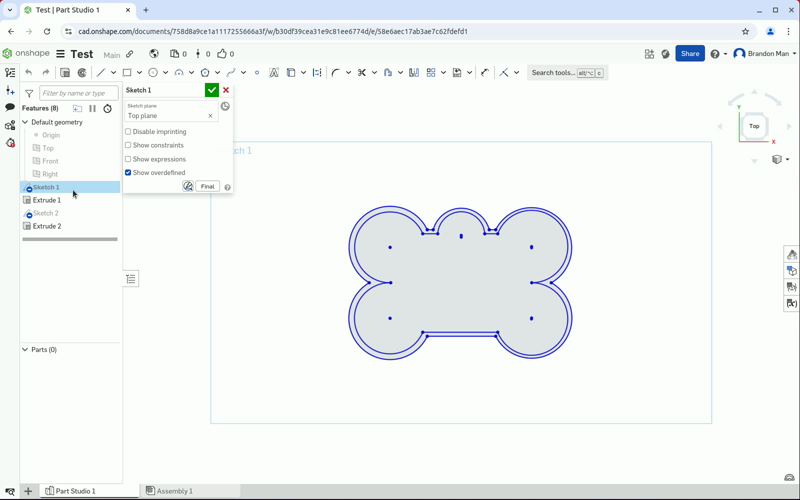
mouse_move(229, 92)
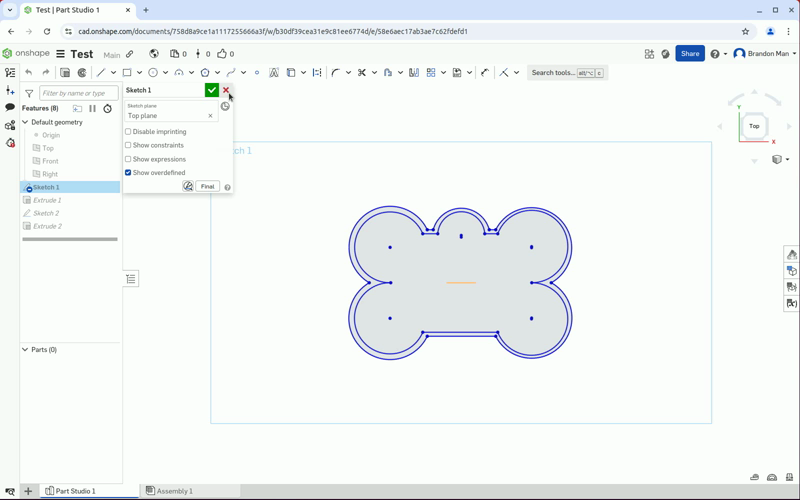
click(229, 92)
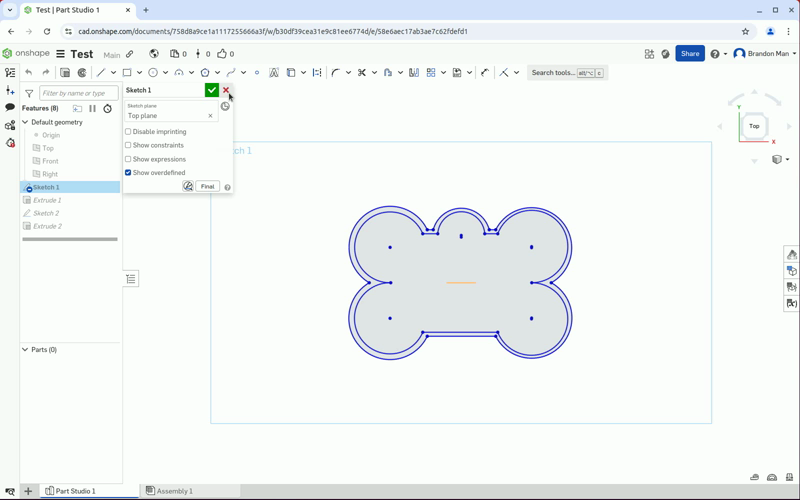
key(shift+s)
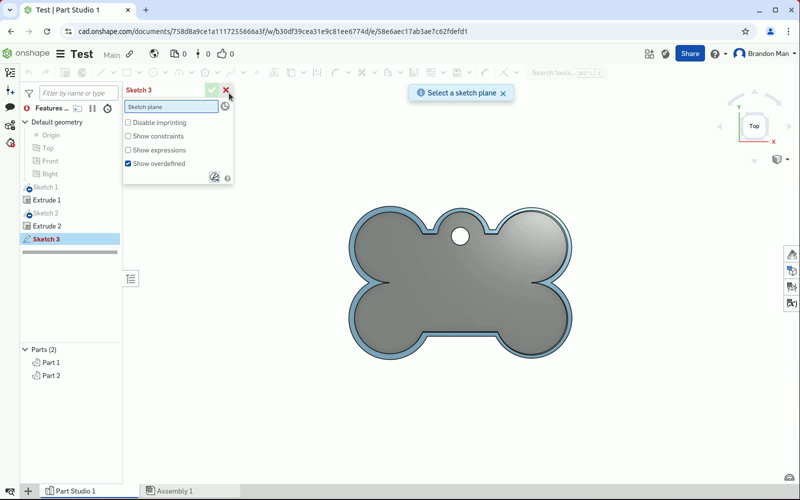
mouse_move(73, 150)
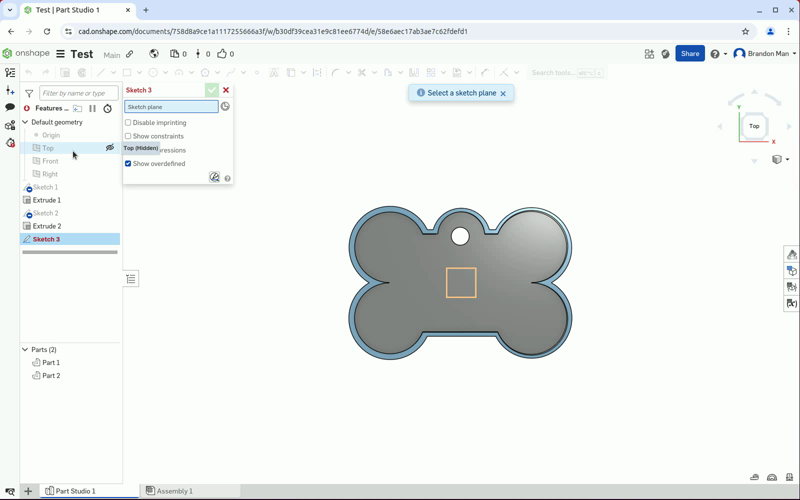
click(73, 150)
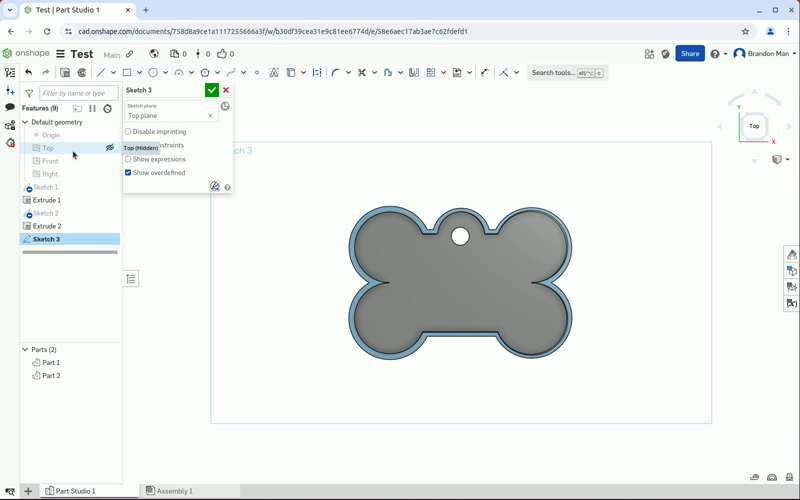
mouse_move(73, 352)
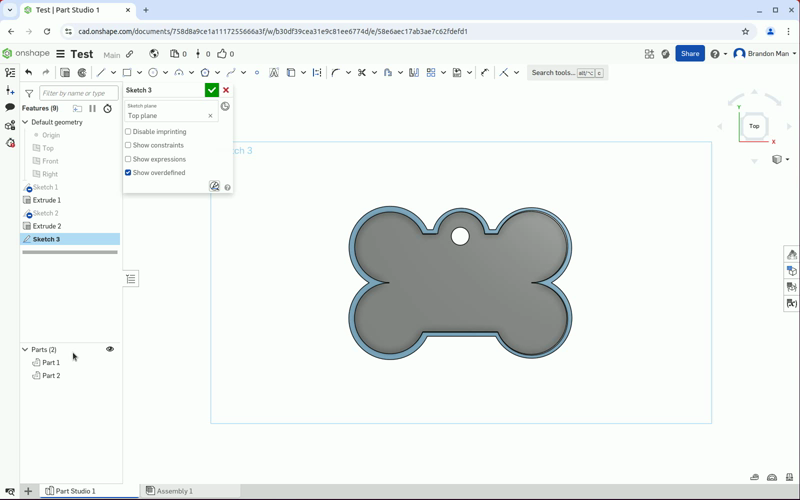
key(y)
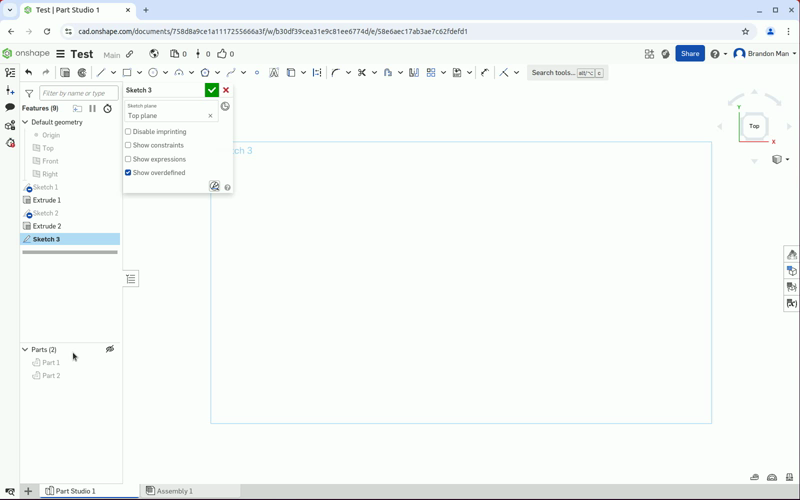
key(a)
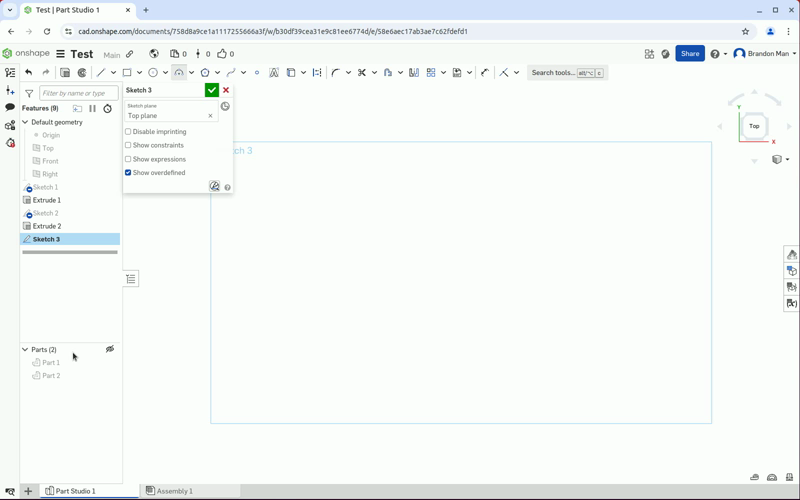
key_down(shift)
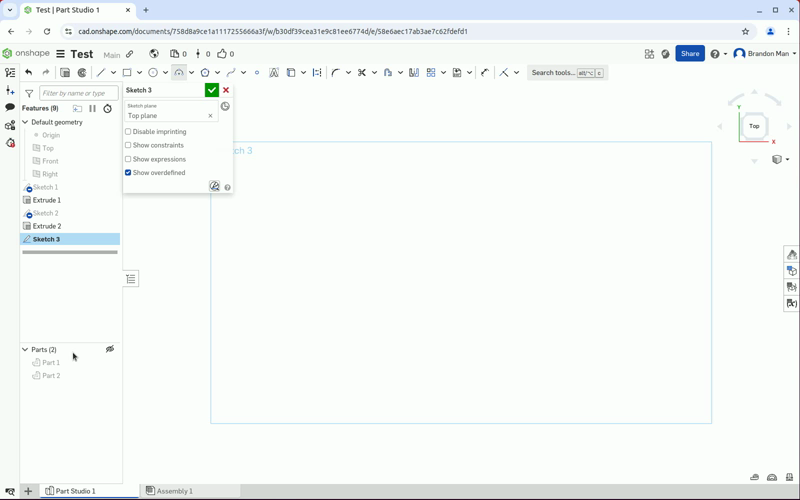
mouse_move(369, 282)
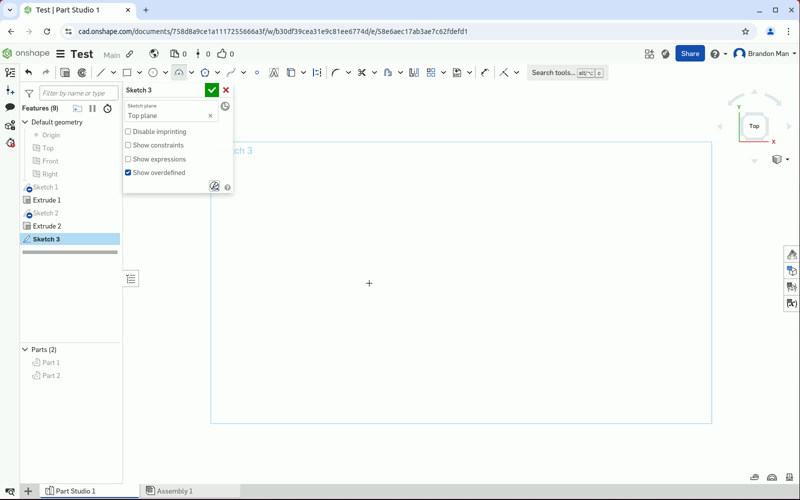
click(369, 282)
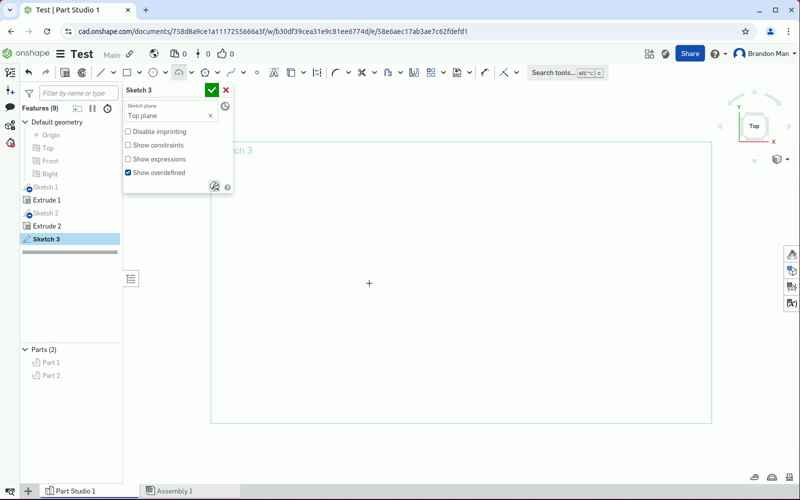
key_up(shift)
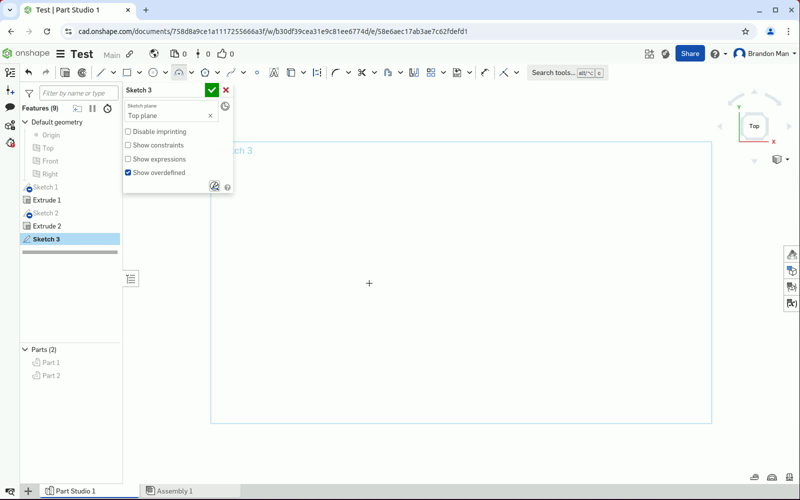
key_down(shift)
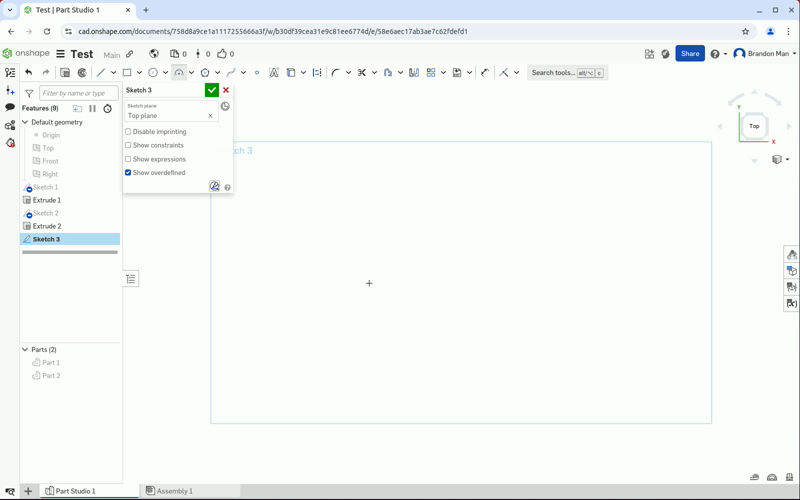
mouse_move(427, 229)
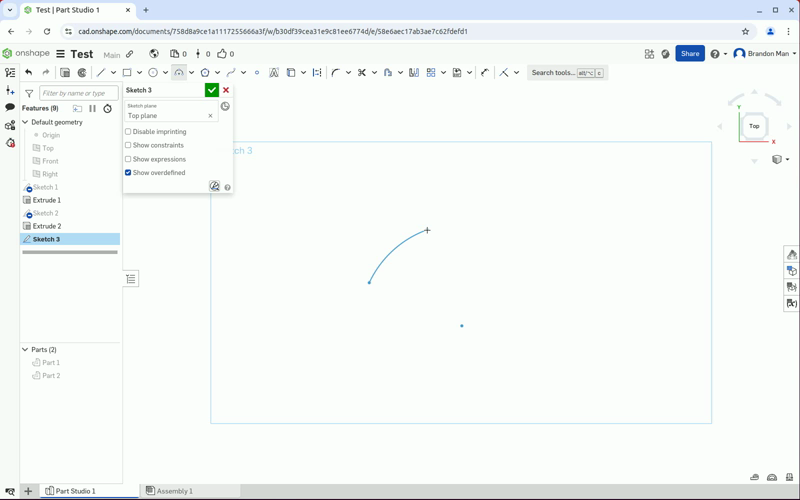
click(427, 229)
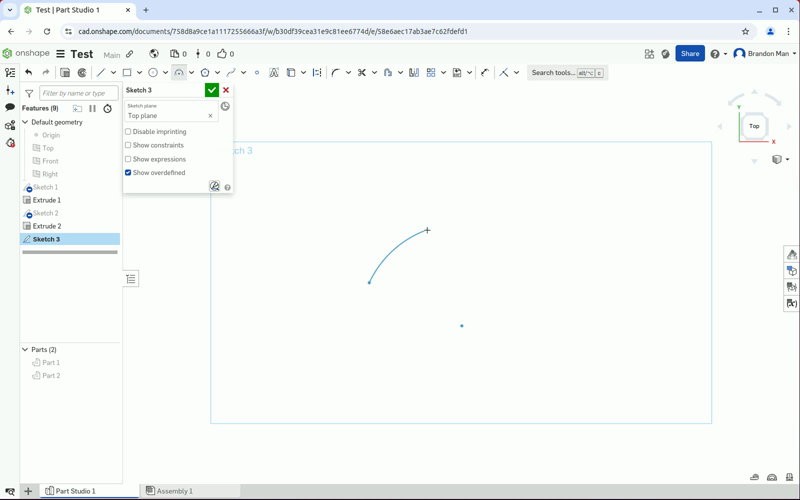
mouse_move(362, 217)
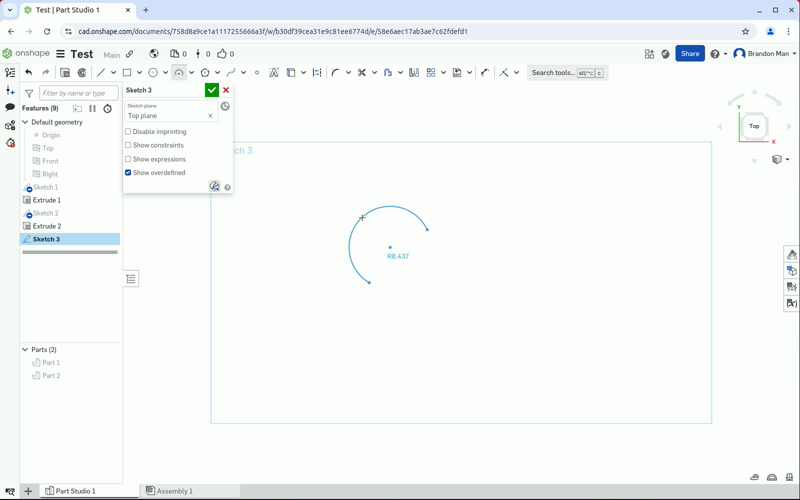
click(362, 217)
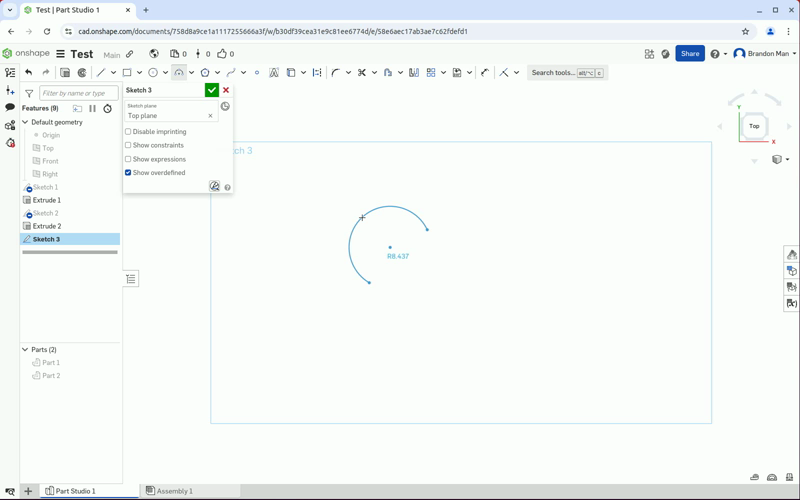
key_up(shift)
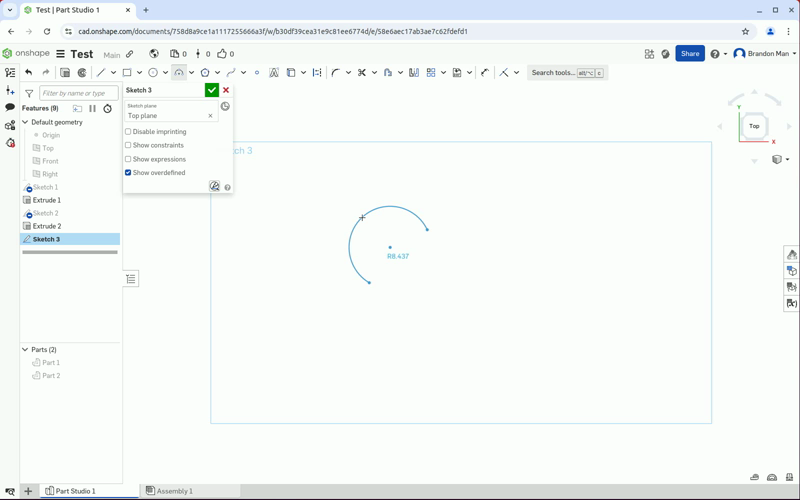
key(esc)
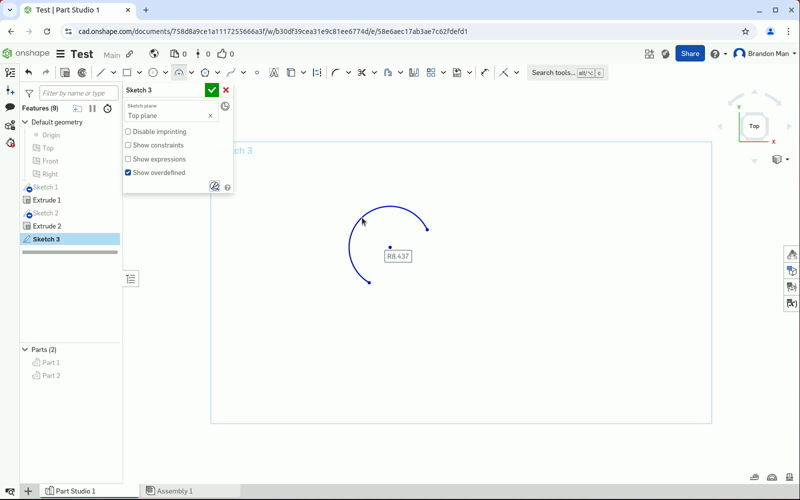
key(l)
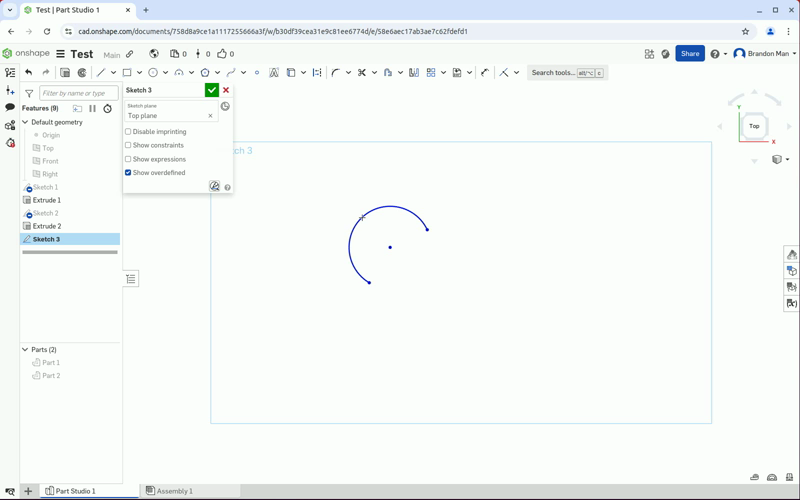
mouse_move(427, 229)
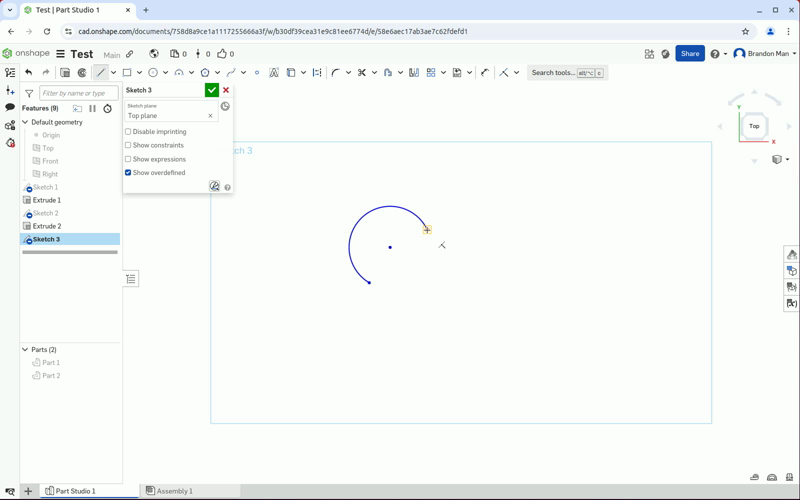
click(427, 229)
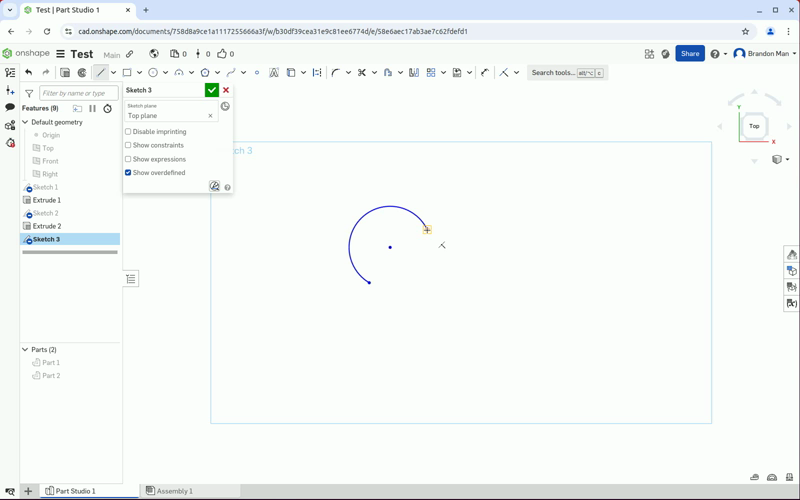
key_down(shift)
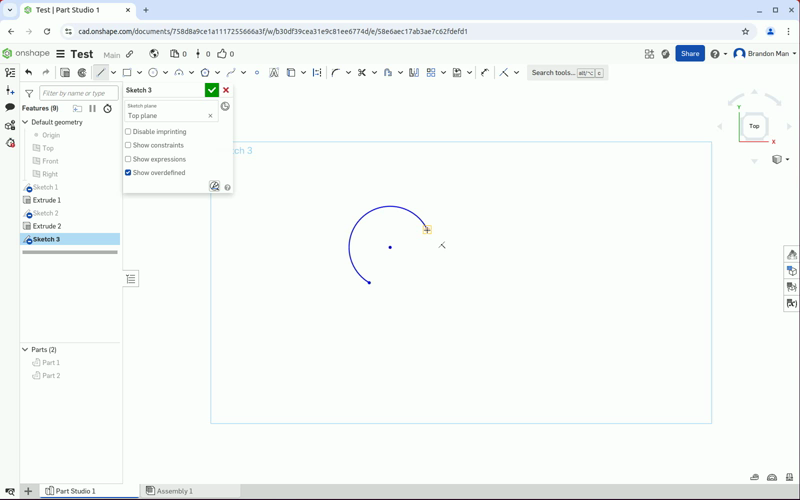
mouse_move(457, 229)
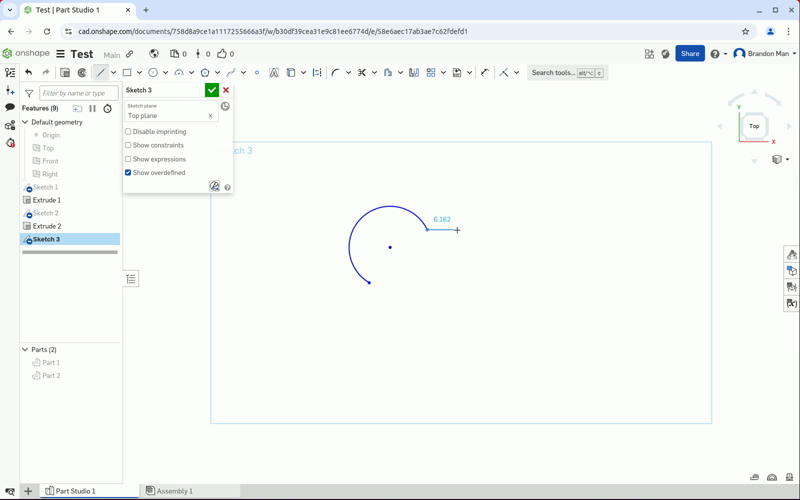
mouse_move(433, 229)
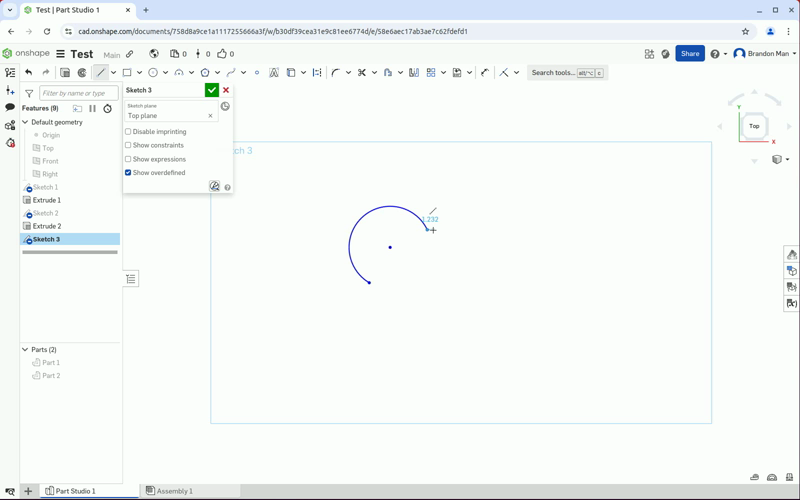
scroll(6)
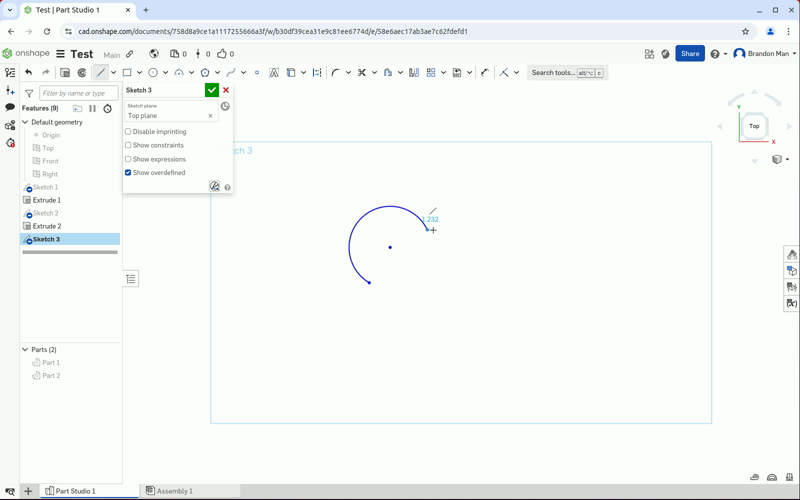
scroll(6)
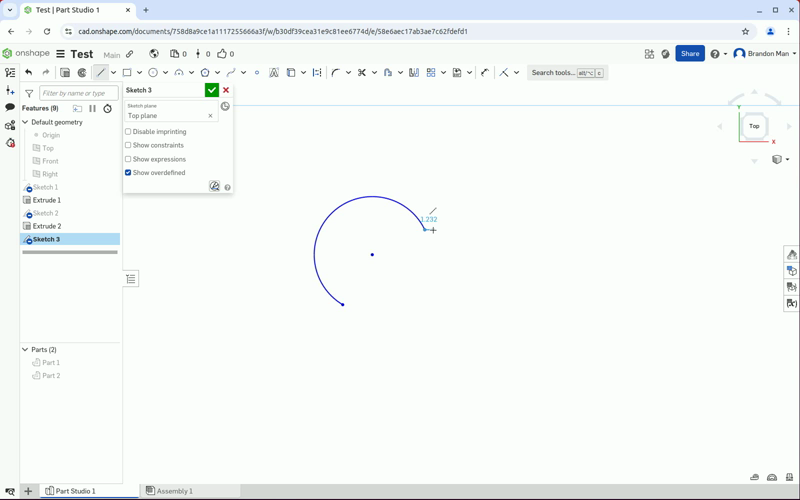
scroll(6)
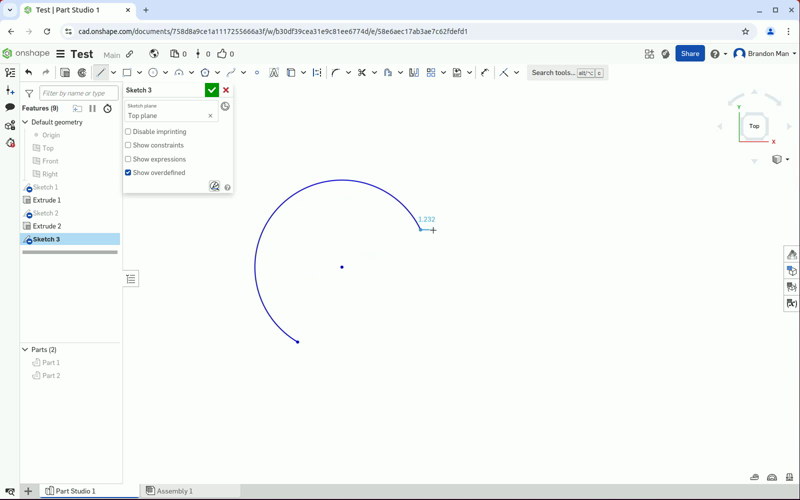
scroll(6)
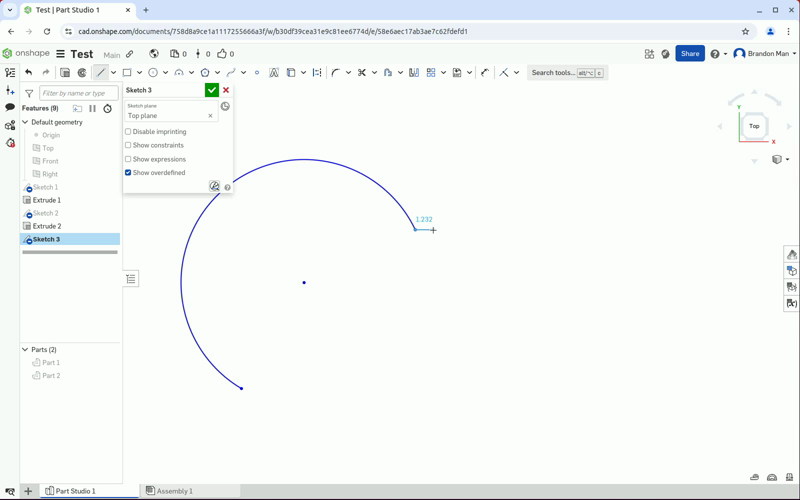
scroll(6)
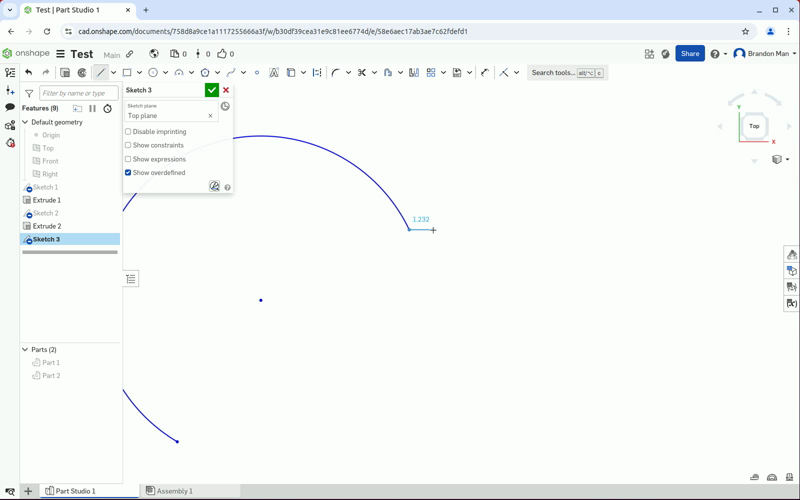
scroll(6)
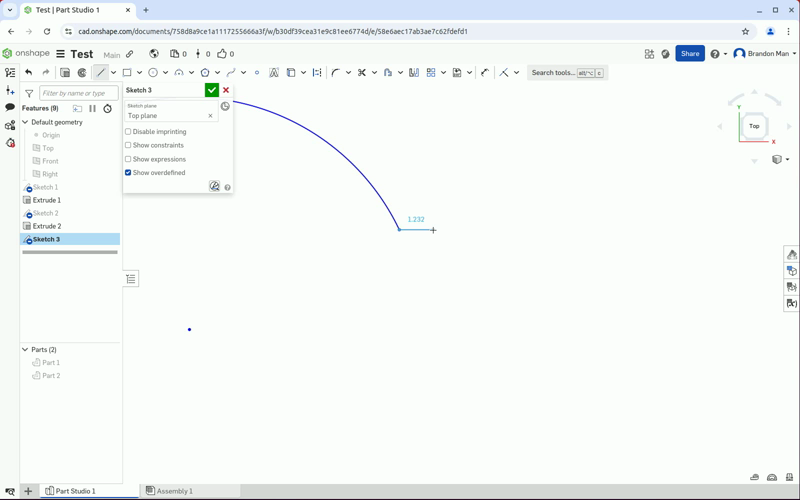
scroll(6)
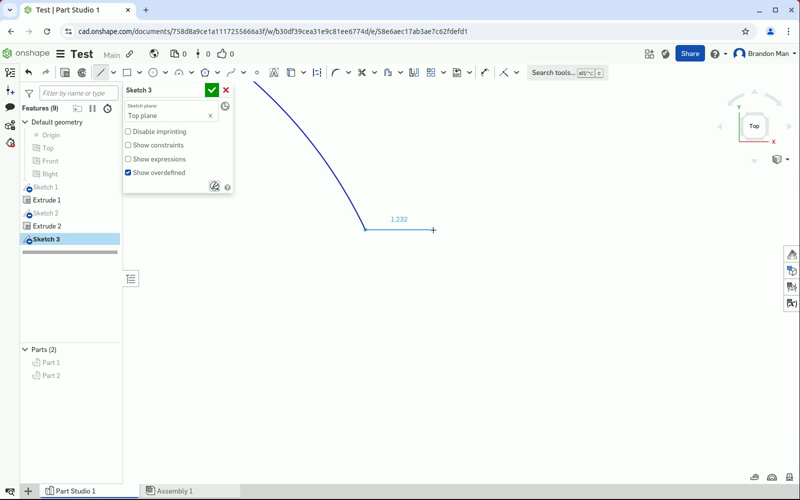
click(433, 229)
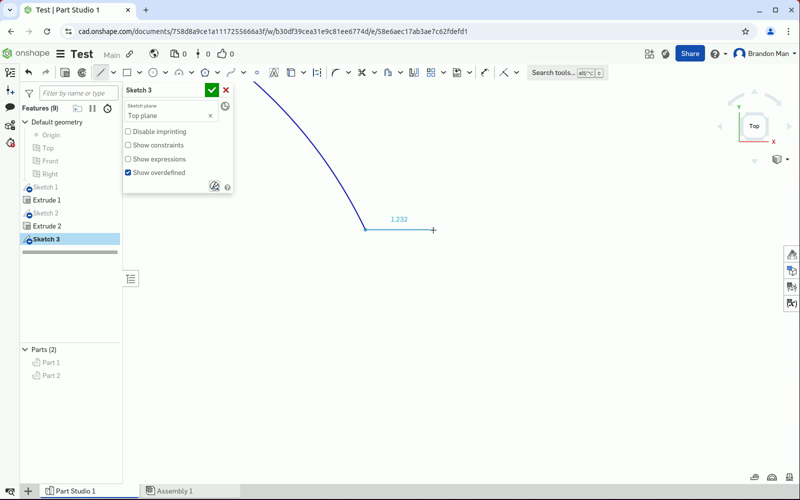
scroll(-6)
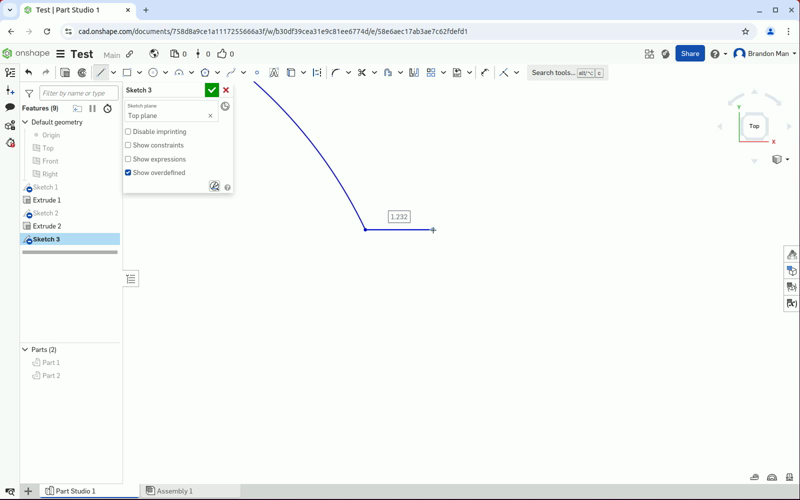
scroll(-6)
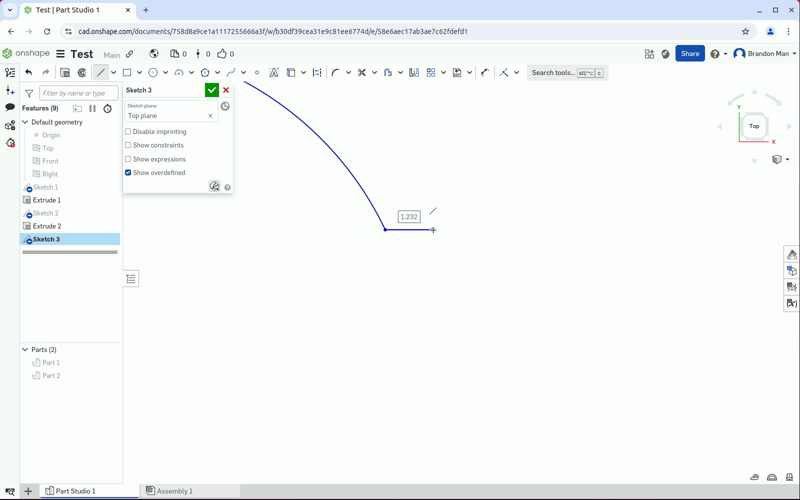
scroll(-6)
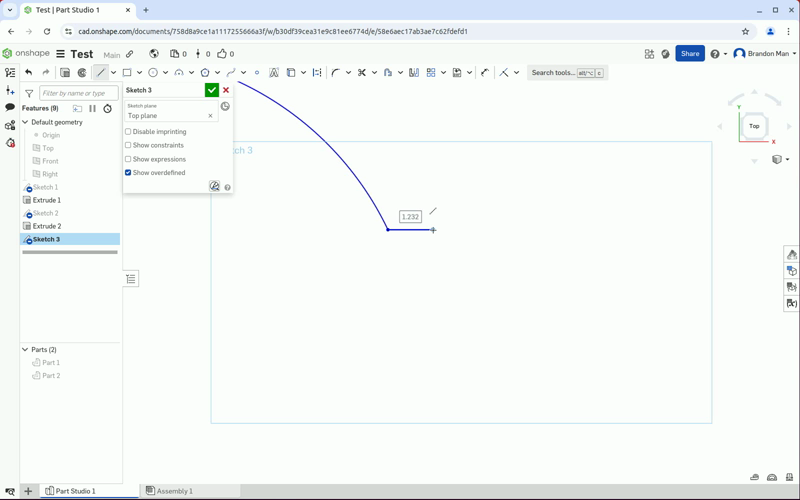
scroll(-6)
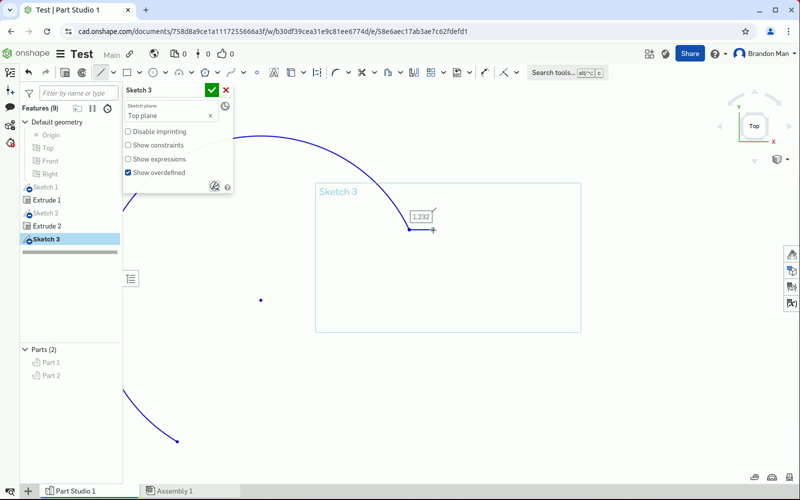
scroll(-6)
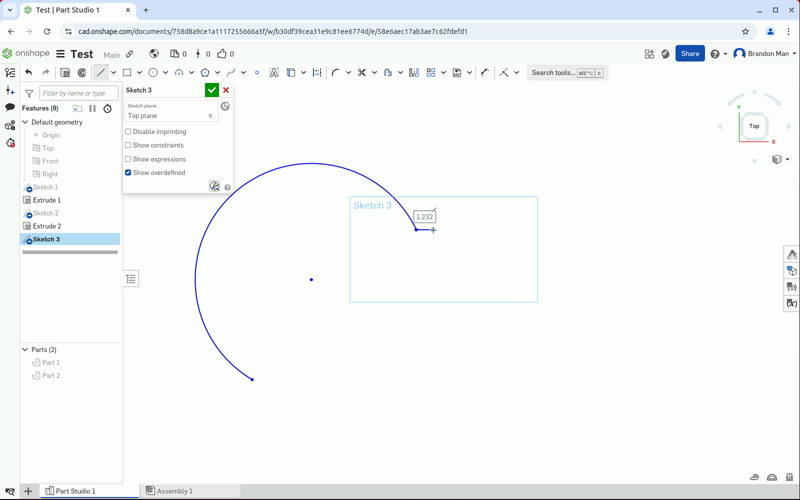
scroll(-6)
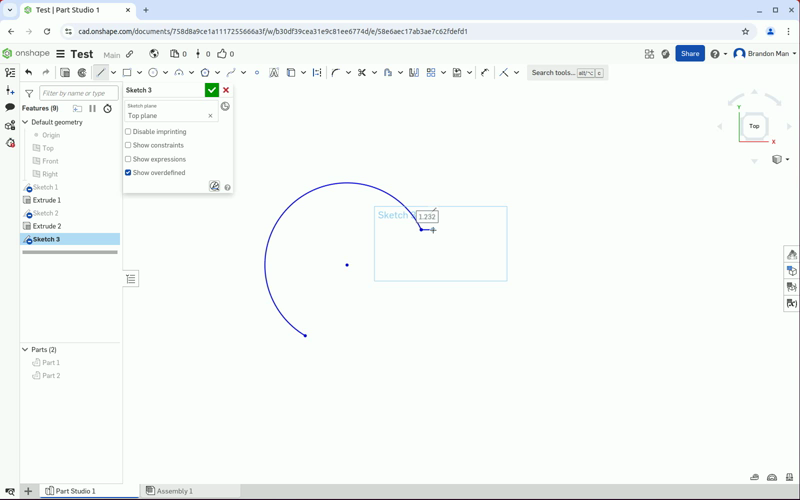
scroll(-6)
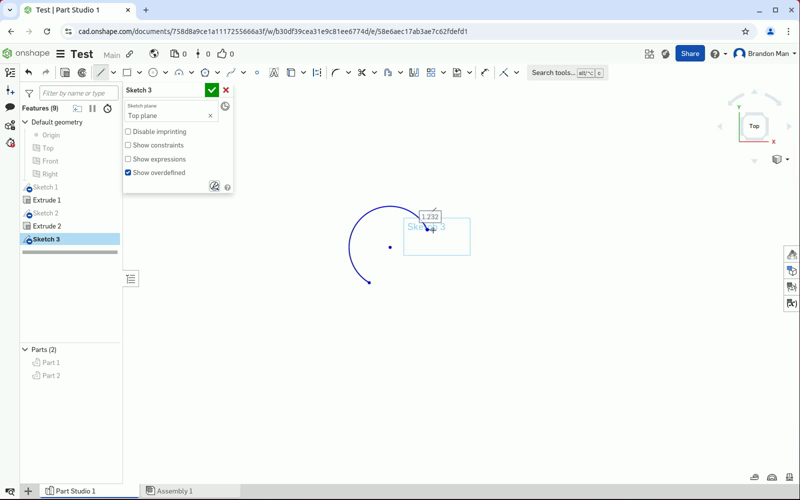
key_up(shift)
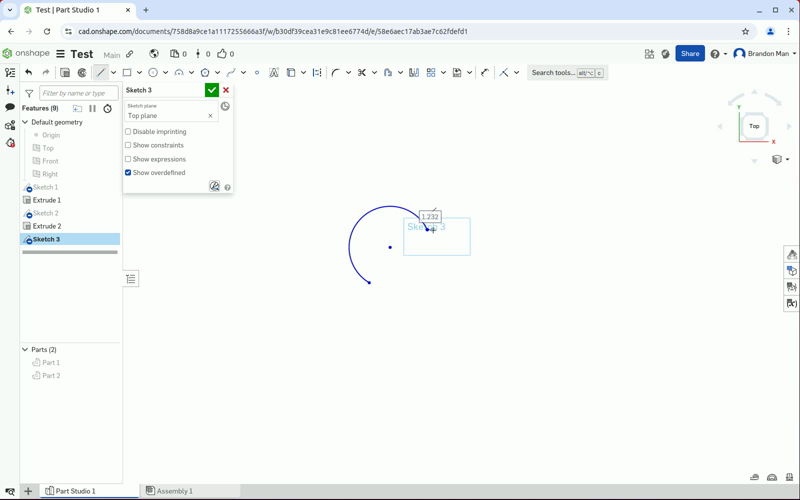
key(esc)
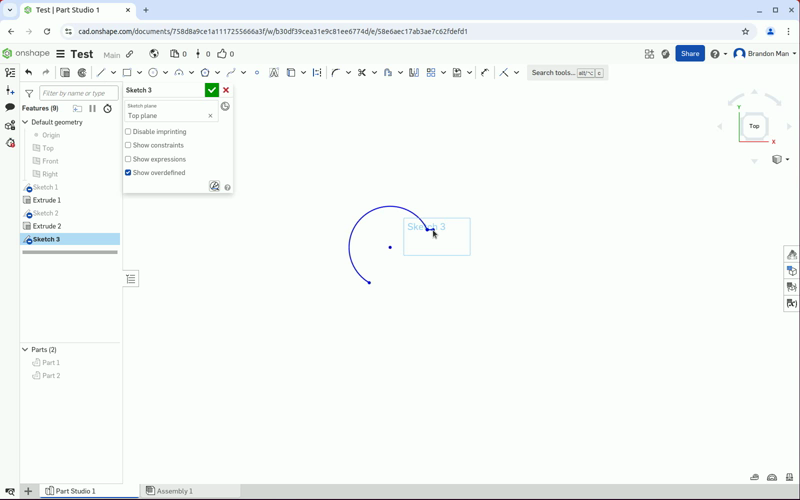
key(a)
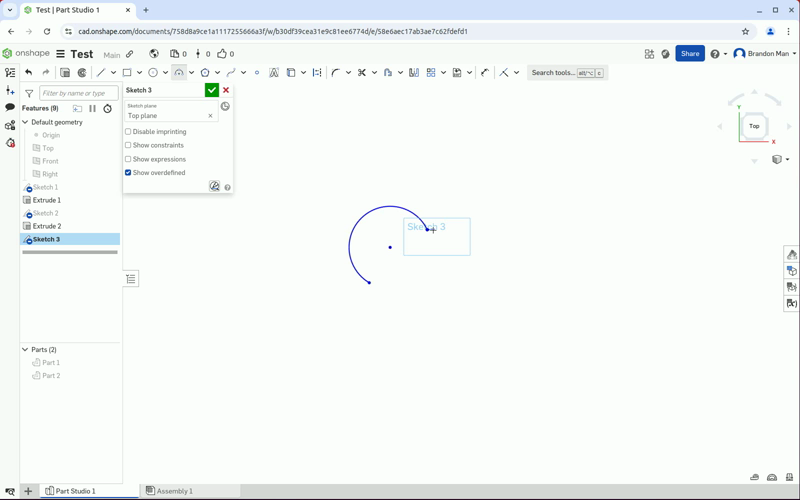
mouse_move(433, 229)
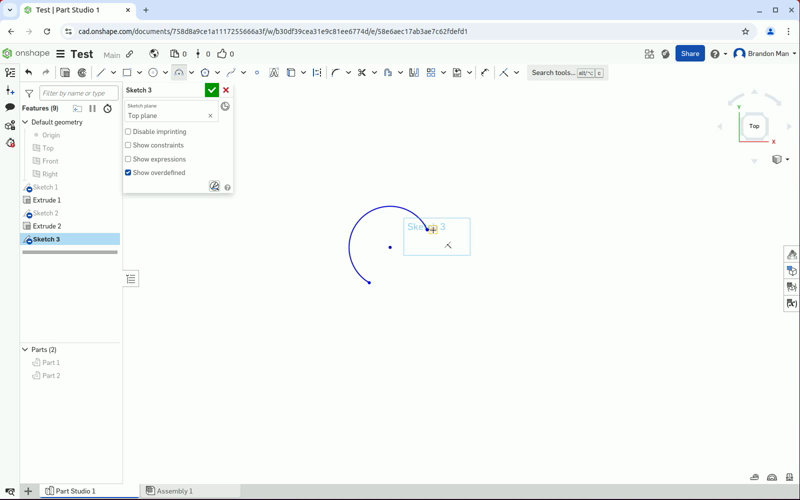
click(433, 229)
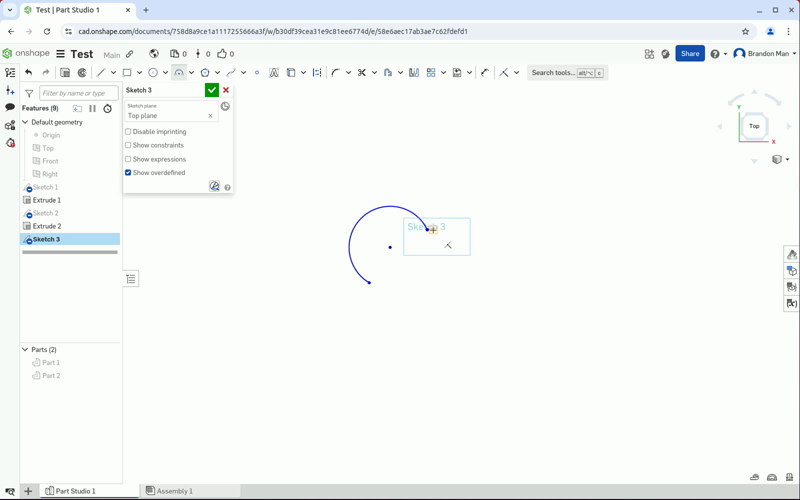
key_down(shift)
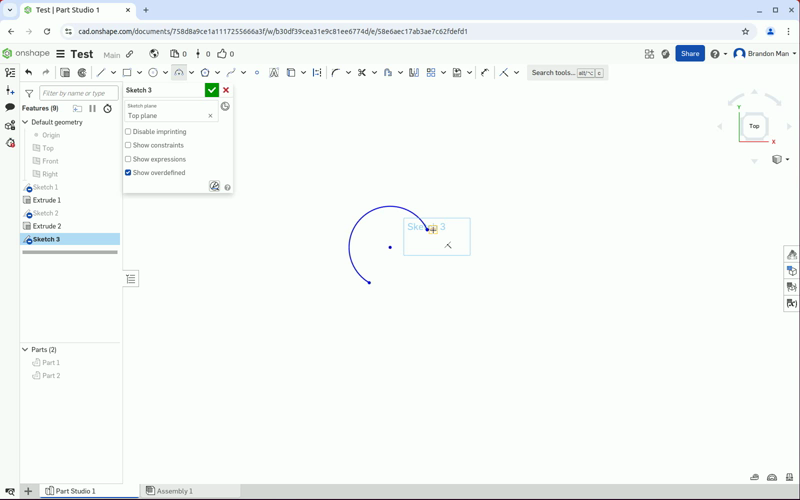
mouse_move(489, 229)
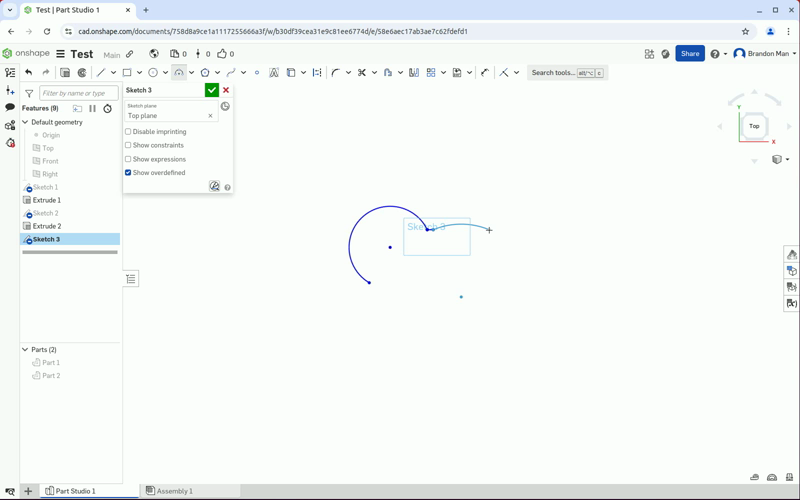
click(489, 229)
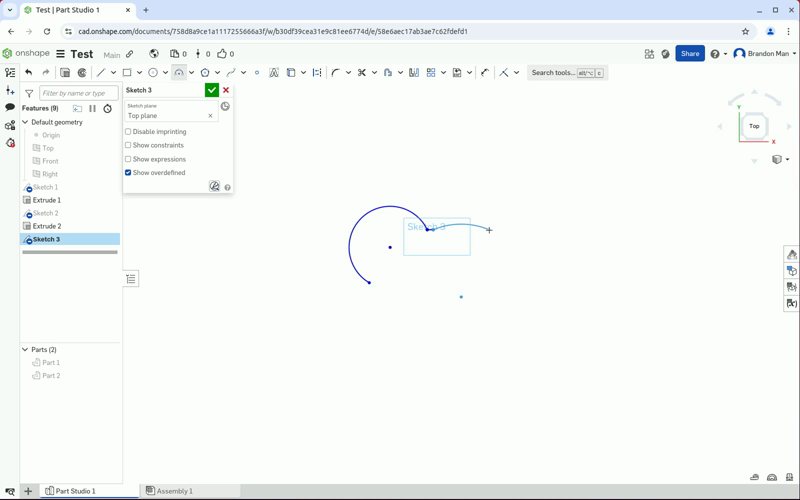
mouse_move(461, 208)
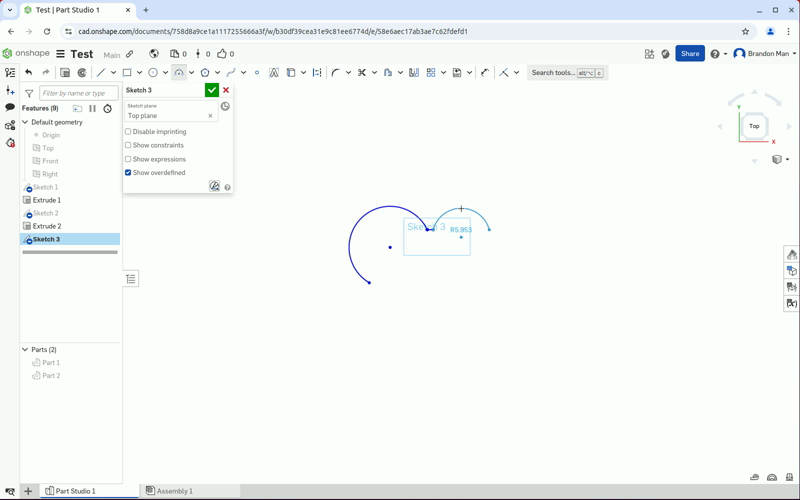
click(461, 208)
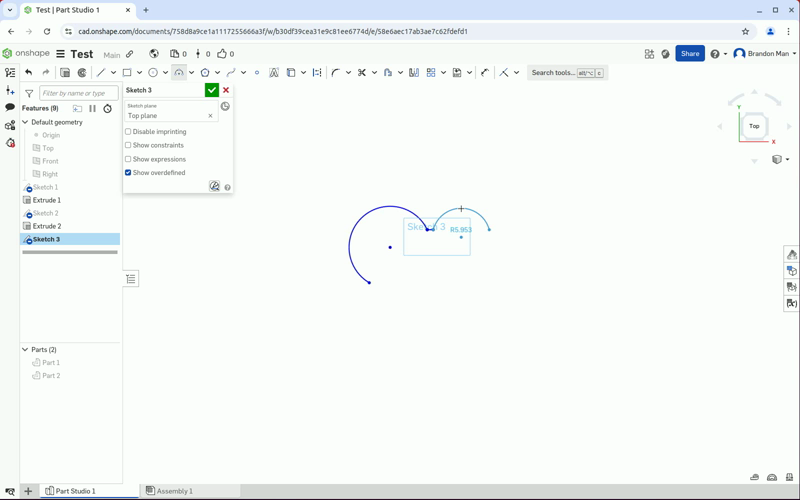
key_up(shift)
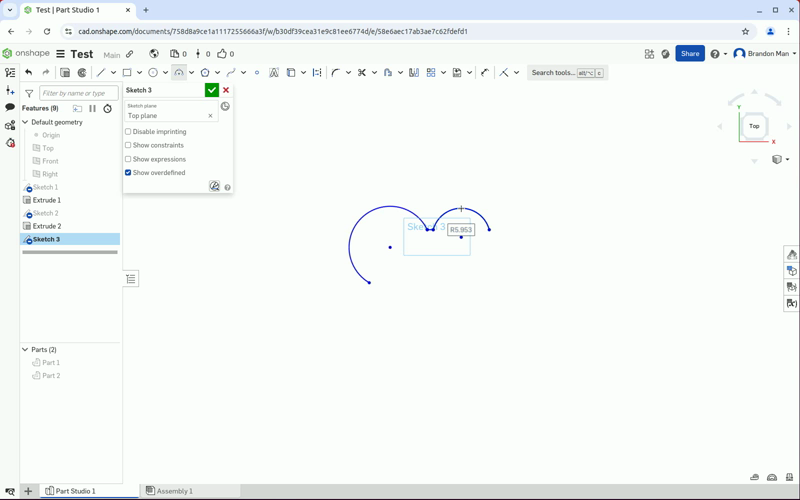
key(esc)
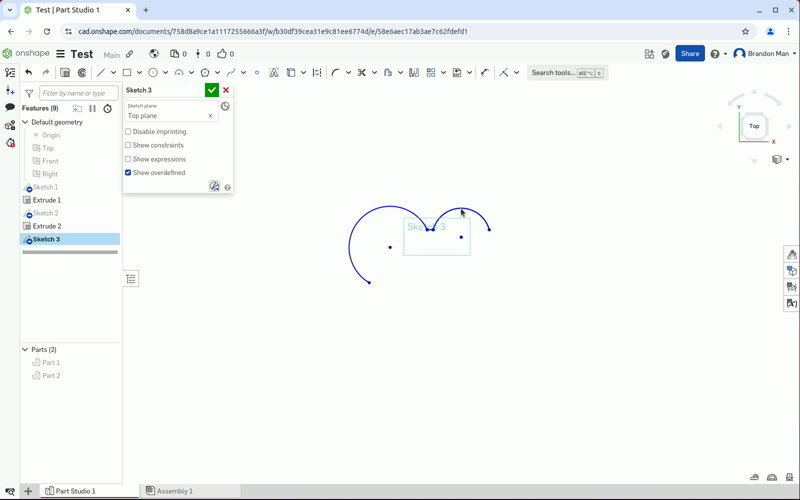
key(l)
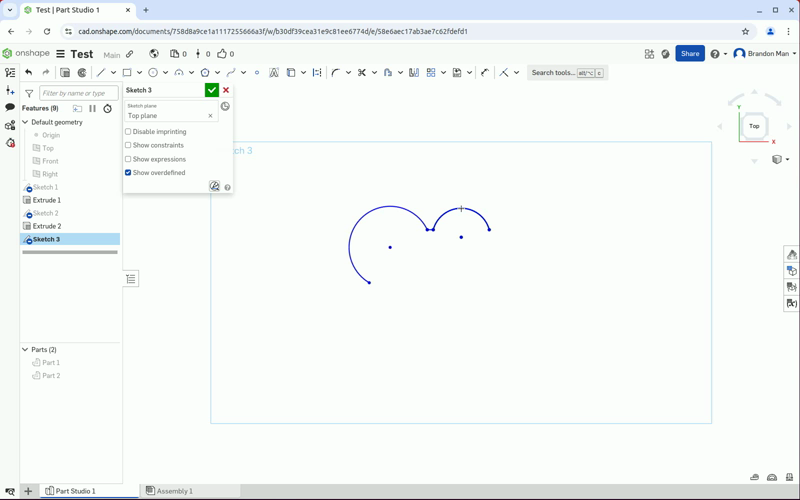
mouse_move(489, 229)
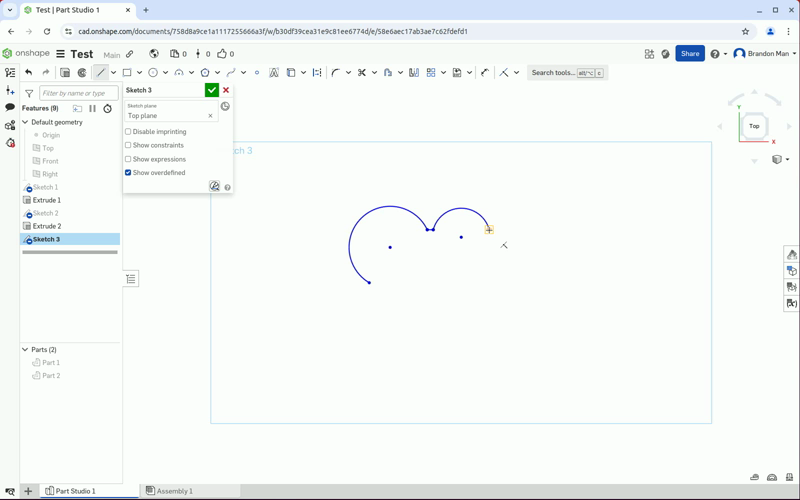
click(489, 229)
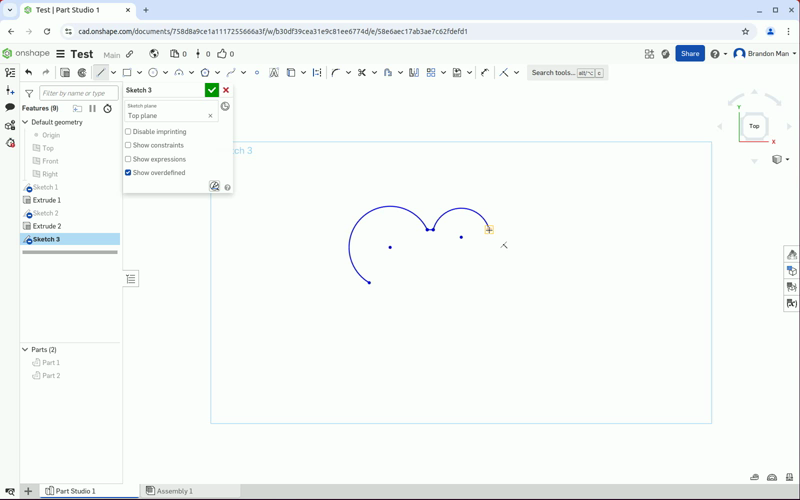
key_down(shift)
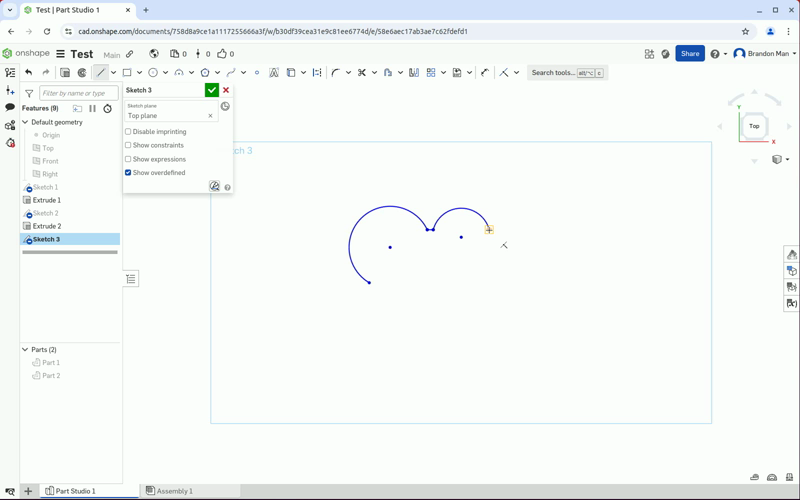
mouse_move(519, 229)
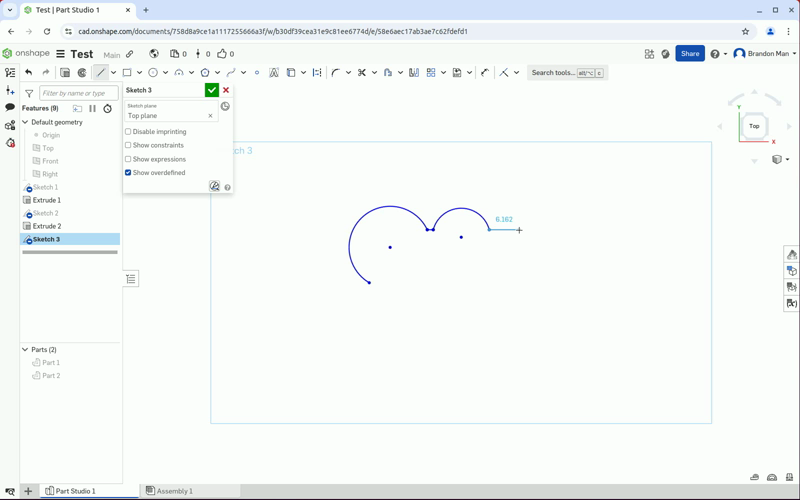
mouse_move(495, 229)
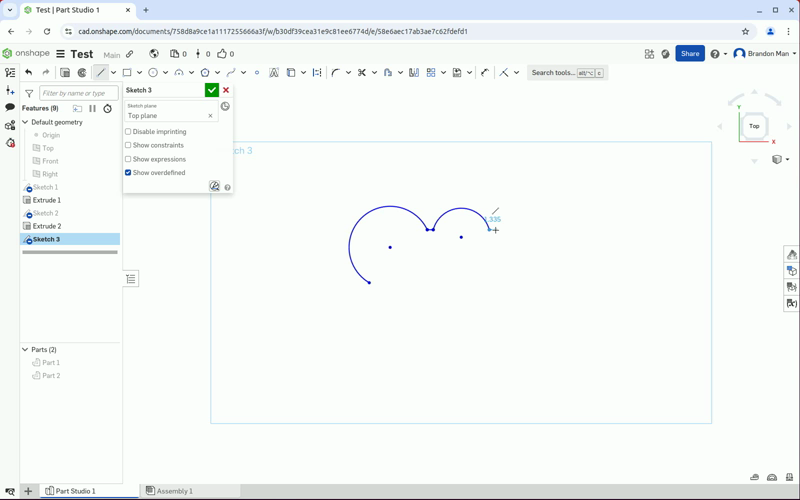
scroll(6)
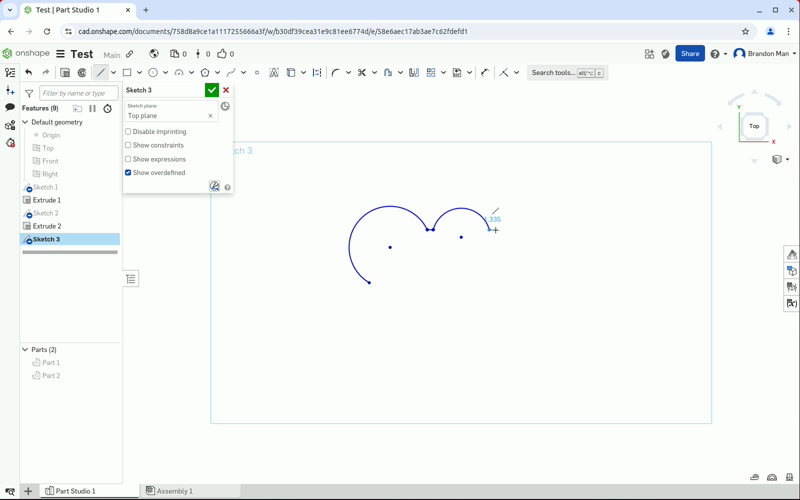
scroll(6)
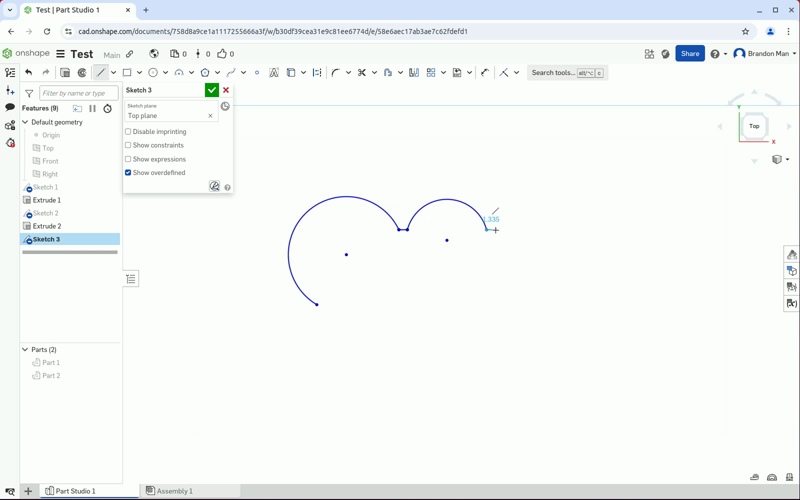
scroll(6)
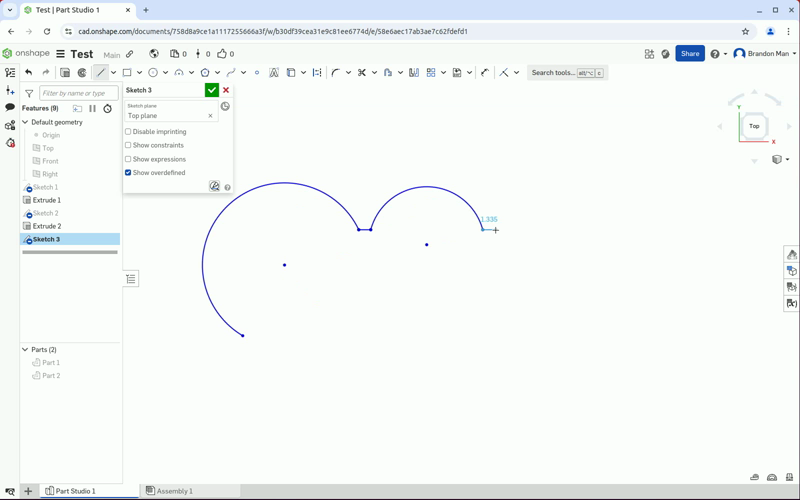
scroll(6)
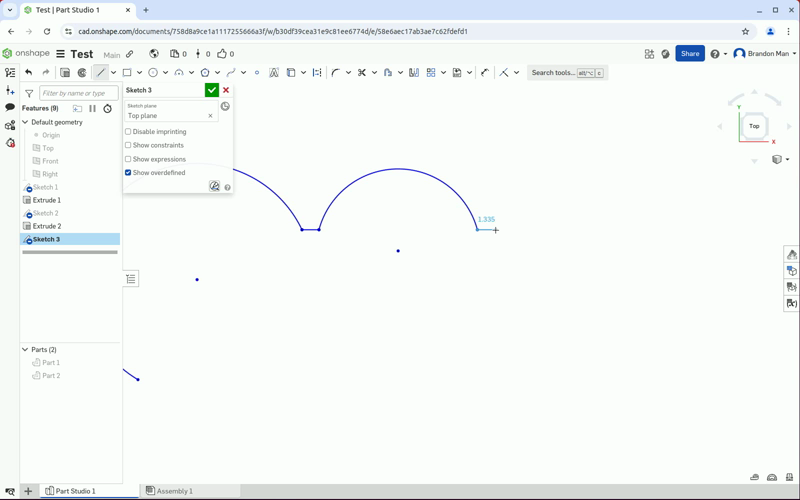
scroll(6)
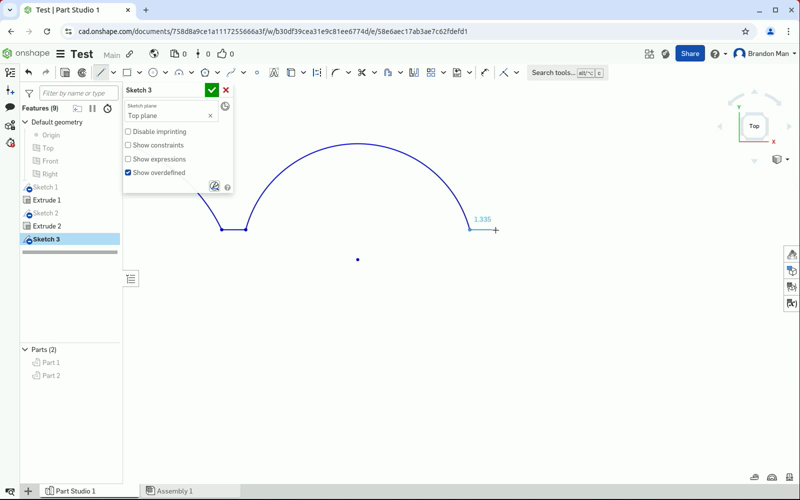
scroll(6)
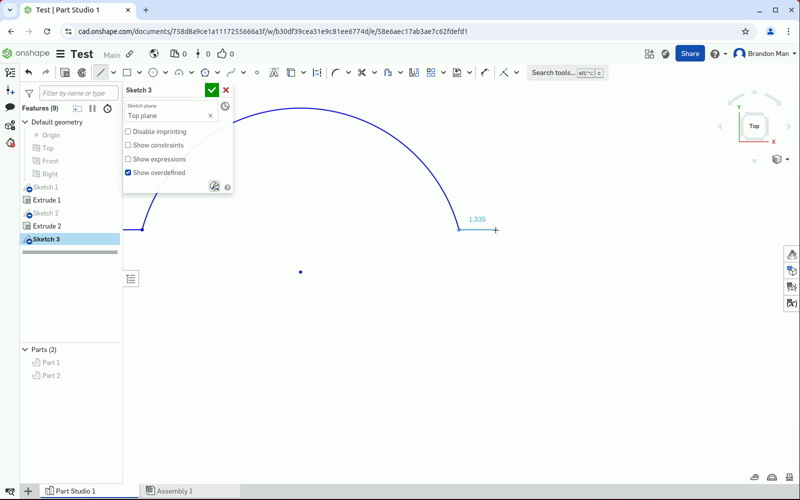
scroll(6)
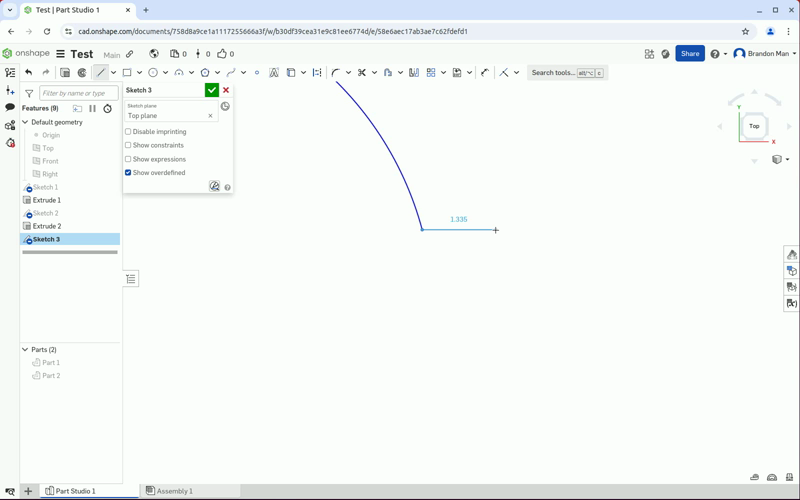
click(495, 229)
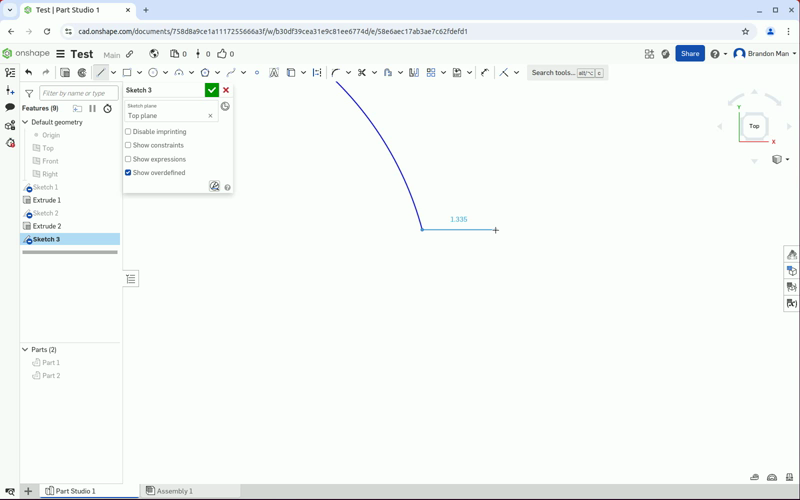
scroll(-6)
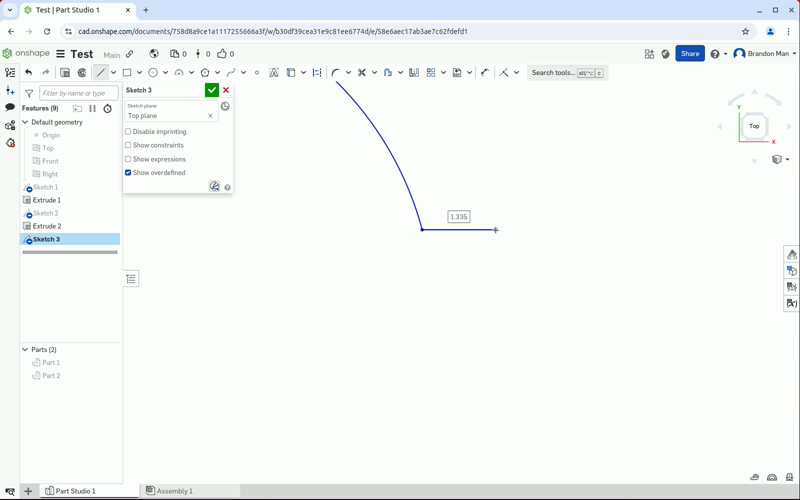
scroll(-6)
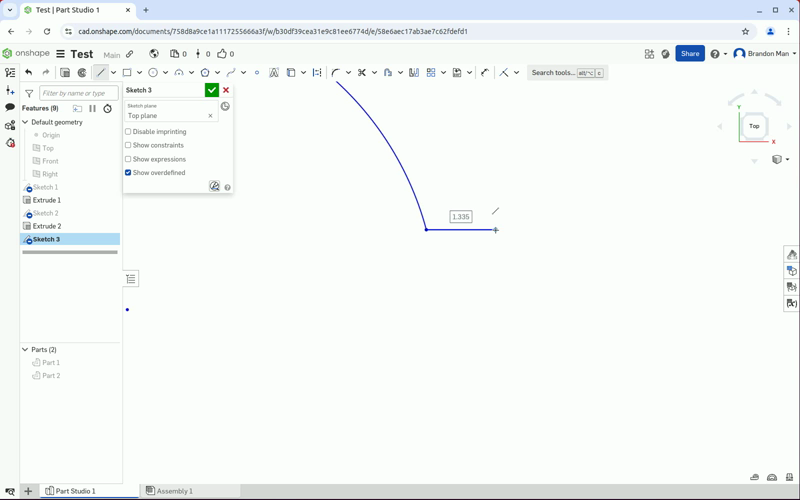
scroll(-6)
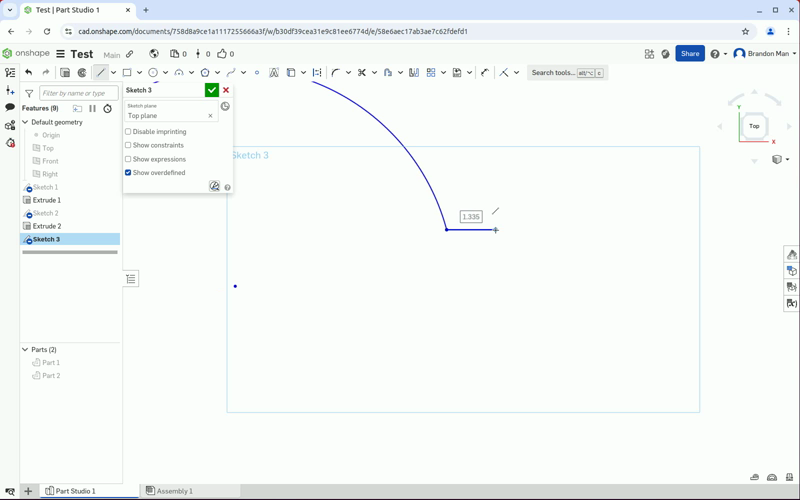
scroll(-6)
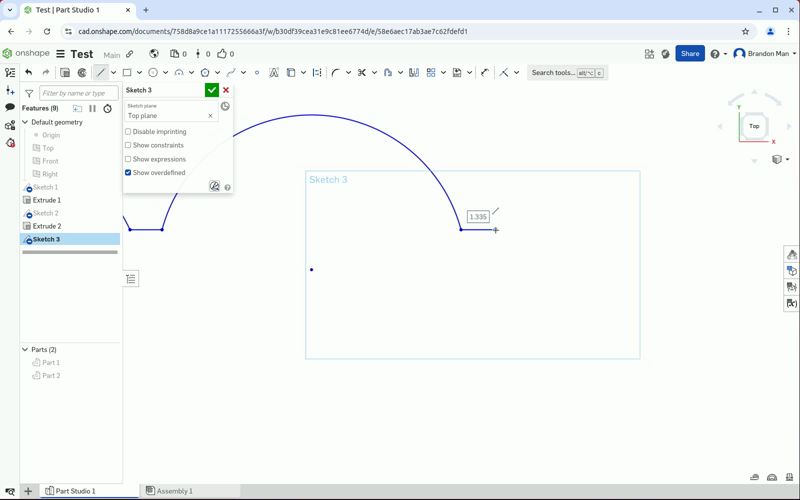
scroll(-6)
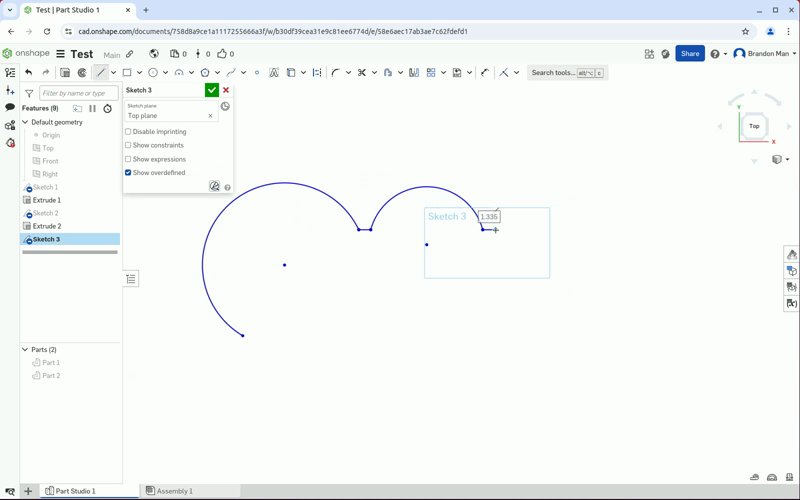
scroll(-6)
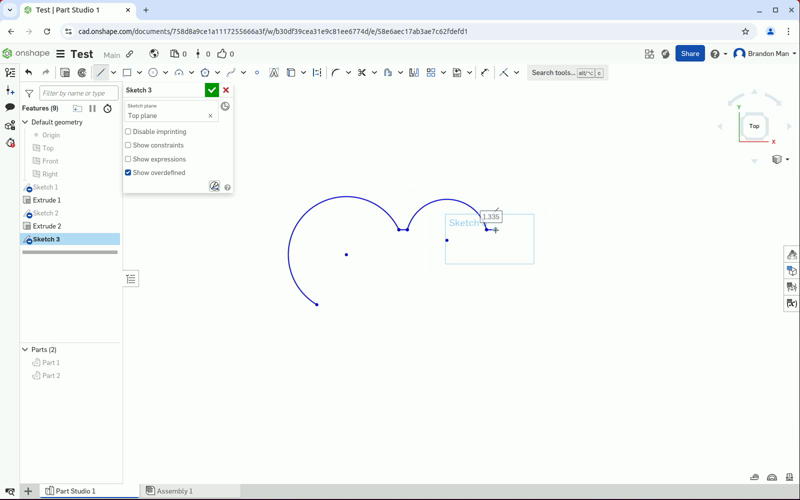
scroll(-6)
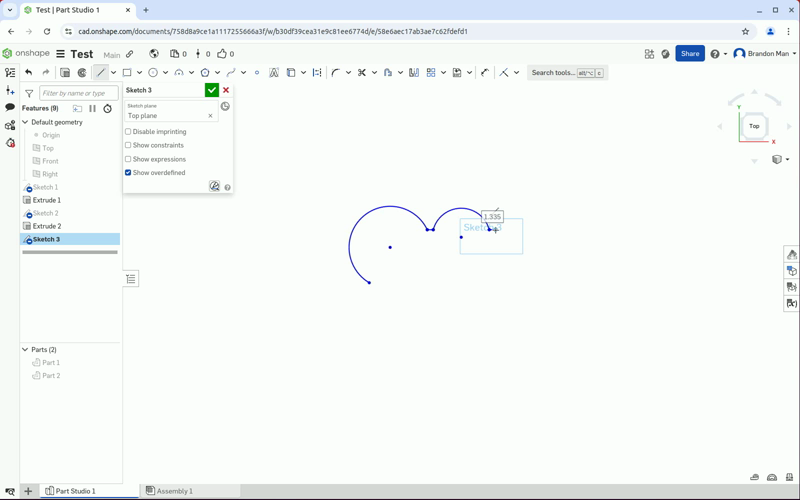
key_up(shift)
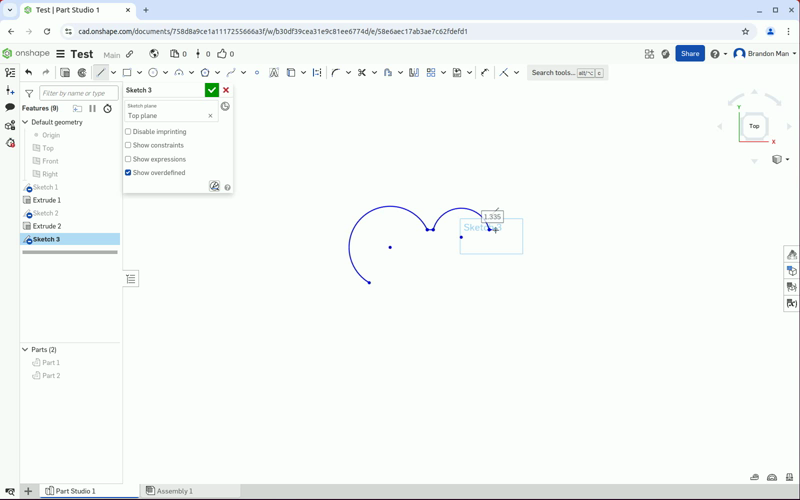
key(esc)
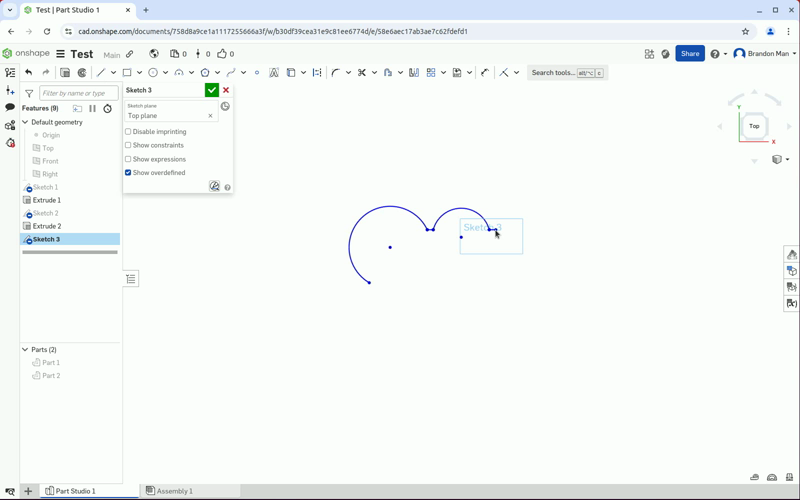
key(a)
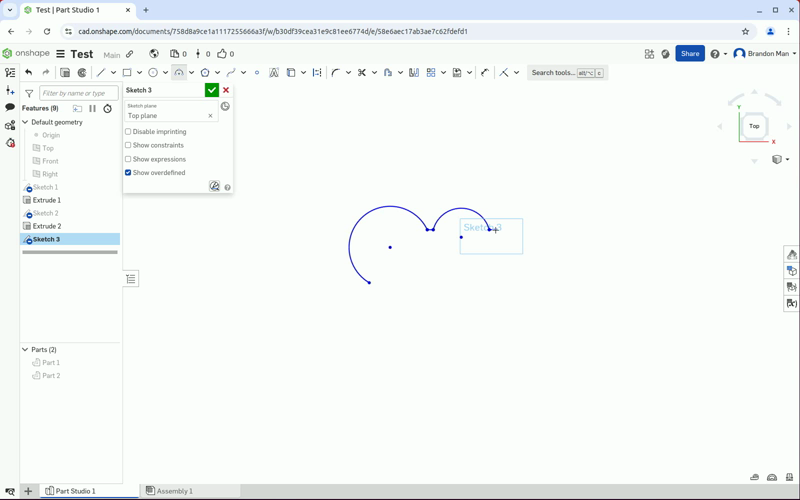
mouse_move(495, 229)
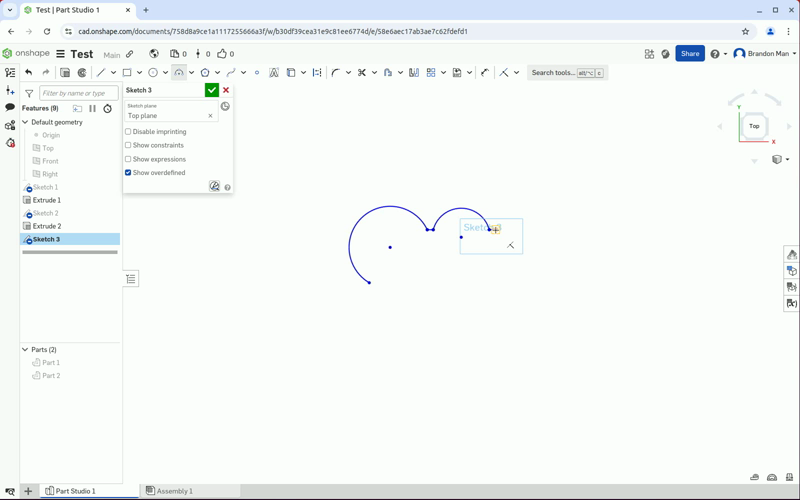
click(495, 229)
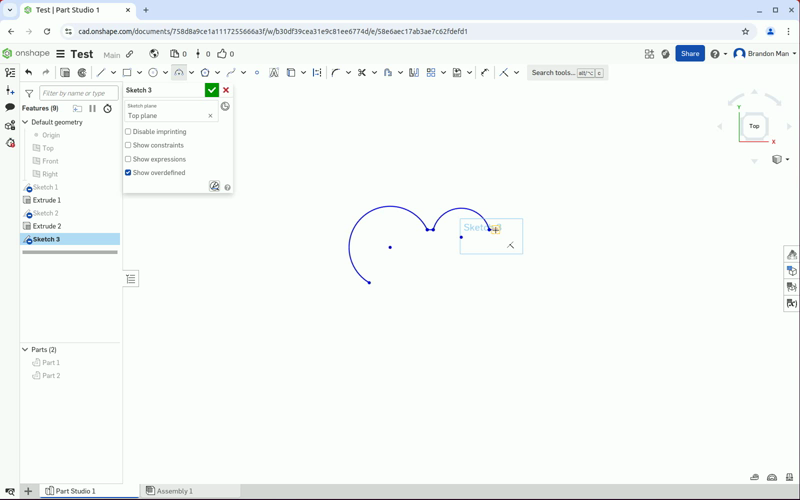
key_down(shift)
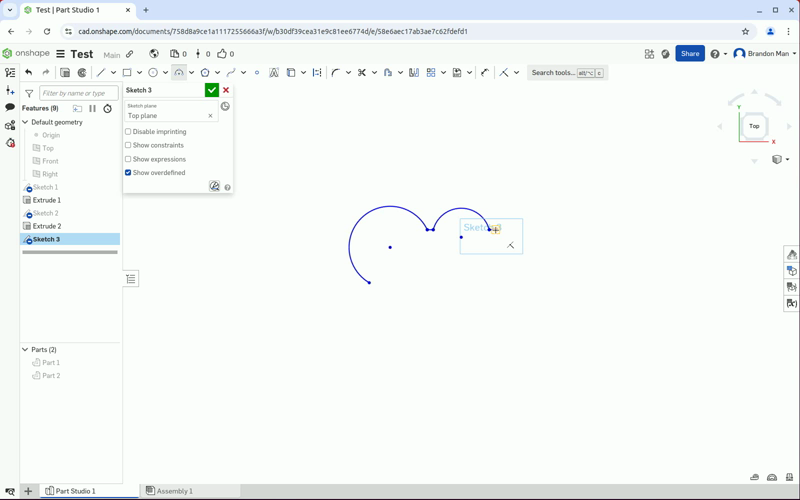
mouse_move(551, 282)
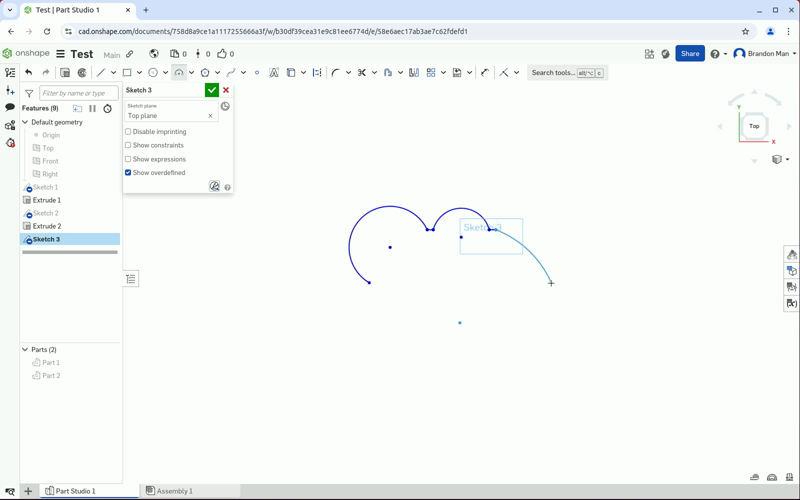
click(551, 282)
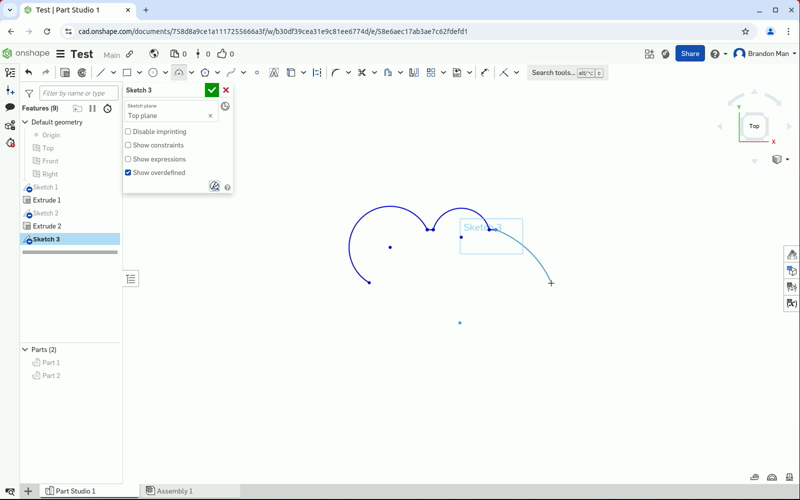
mouse_move(559, 218)
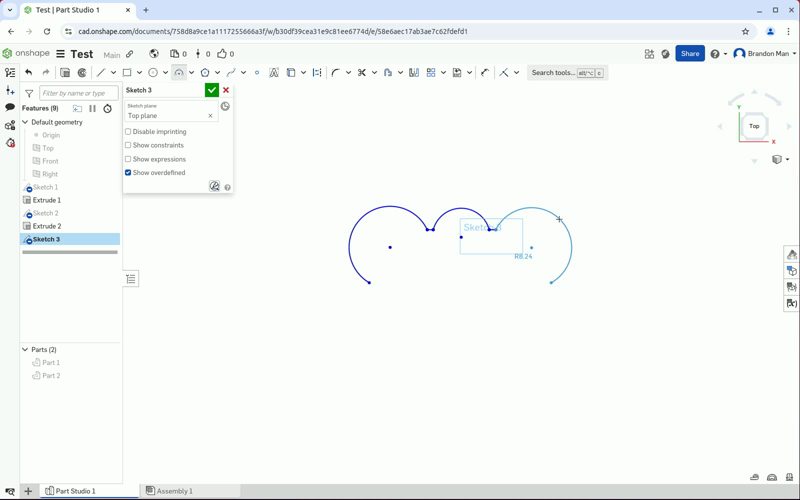
click(559, 218)
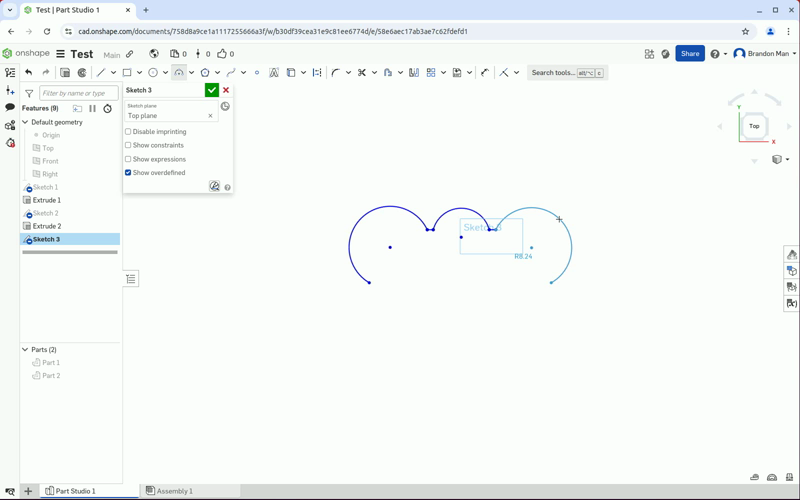
key_up(shift)
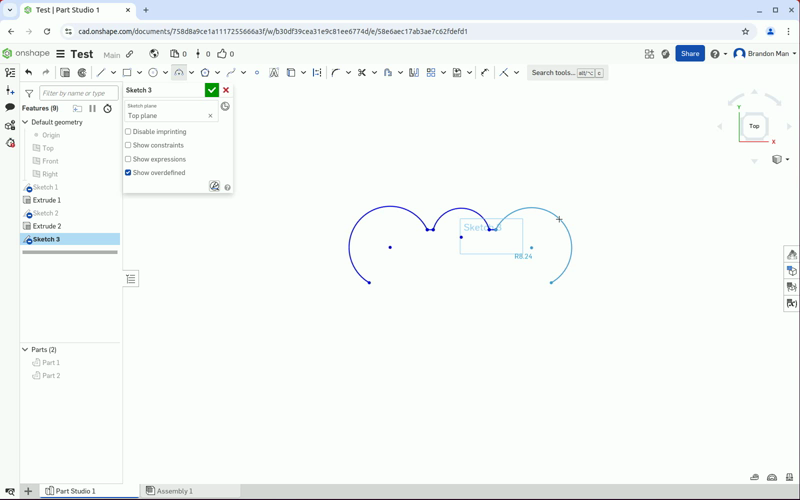
mouse_move(551, 282)
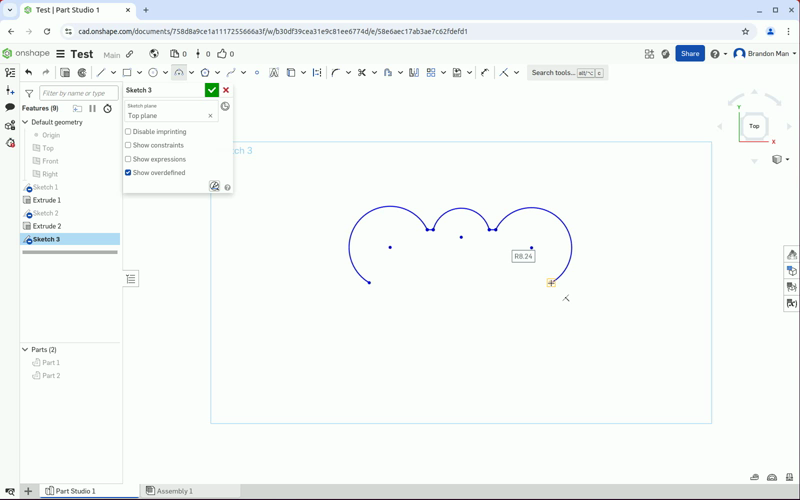
click(551, 282)
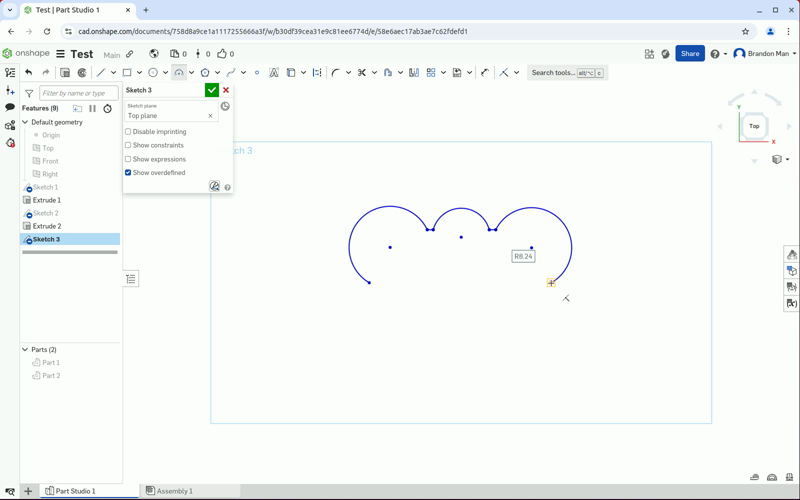
key_down(shift)
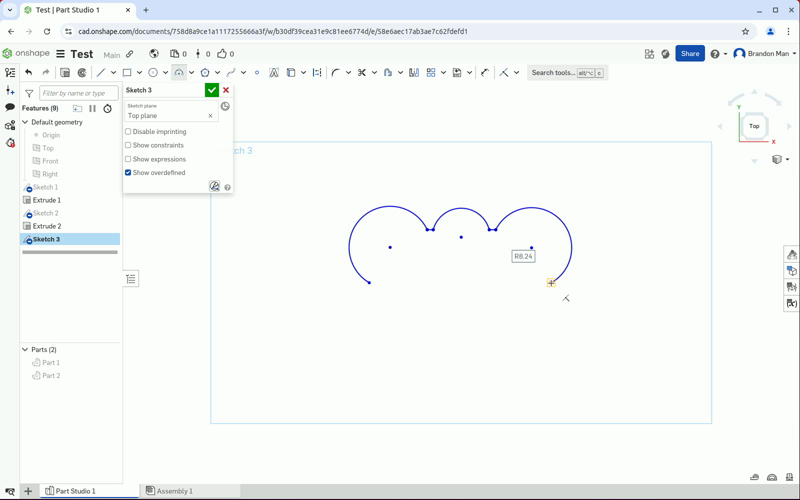
mouse_move(495, 336)
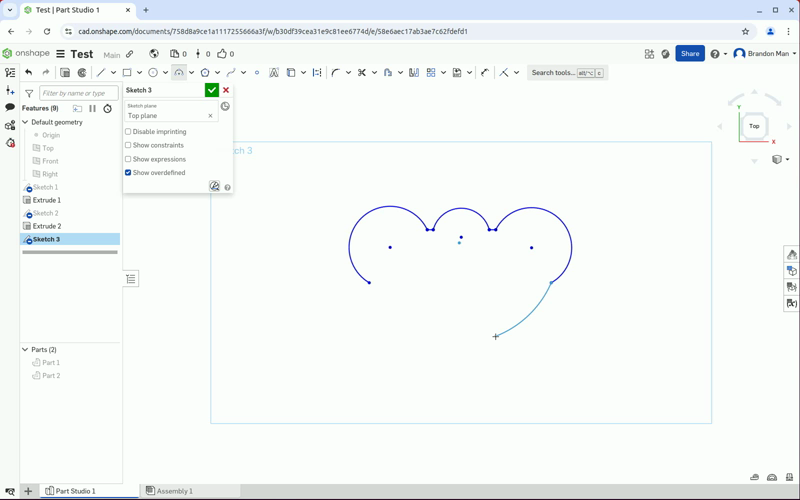
click(495, 336)
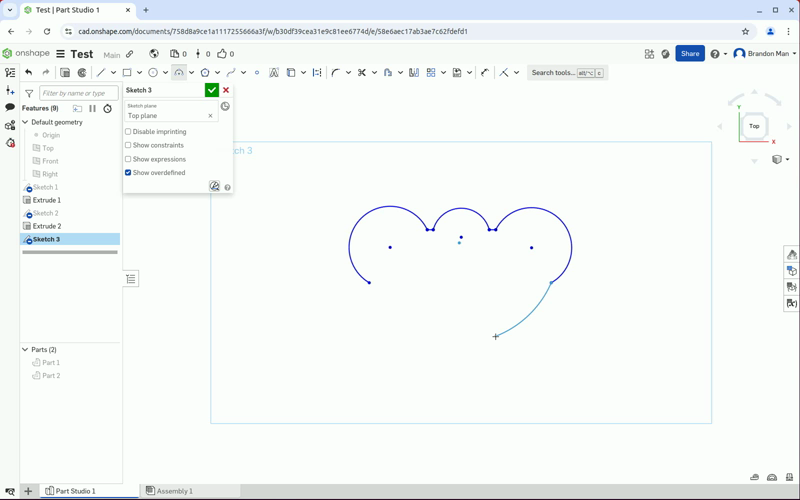
mouse_move(559, 347)
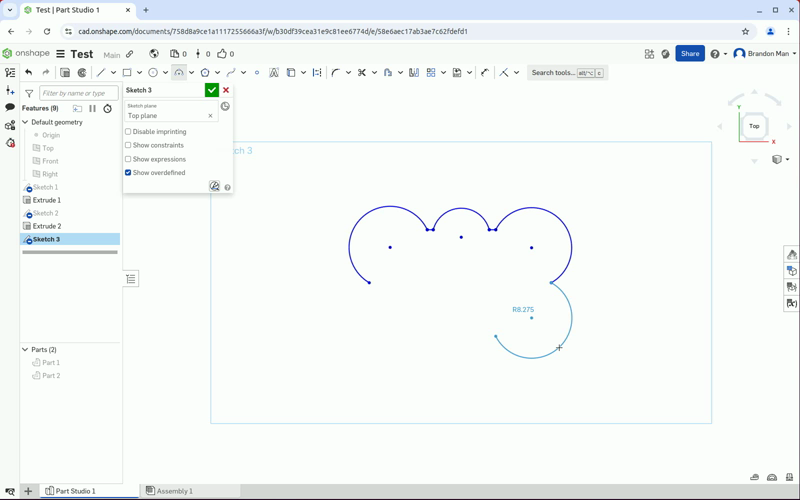
click(559, 347)
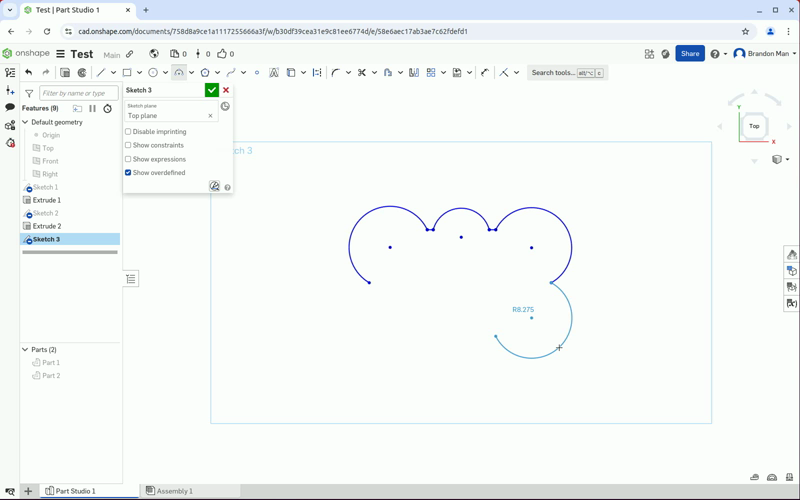
key_up(shift)
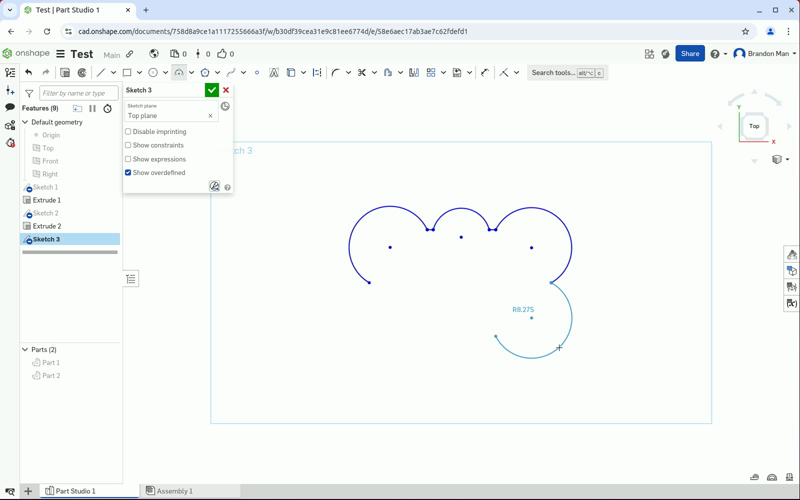
key(esc)
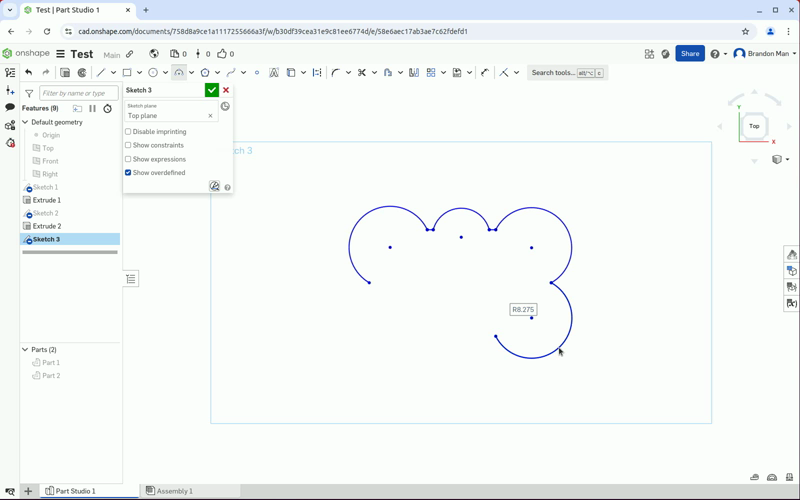
key(l)
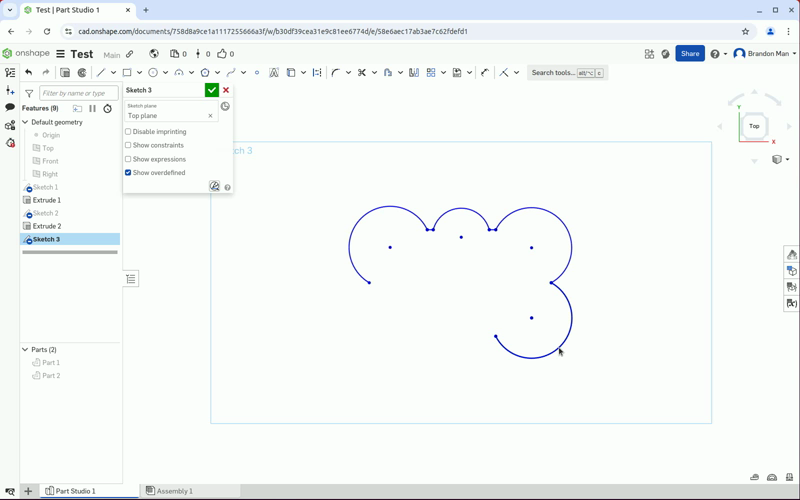
mouse_move(495, 336)
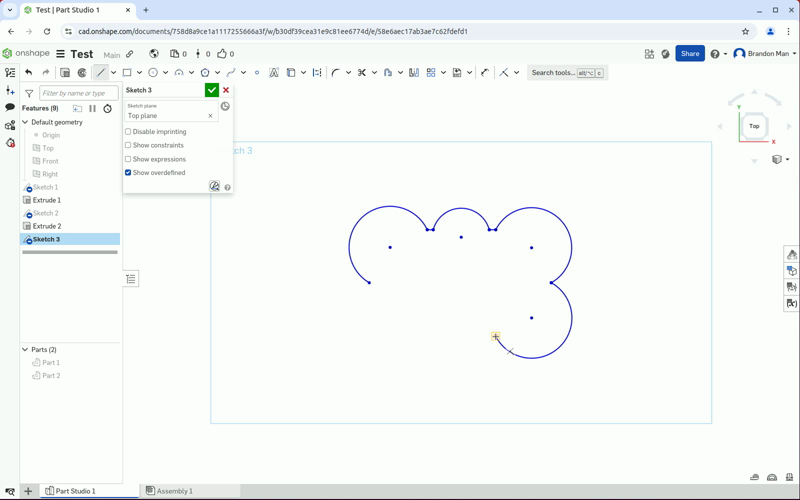
click(495, 336)
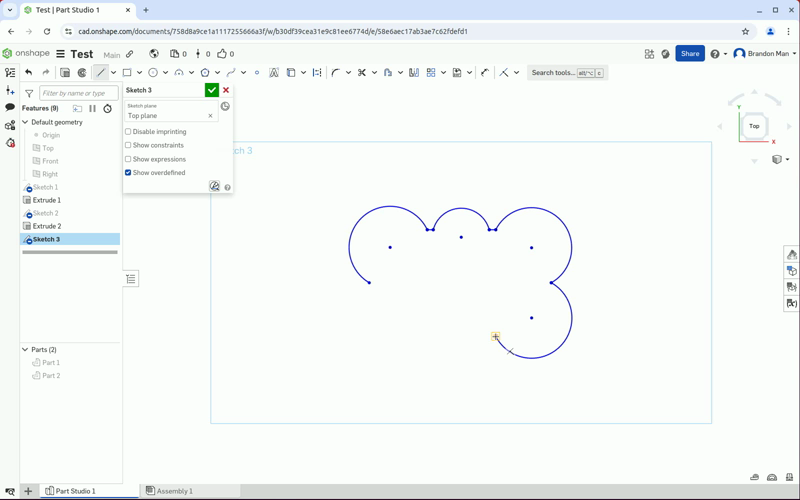
key_down(shift)
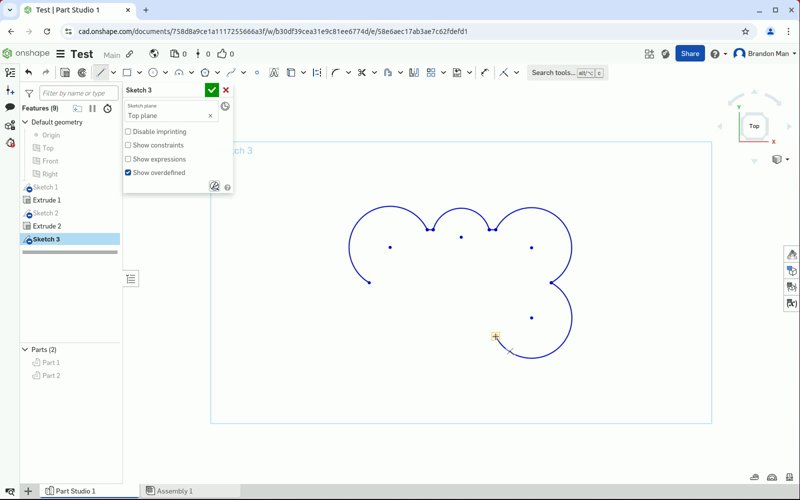
mouse_move(427, 336)
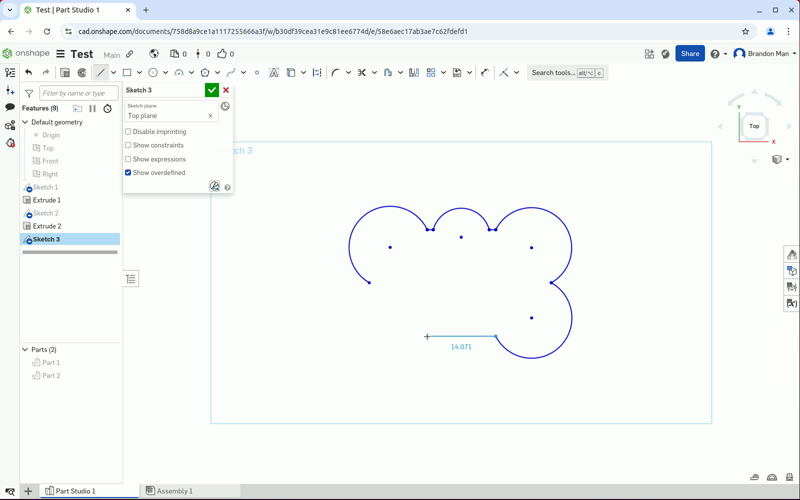
click(427, 336)
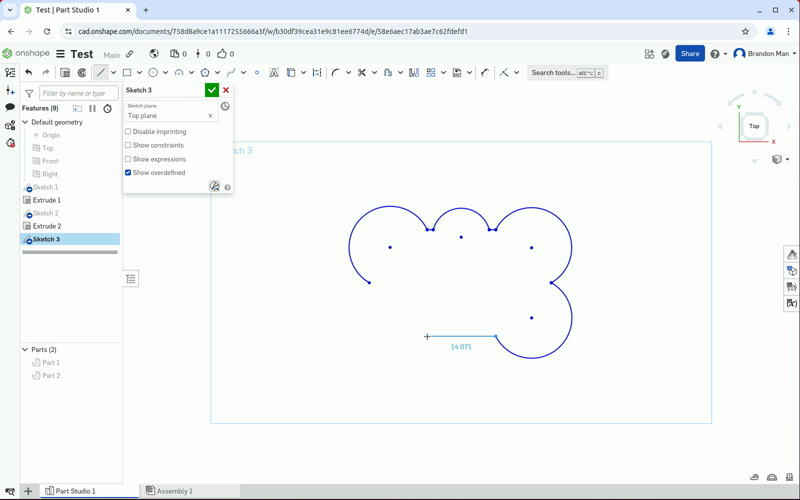
key_up(shift)
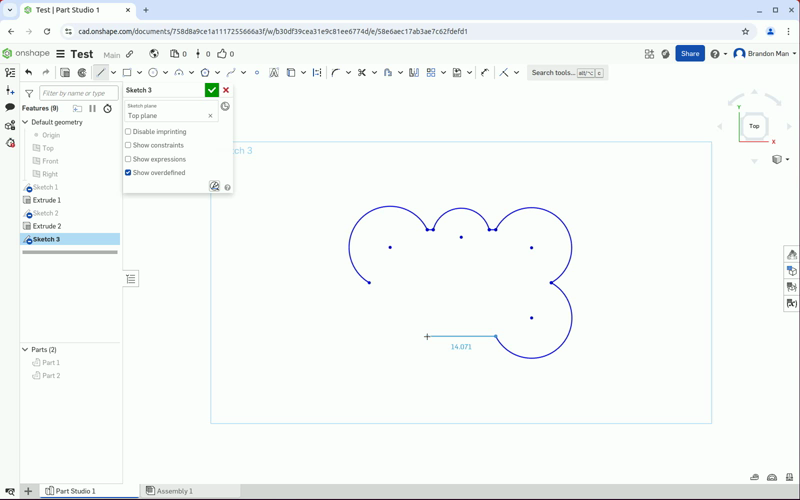
key(esc)
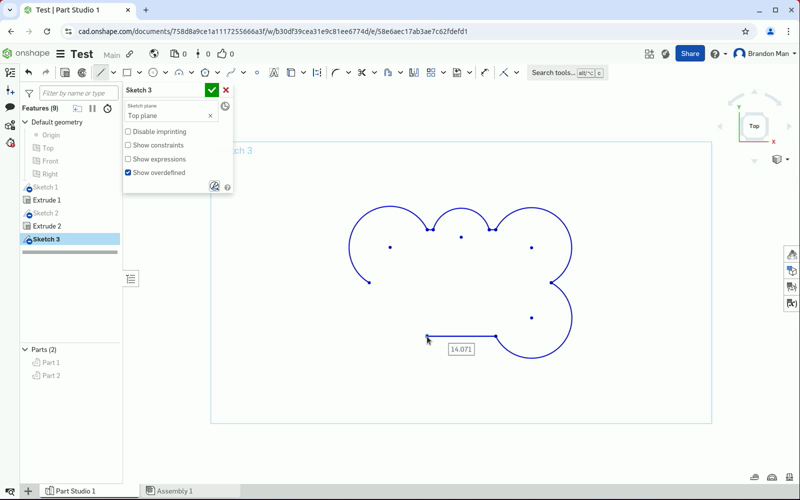
key(a)
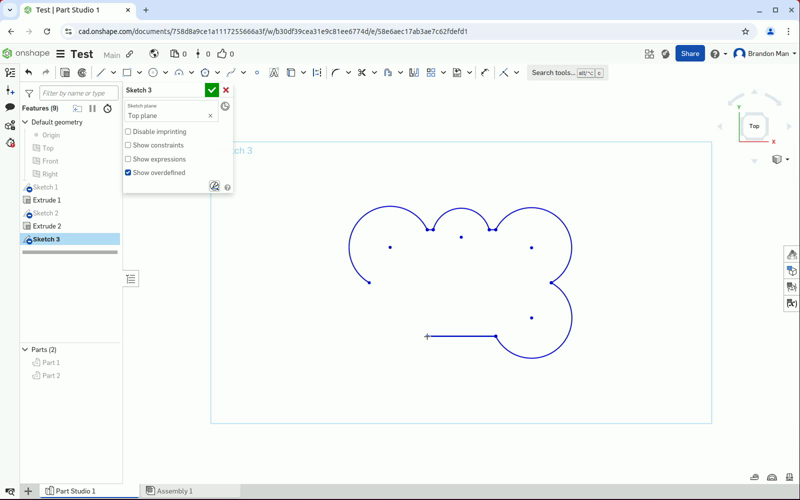
mouse_move(427, 336)
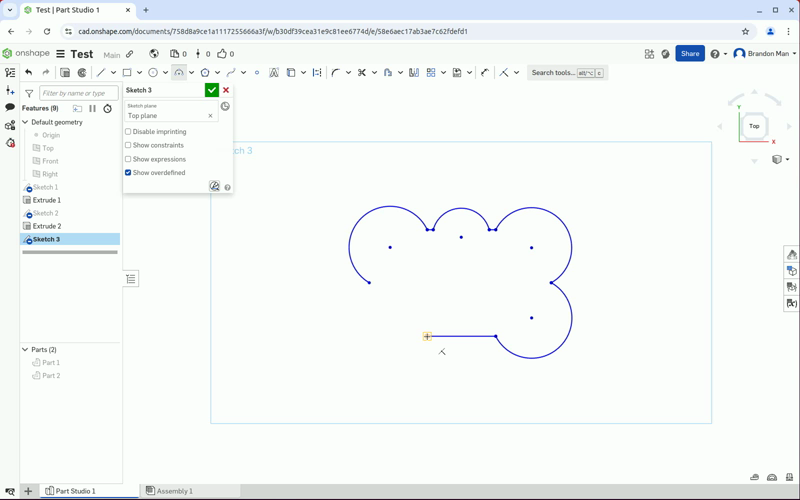
click(427, 336)
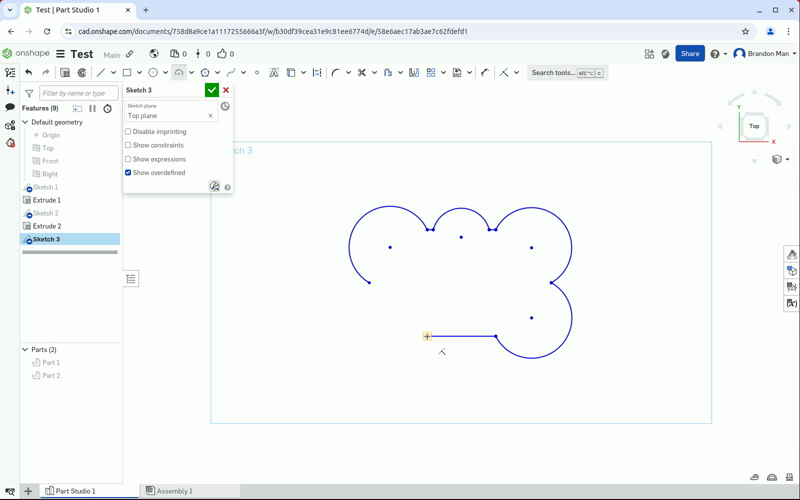
mouse_move(369, 282)
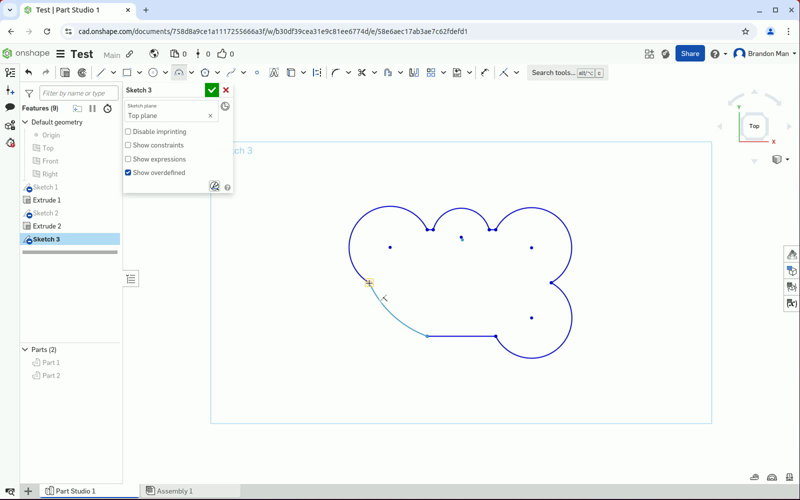
click(369, 282)
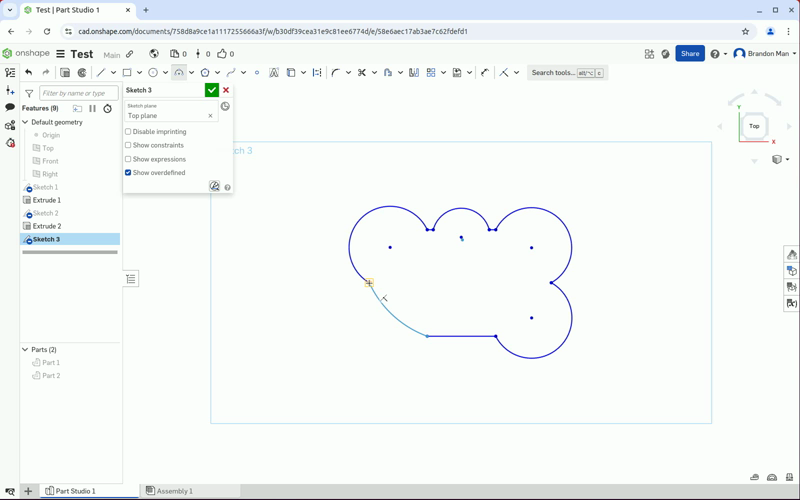
key_down(shift)
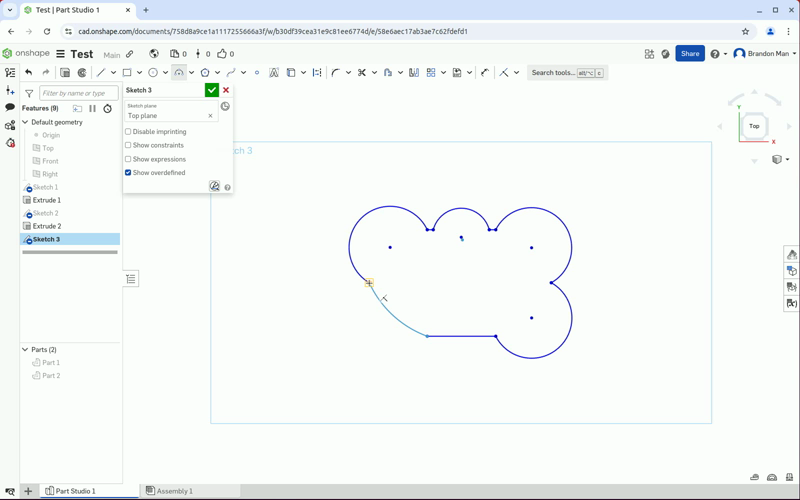
mouse_move(362, 348)
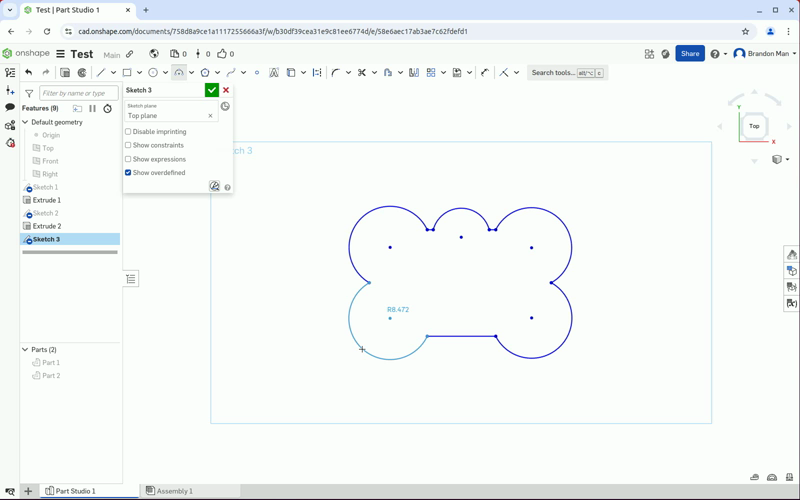
click(362, 348)
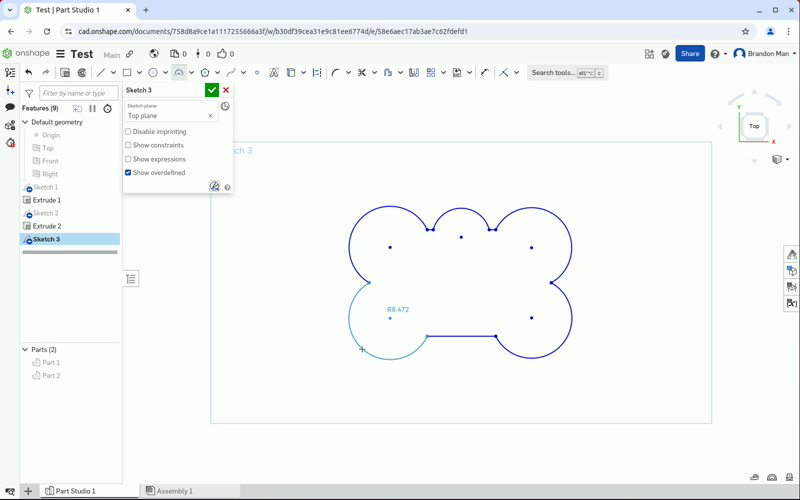
key_up(shift)
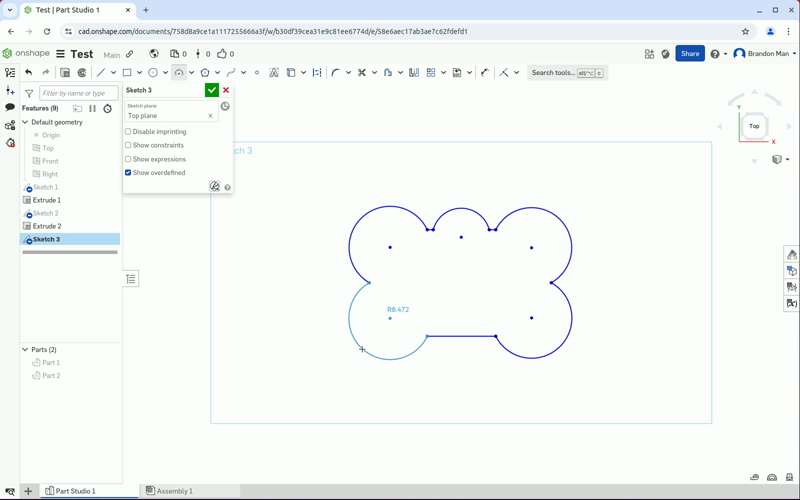
key(esc)
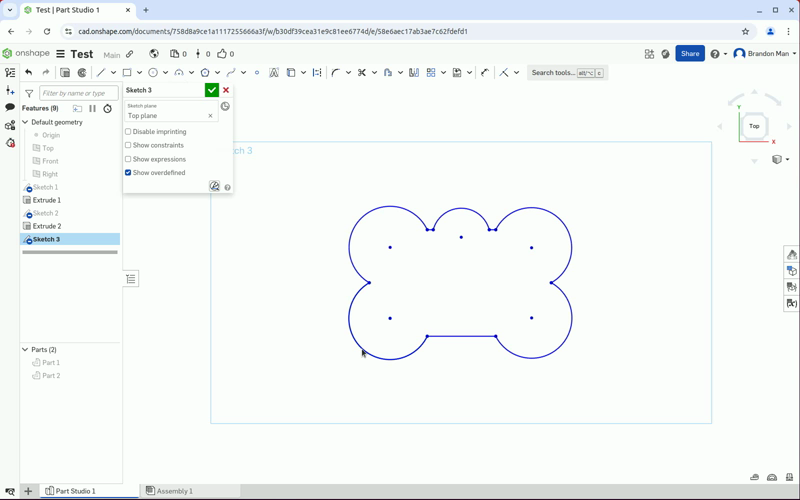
key(a)
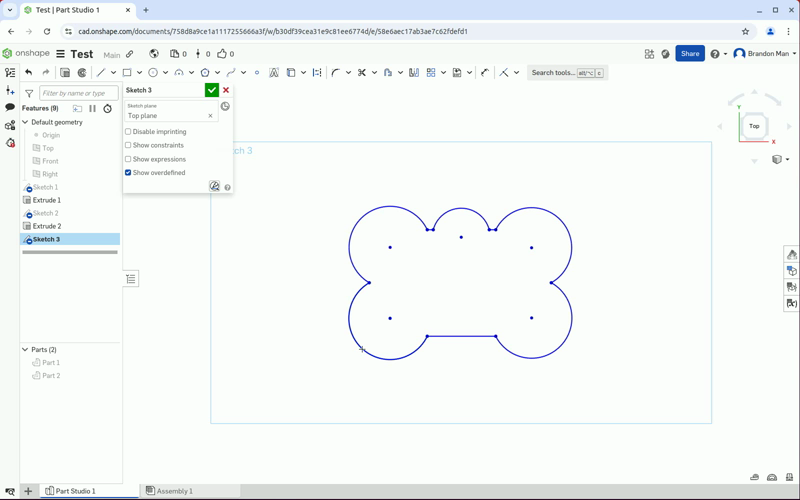
key_down(shift)
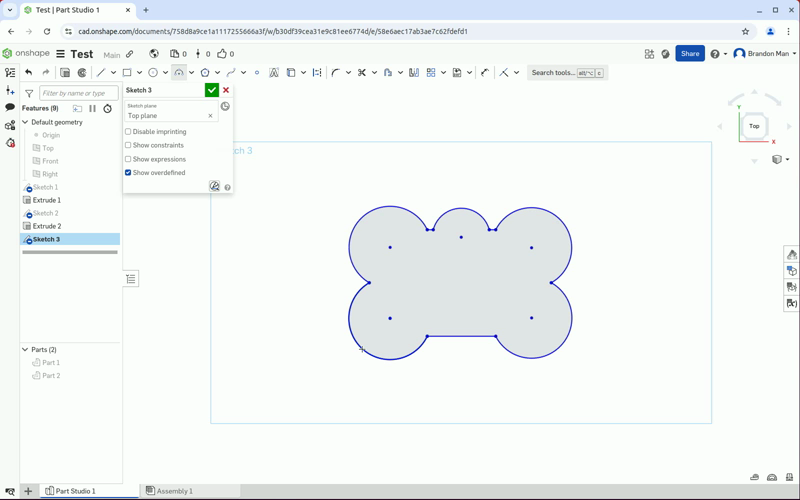
mouse_move(390, 282)
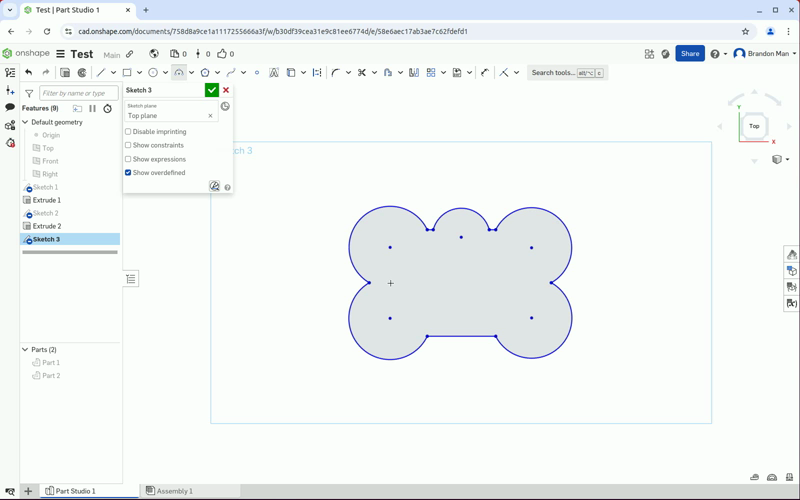
click(390, 282)
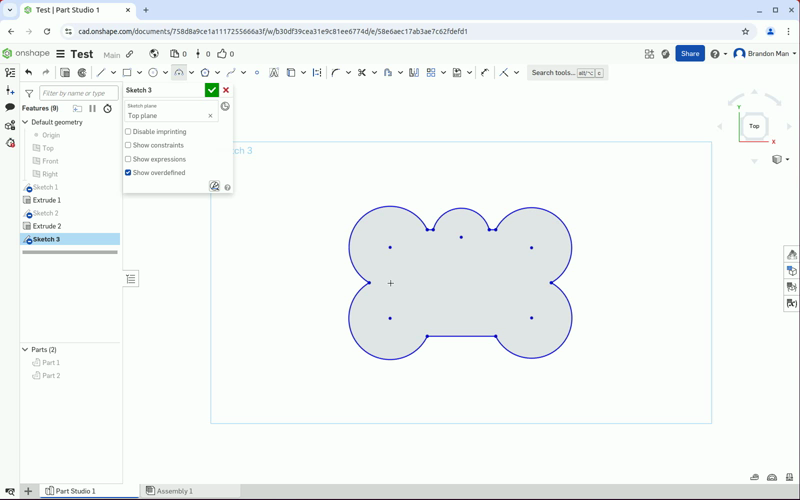
key_up(shift)
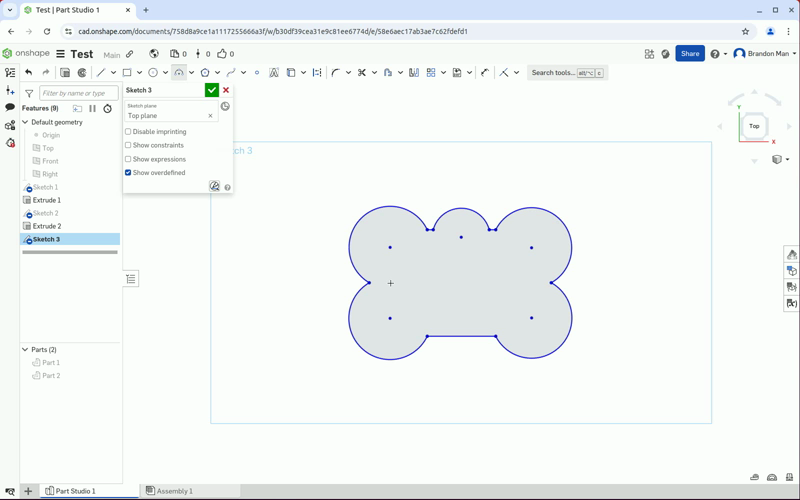
key_down(shift)
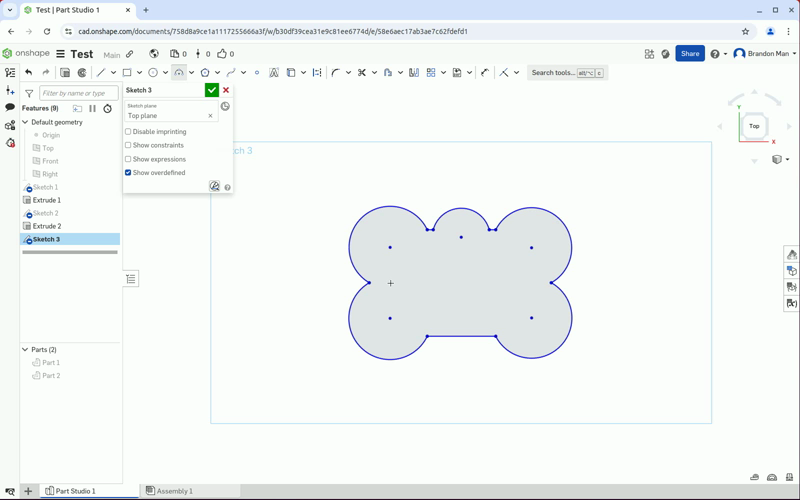
mouse_move(422, 332)
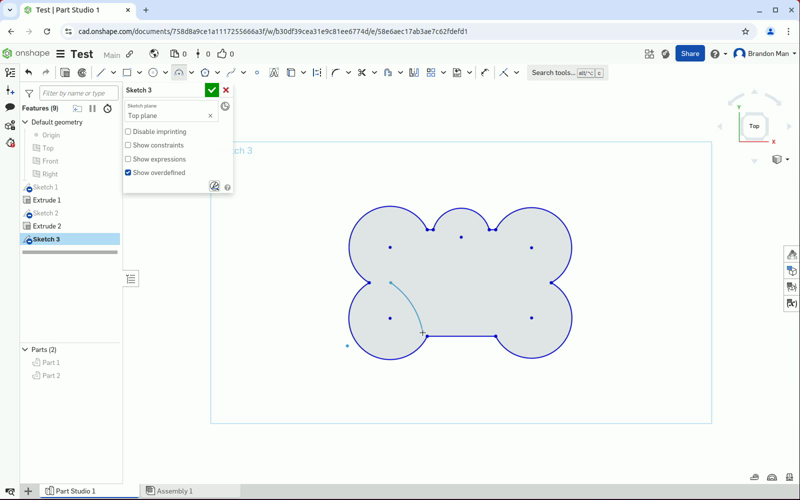
click(422, 332)
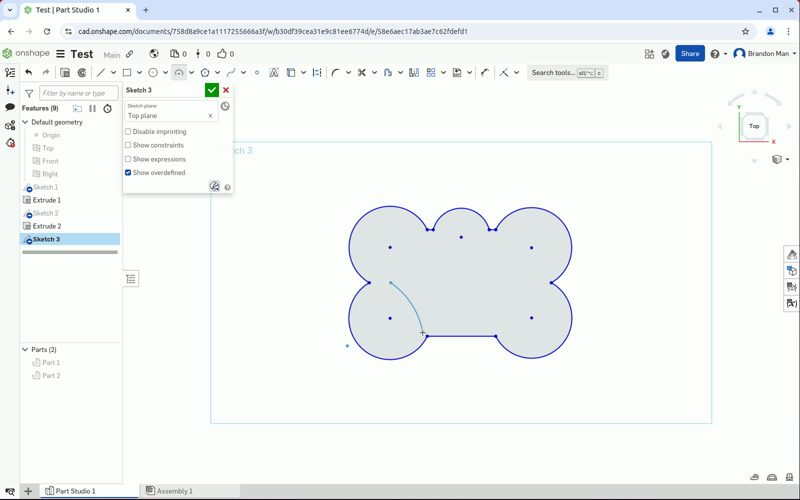
mouse_move(360, 337)
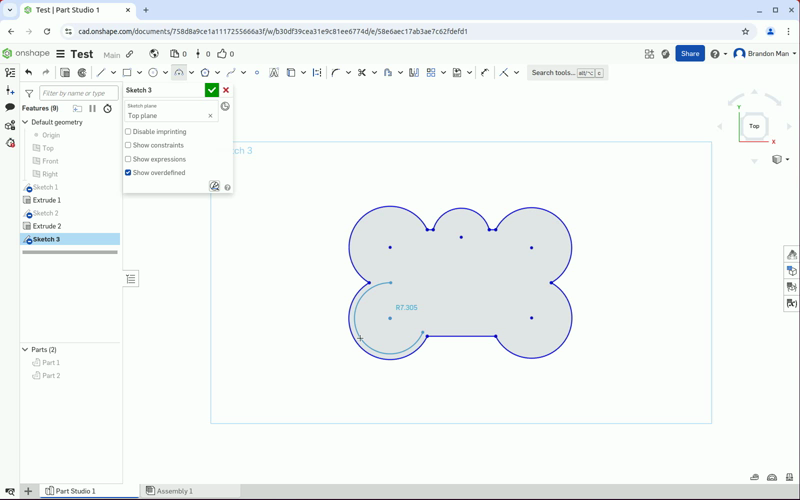
click(360, 337)
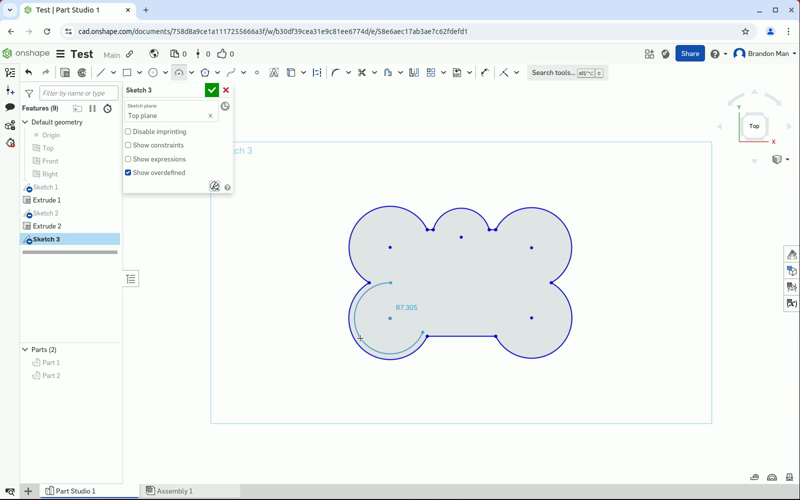
key_up(shift)
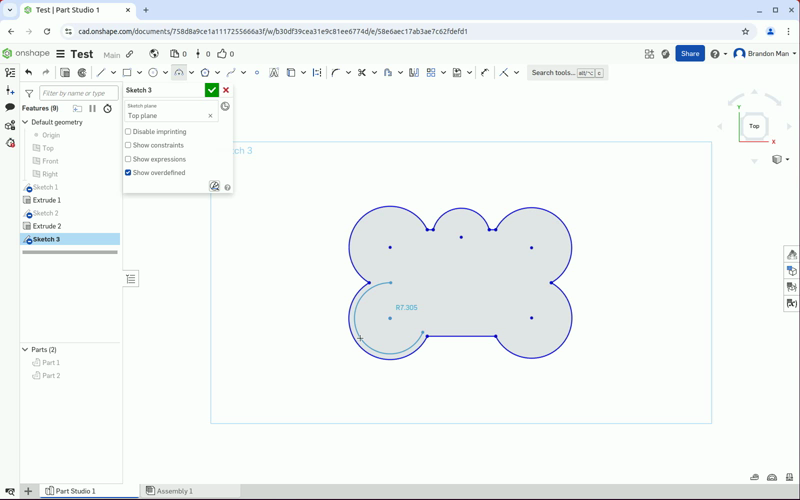
key(esc)
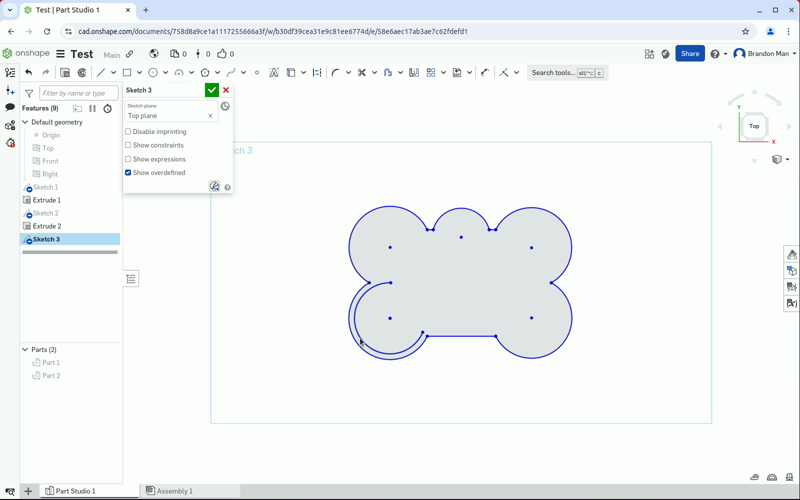
key(l)
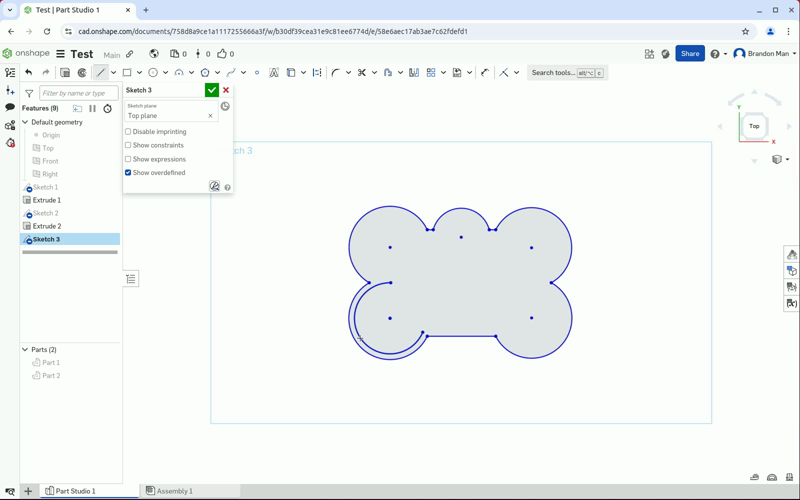
mouse_move(422, 332)
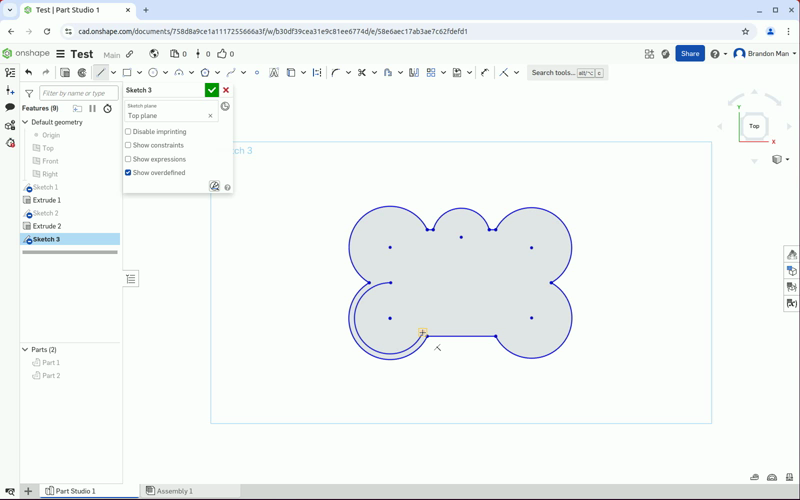
click(422, 332)
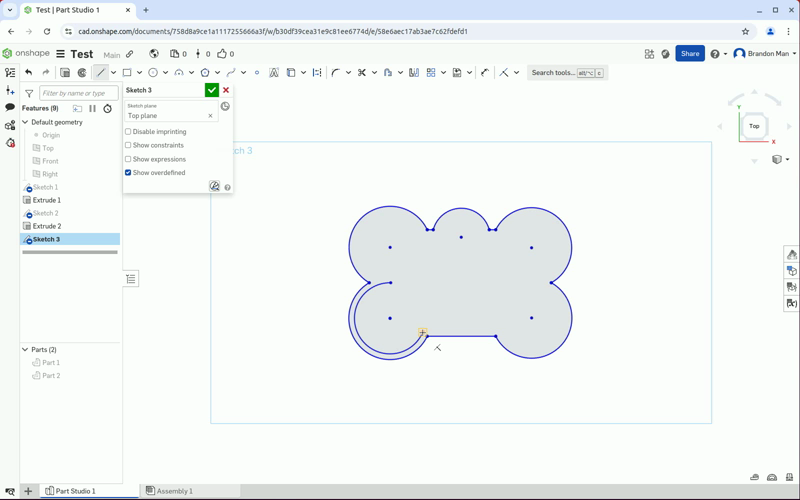
key_down(shift)
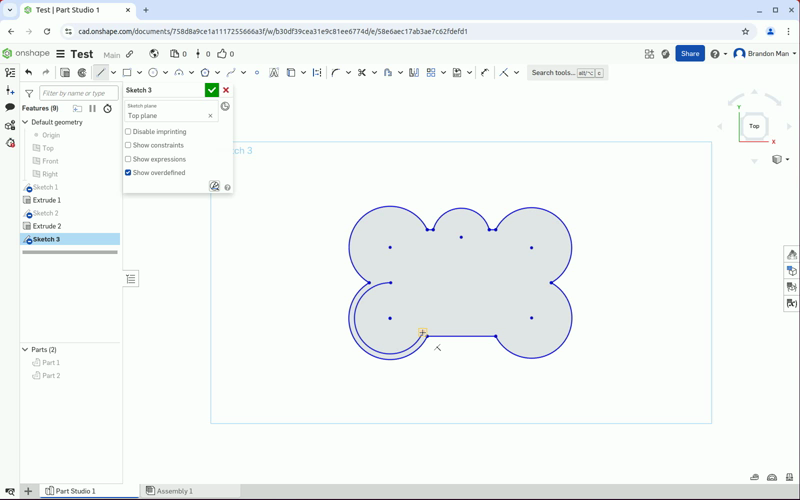
mouse_move(497, 332)
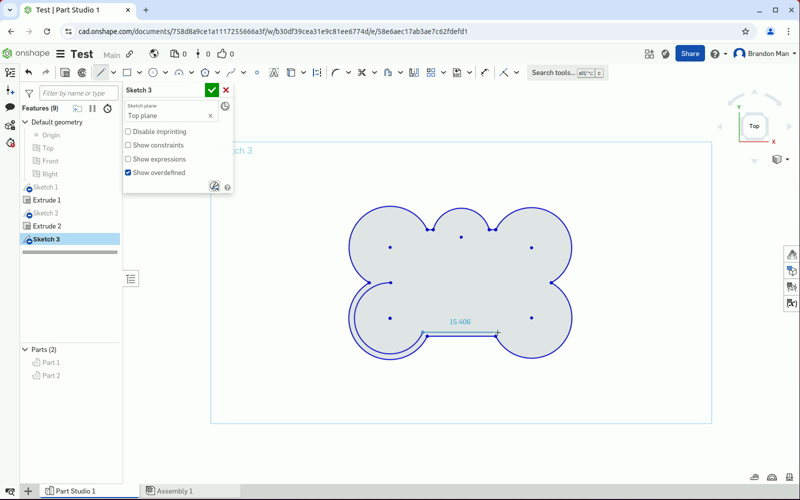
click(497, 332)
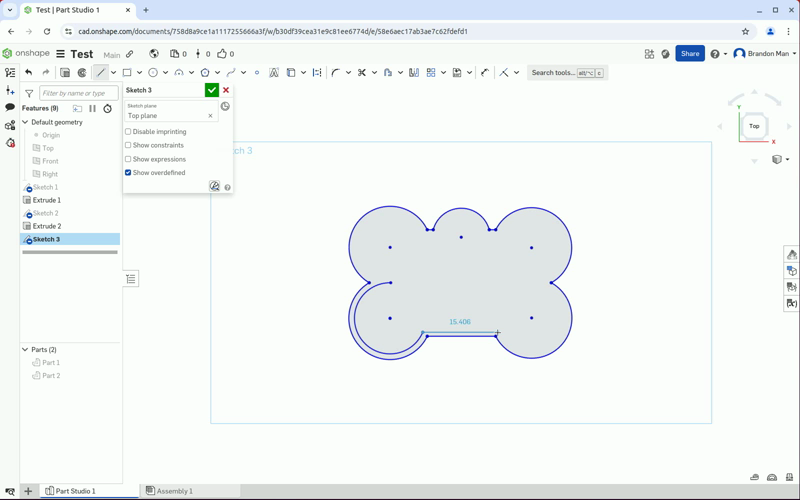
key_up(shift)
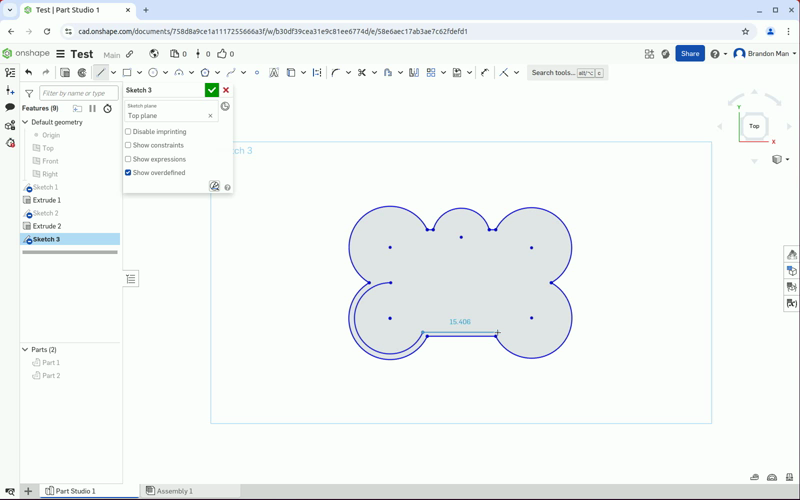
key(esc)
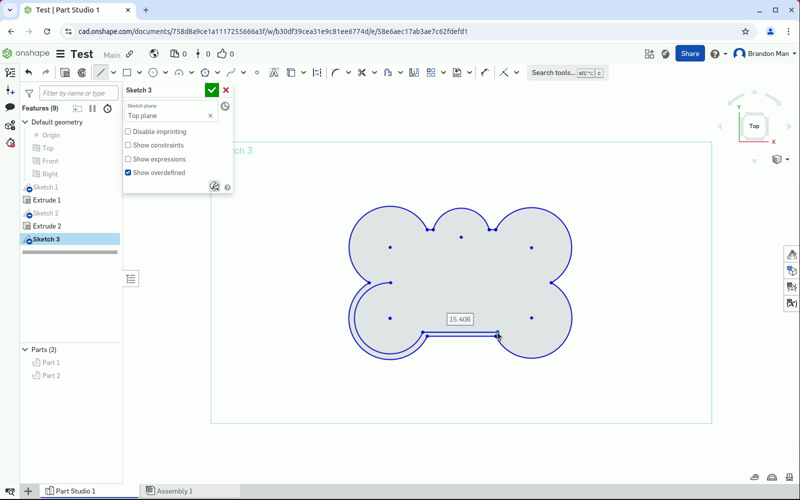
key(a)
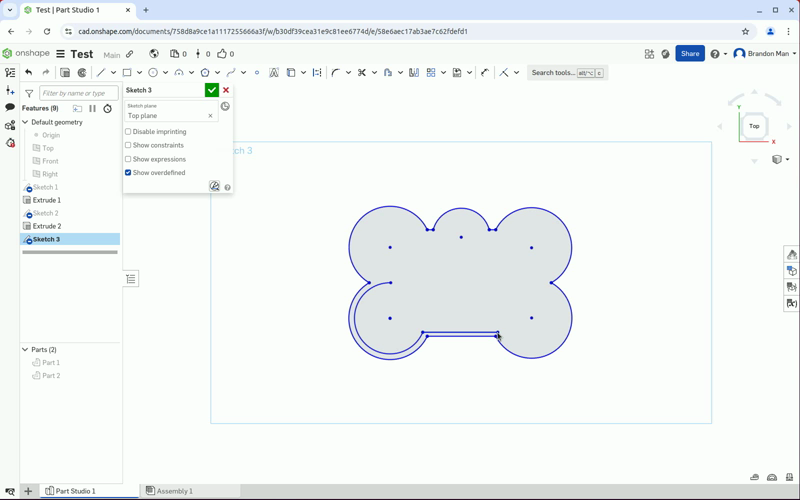
mouse_move(497, 332)
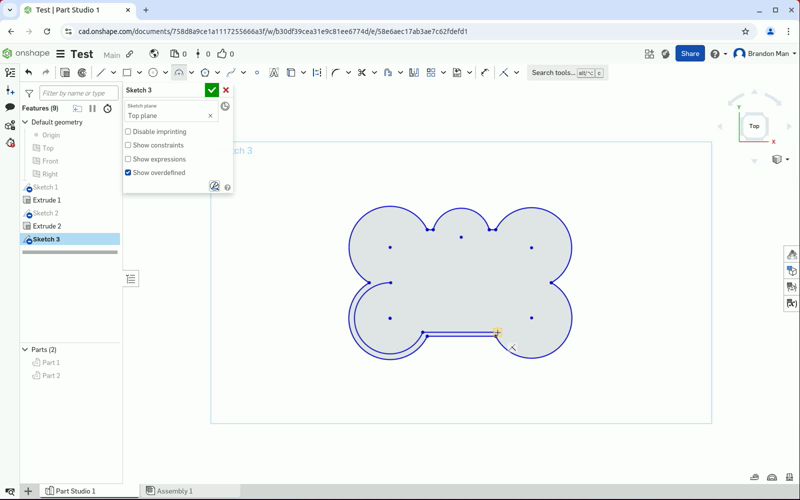
click(497, 332)
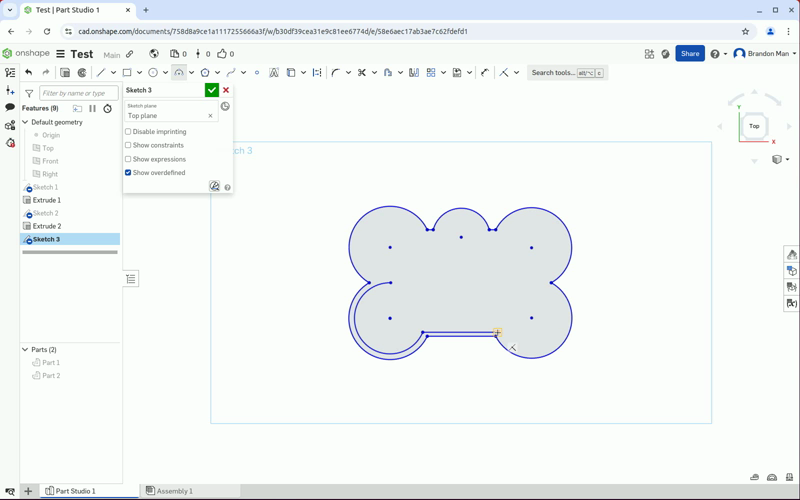
key_down(shift)
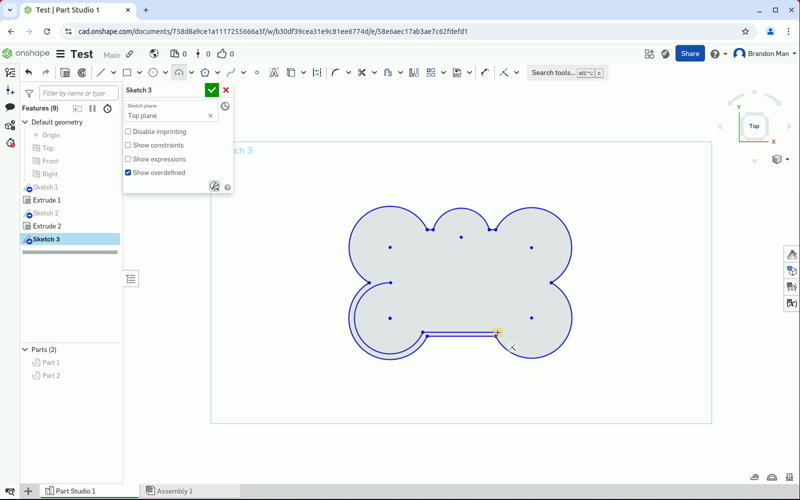
mouse_move(531, 282)
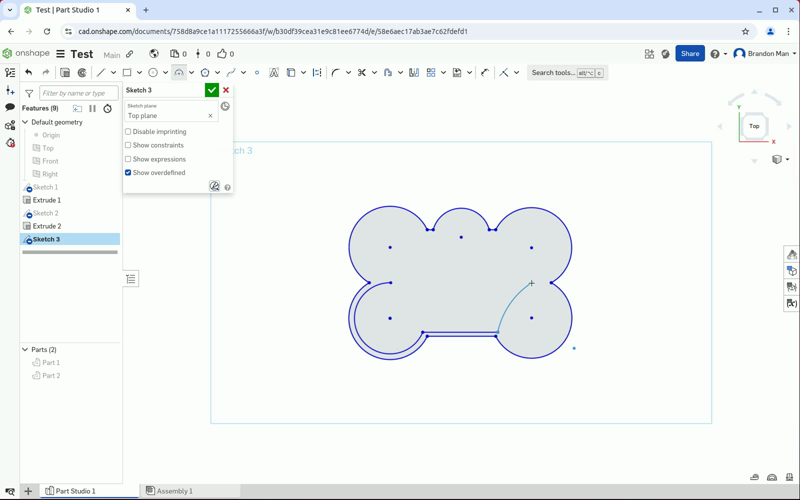
click(531, 282)
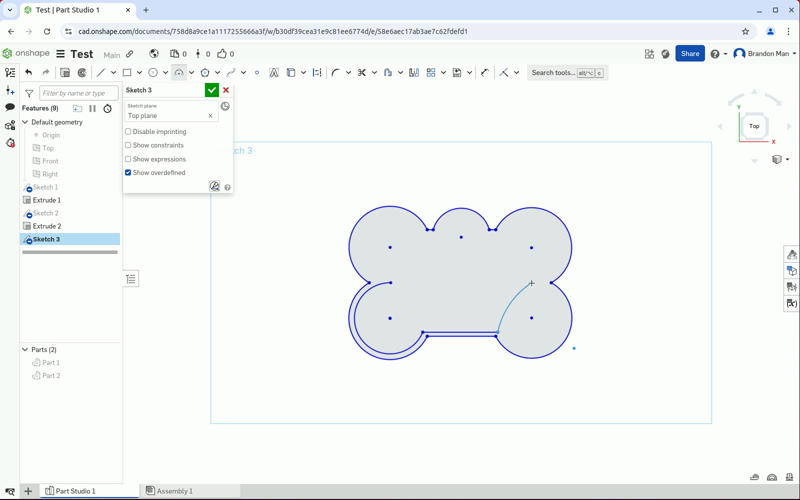
mouse_move(561, 339)
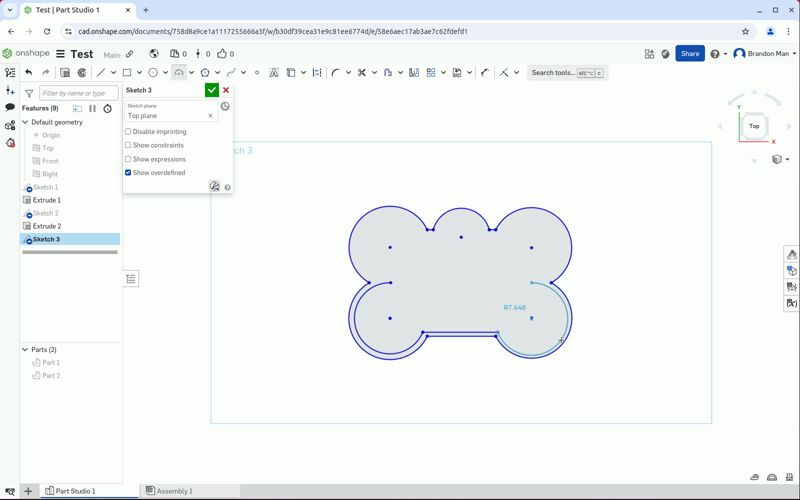
click(561, 339)
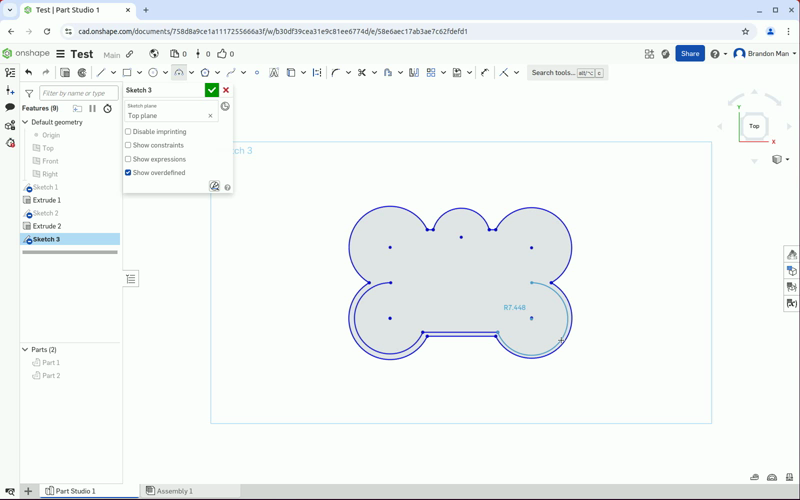
key_up(shift)
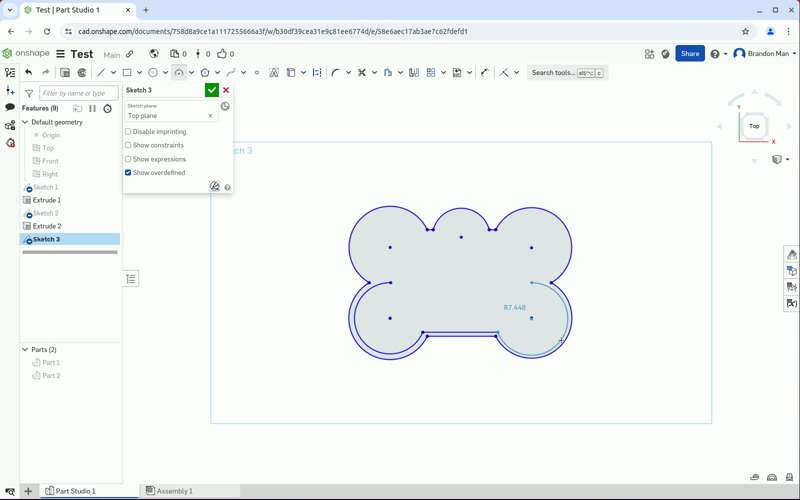
mouse_move(531, 282)
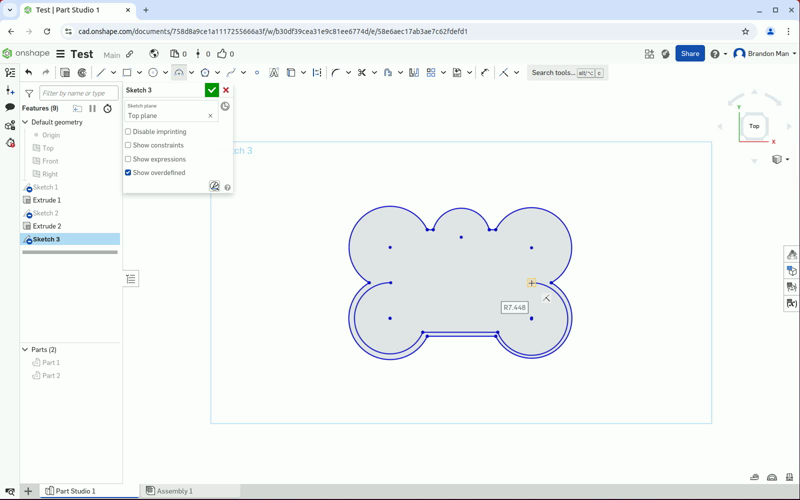
click(531, 282)
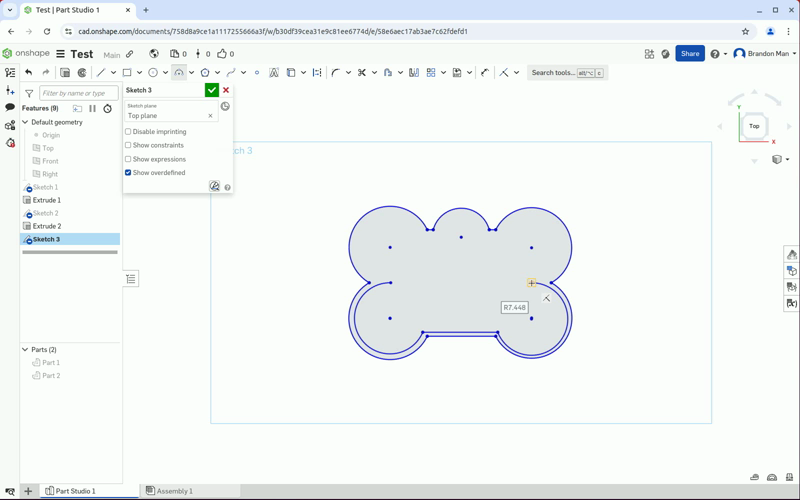
key_down(shift)
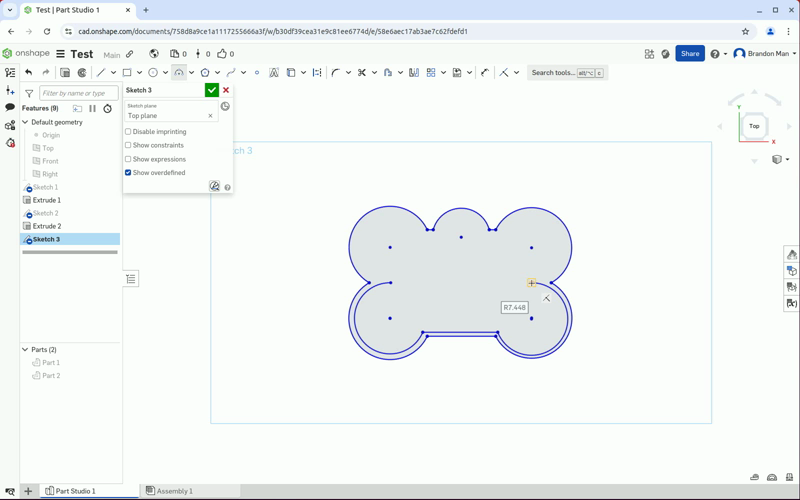
mouse_move(497, 233)
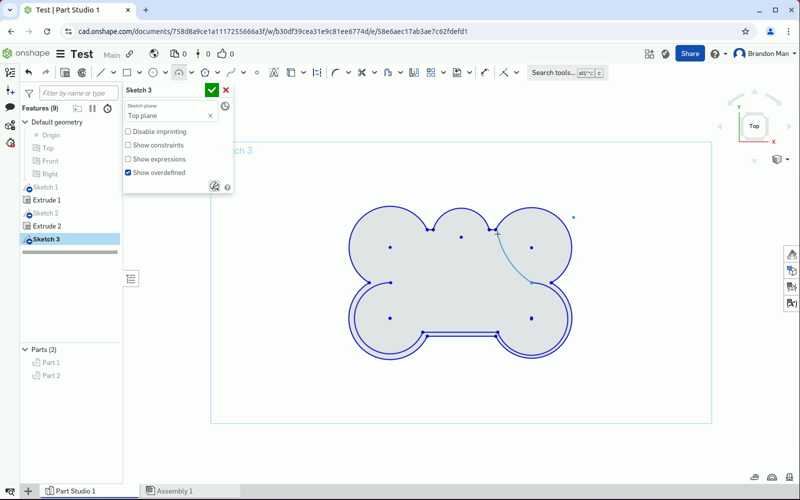
click(497, 233)
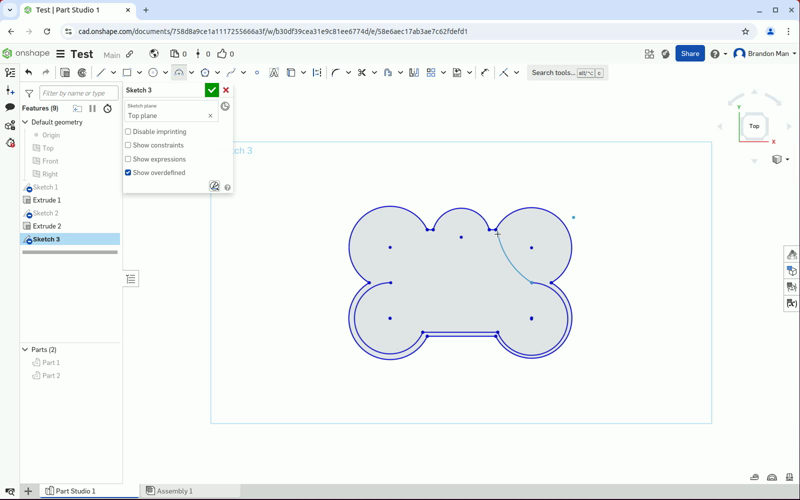
mouse_move(561, 225)
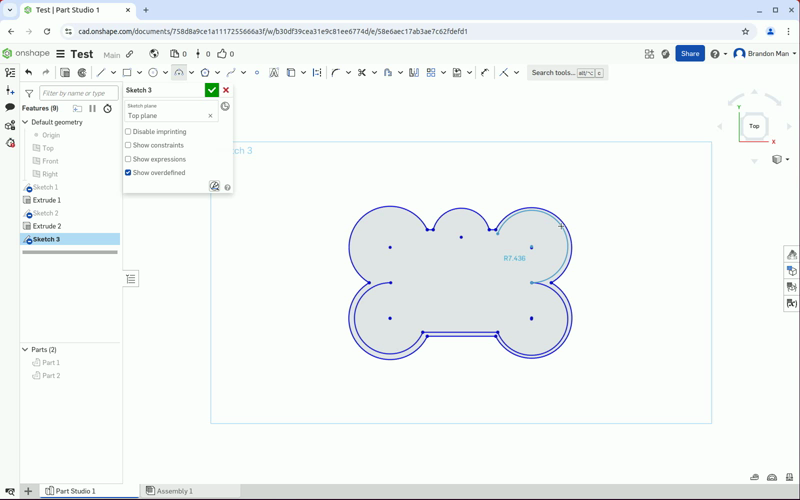
click(561, 225)
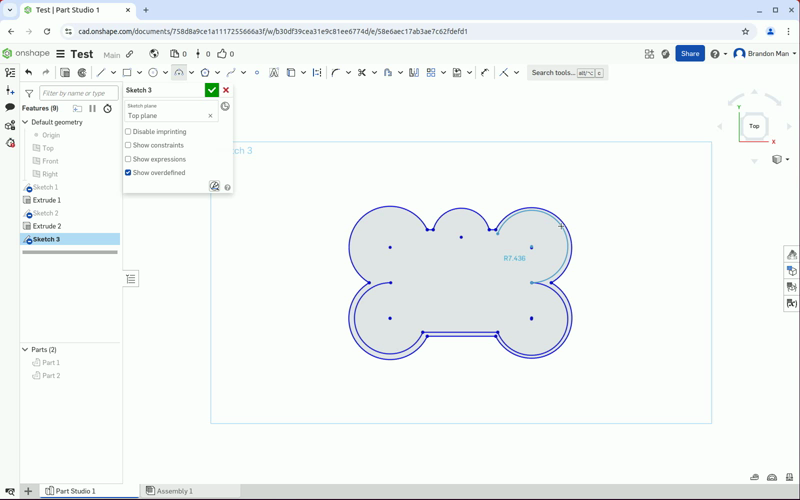
key_up(shift)
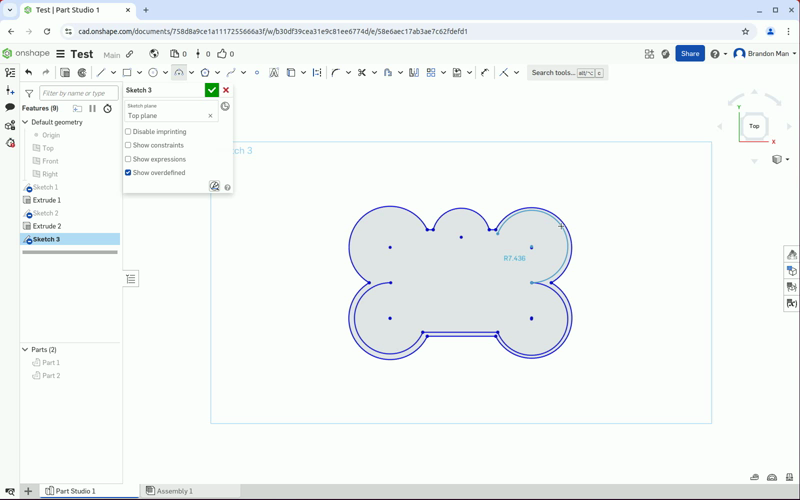
key(esc)
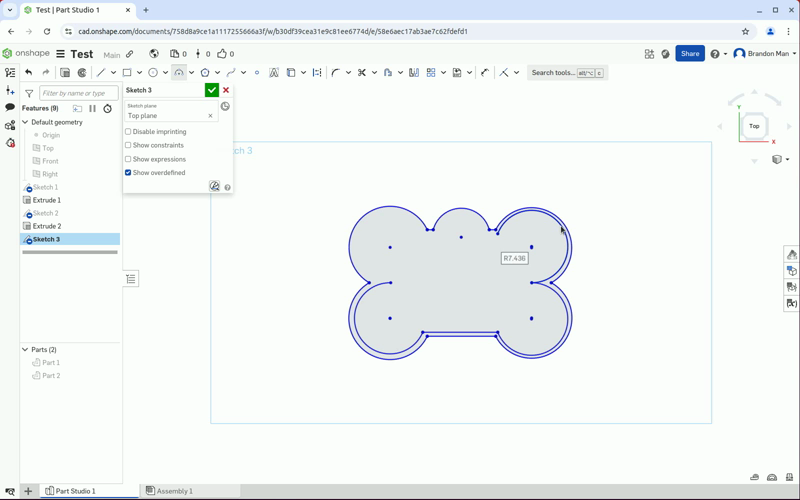
key(l)
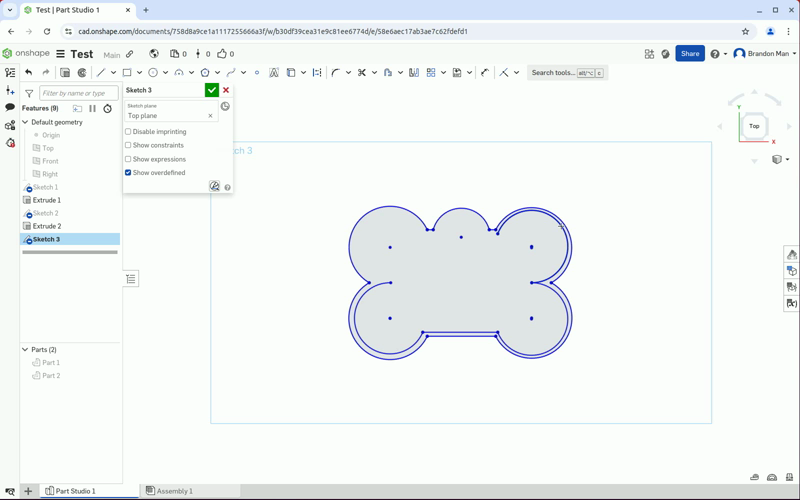
mouse_move(497, 233)
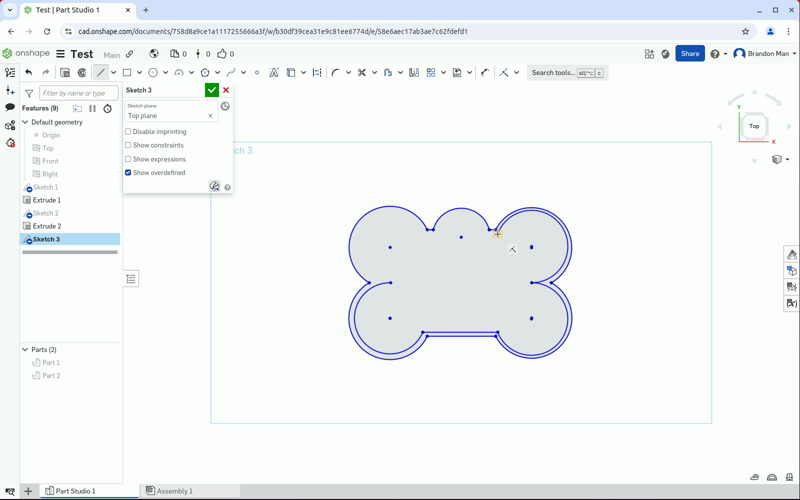
click(497, 233)
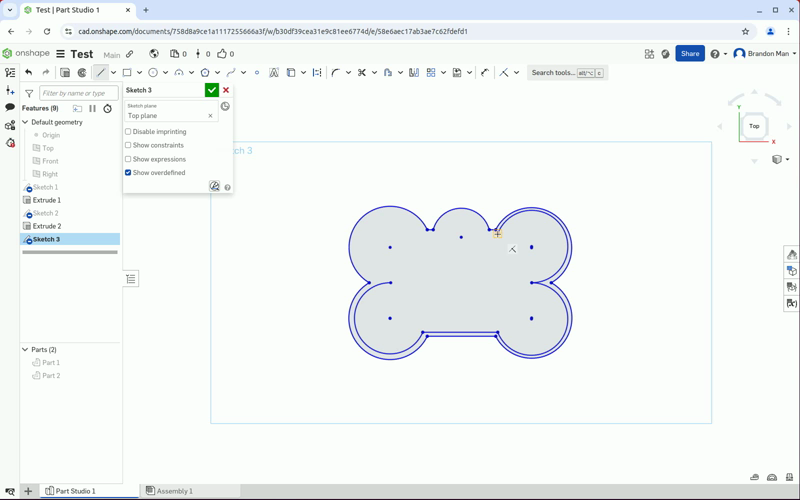
key_down(shift)
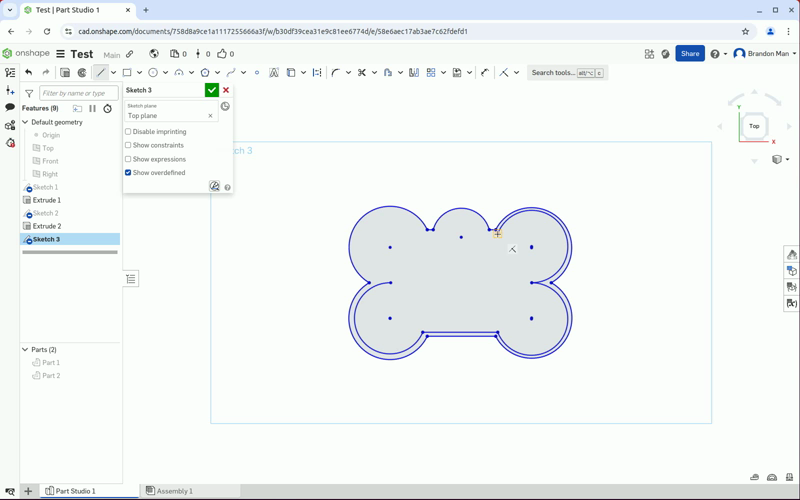
mouse_move(527, 233)
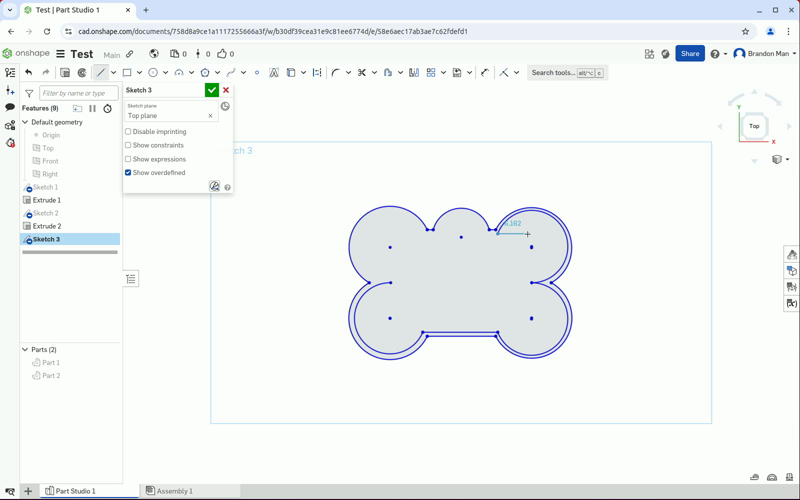
mouse_move(484, 233)
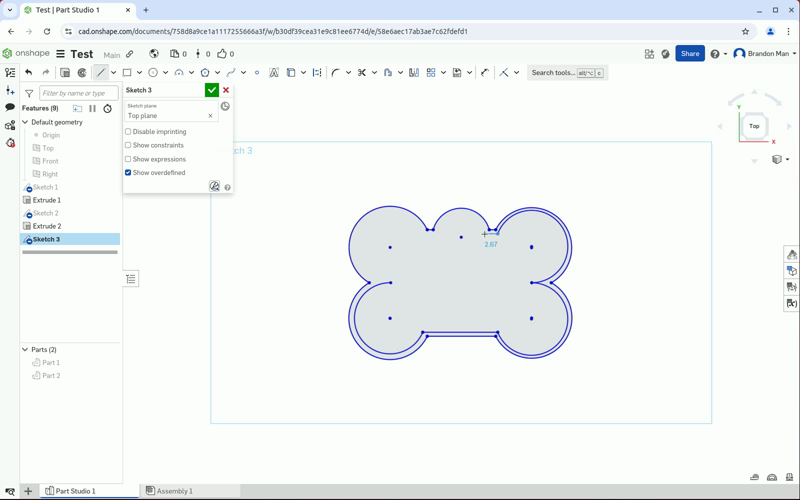
click(484, 233)
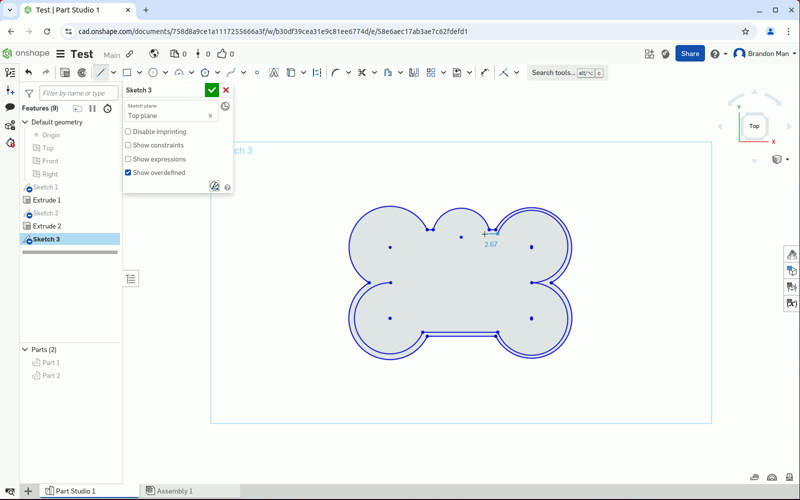
key_up(shift)
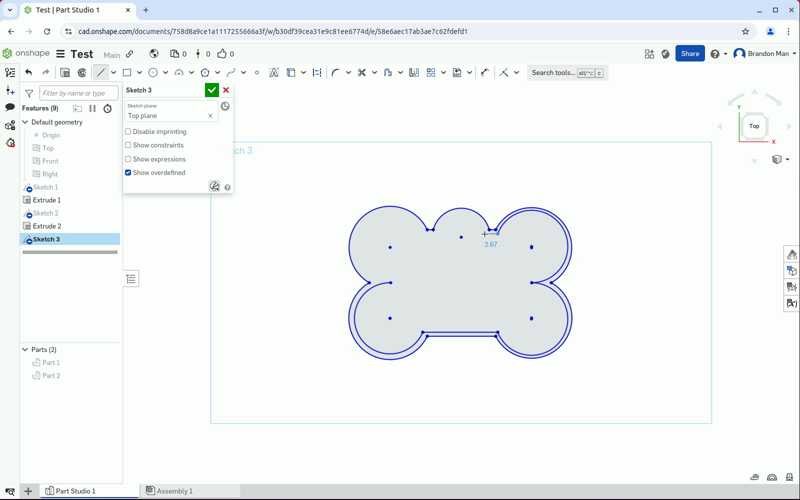
key(esc)
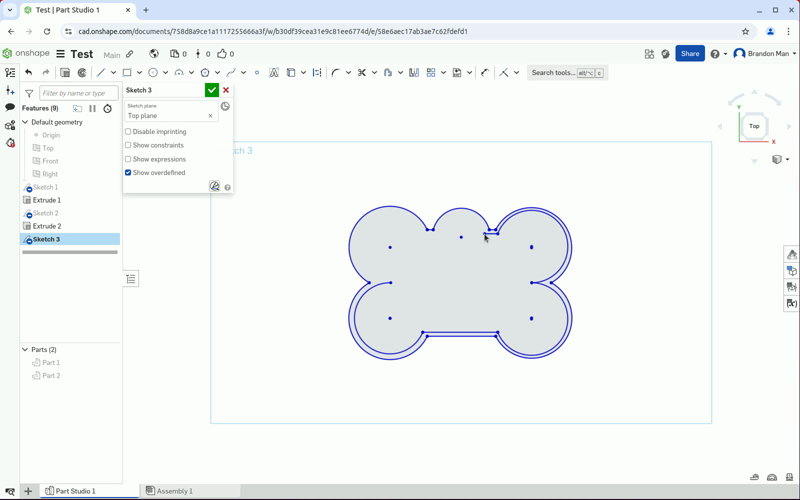
key(a)
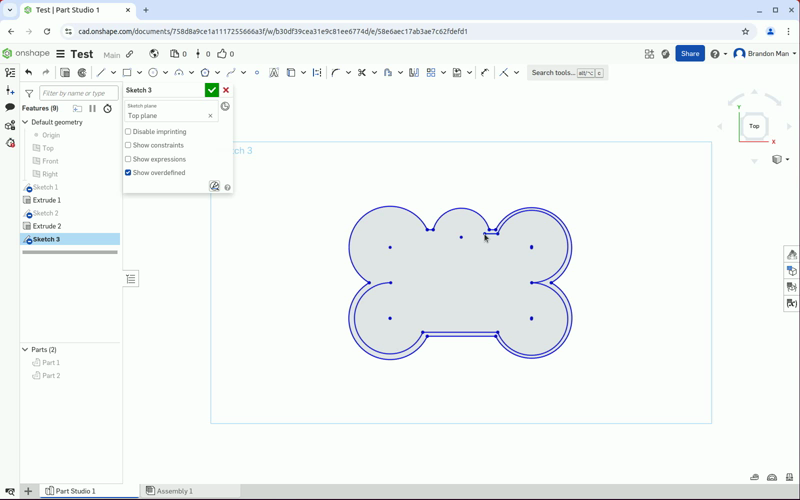
mouse_move(484, 233)
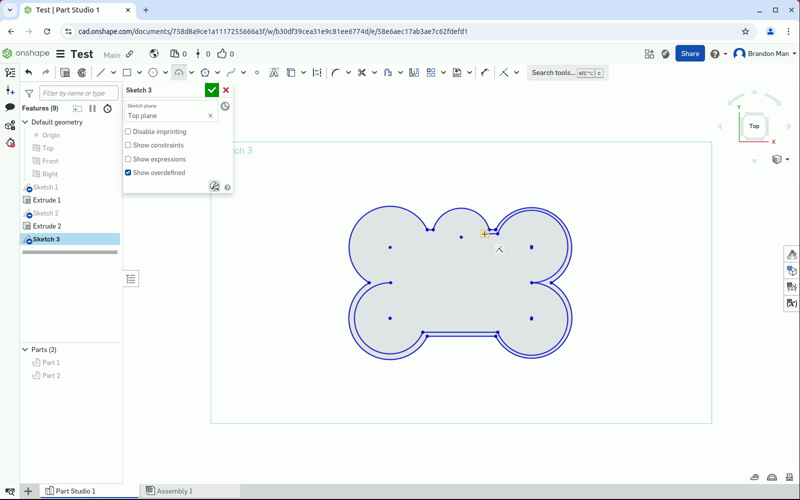
click(484, 233)
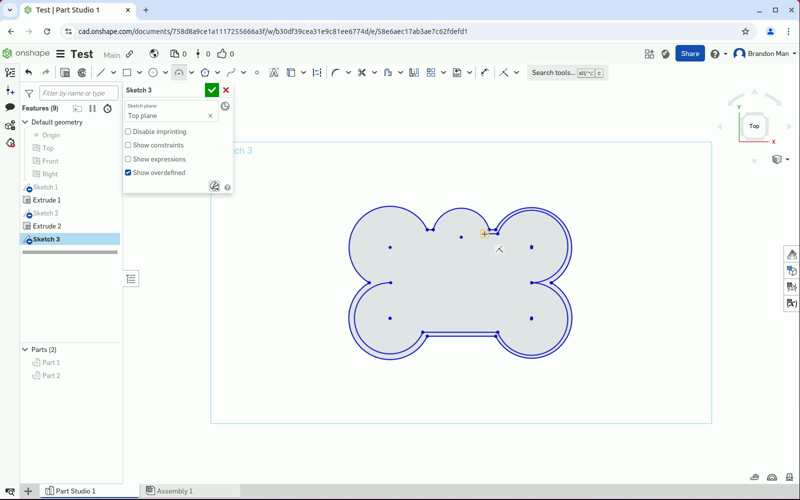
key_down(shift)
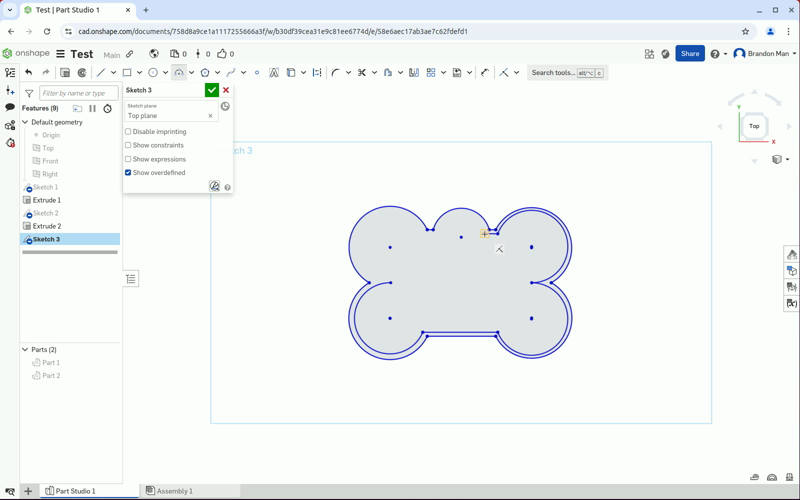
mouse_move(437, 233)
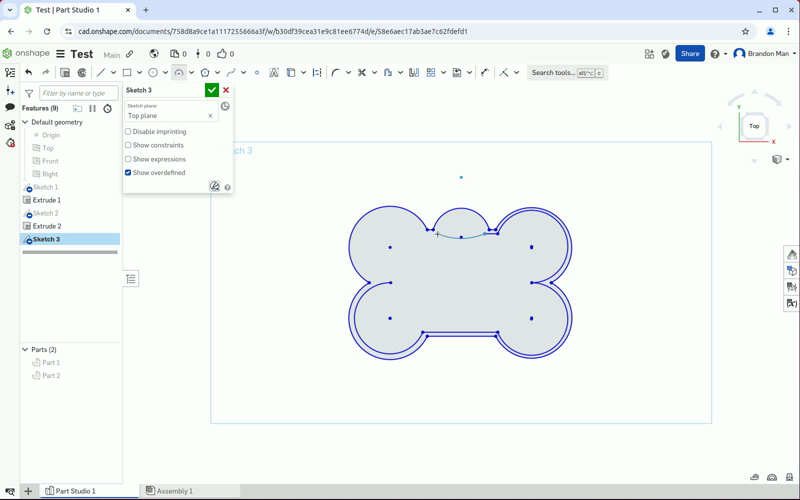
click(437, 233)
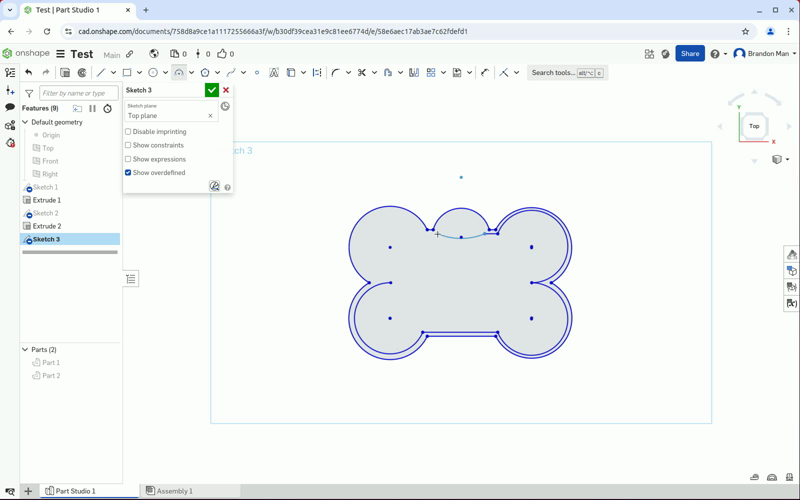
mouse_move(461, 211)
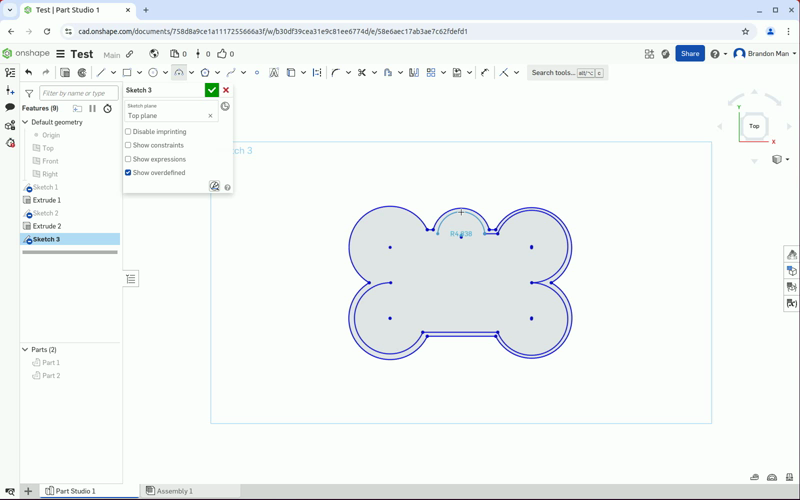
scroll(6)
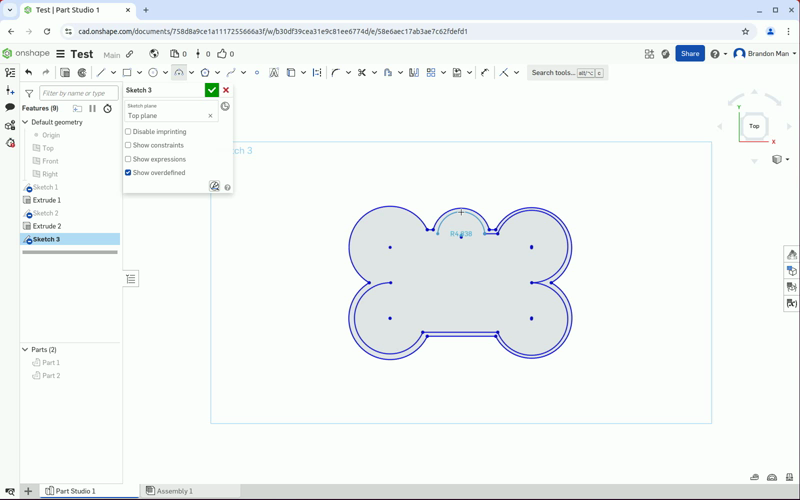
scroll(6)
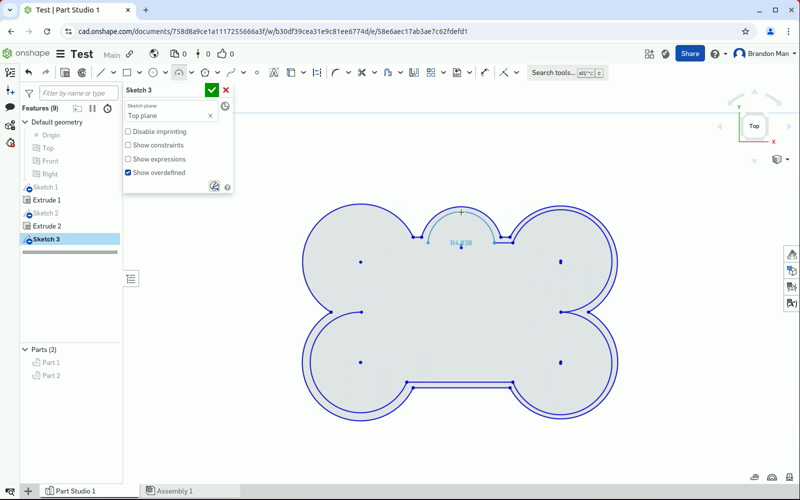
scroll(6)
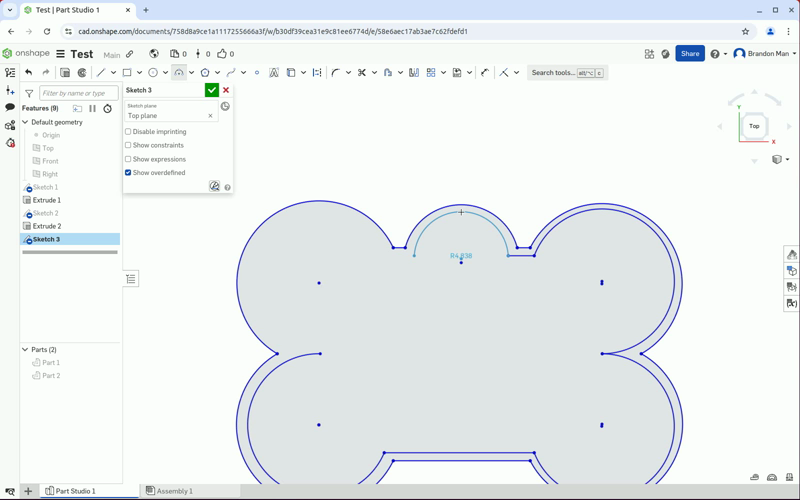
scroll(6)
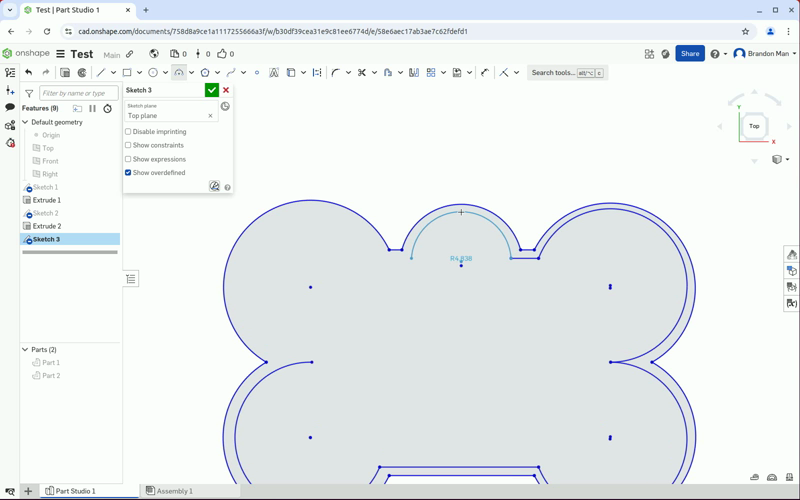
scroll(6)
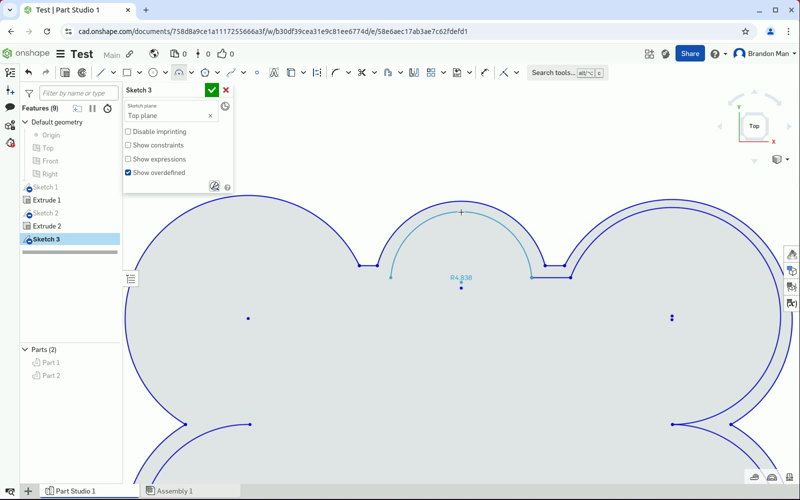
scroll(6)
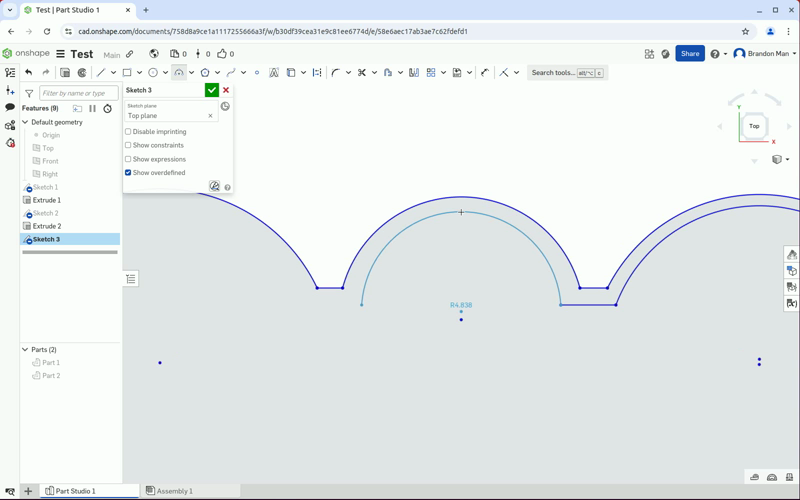
scroll(6)
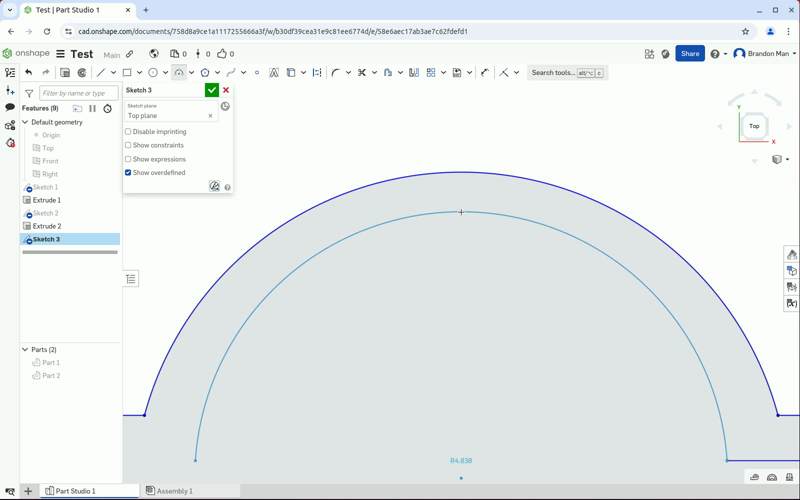
click(461, 211)
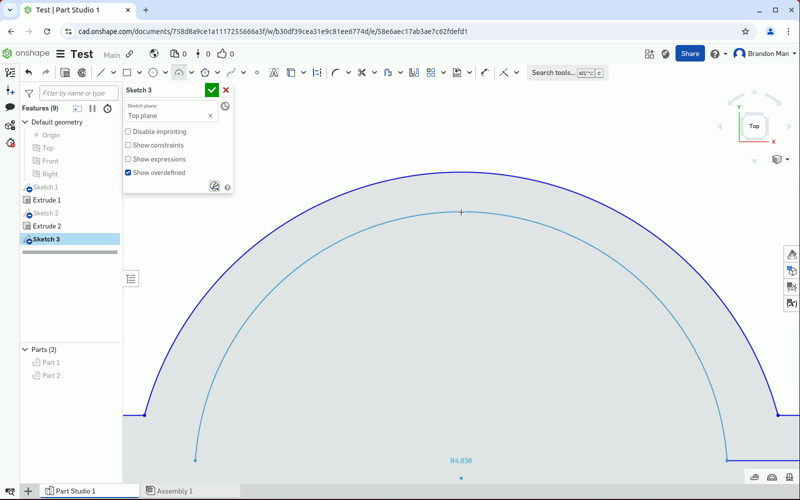
scroll(-6)
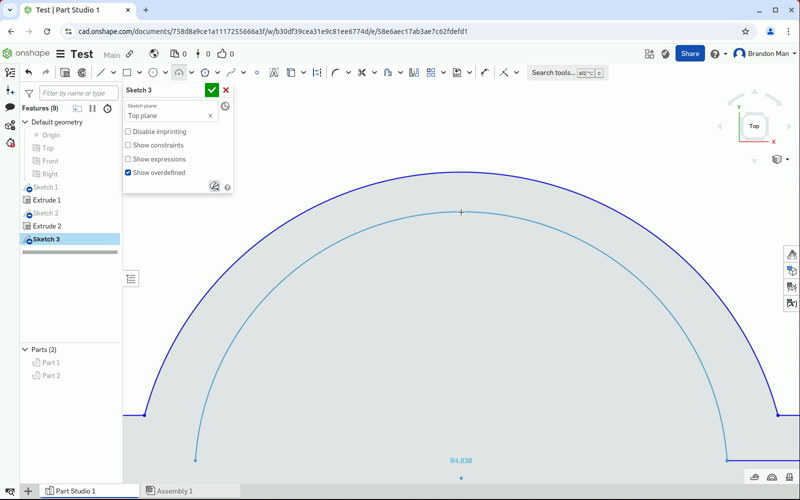
scroll(-6)
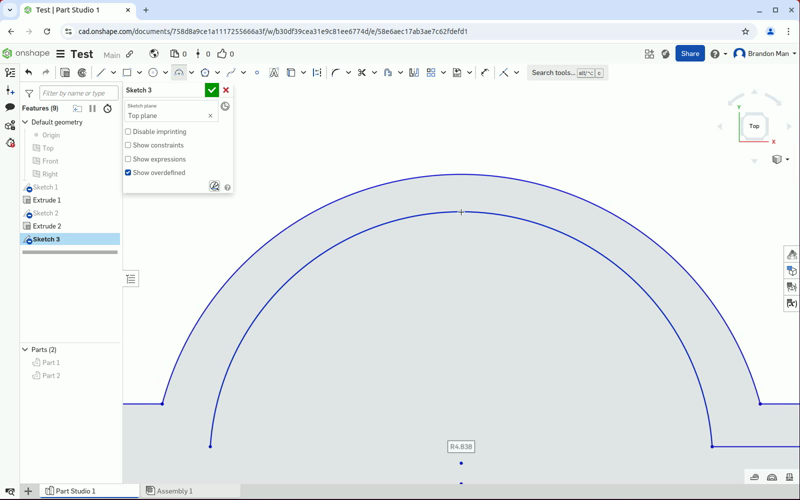
scroll(-6)
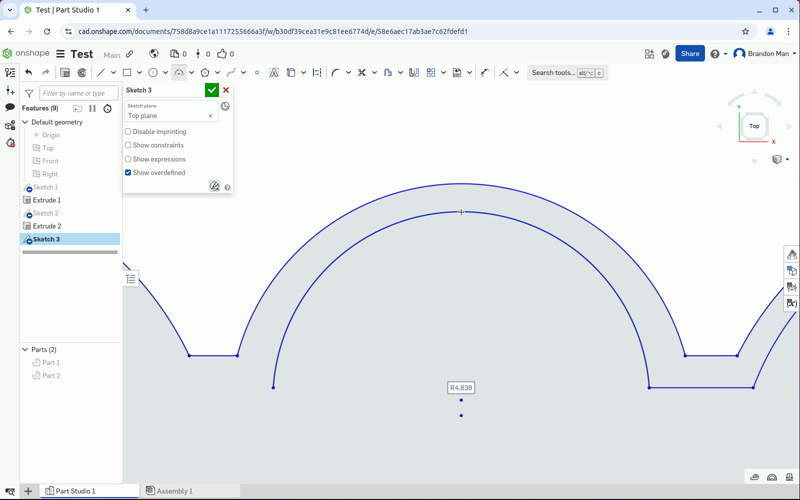
scroll(-6)
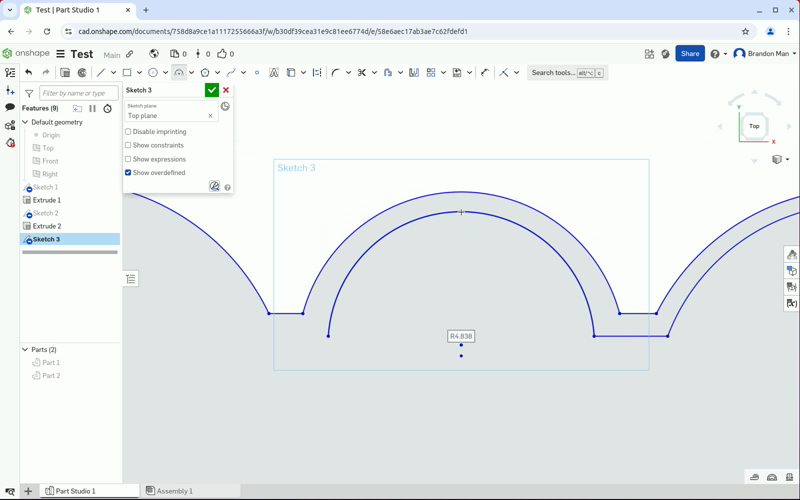
scroll(-6)
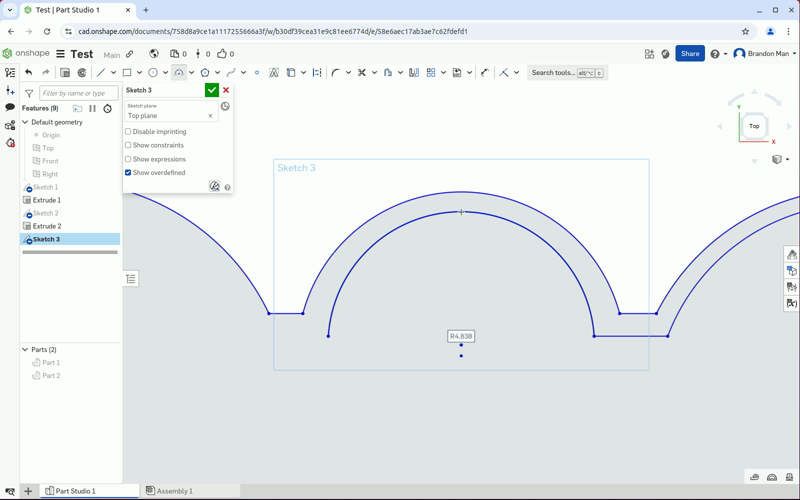
scroll(-6)
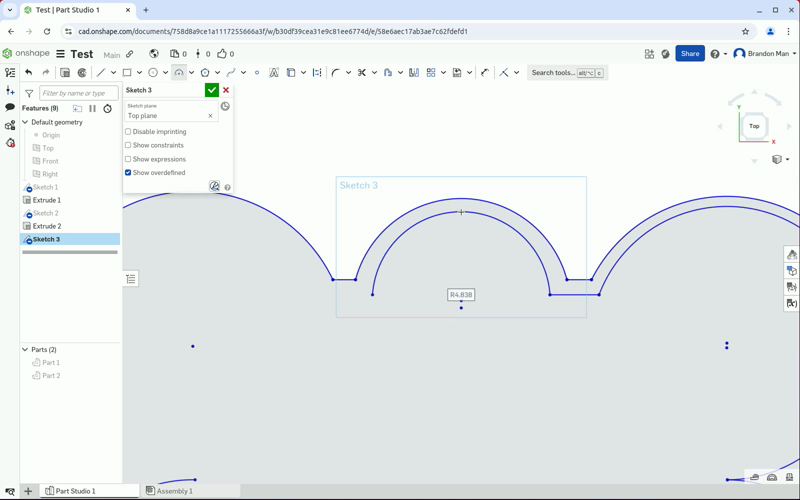
scroll(-6)
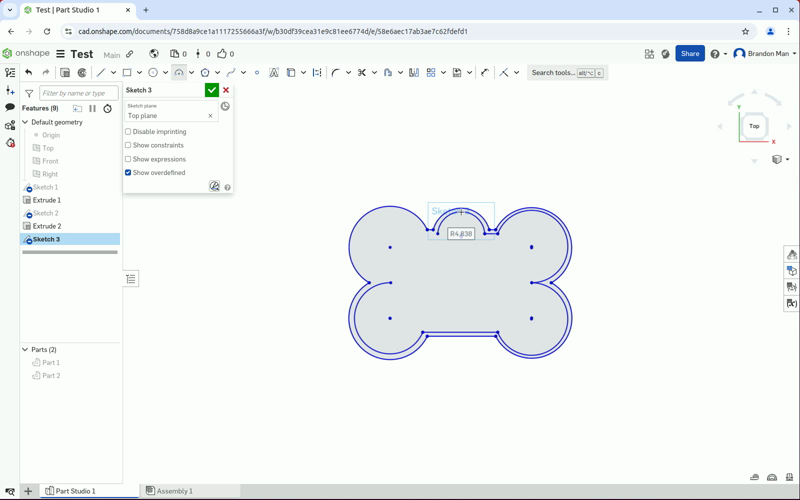
key_up(shift)
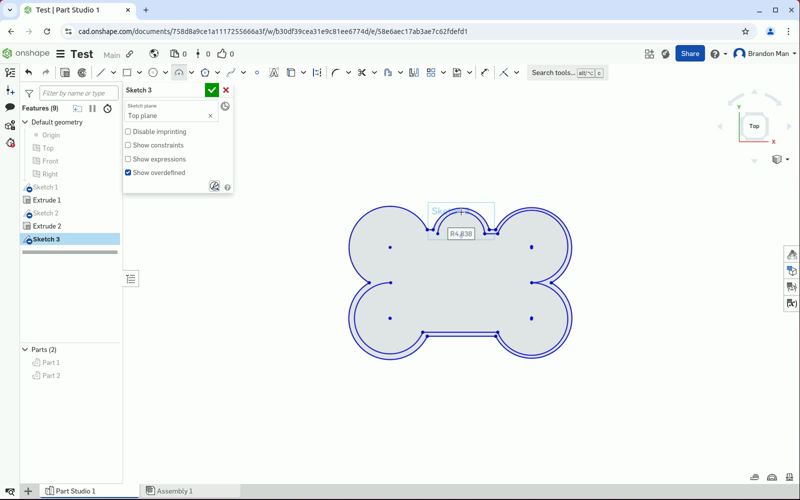
key(esc)
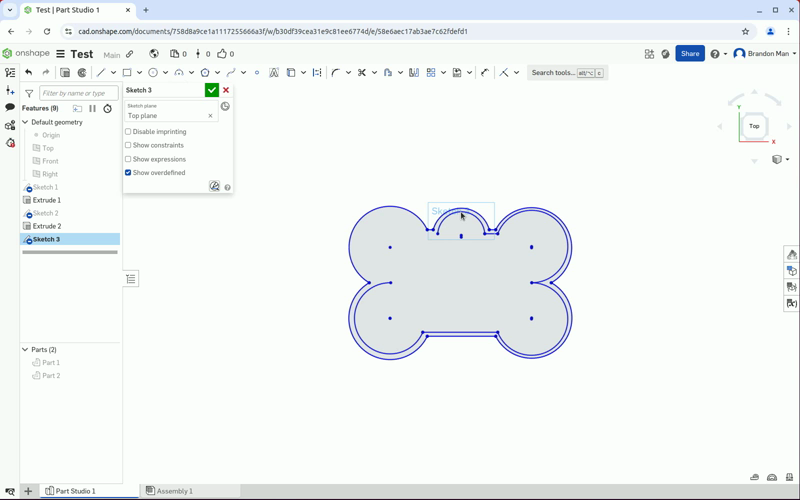
key(l)
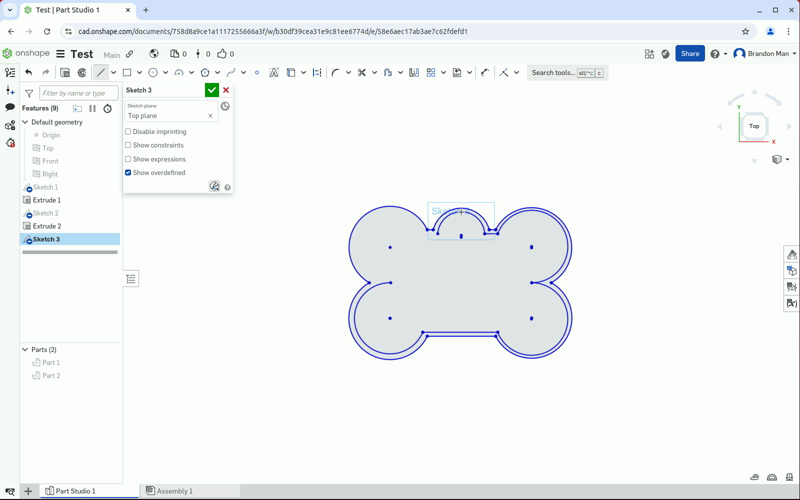
mouse_move(437, 233)
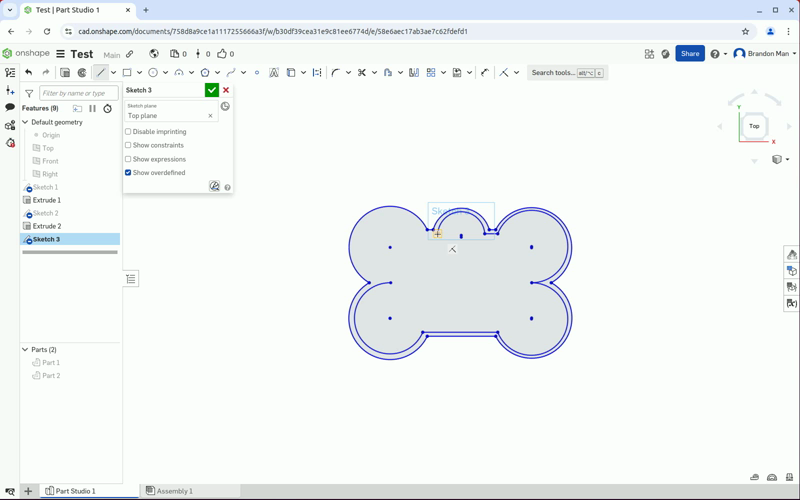
click(437, 233)
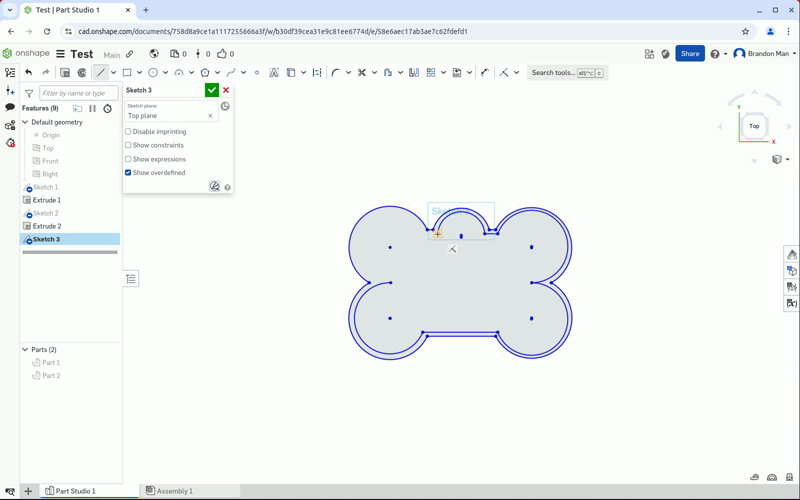
key_down(shift)
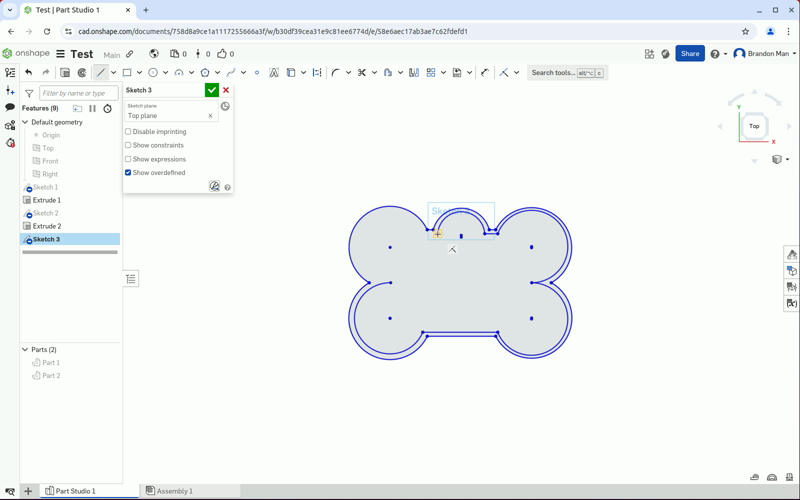
mouse_move(467, 233)
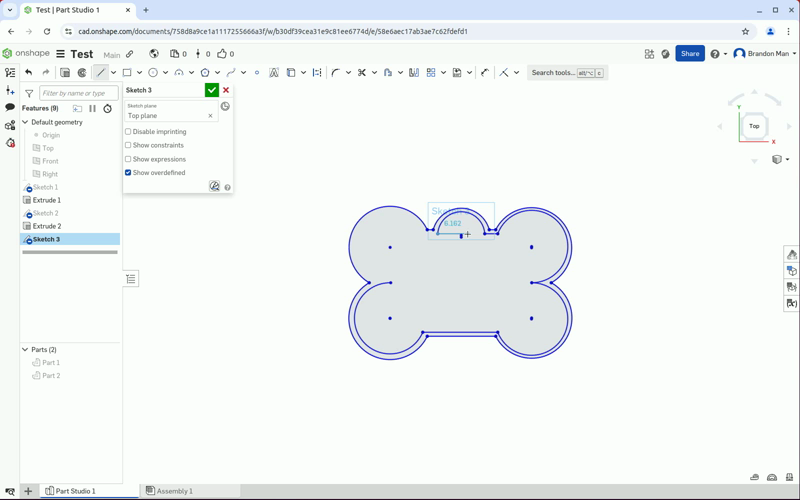
mouse_move(422, 233)
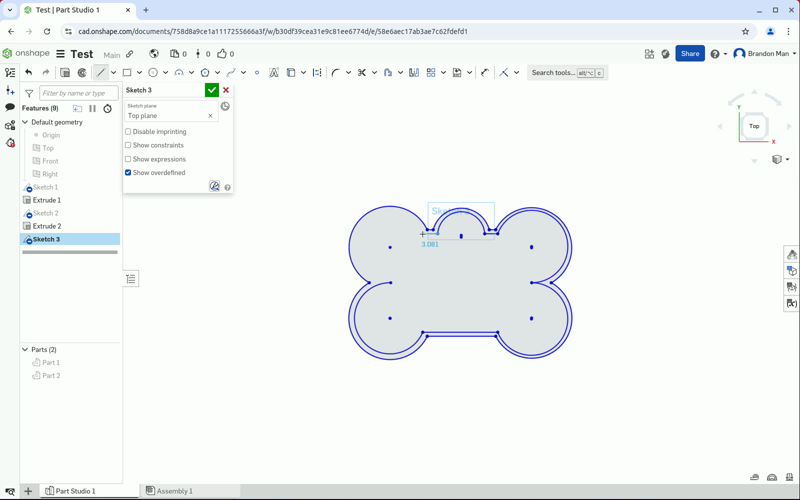
click(422, 233)
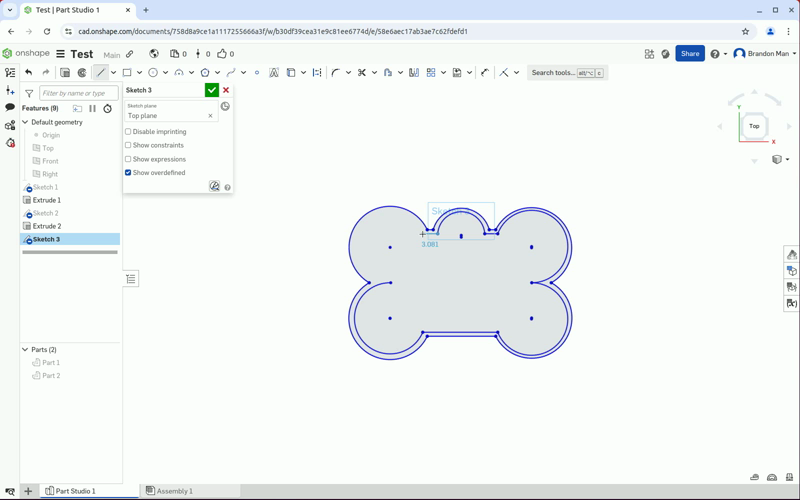
key_up(shift)
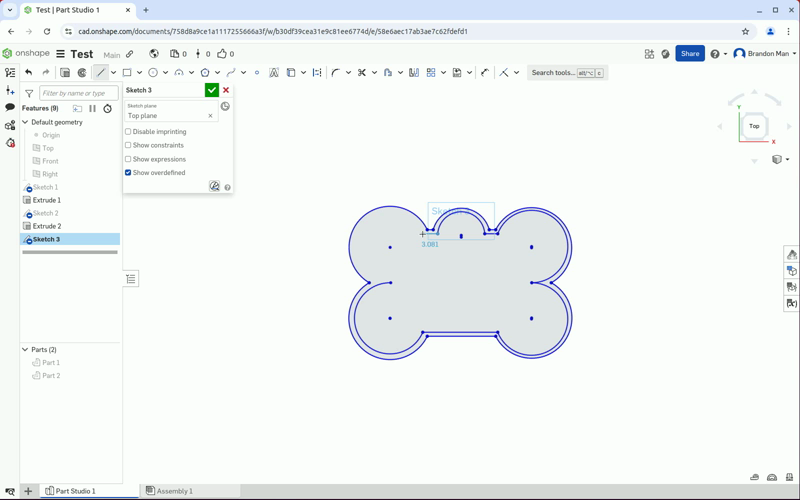
key(esc)
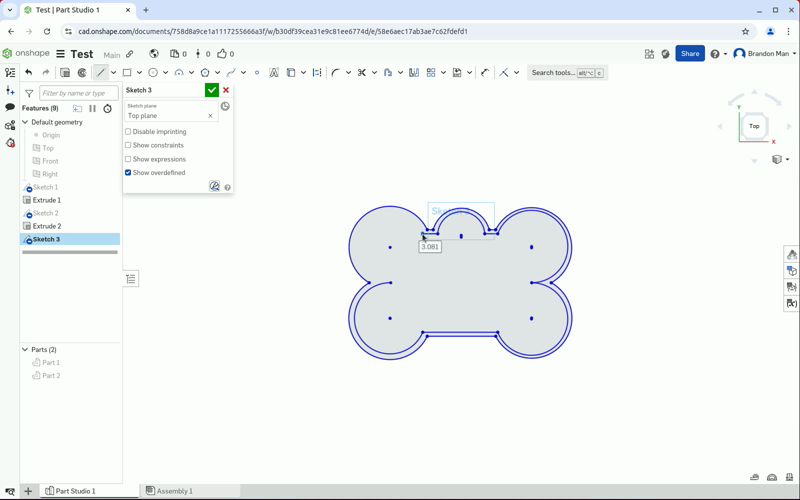
key(a)
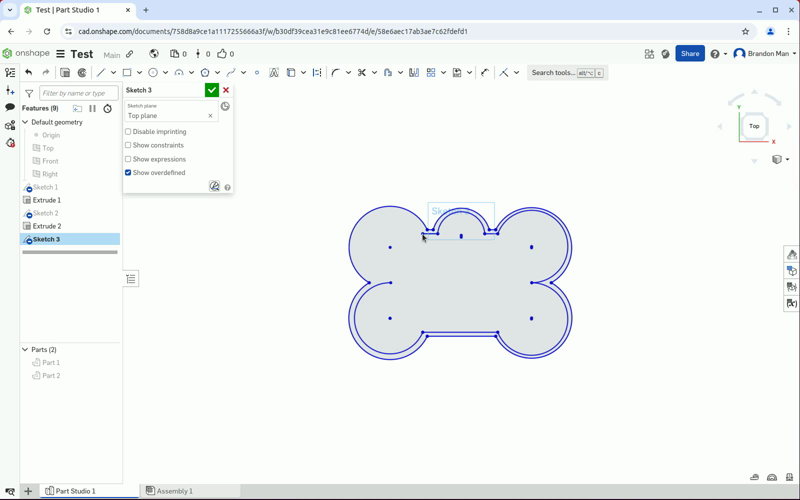
mouse_move(422, 233)
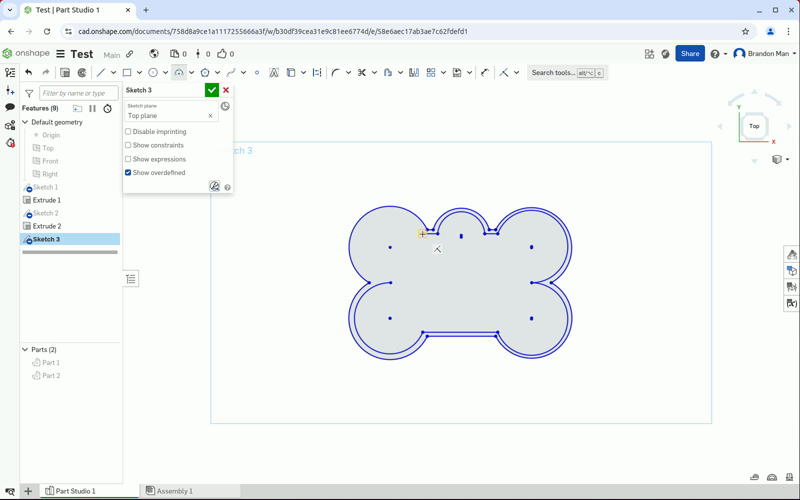
click(422, 233)
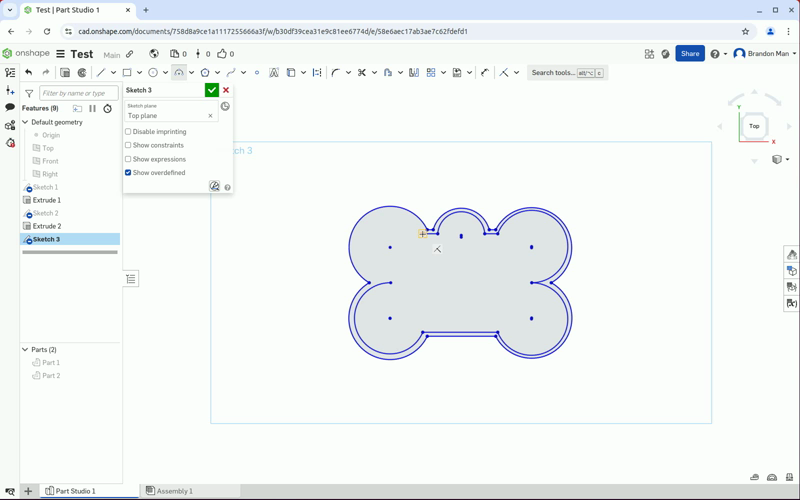
key_down(shift)
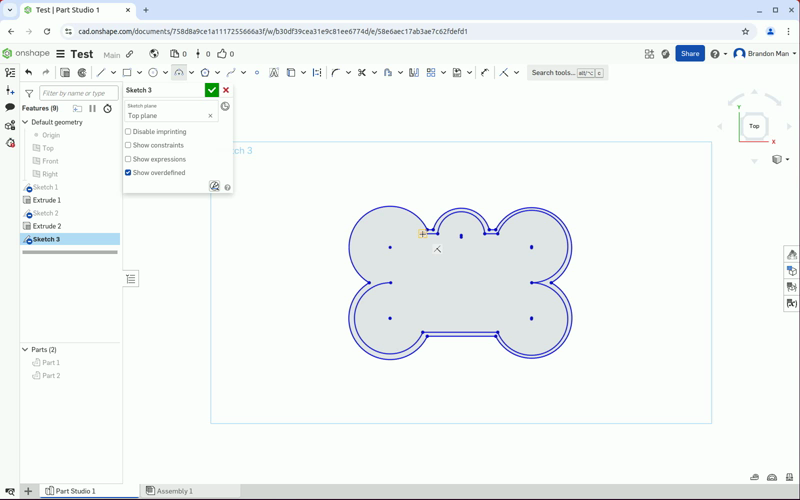
mouse_move(390, 282)
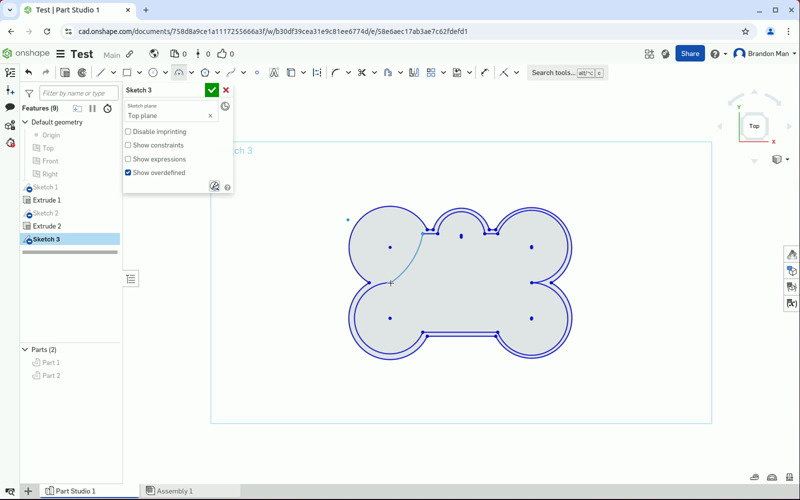
click(390, 282)
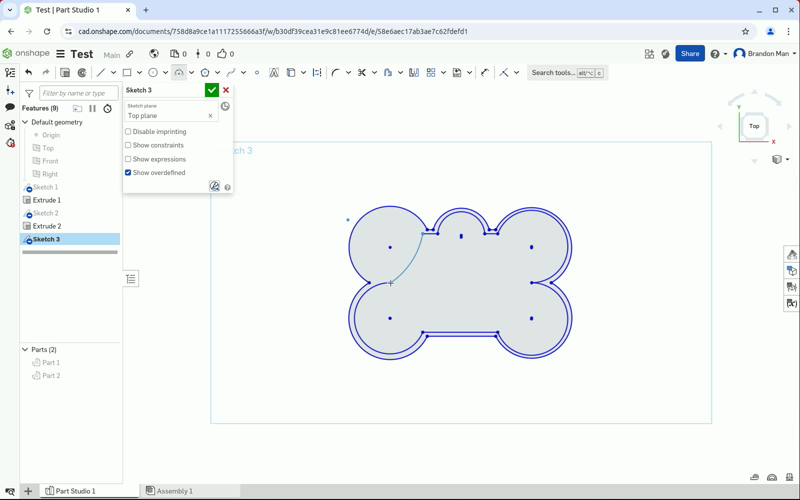
mouse_move(360, 228)
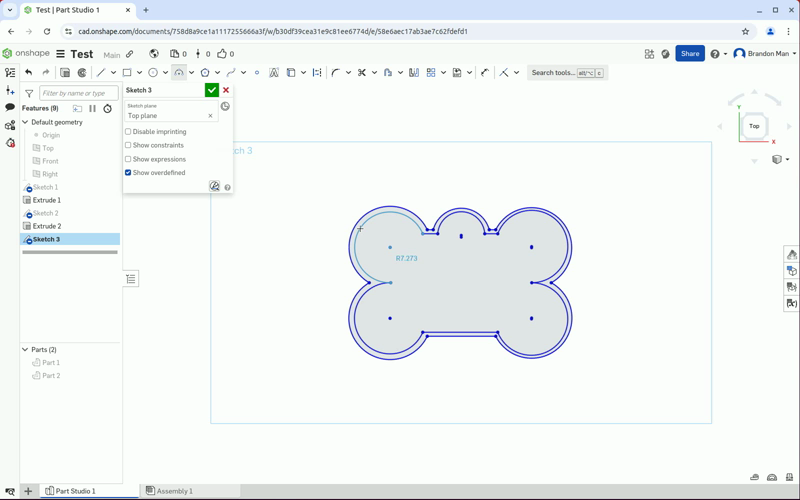
click(360, 228)
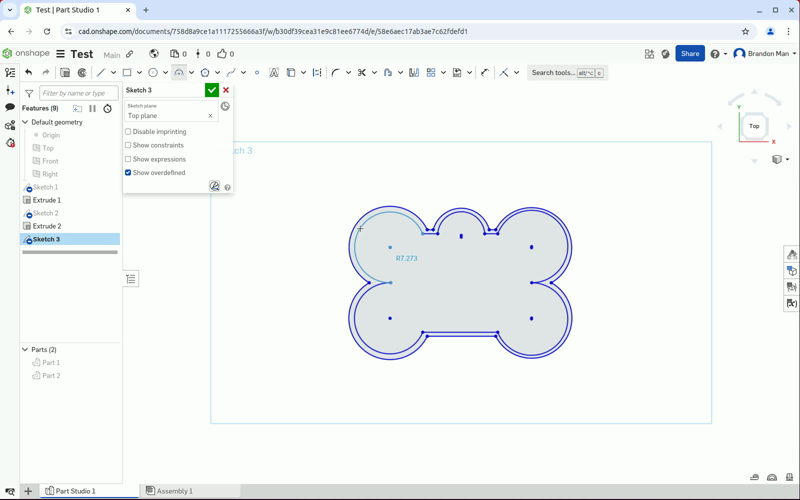
key_up(shift)
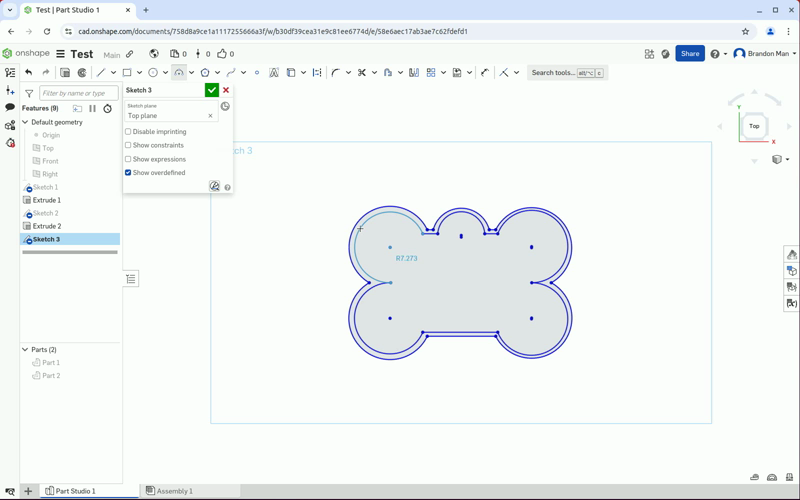
key(esc)
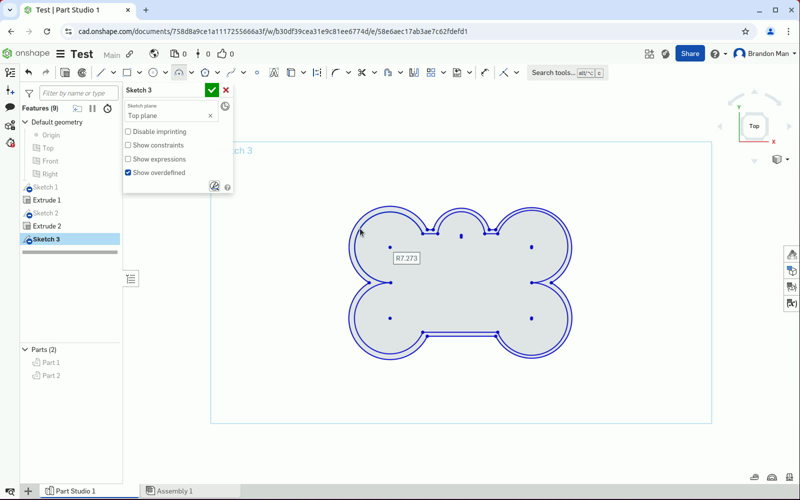
key(l)
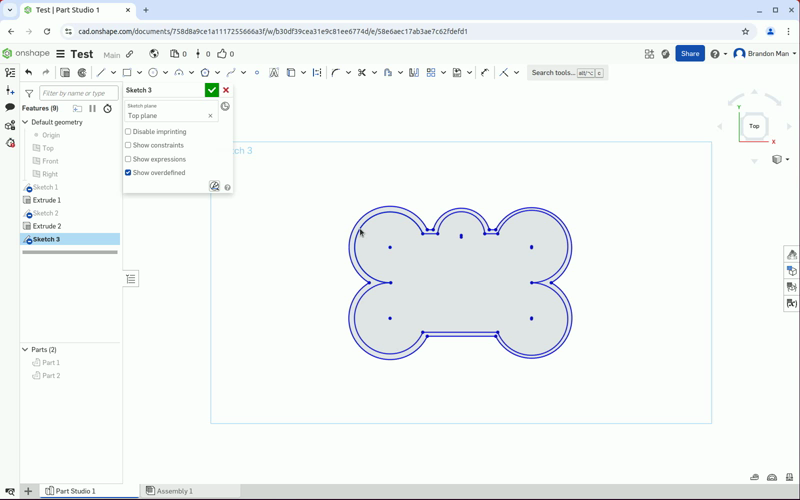
mouse_move(390, 282)
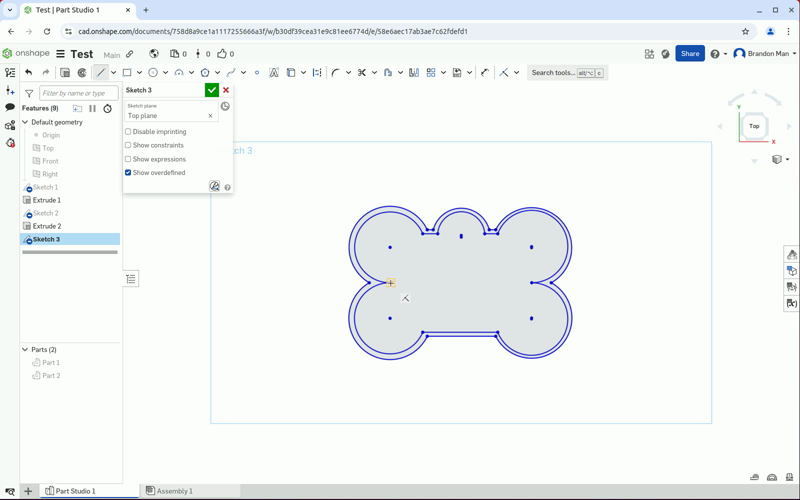
click(390, 282)
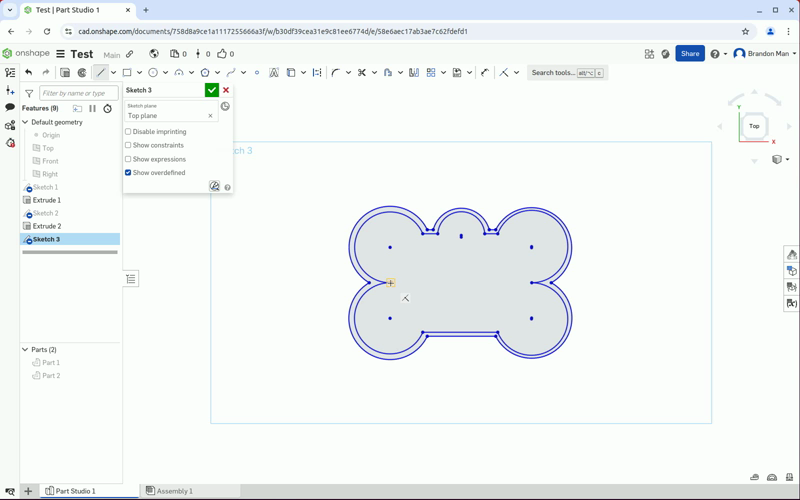
key(esc)
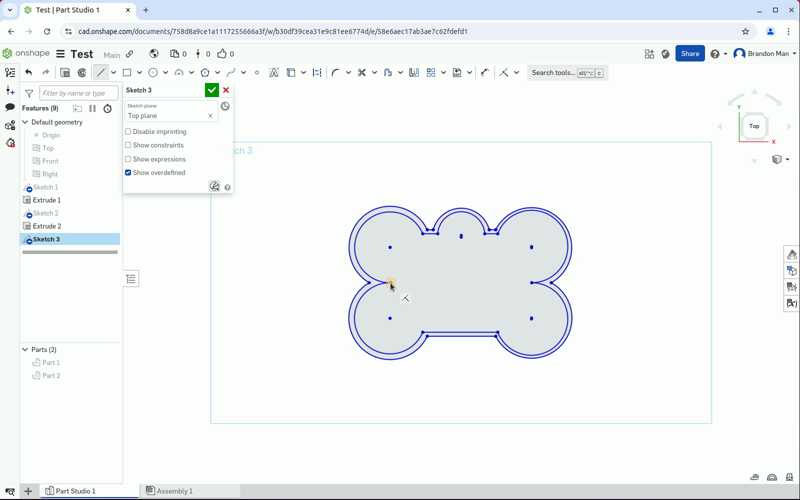
mouse_move(409, 296)
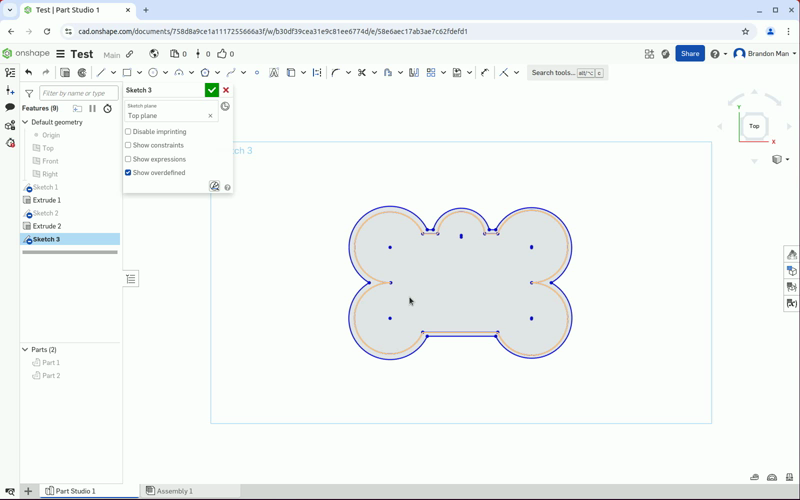
click(409, 296)
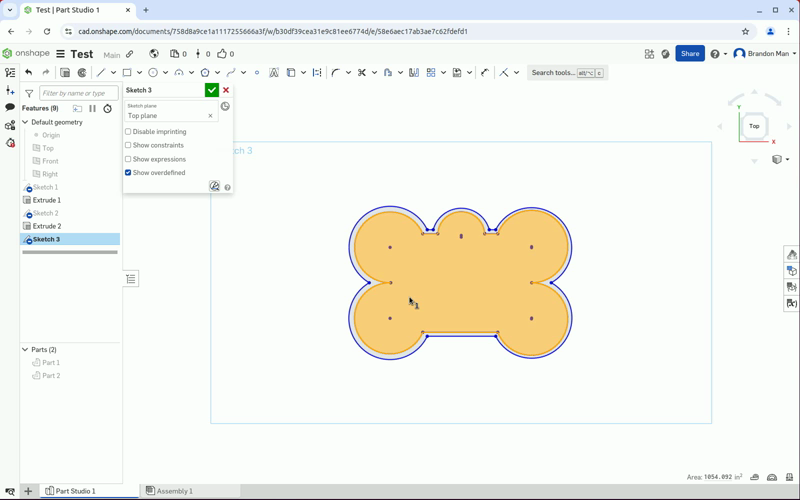
mouse_move(73, 352)
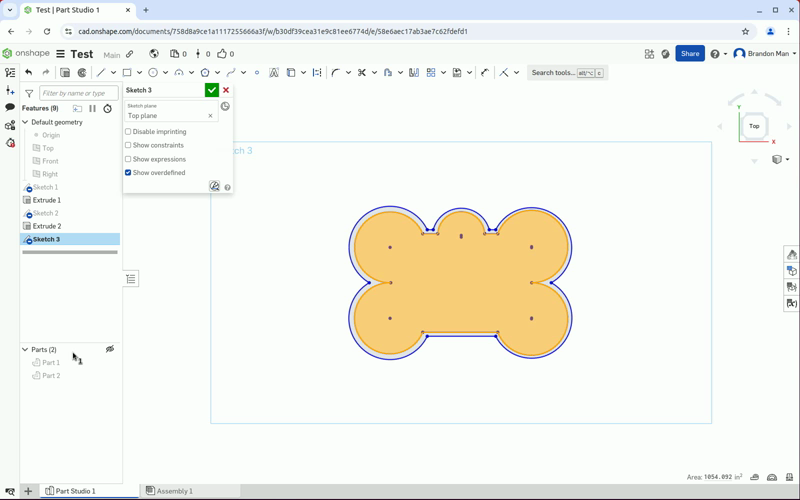
key(shift+y)
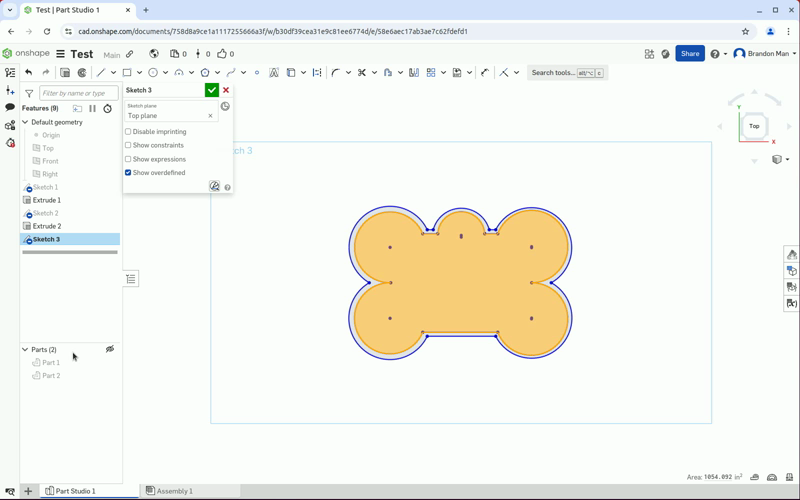
key(shift+e)
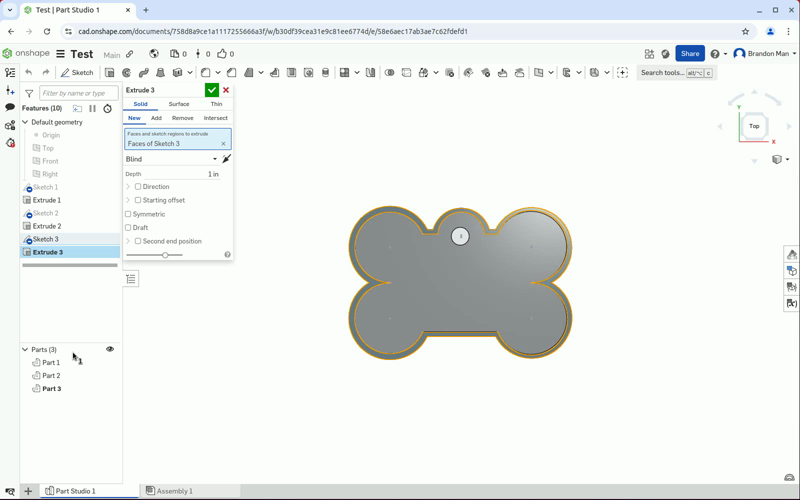
mouse_move(143, 106)
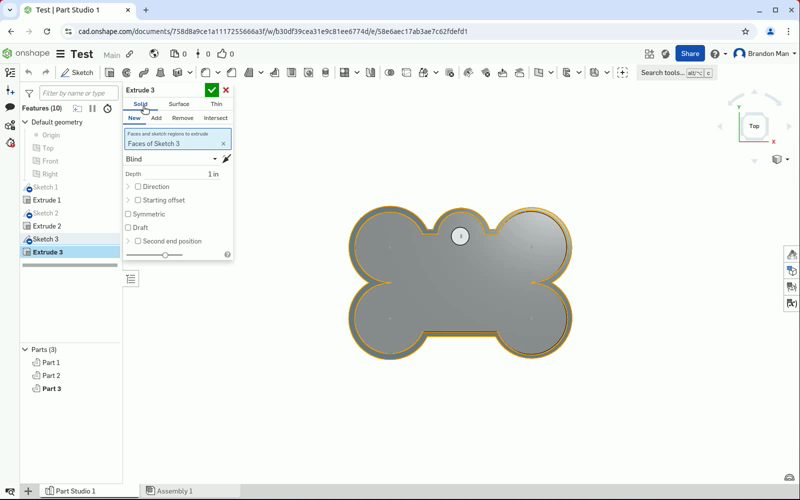
click(143, 106)
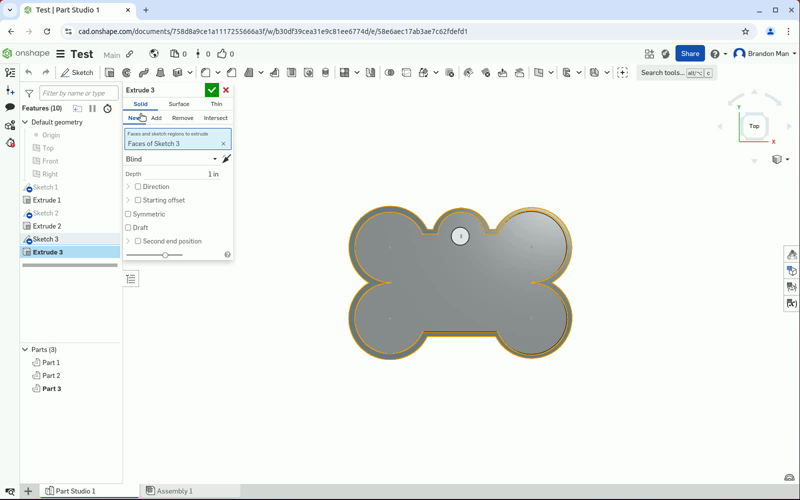
mouse_move(137, 120)
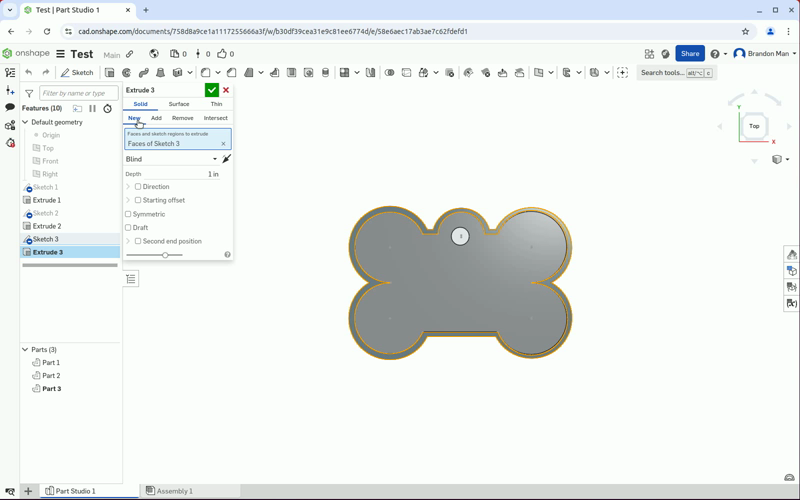
click(137, 120)
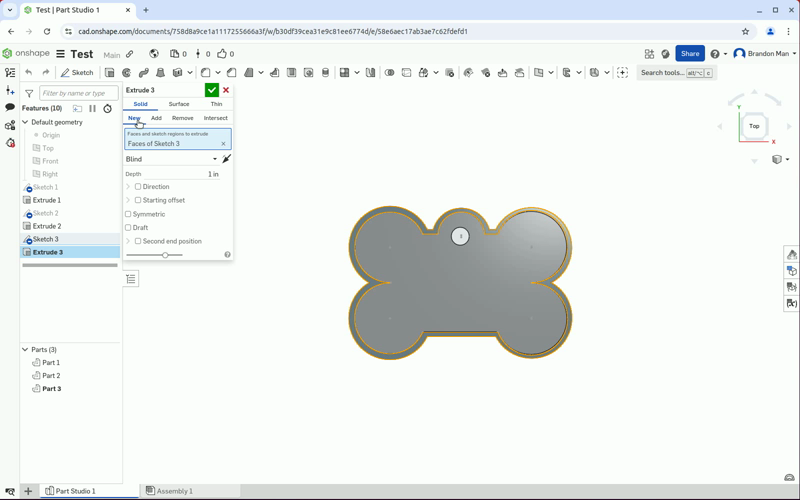
key(tab, 4)
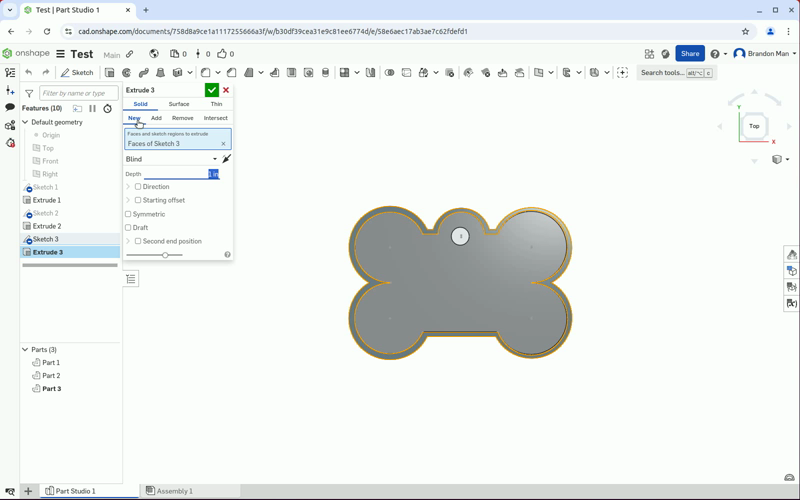
text(-1.685)
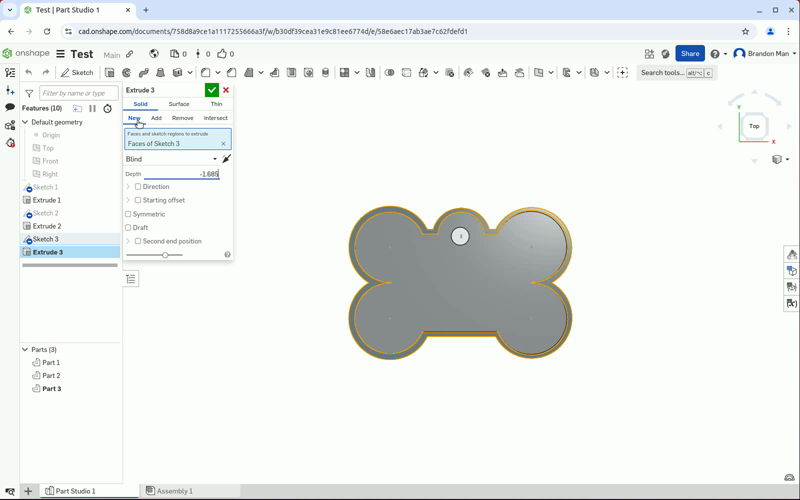
key(enter)
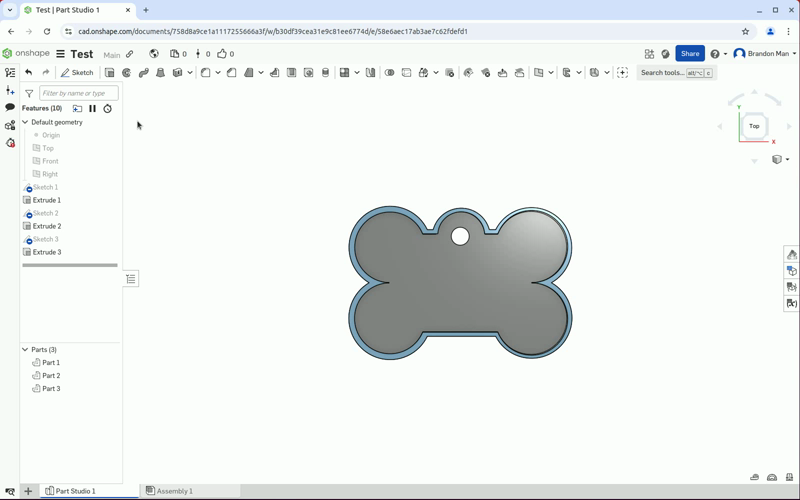
key(shift+h)
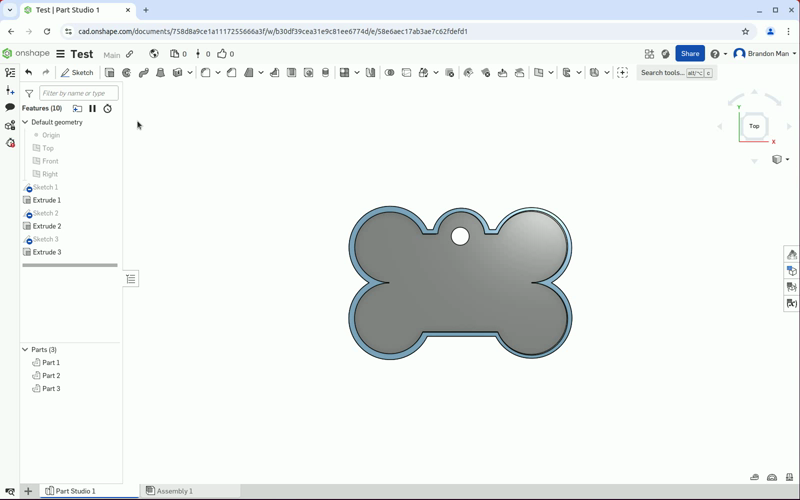
key(shift+h)
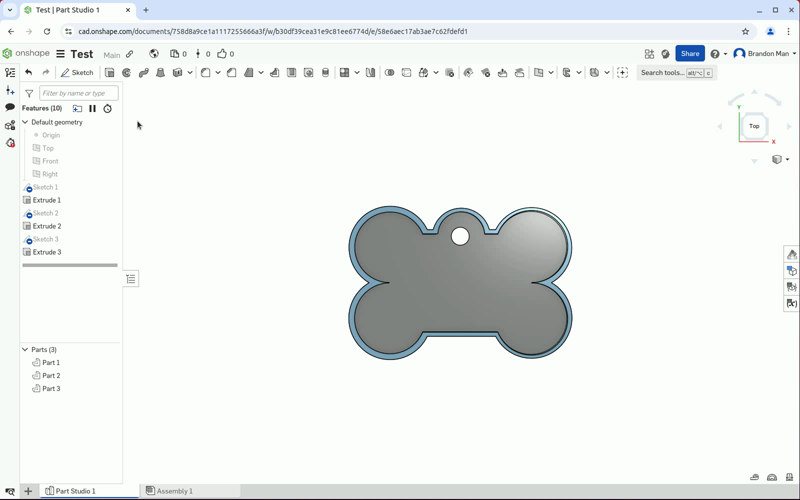
key(shift+7)
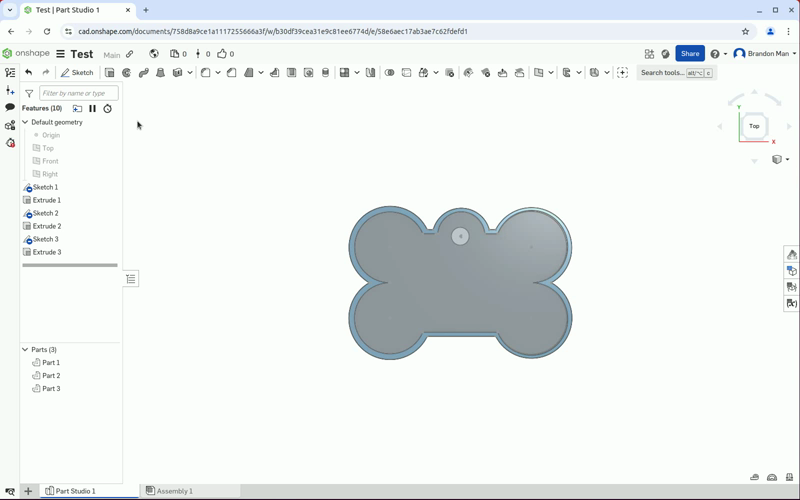
key(up, 3)
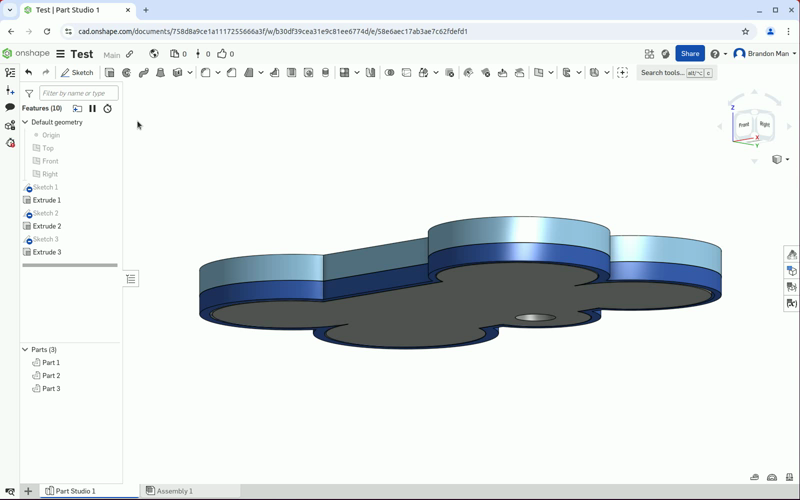
key(left, 3)
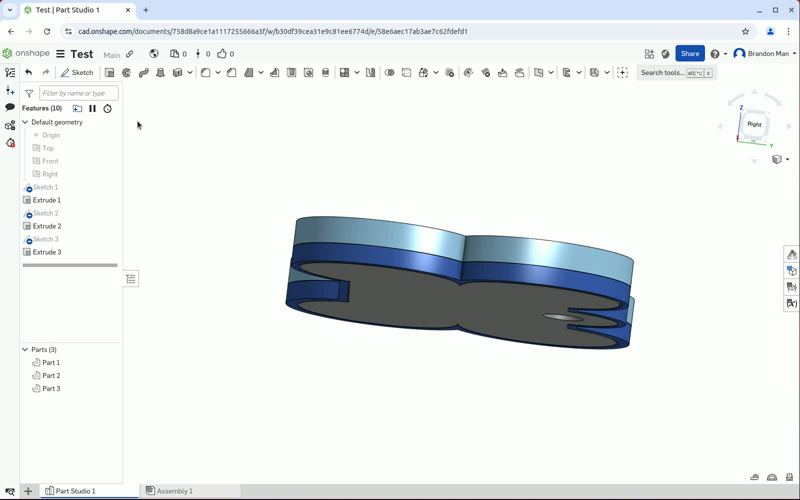
key(right, 3)
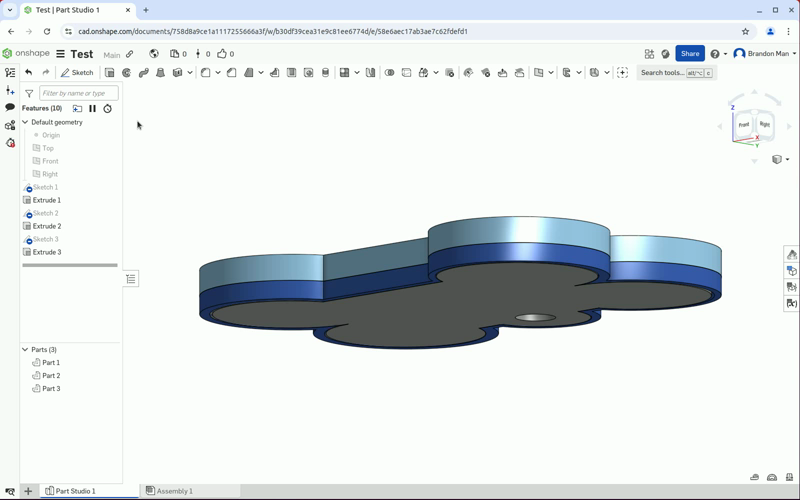
key(down, 3)
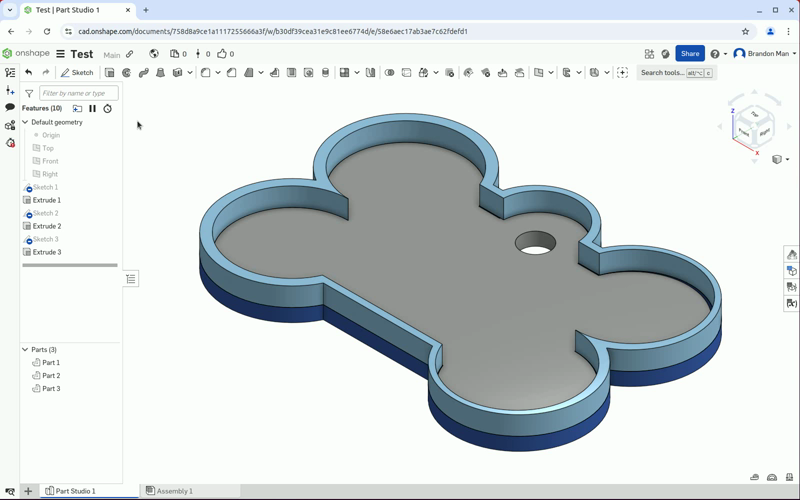
mouse_move(73, 189)
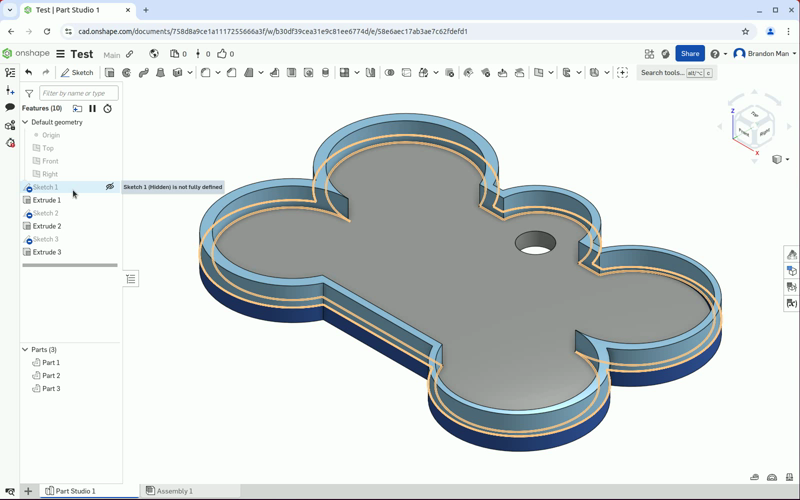
click(73, 189)